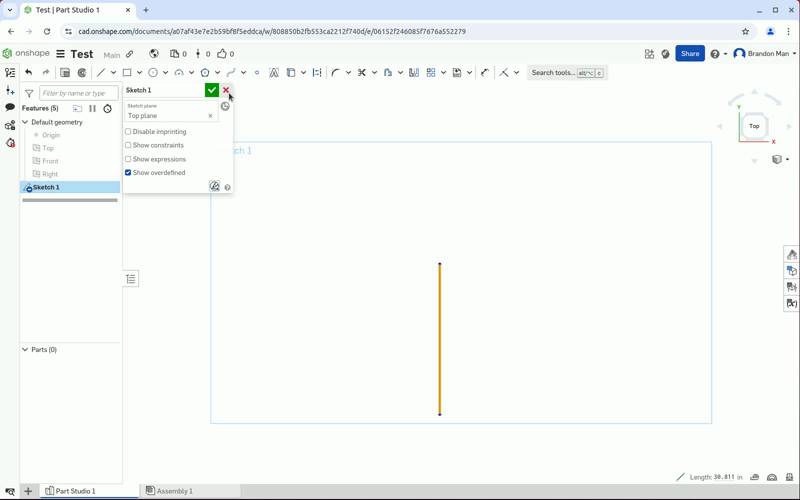
key(shift+h)
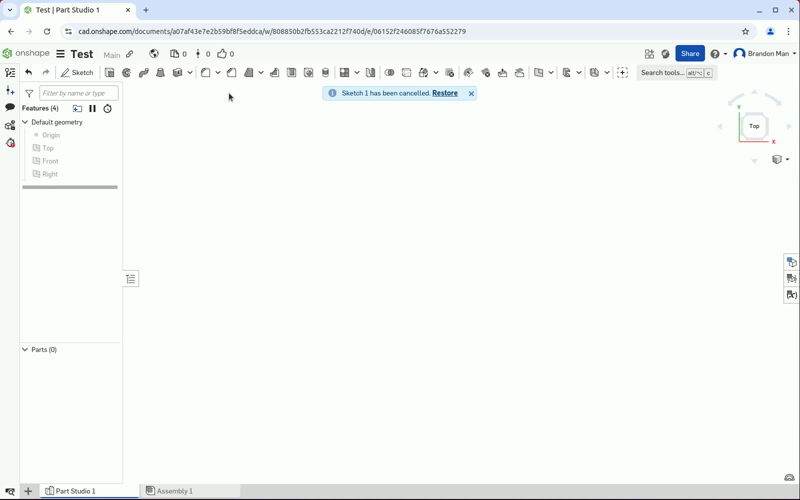
mouse_move(73, 352)
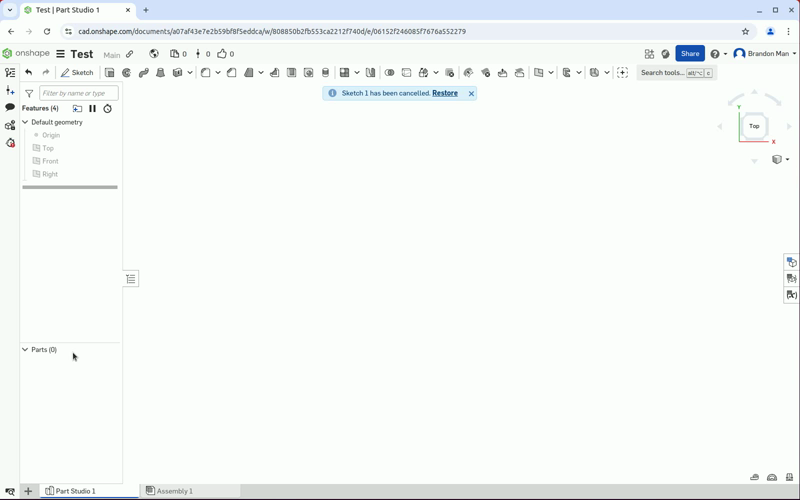
key(y)
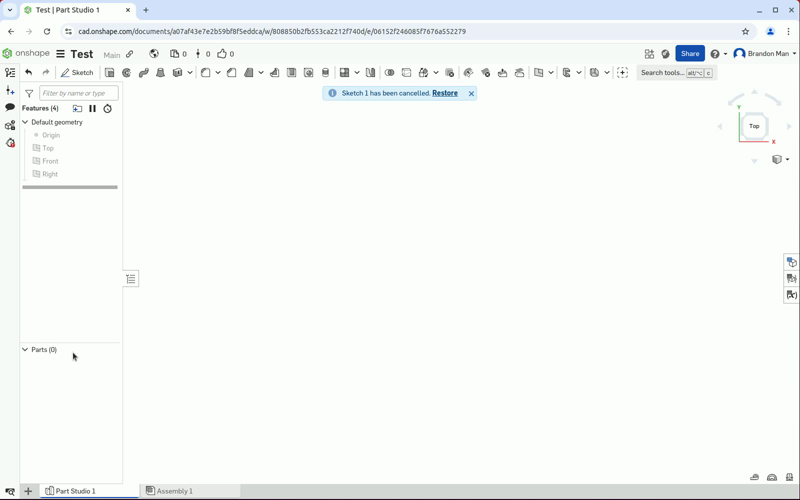
key(shift+p)
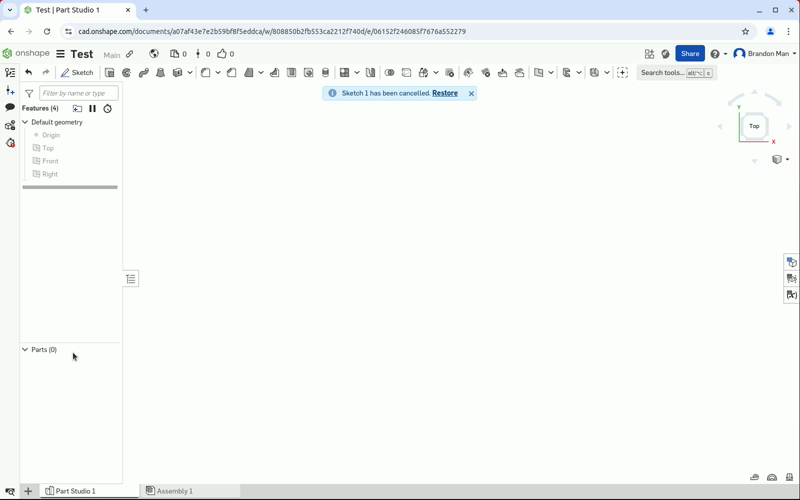
key(space)
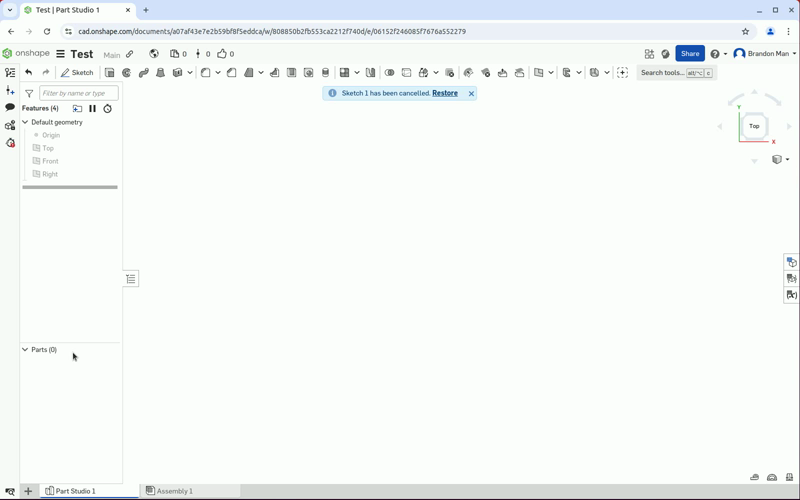
key_down(shift)
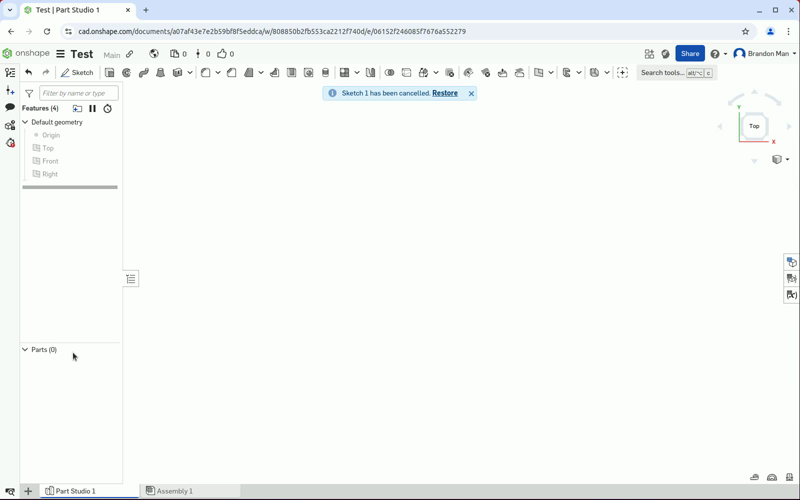
key(up)
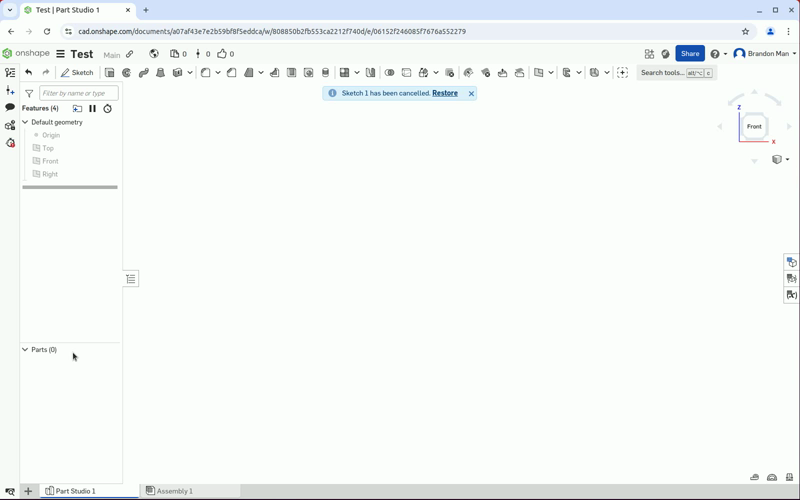
key_up(shift)
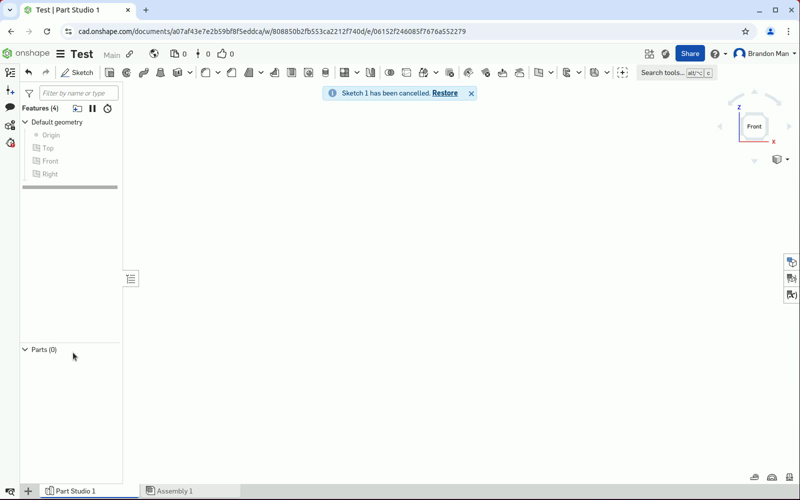
mouse_move(73, 352)
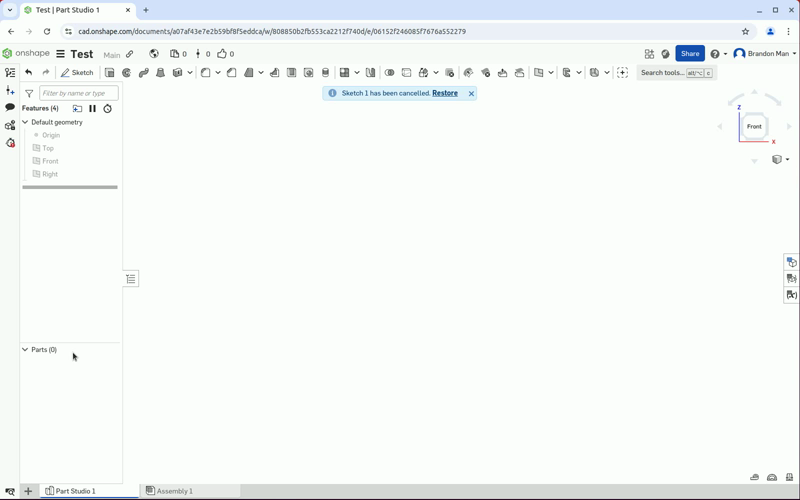
key(shift+y)
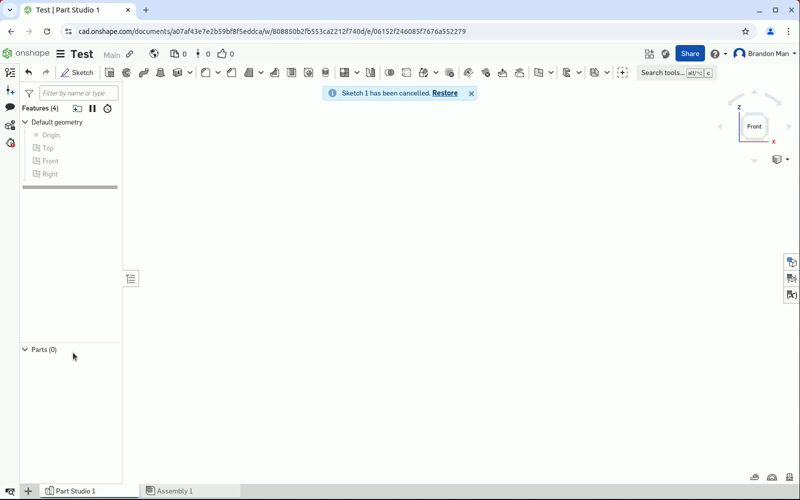
key(shift+s)
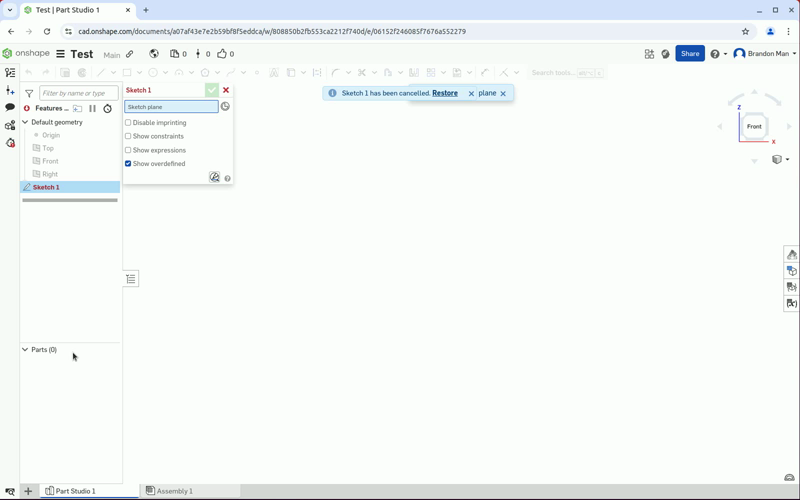
mouse_move(73, 163)
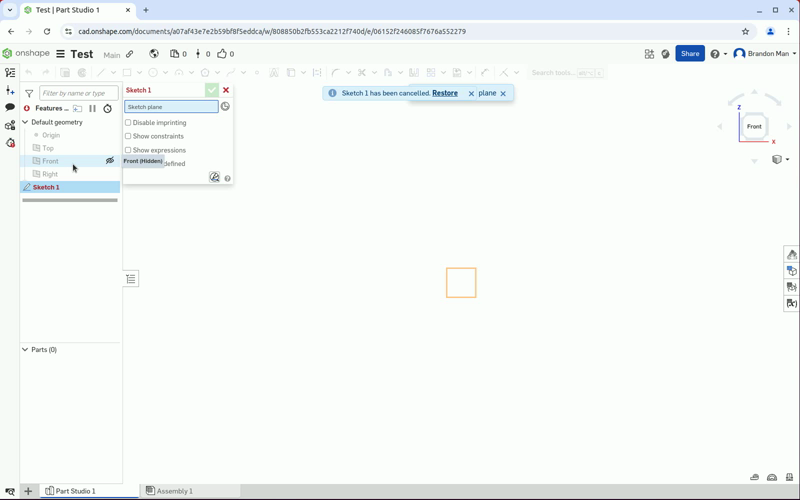
click(73, 163)
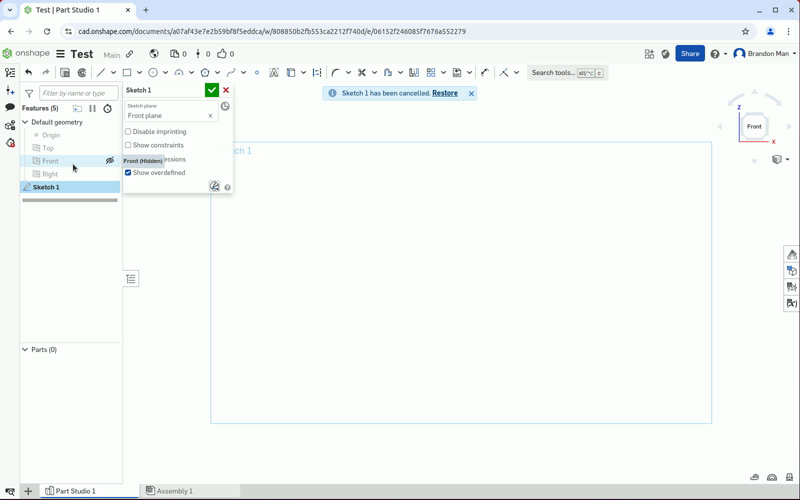
mouse_move(73, 352)
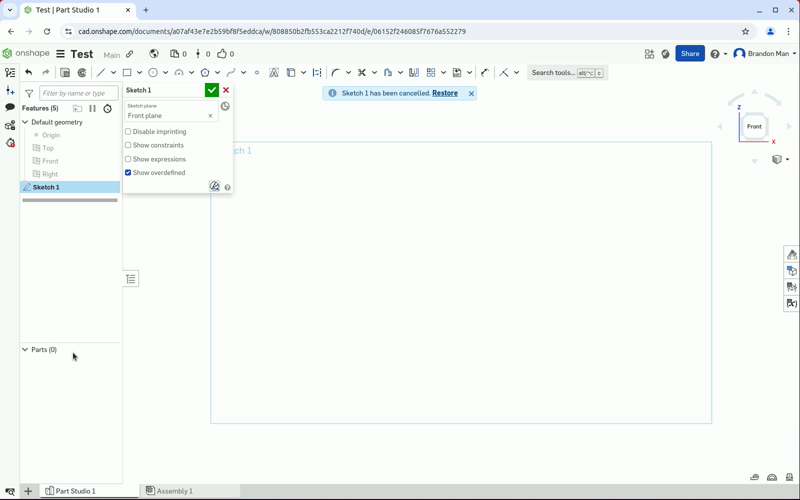
key(y)
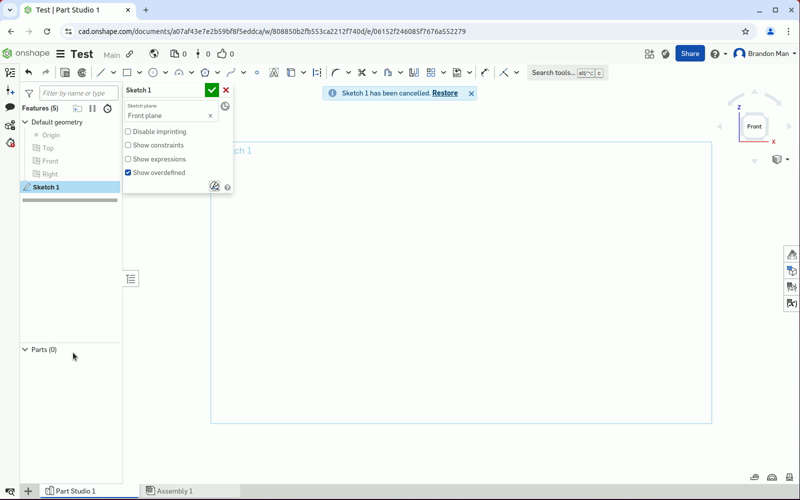
key(l)
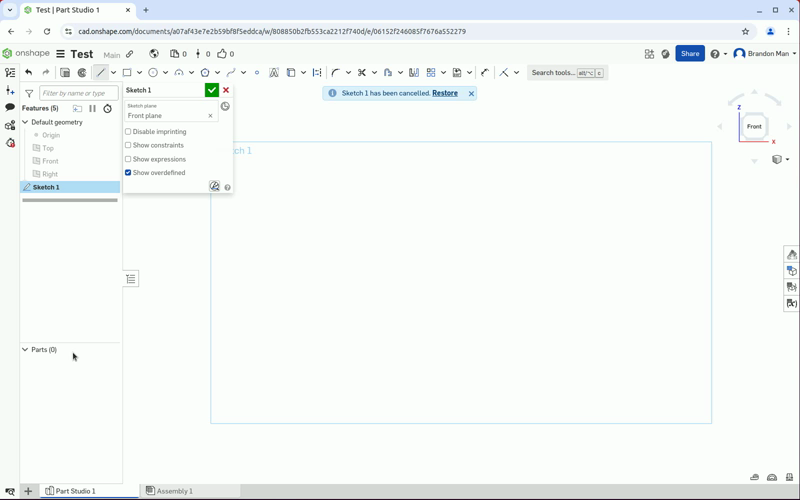
key_down(shift)
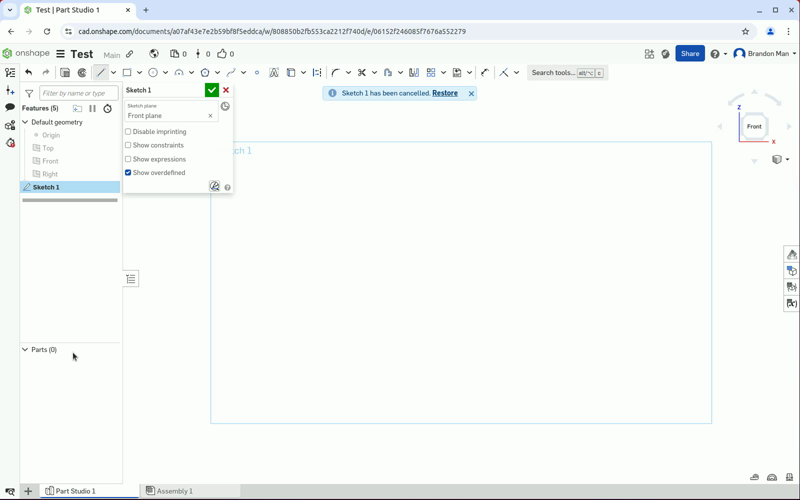
mouse_move(404, 395)
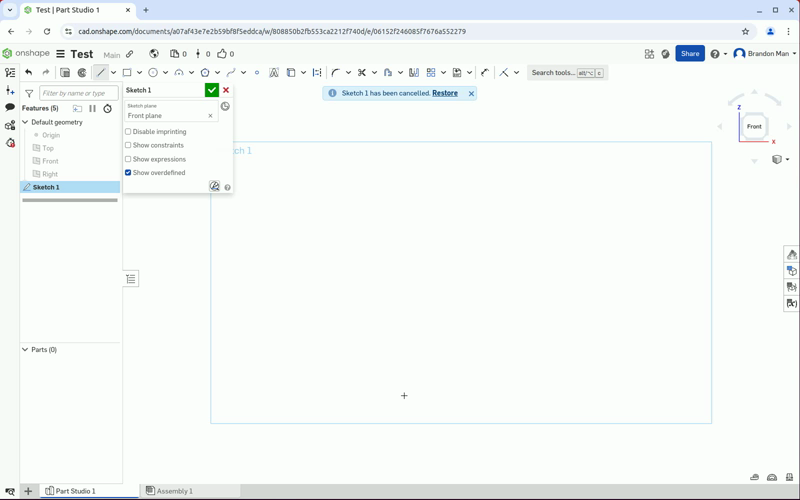
click(404, 395)
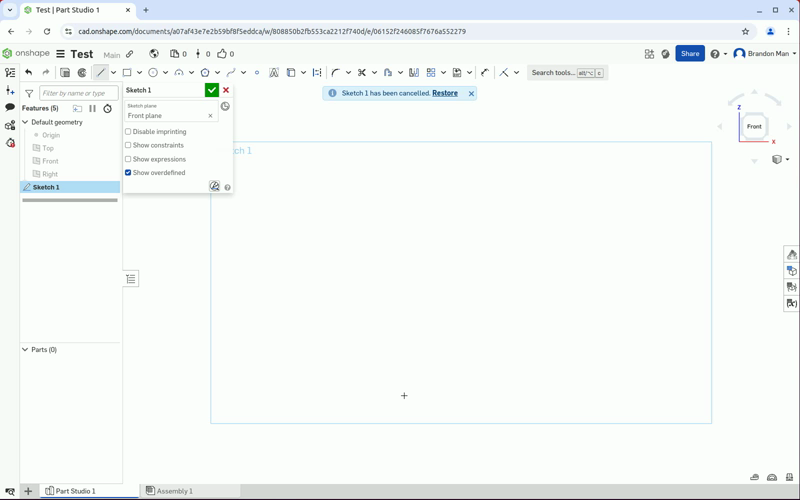
key_up(shift)
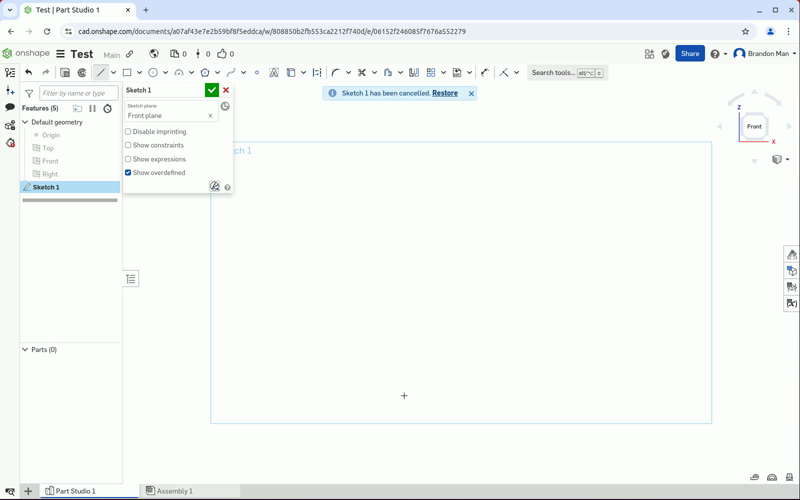
key_down(shift)
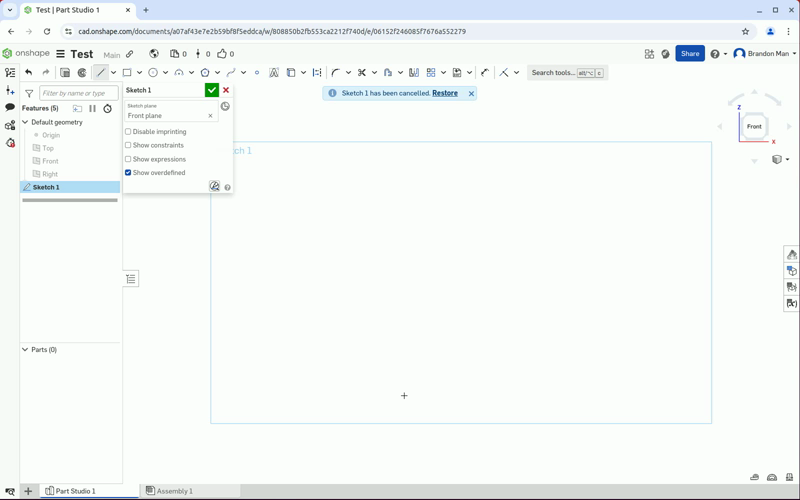
mouse_move(517, 395)
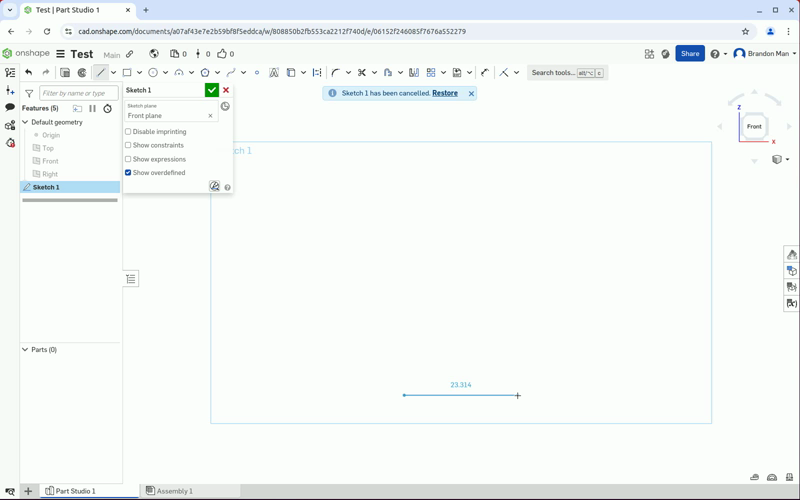
click(517, 395)
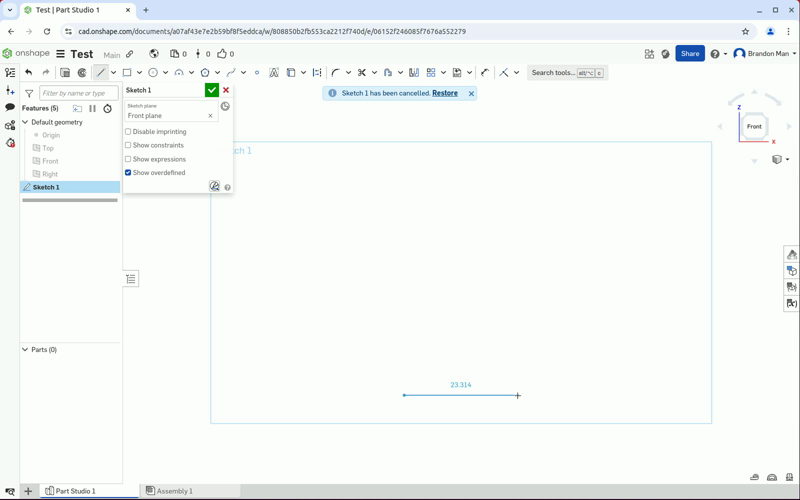
key_up(shift)
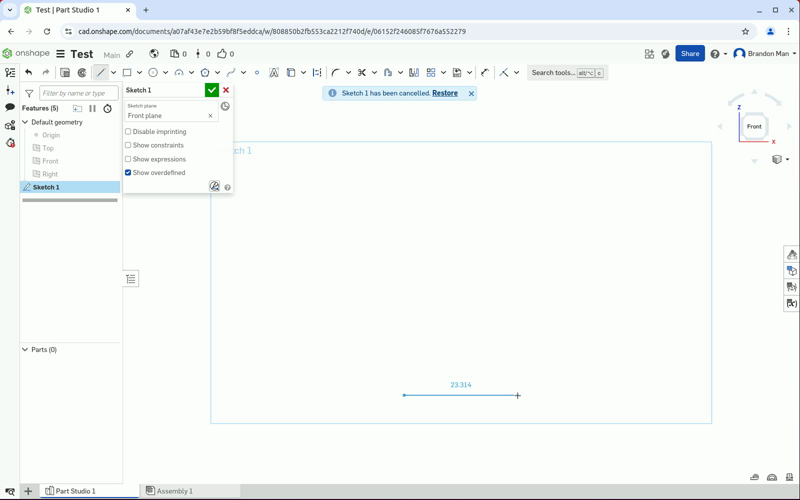
key_down(shift)
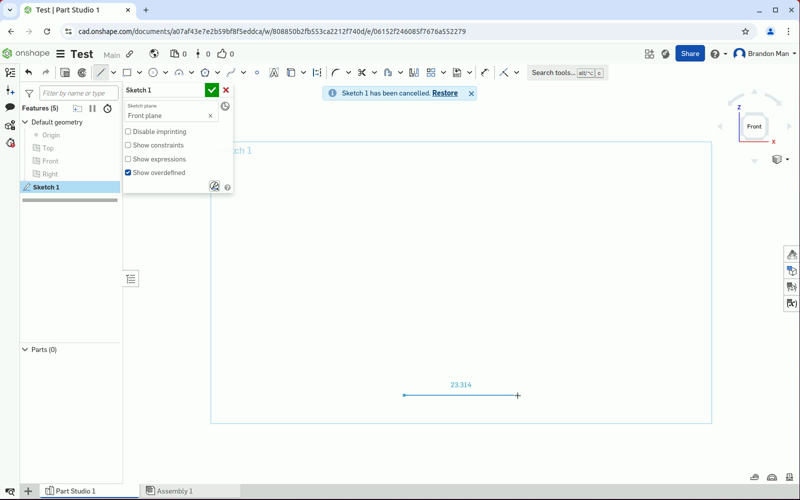
mouse_move(517, 171)
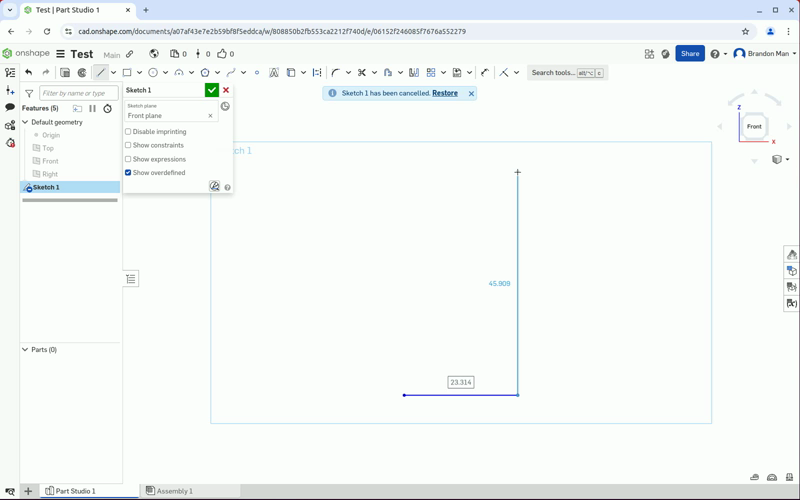
click(517, 171)
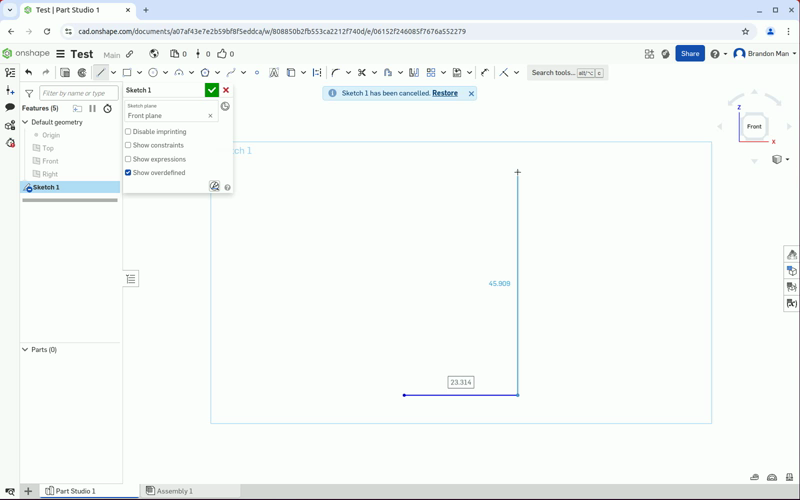
key_up(shift)
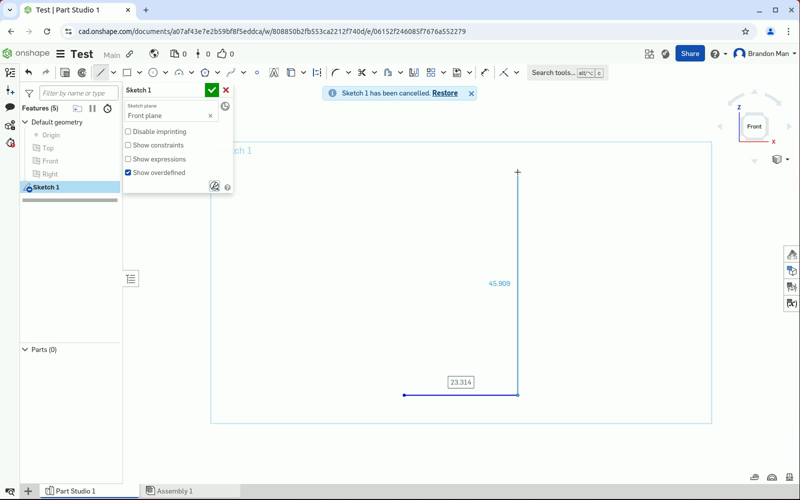
key_down(shift)
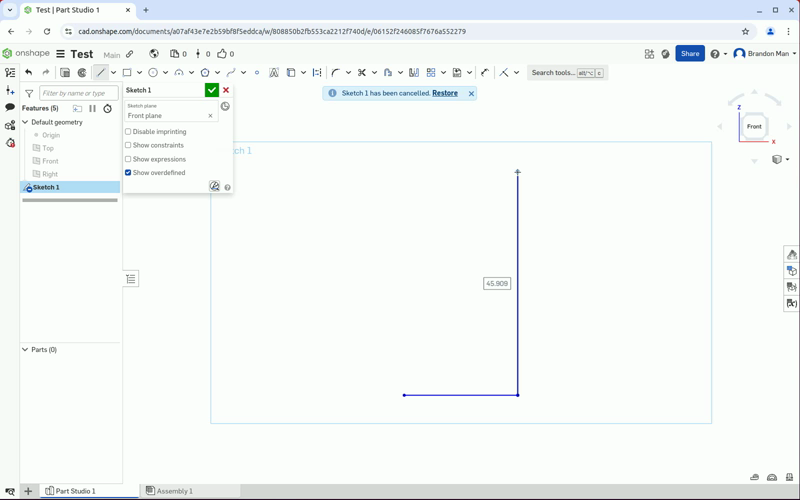
mouse_move(404, 171)
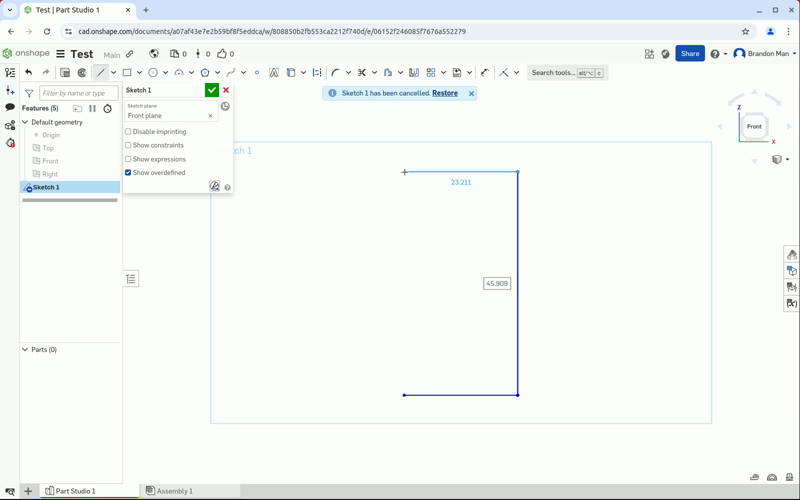
click(404, 171)
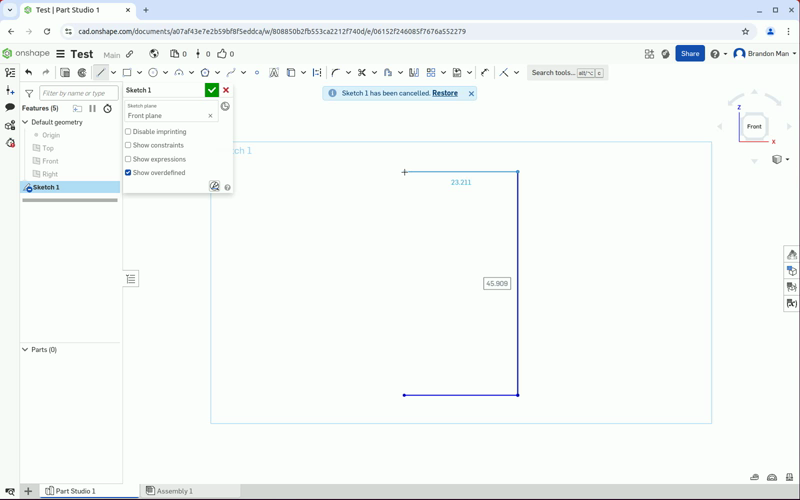
key_up(shift)
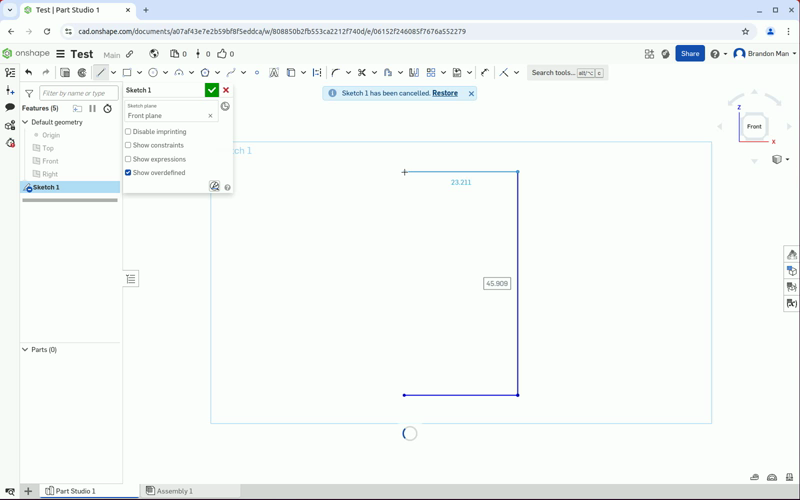
key_down(shift)
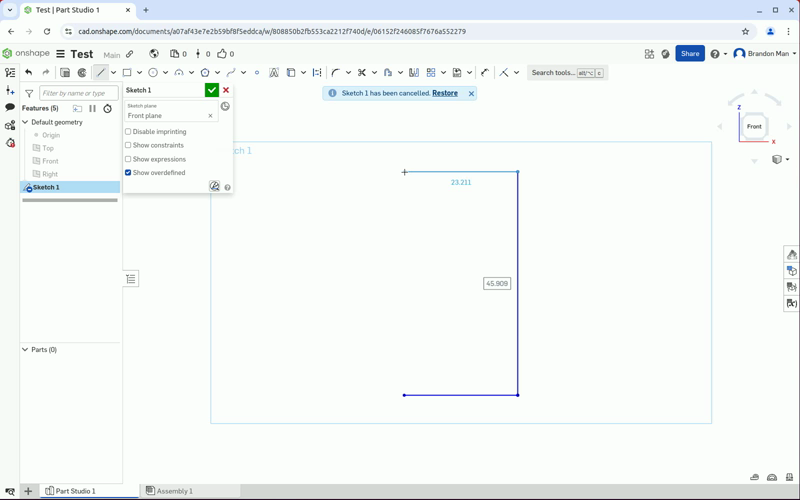
mouse_move(404, 395)
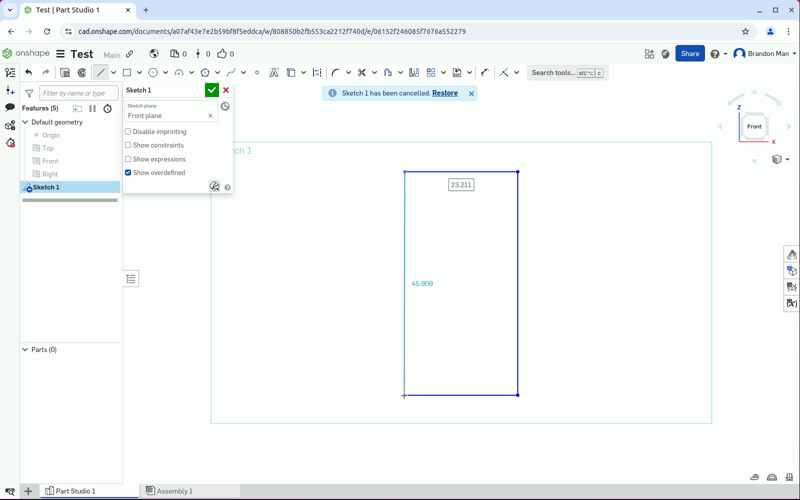
key_up(shift)
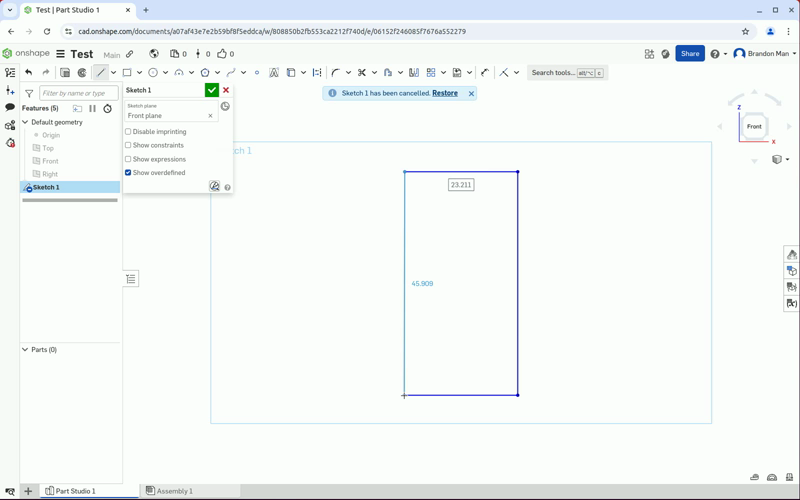
click(404, 395)
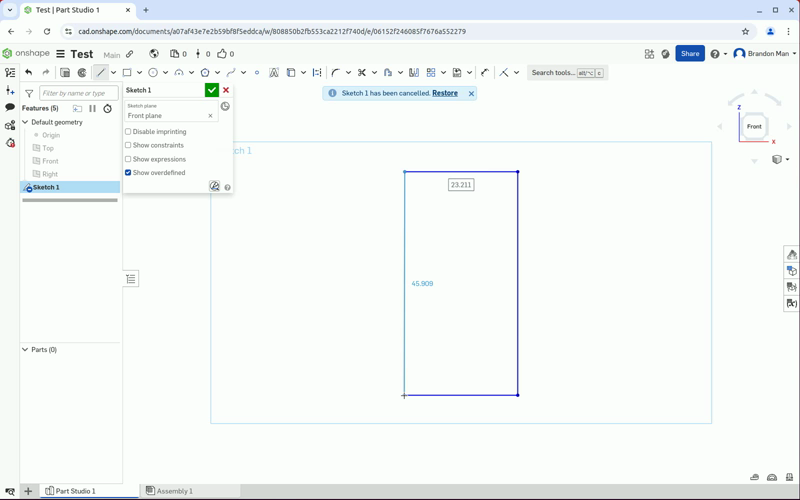
key(esc)
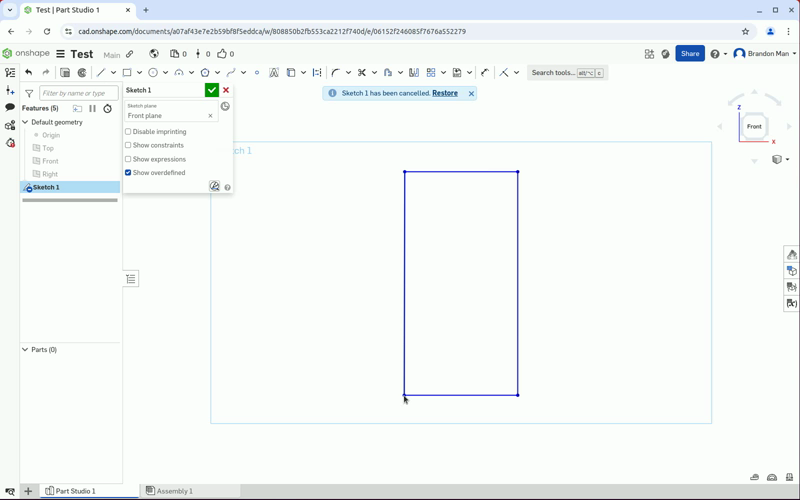
mouse_move(492, 275)
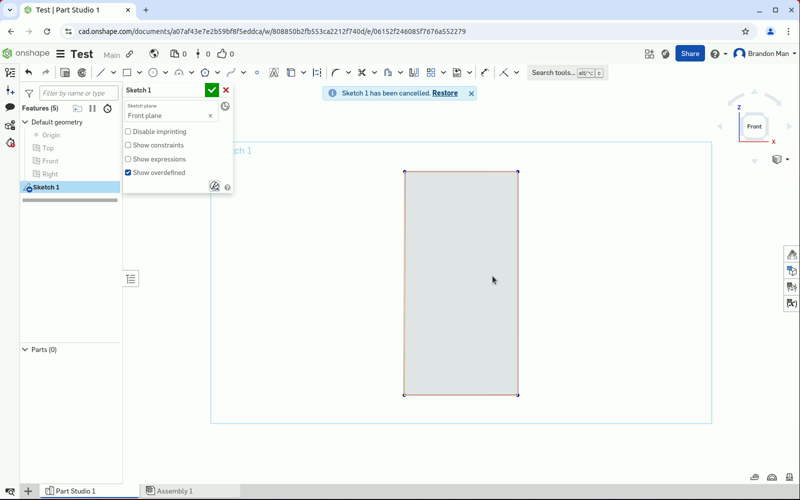
click(492, 275)
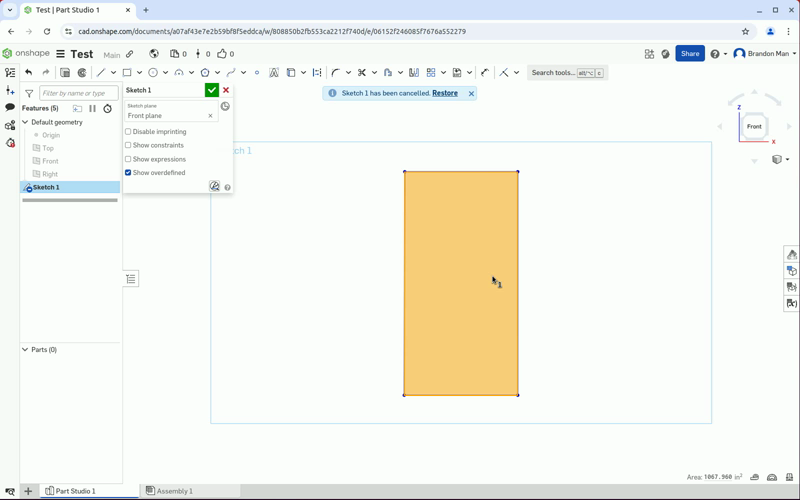
mouse_move(73, 352)
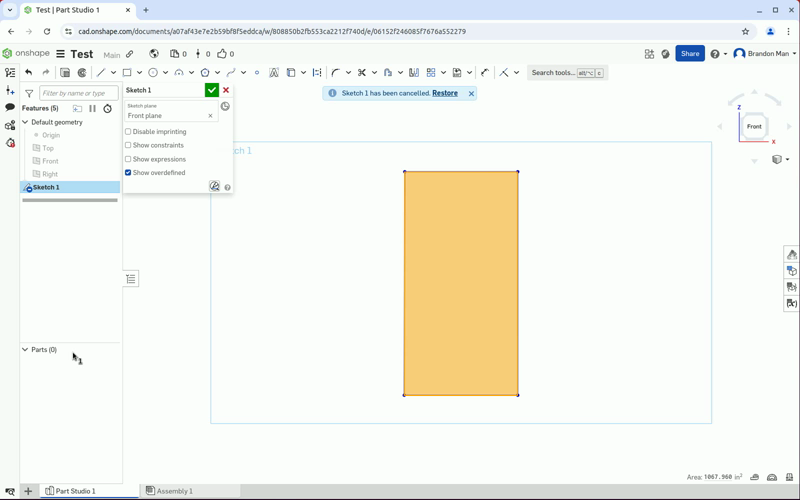
key(shift+y)
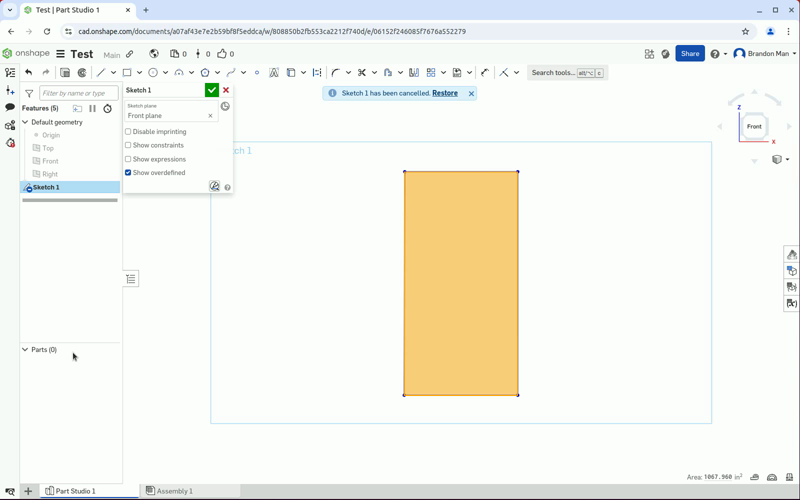
key(shift+e)
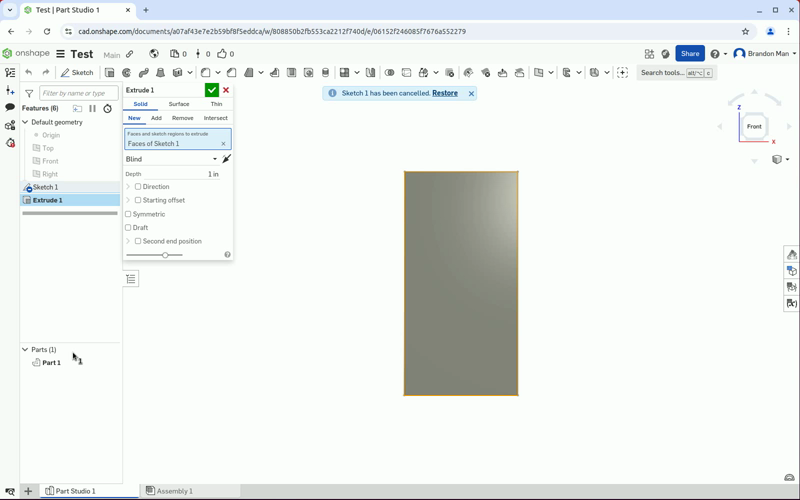
mouse_move(143, 106)
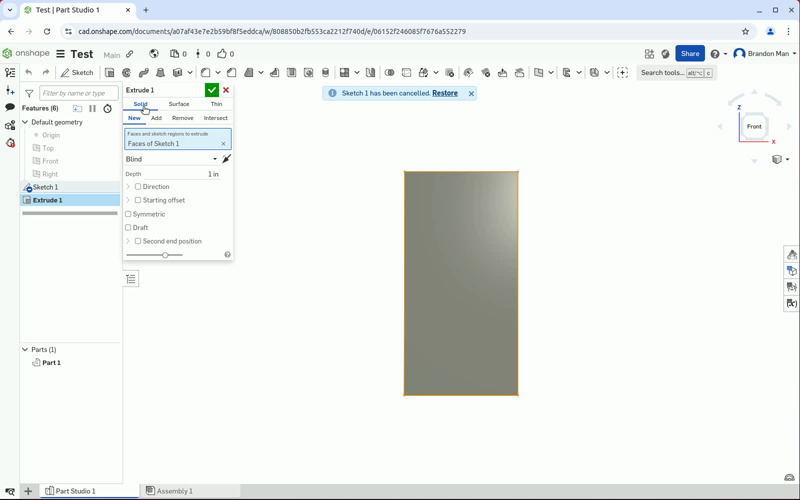
click(143, 106)
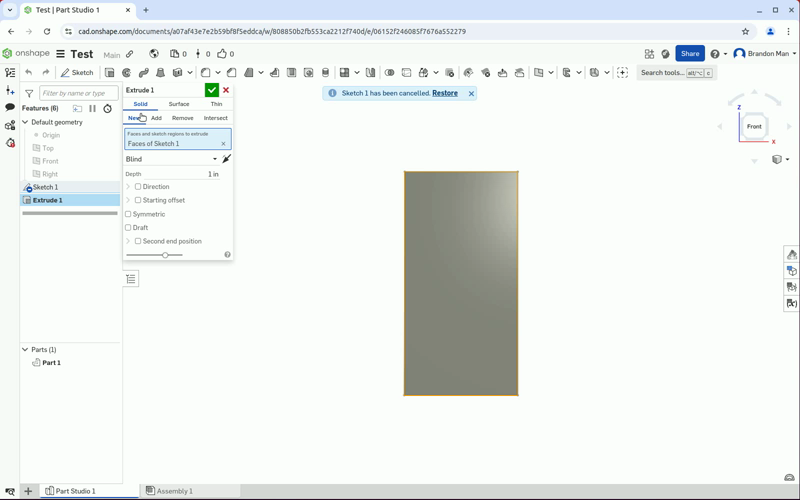
mouse_move(137, 120)
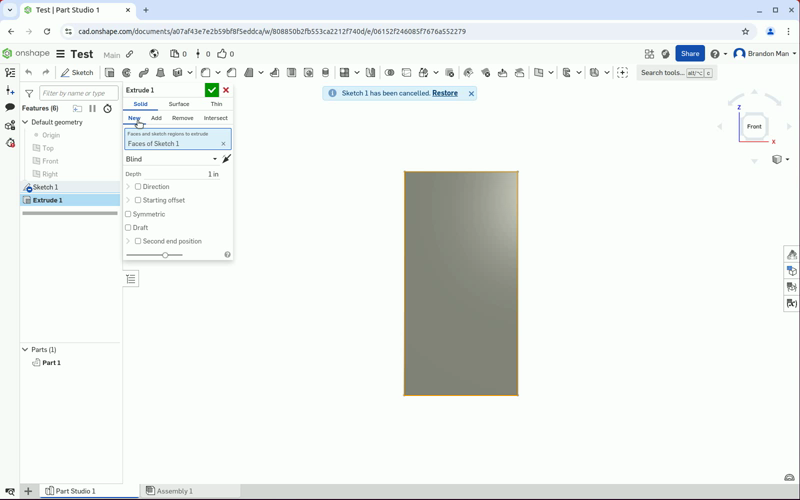
click(137, 120)
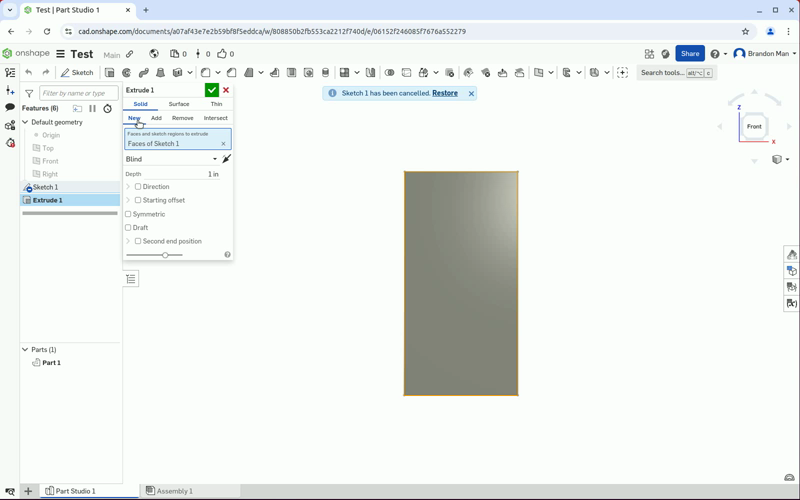
key(tab, 4)
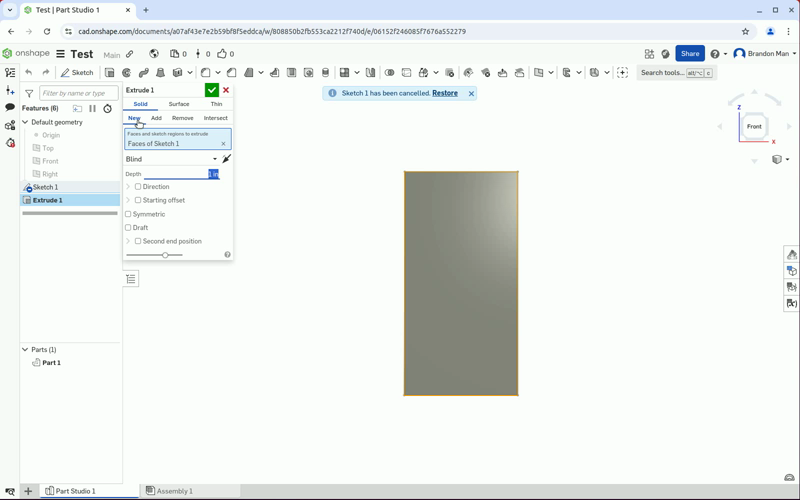
text(15.405)
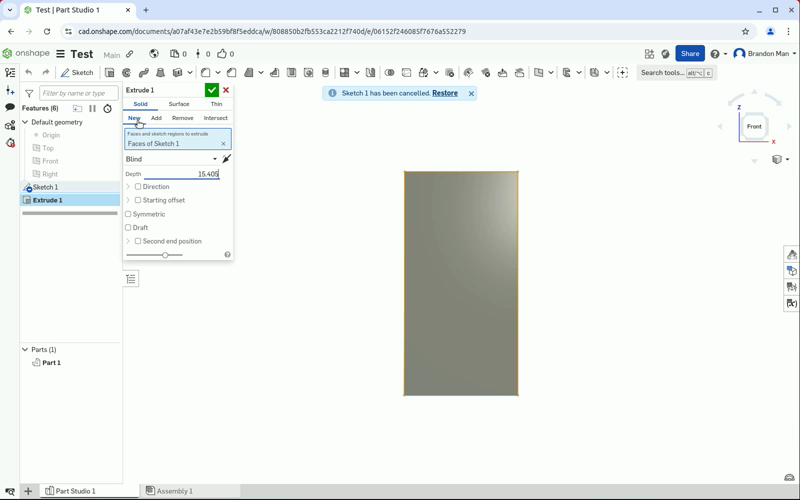
key(enter)
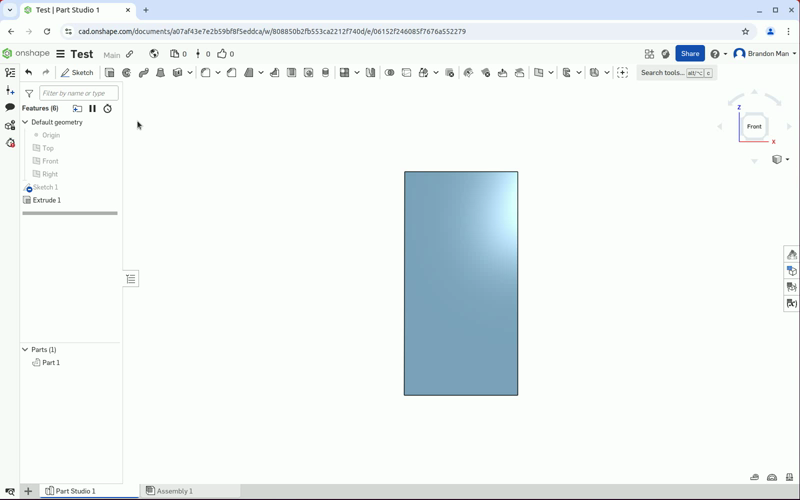
key(shift+h)
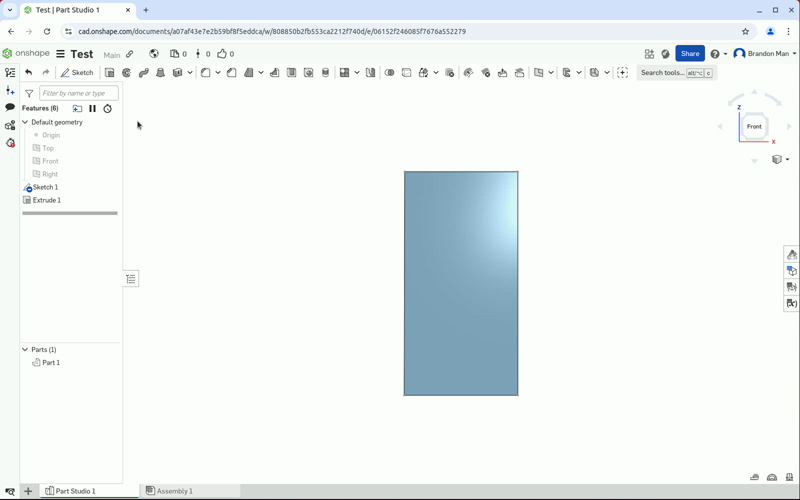
key(shift+h)
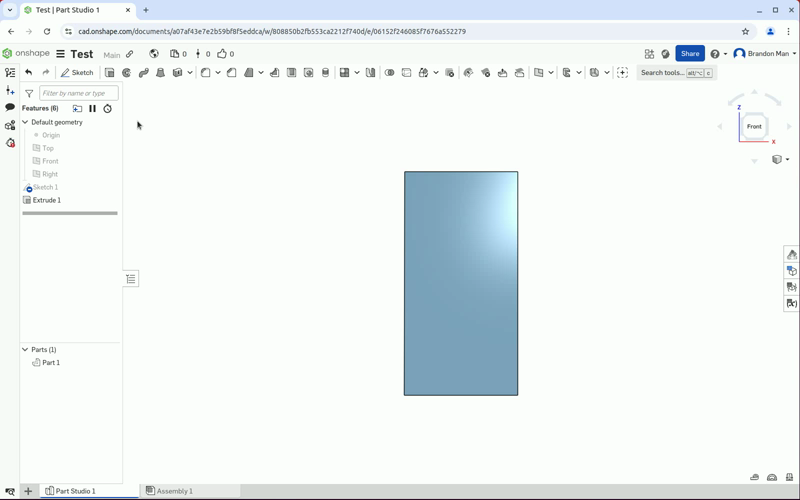
mouse_move(73, 189)
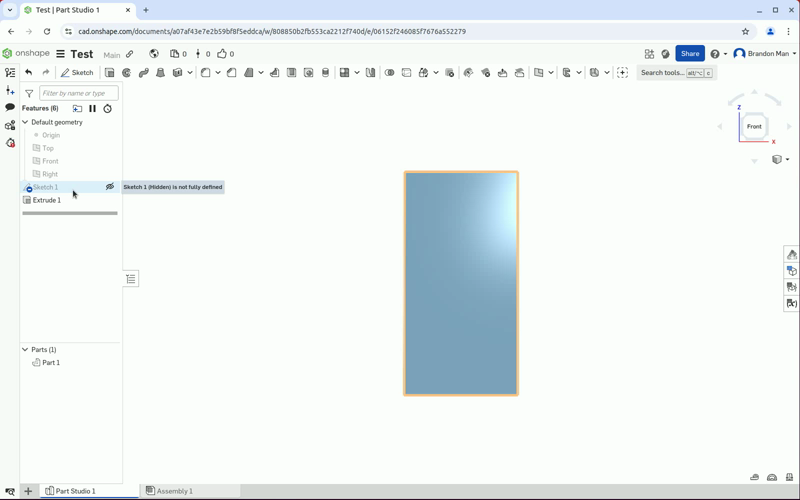
click(73, 189)
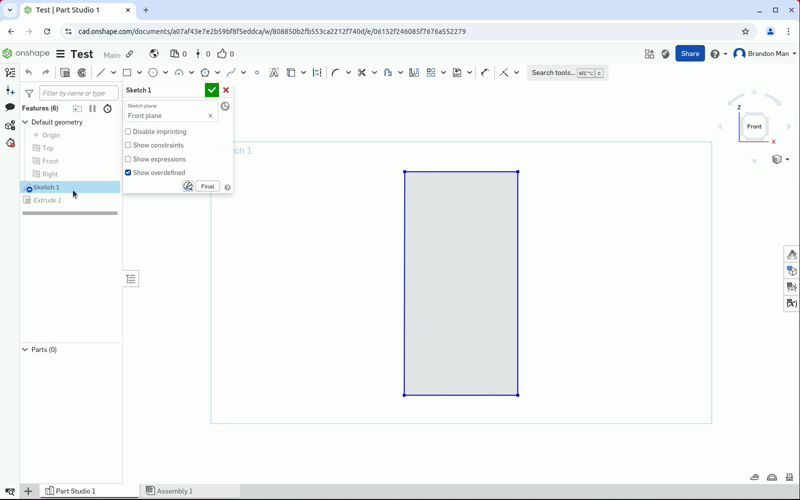
mouse_move(229, 92)
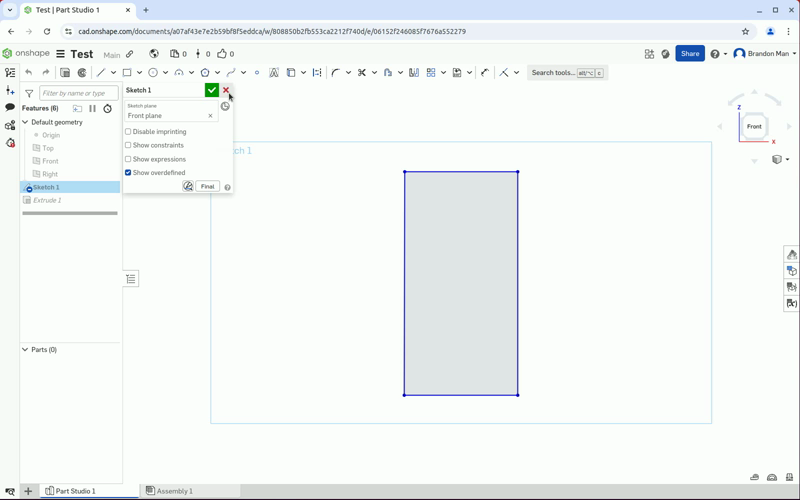
click(229, 92)
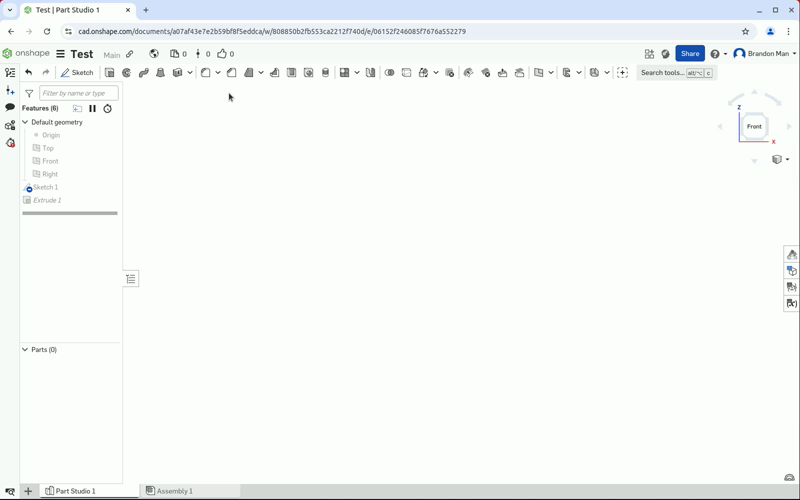
mouse_move(541, 75)
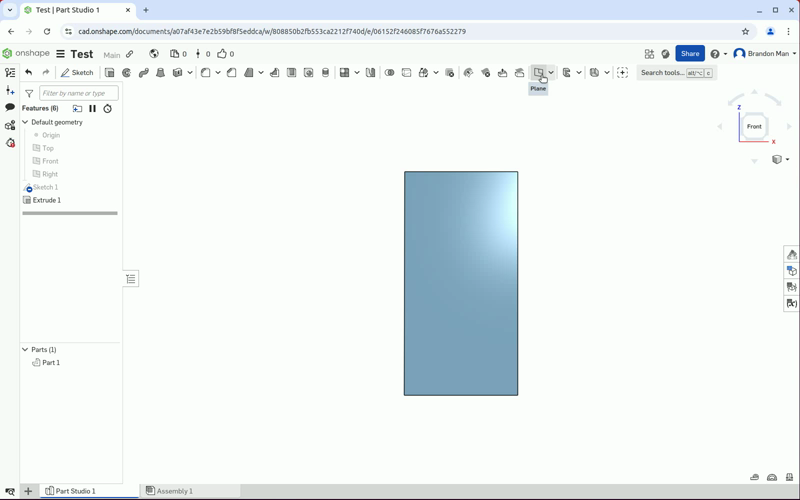
click(541, 75)
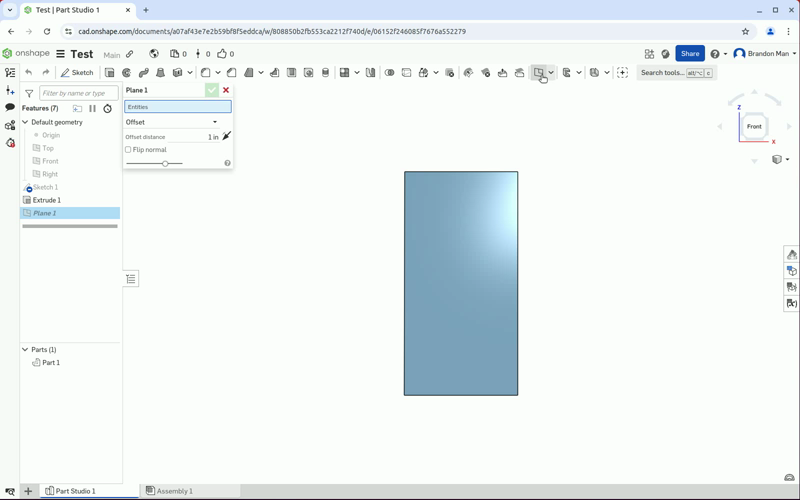
mouse_move(73, 163)
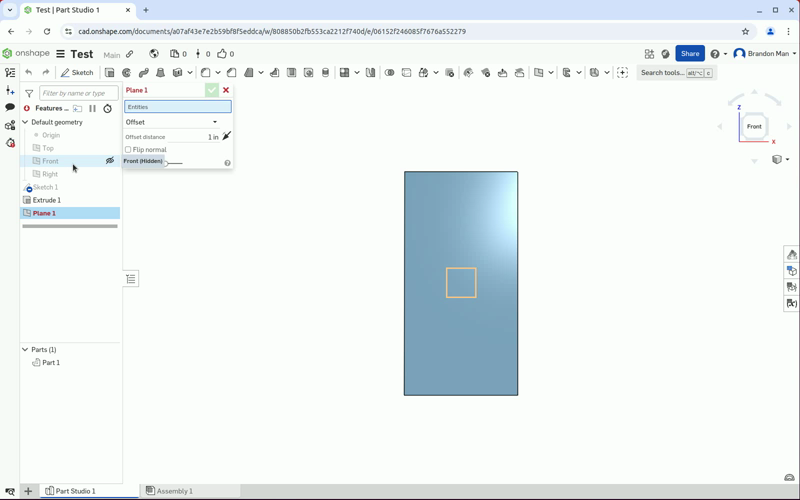
click(73, 163)
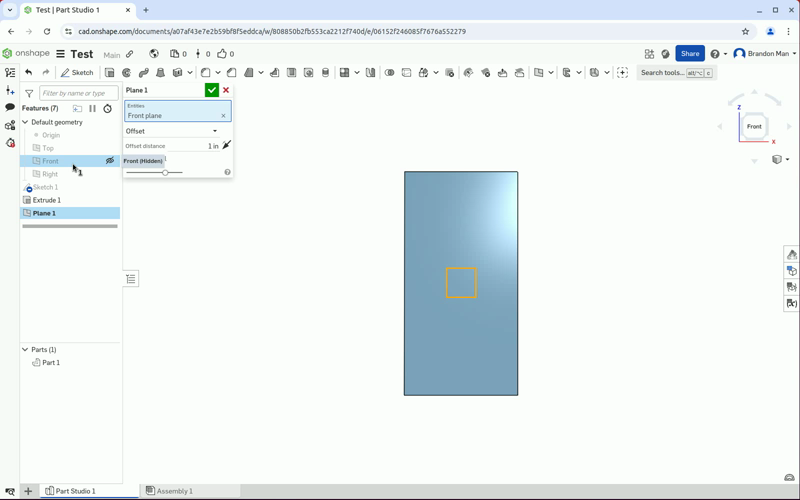
key(tab, 2)
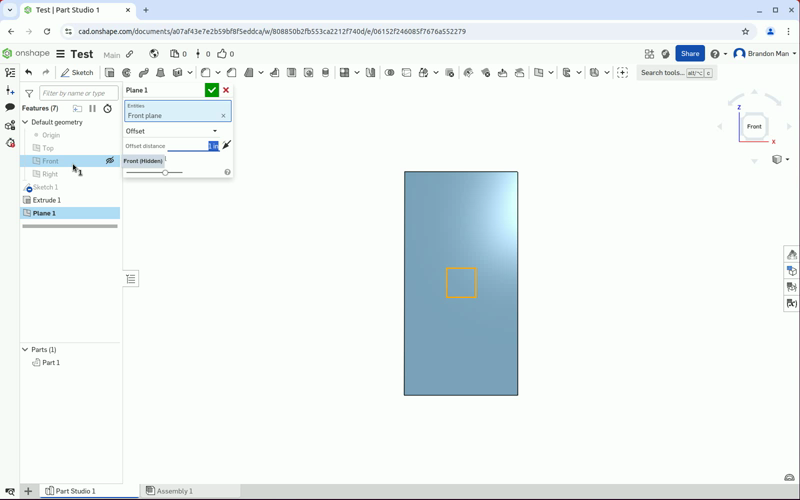
text(15.405)
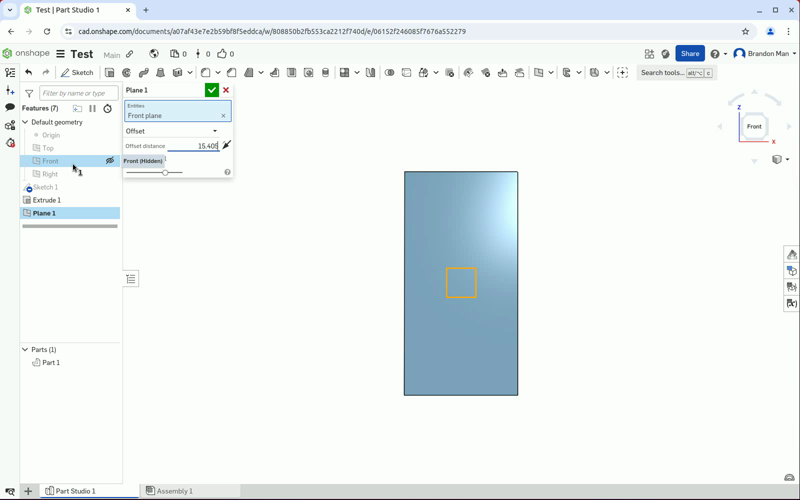
key(enter, 2)
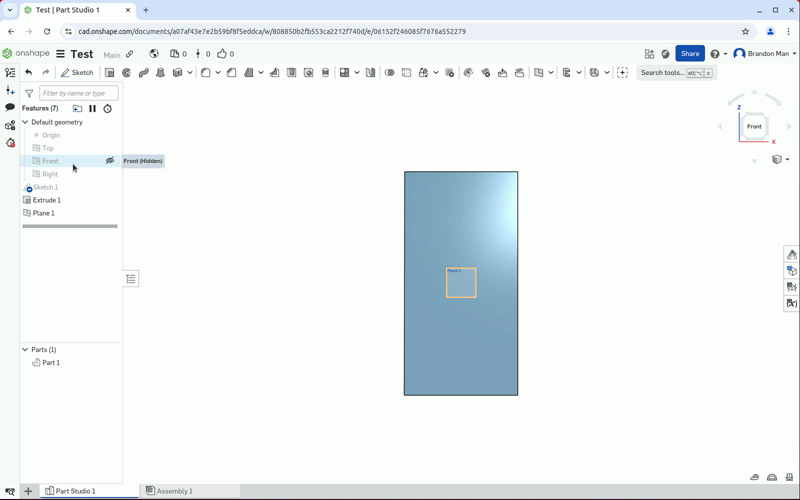
key(shift+s)
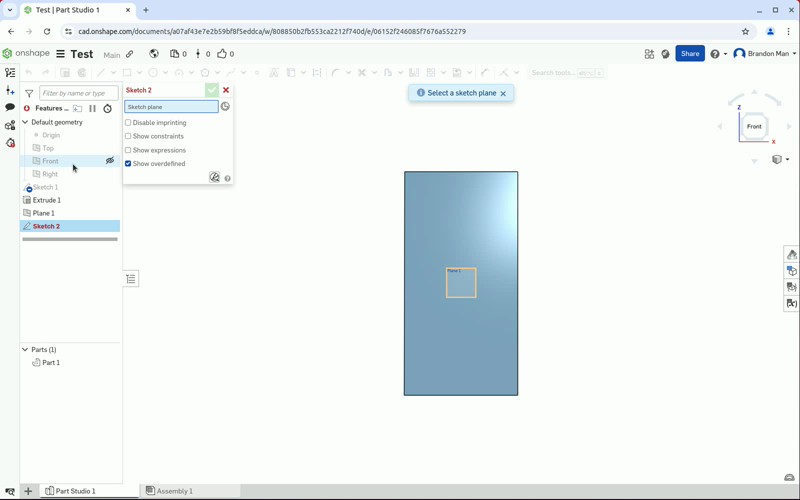
mouse_move(73, 215)
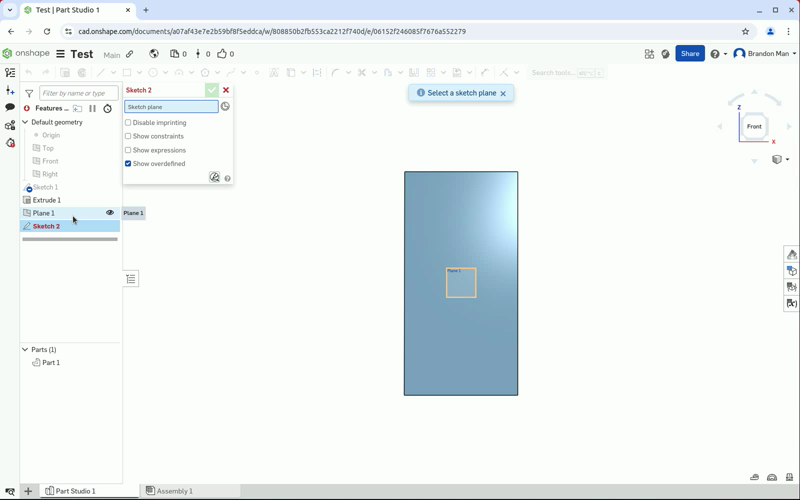
click(73, 215)
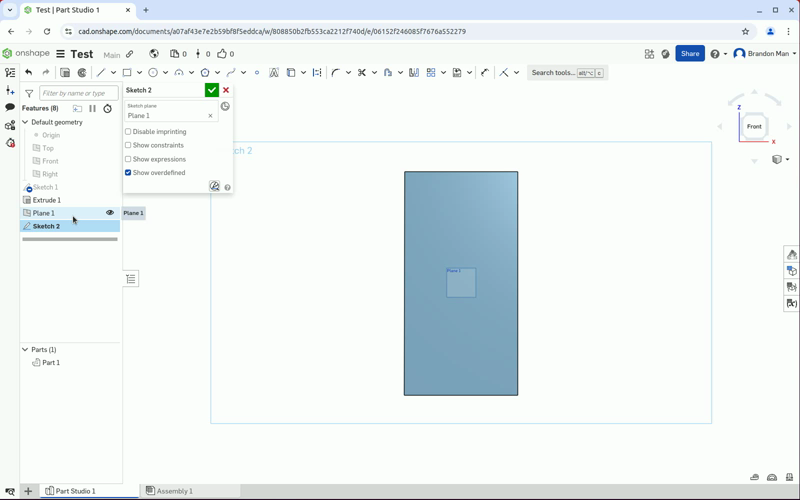
mouse_move(73, 352)
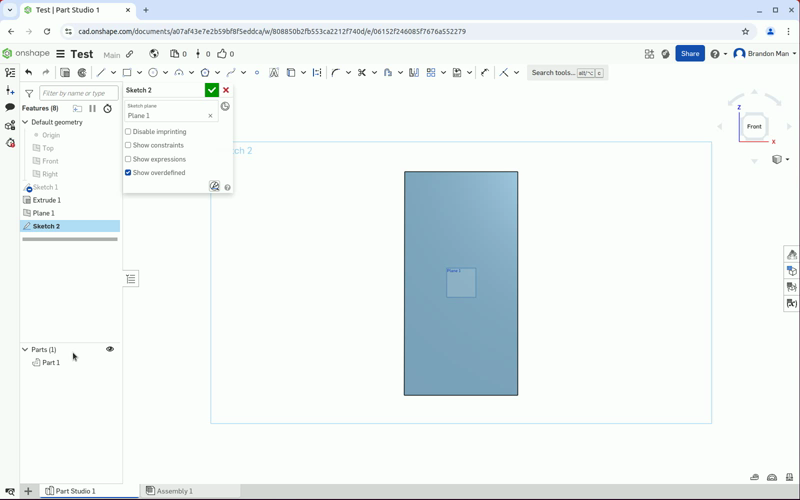
key(y)
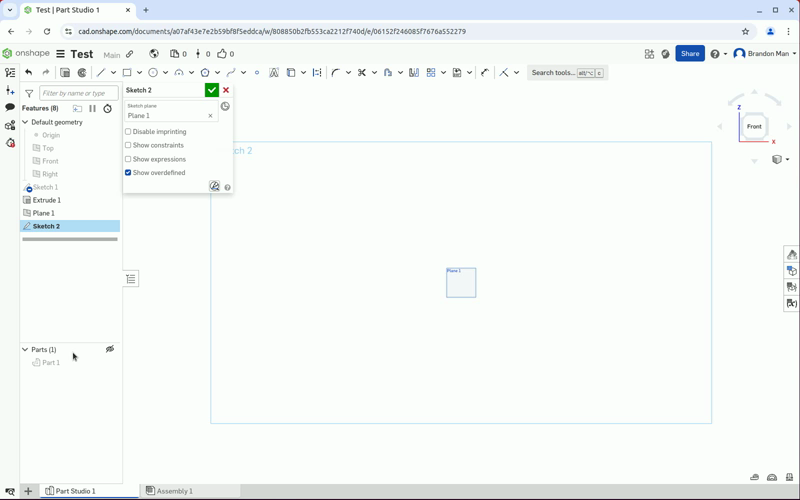
key(l)
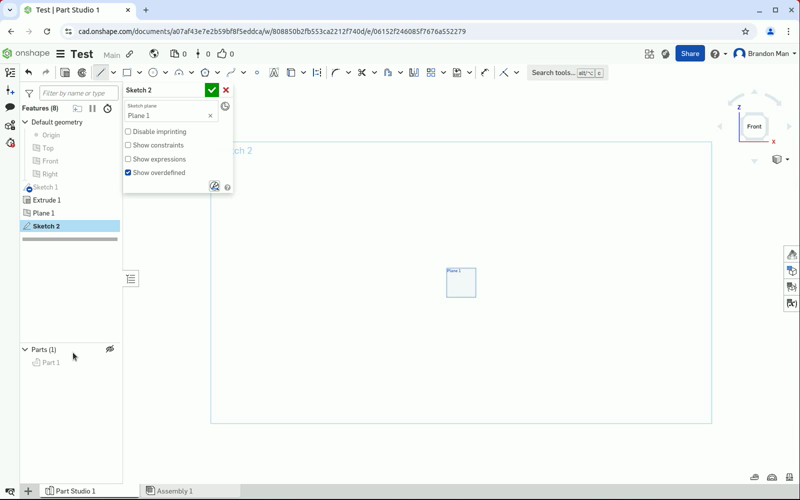
key_down(shift)
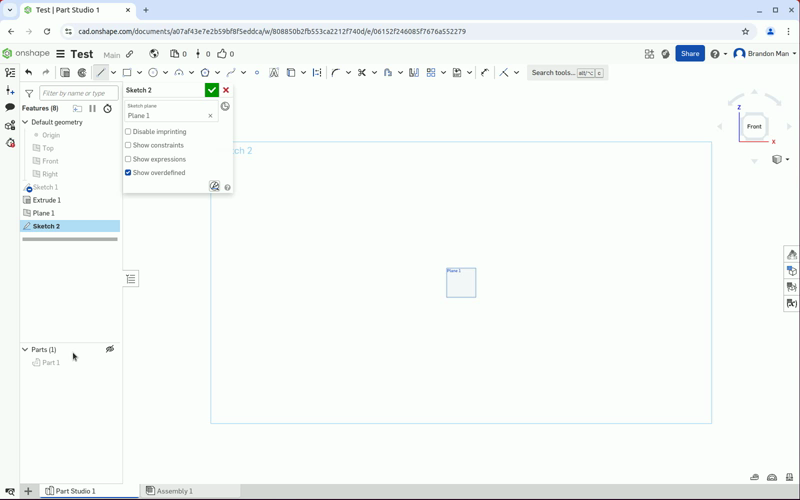
mouse_move(406, 239)
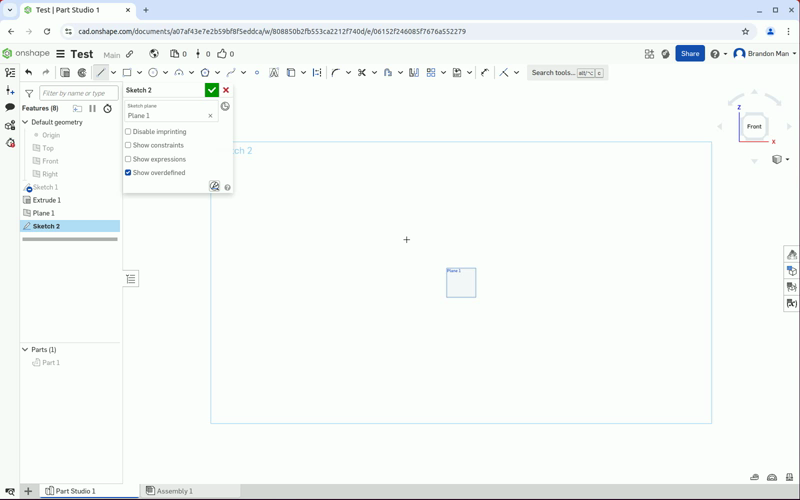
click(406, 239)
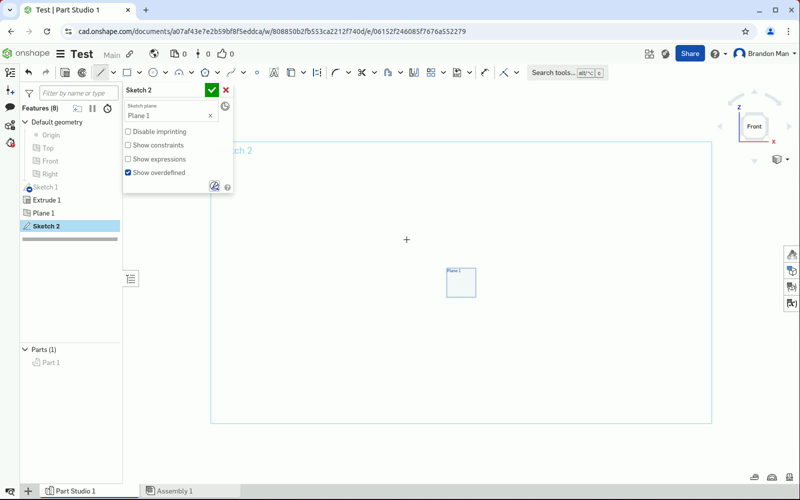
key_up(shift)
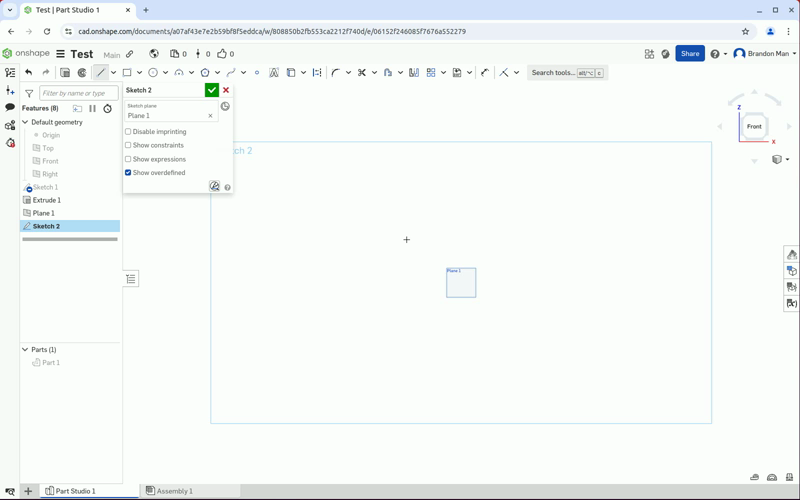
key_down(shift)
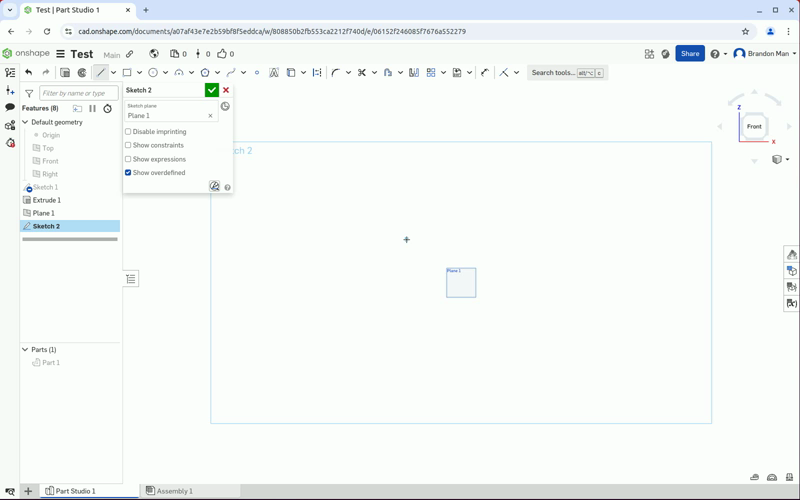
mouse_move(436, 239)
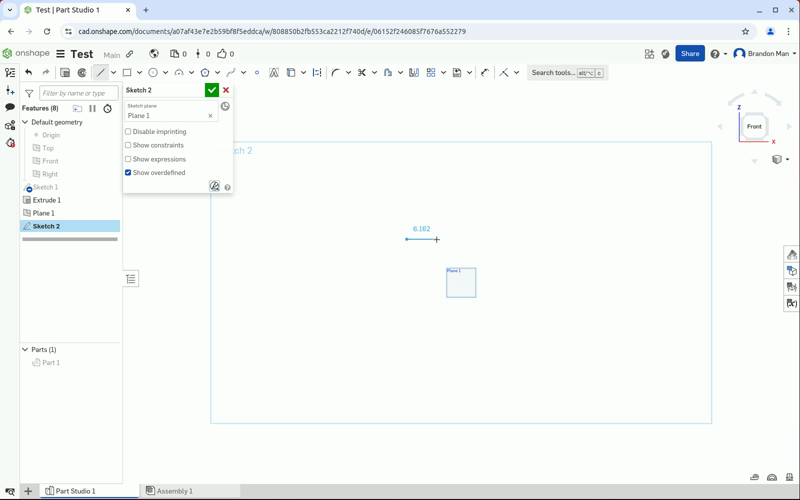
mouse_move(455, 239)
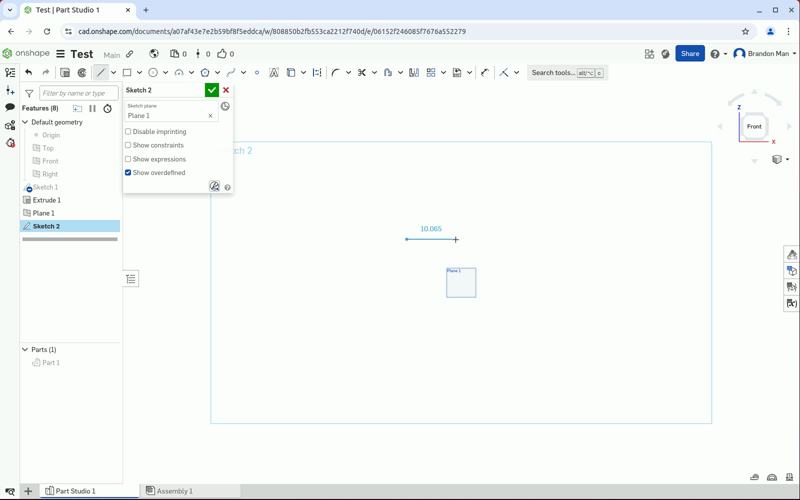
click(455, 239)
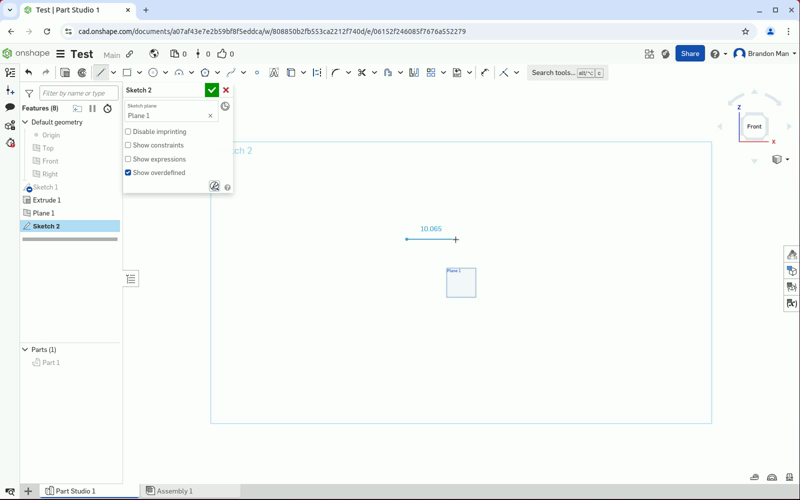
key_up(shift)
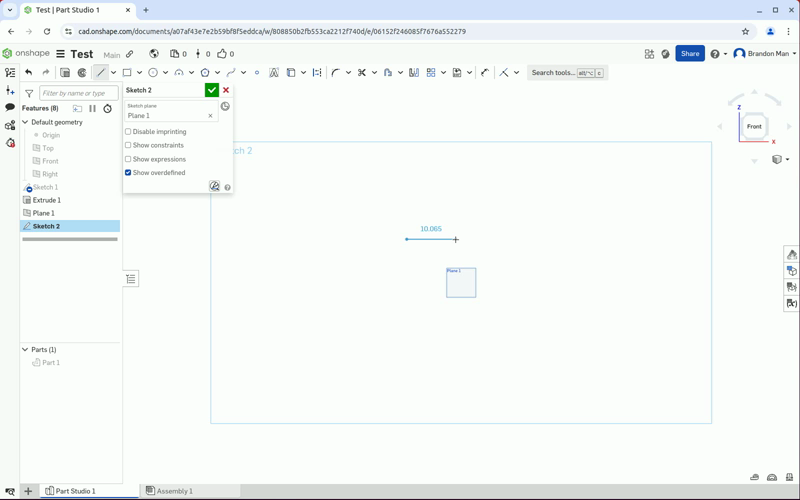
key_down(shift)
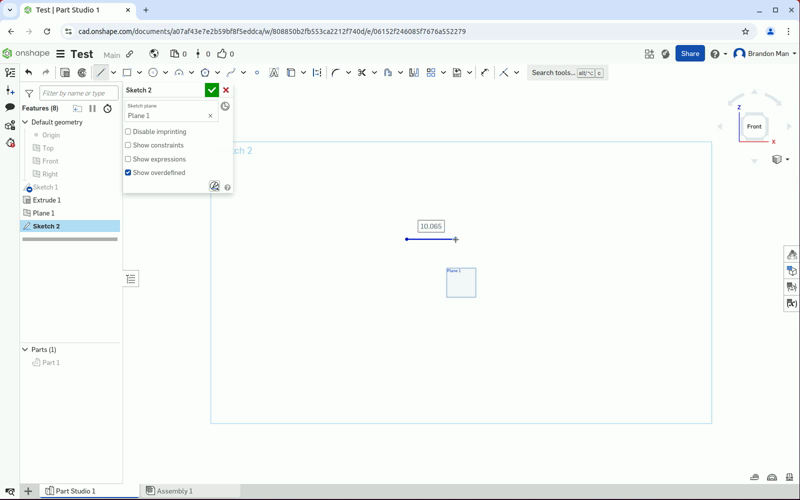
mouse_move(455, 179)
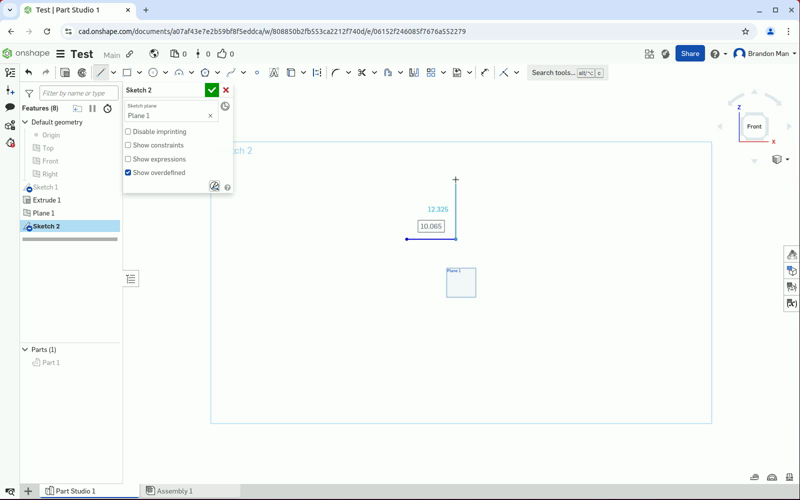
click(455, 179)
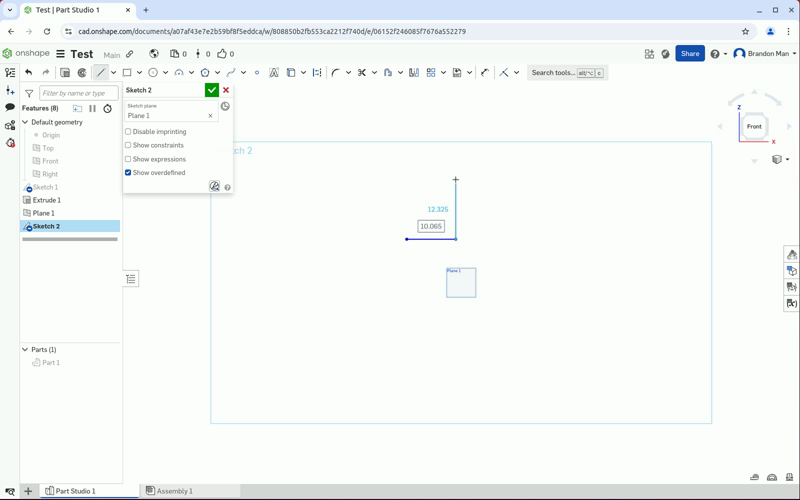
key_up(shift)
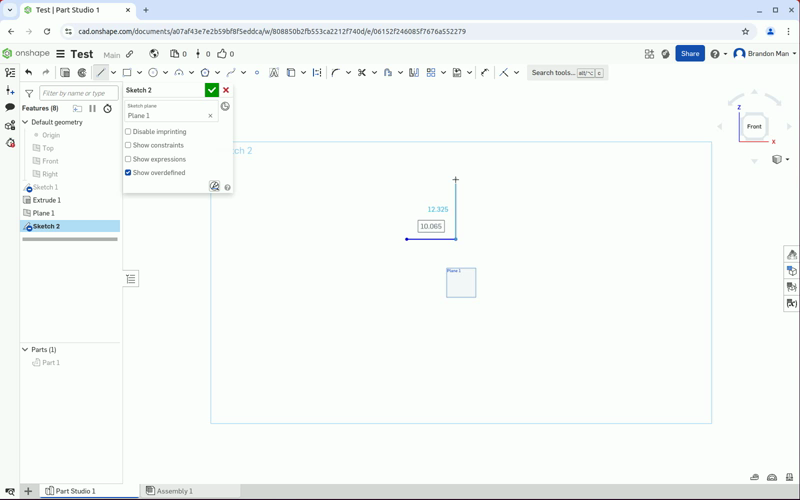
key_down(shift)
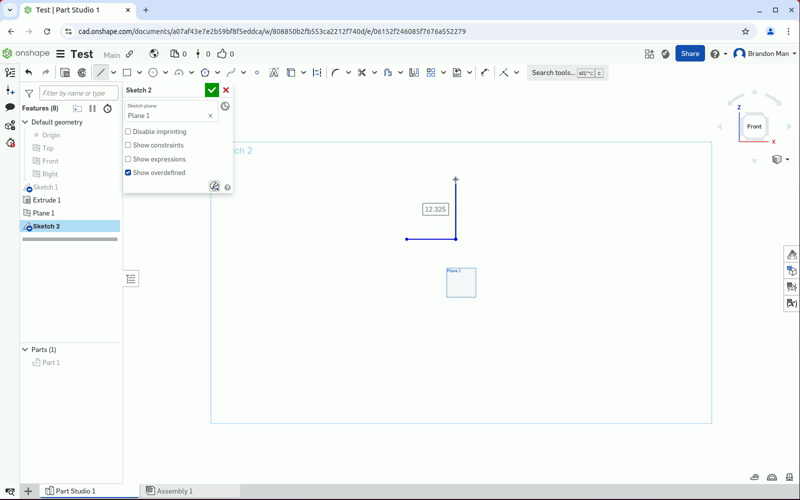
mouse_move(485, 179)
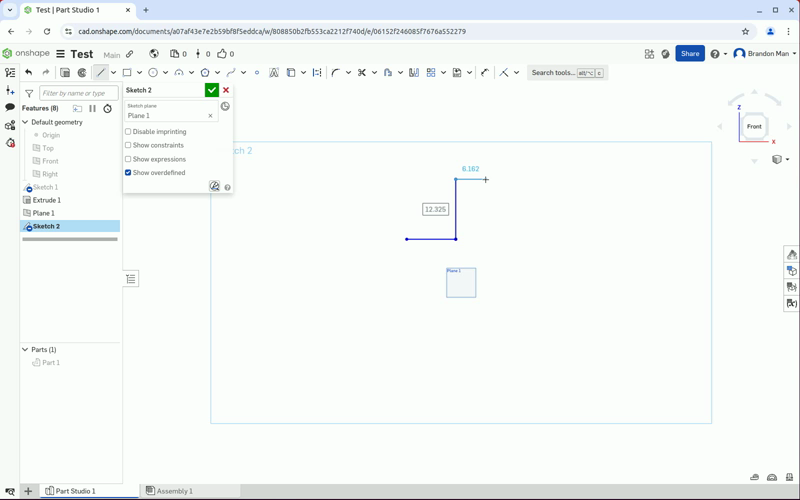
mouse_move(406, 179)
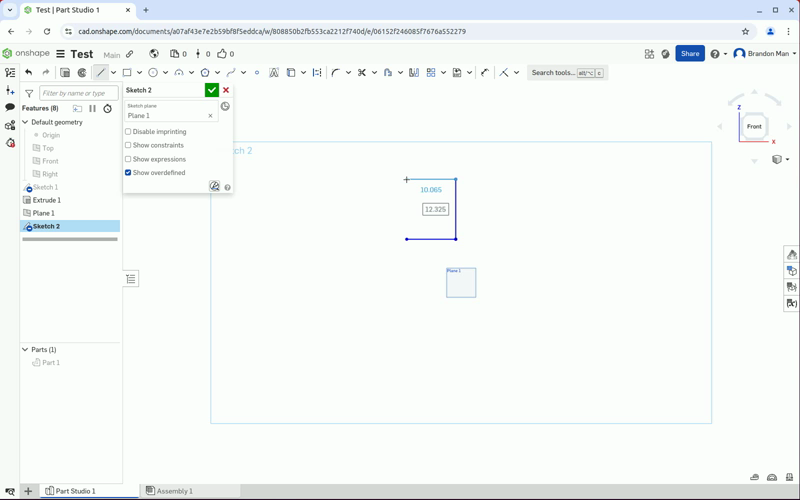
click(406, 179)
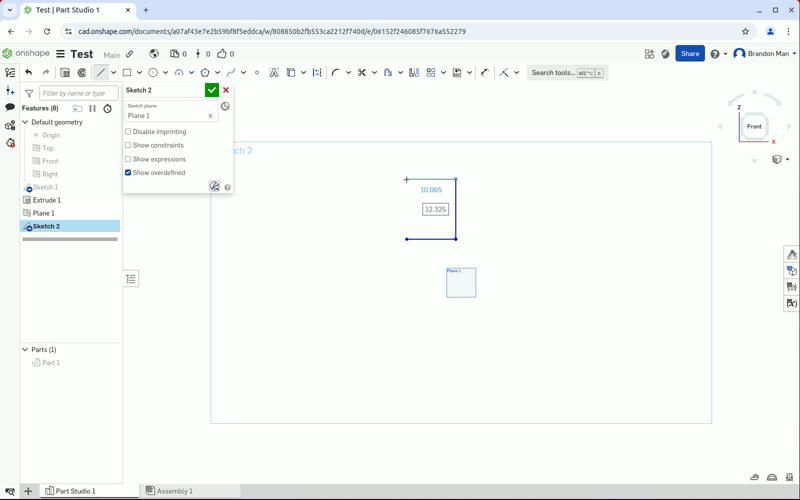
key_up(shift)
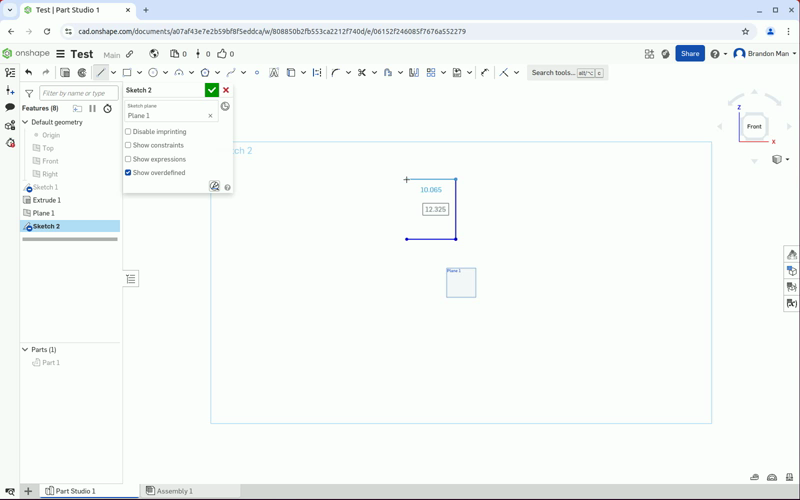
key_down(shift)
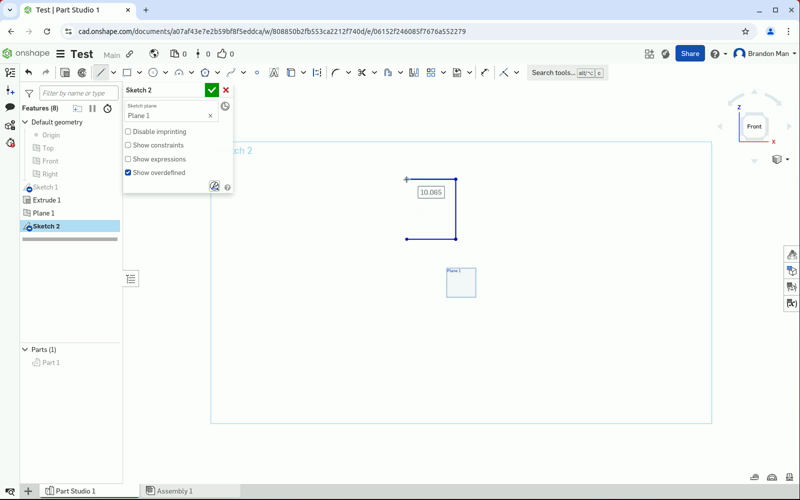
mouse_move(406, 239)
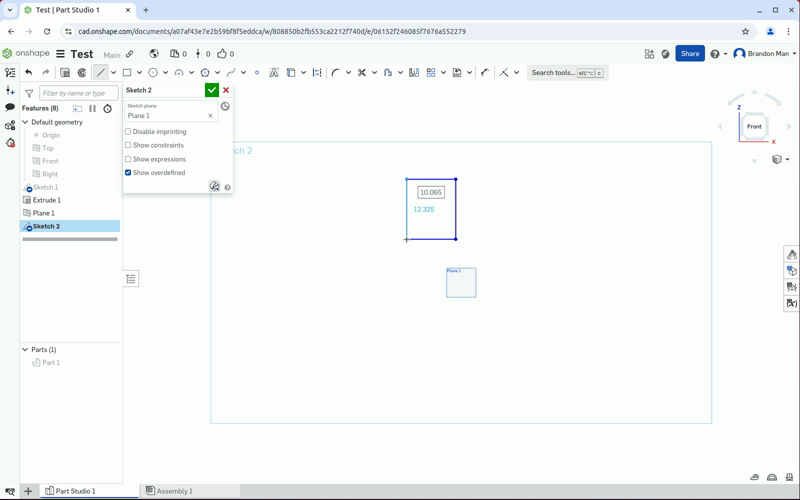
key_up(shift)
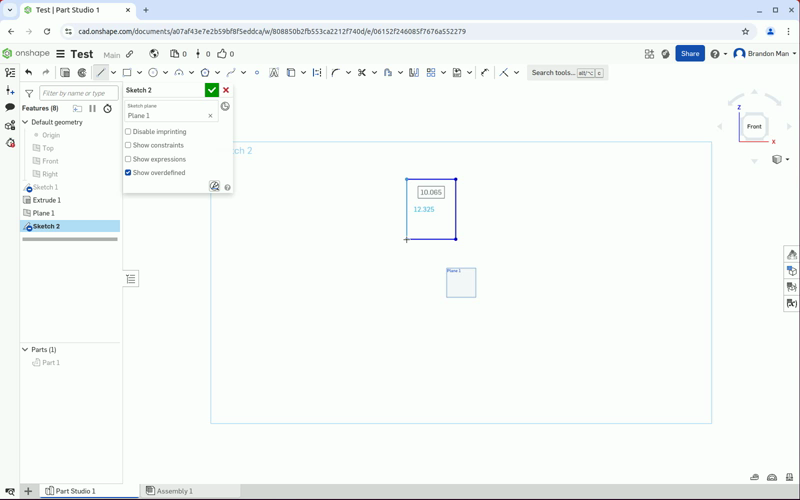
click(406, 239)
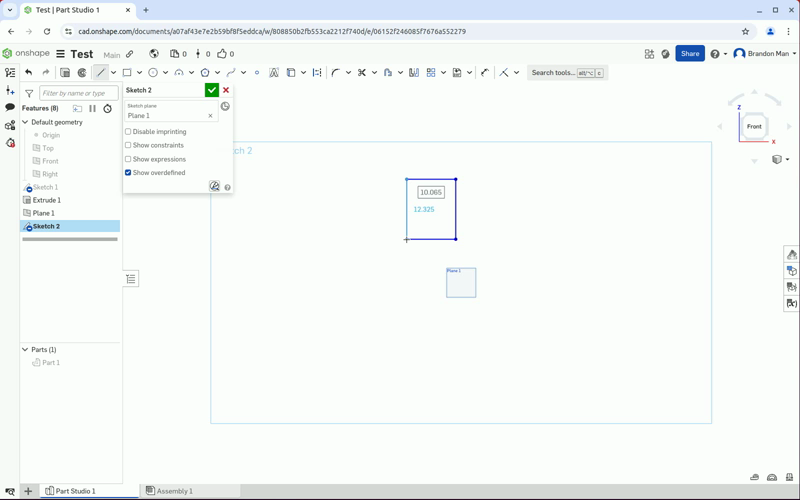
key(esc)
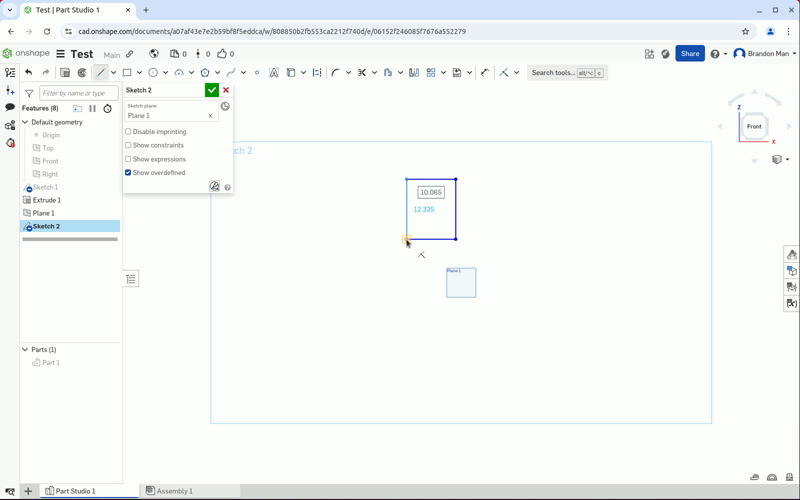
mouse_move(437, 229)
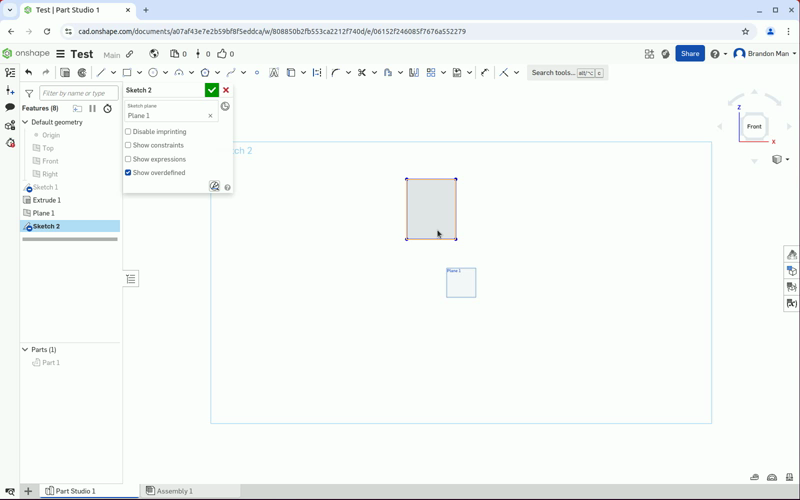
click(437, 229)
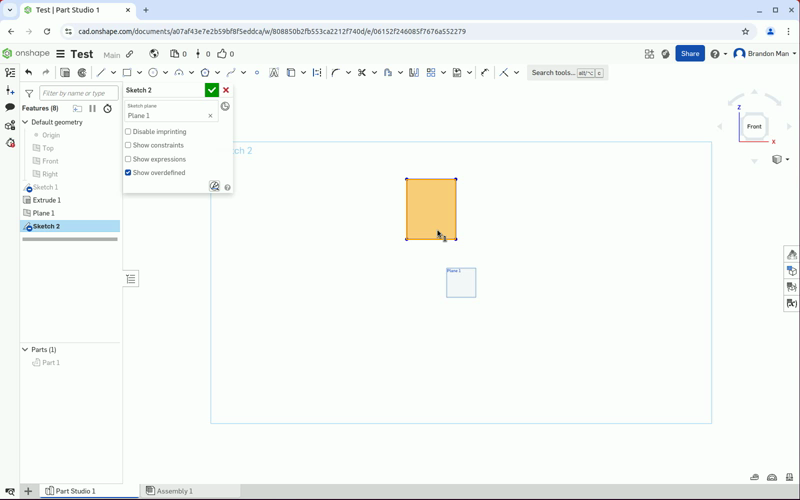
mouse_move(73, 352)
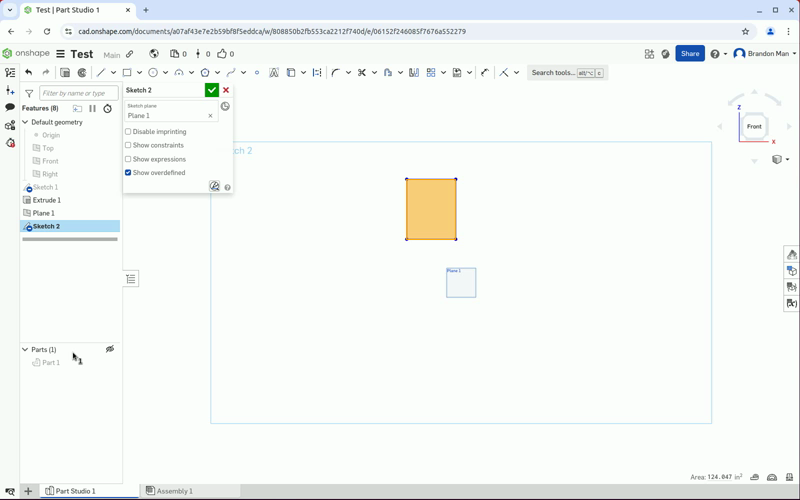
key(shift+y)
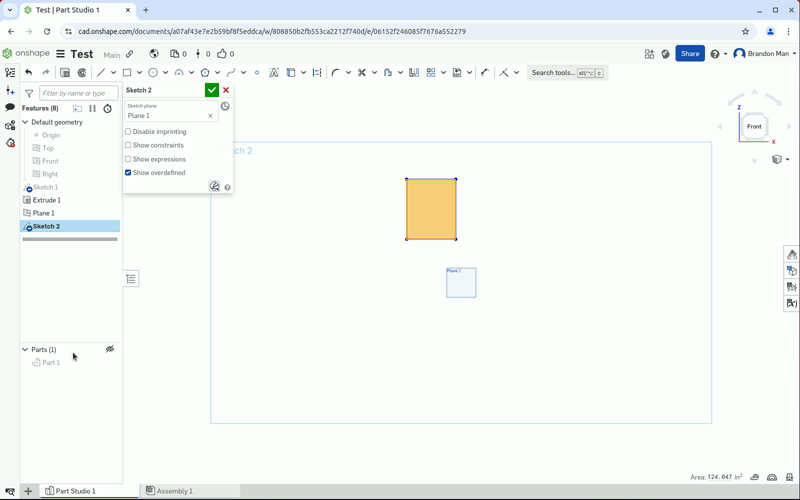
key(shift+e)
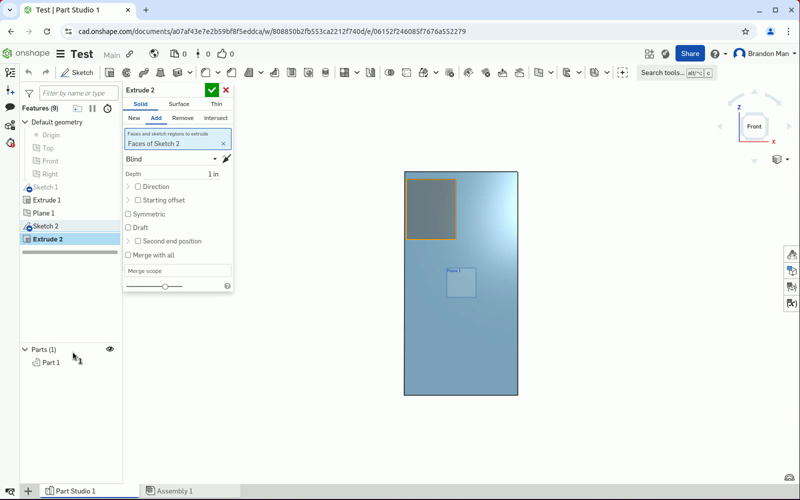
mouse_move(143, 106)
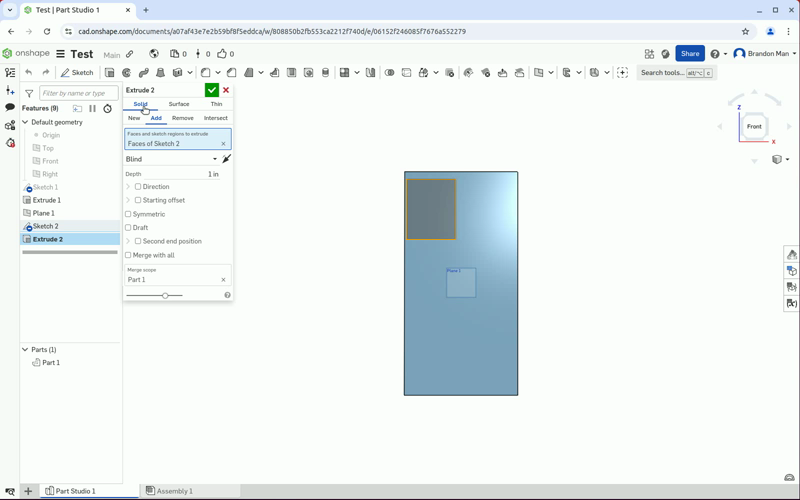
click(143, 106)
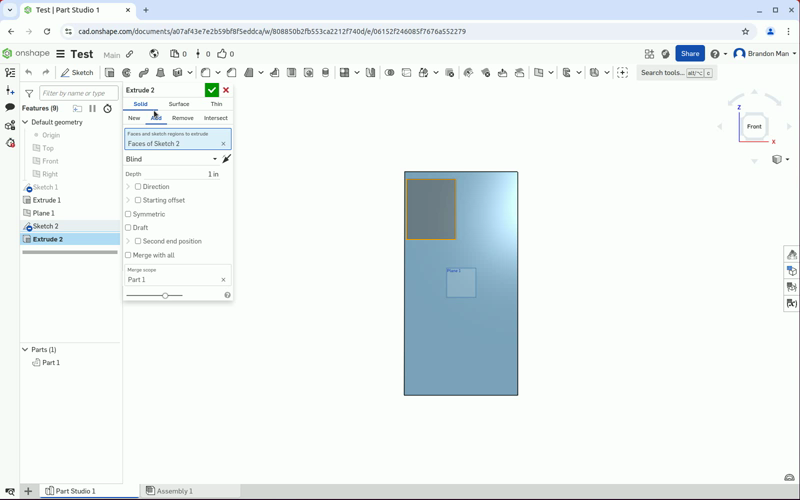
mouse_move(186, 120)
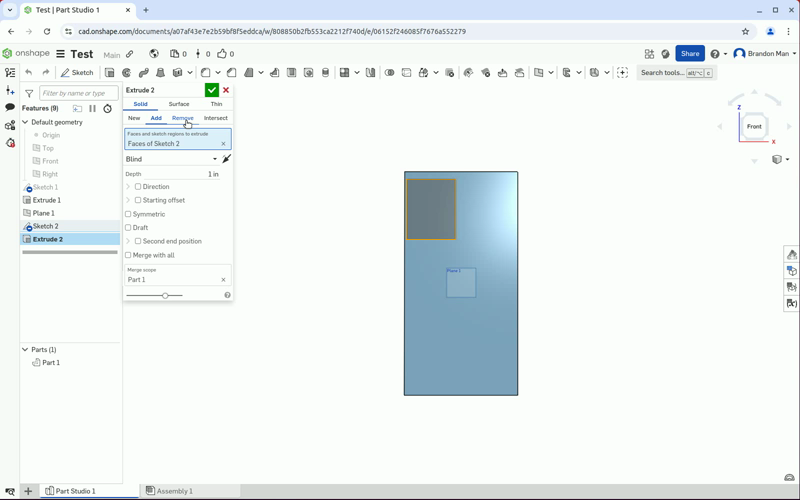
click(186, 120)
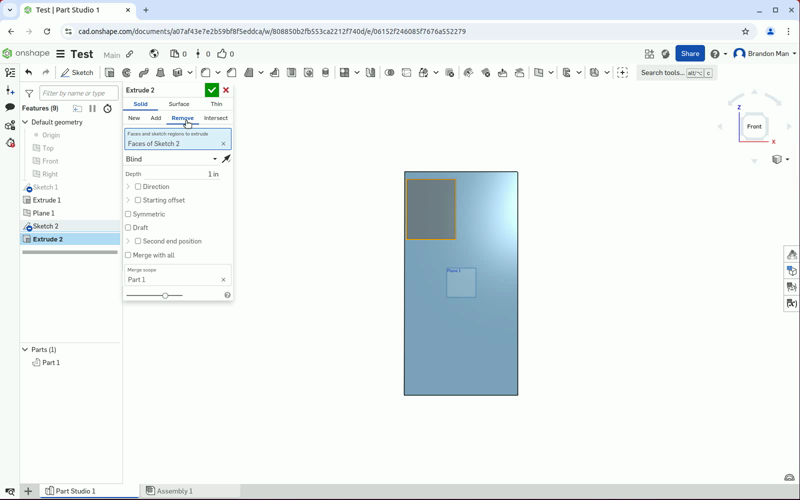
key(tab, 4)
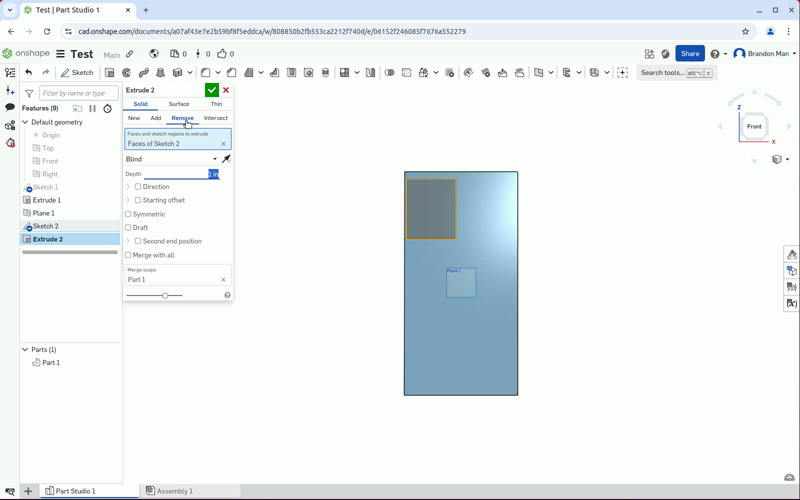
text(14.683)
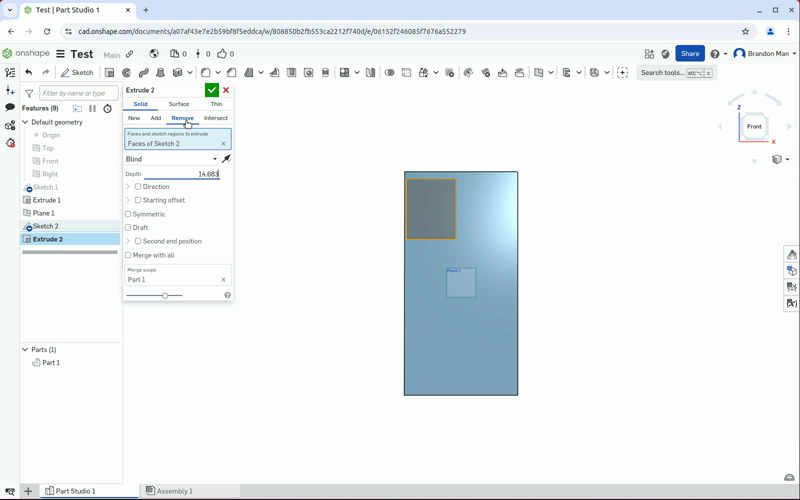
key(tab, 6)
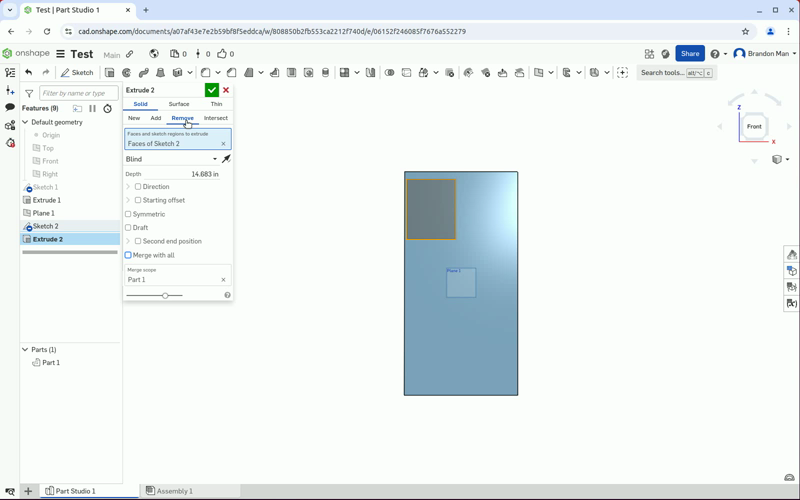
key(space)
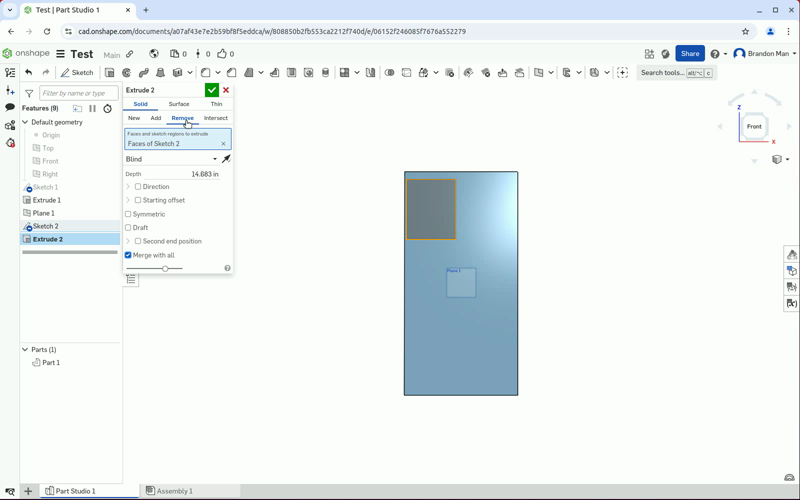
key(enter)
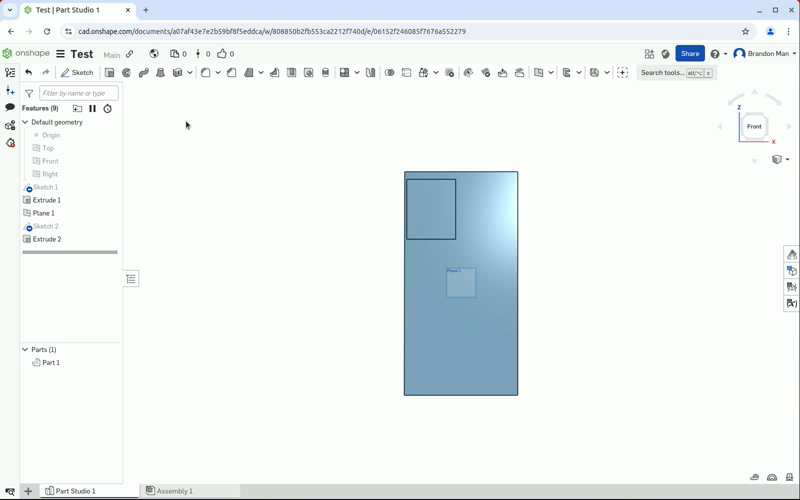
key(shift+h)
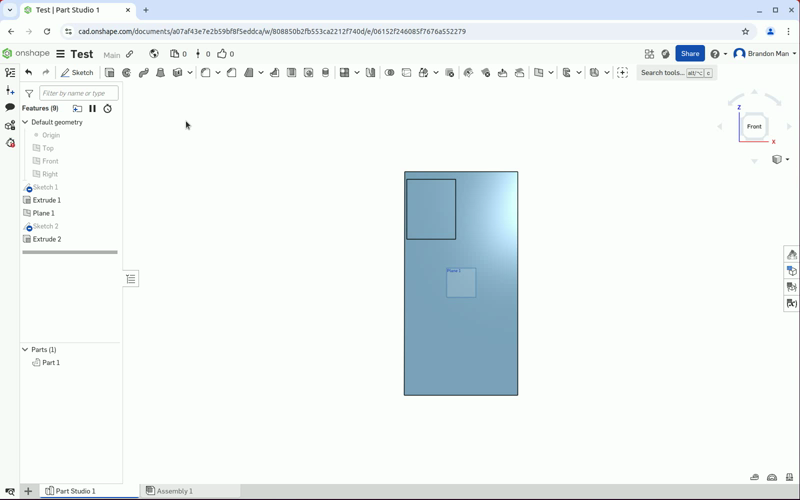
key(shift+h)
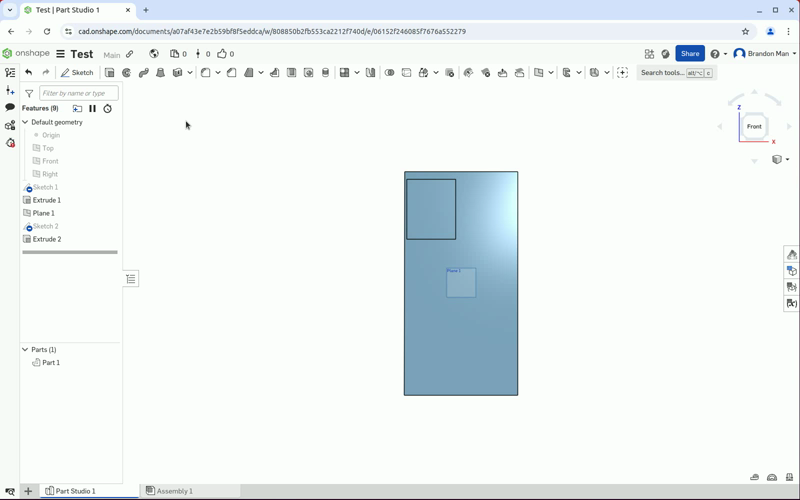
mouse_move(73, 189)
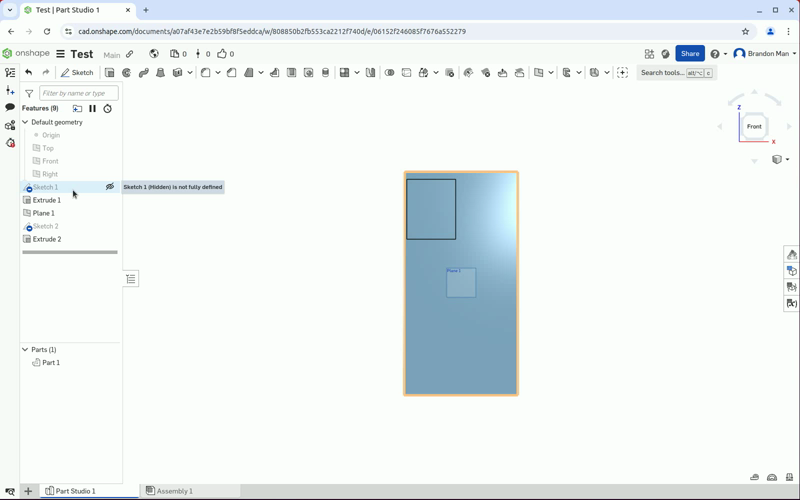
click(73, 189)
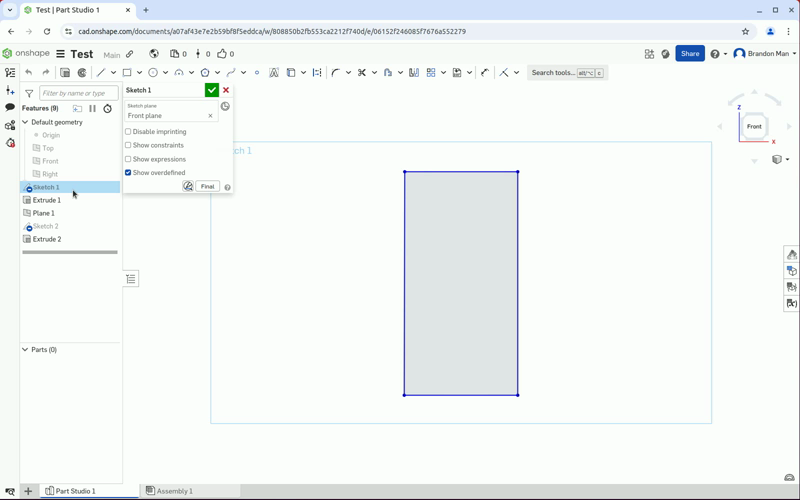
mouse_move(229, 92)
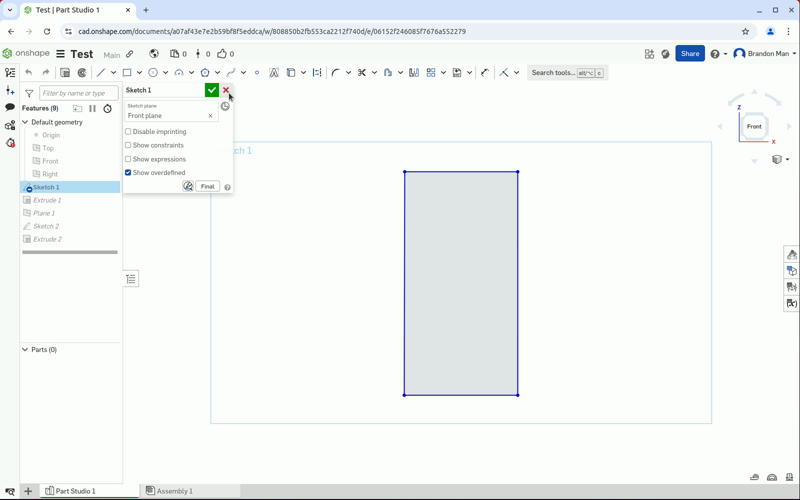
click(229, 92)
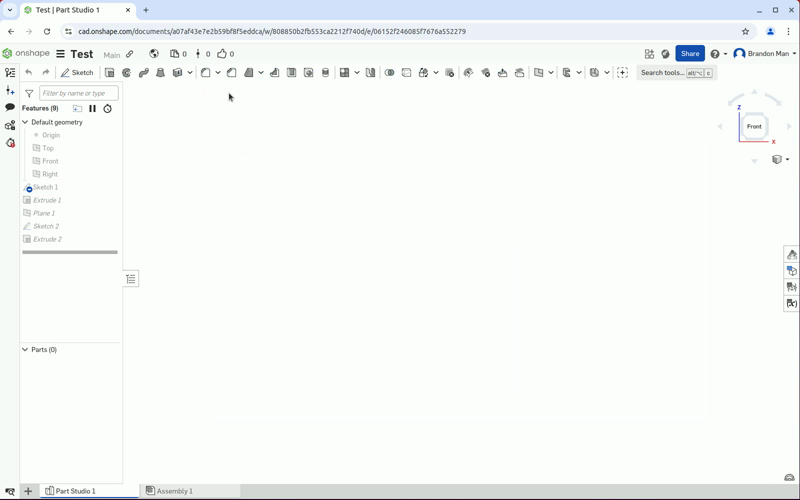
key(shift+s)
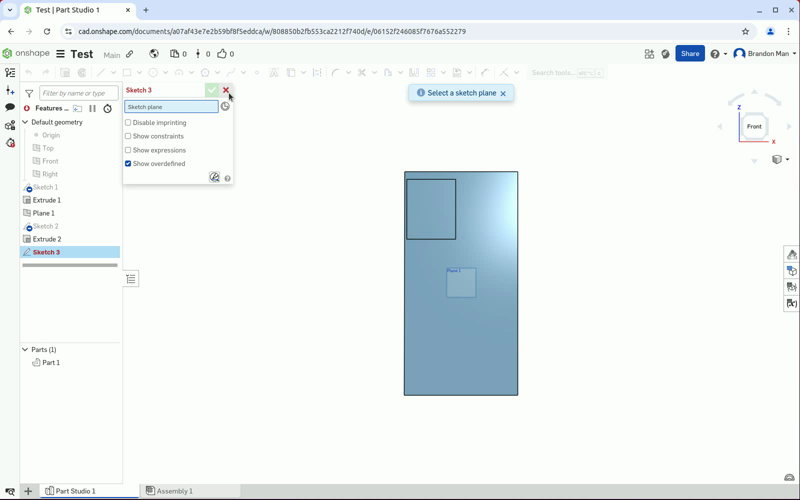
mouse_move(73, 215)
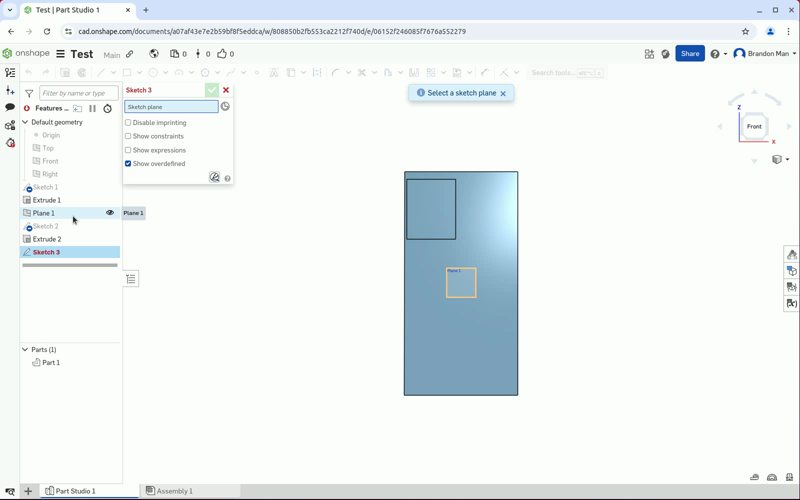
click(73, 215)
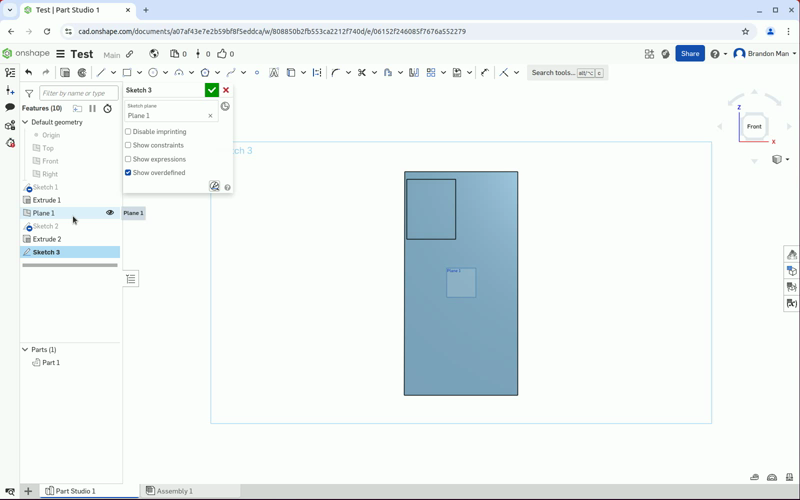
mouse_move(73, 352)
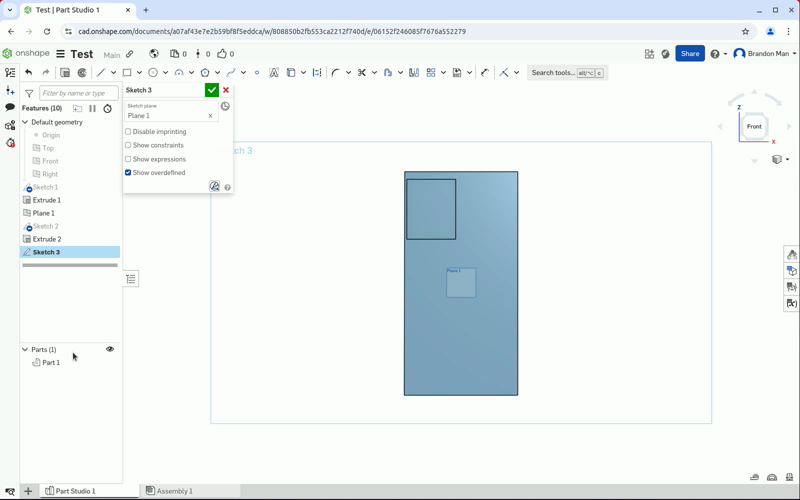
key(y)
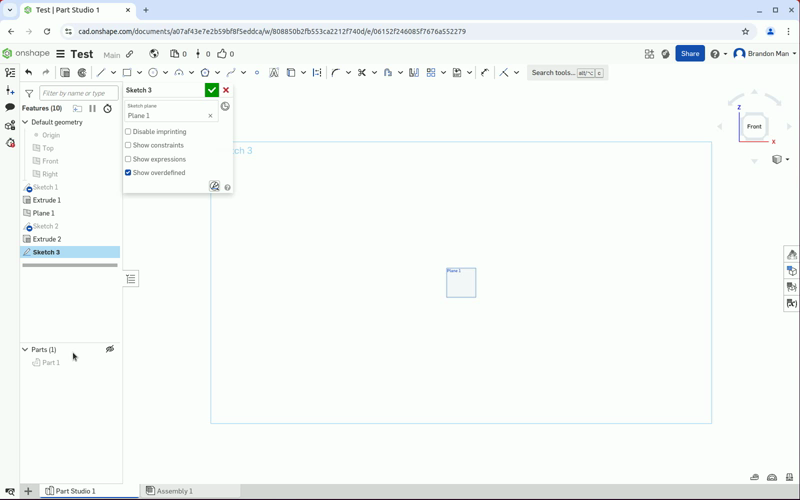
key(l)
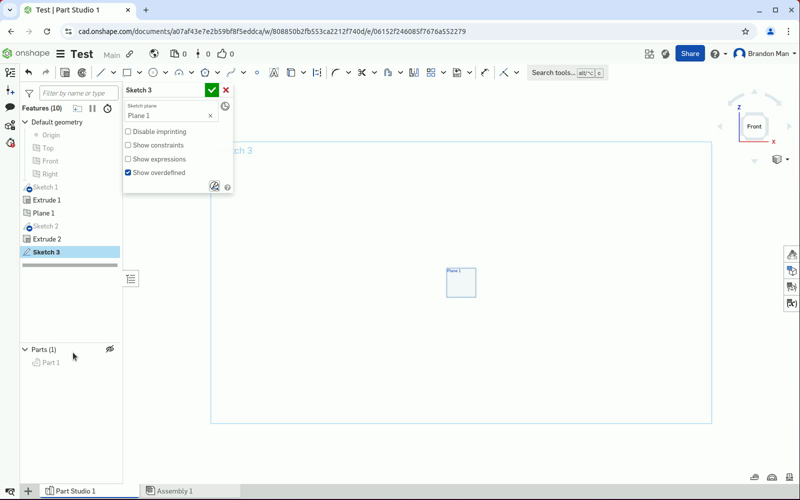
key_down(shift)
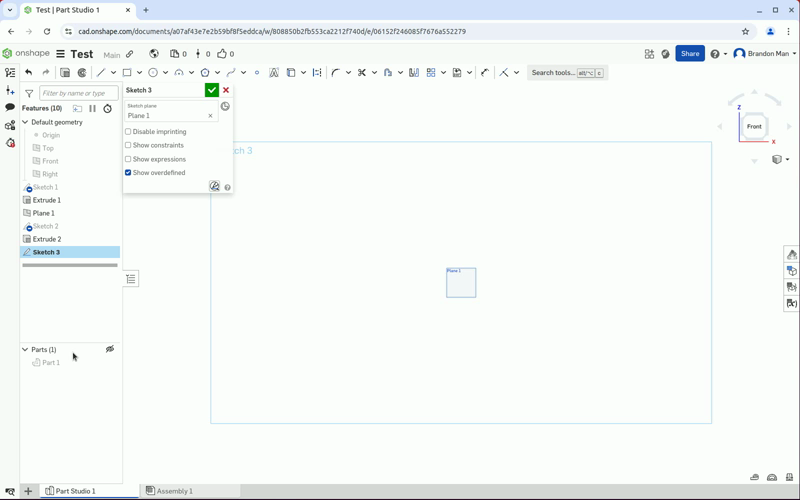
mouse_move(466, 239)
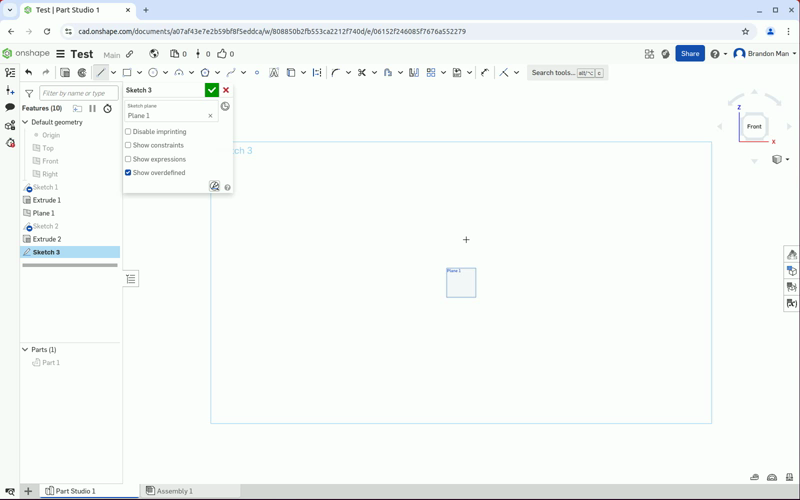
click(466, 239)
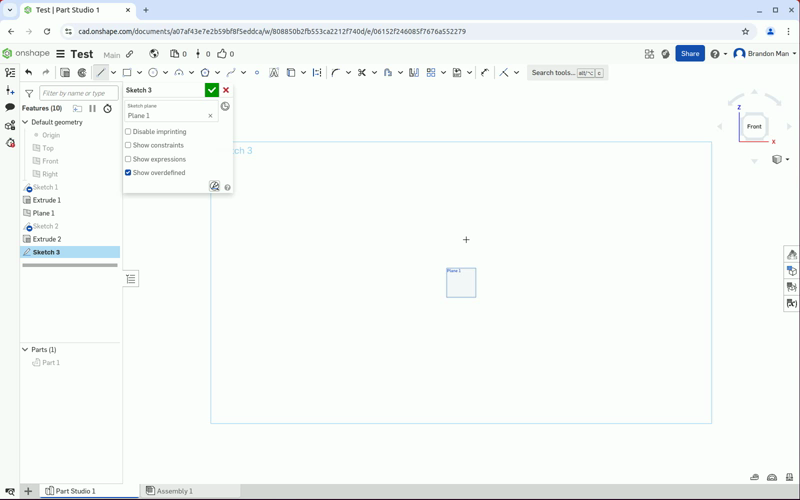
key_up(shift)
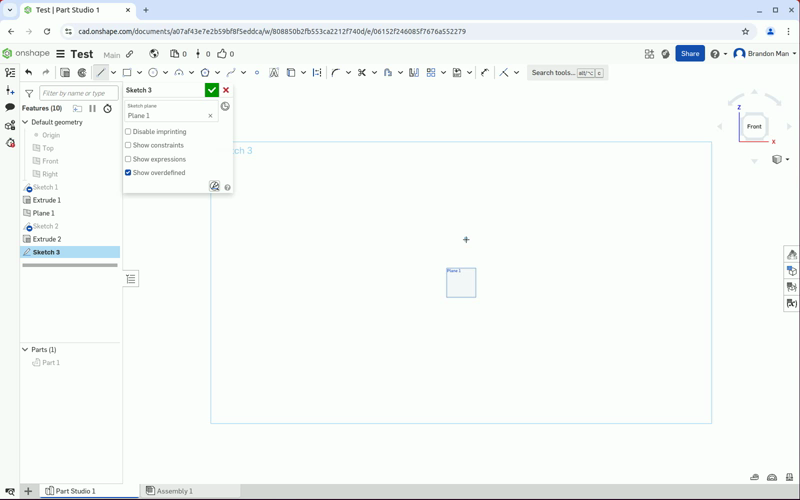
key_down(shift)
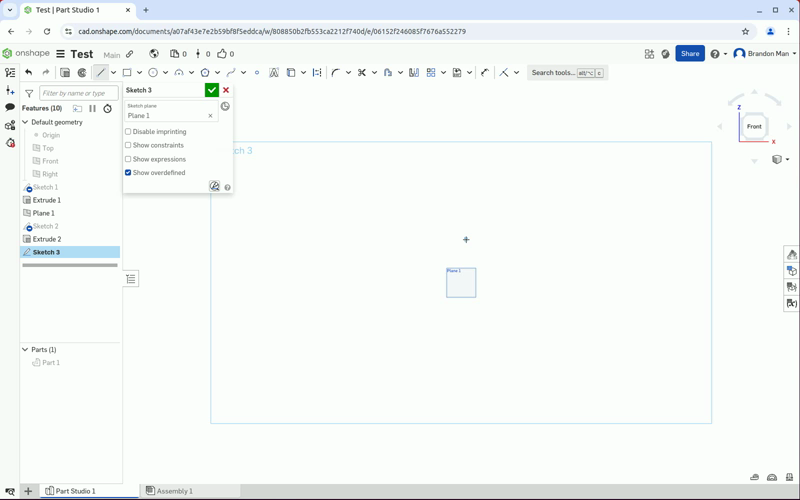
mouse_move(496, 239)
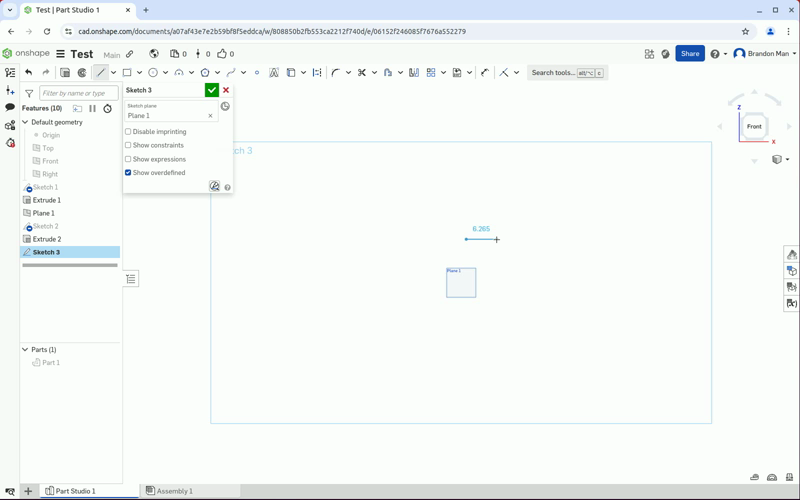
mouse_move(515, 239)
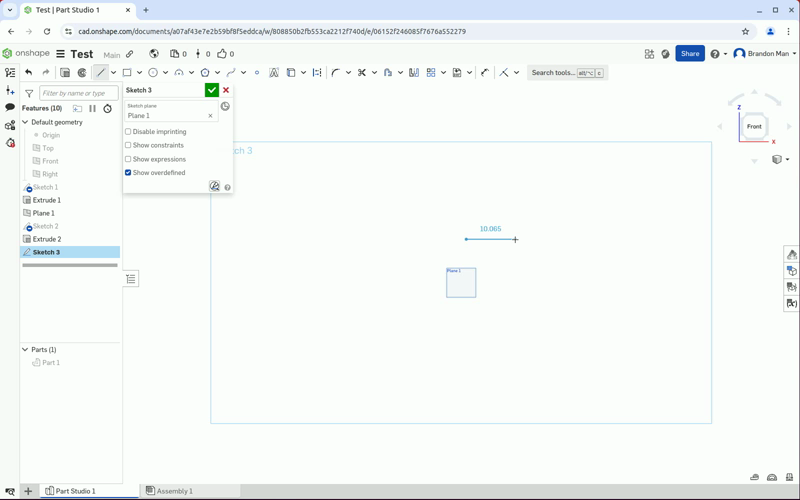
click(515, 239)
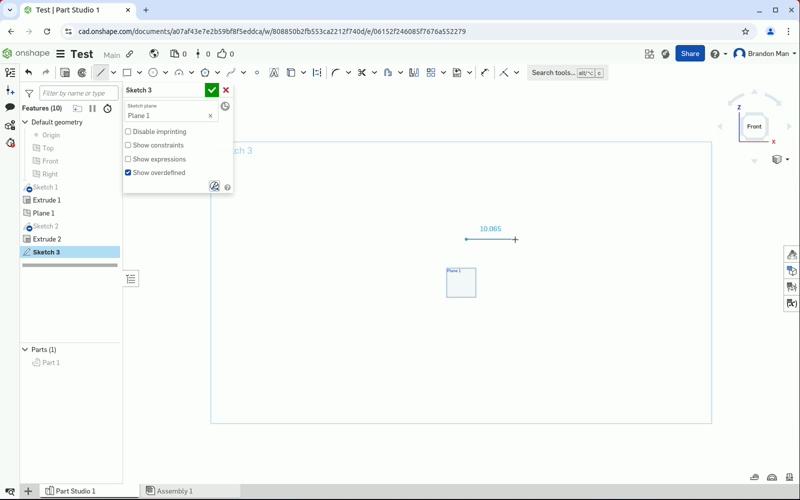
key_up(shift)
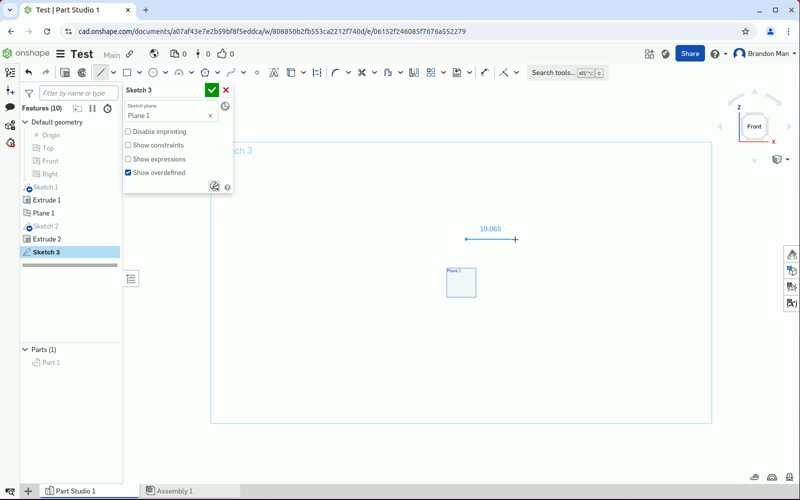
key_down(shift)
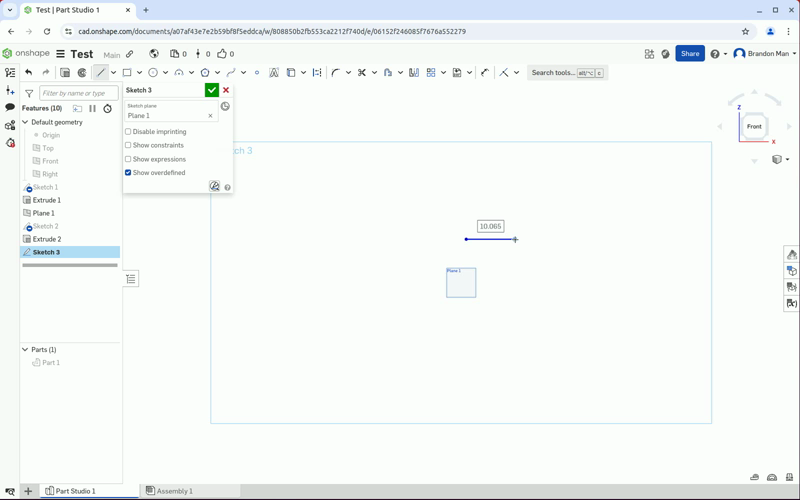
mouse_move(515, 179)
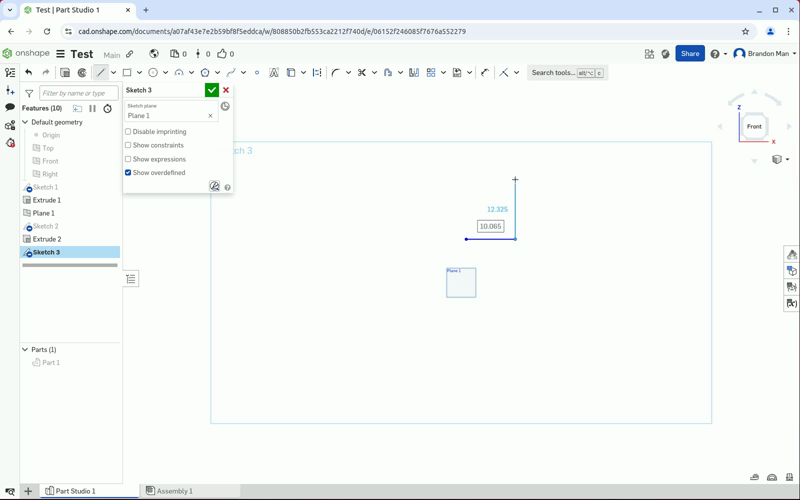
click(515, 179)
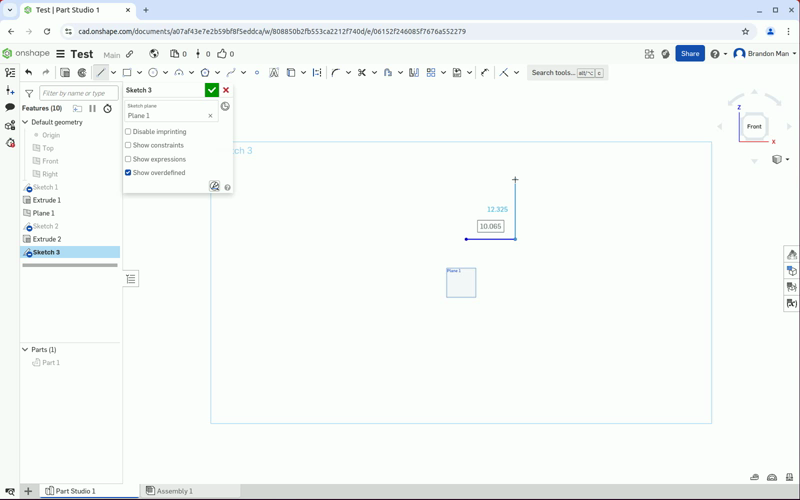
key_up(shift)
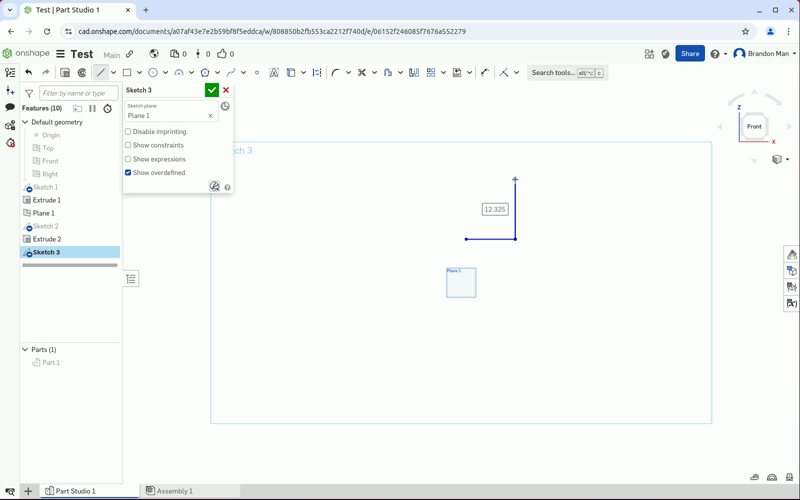
key_down(shift)
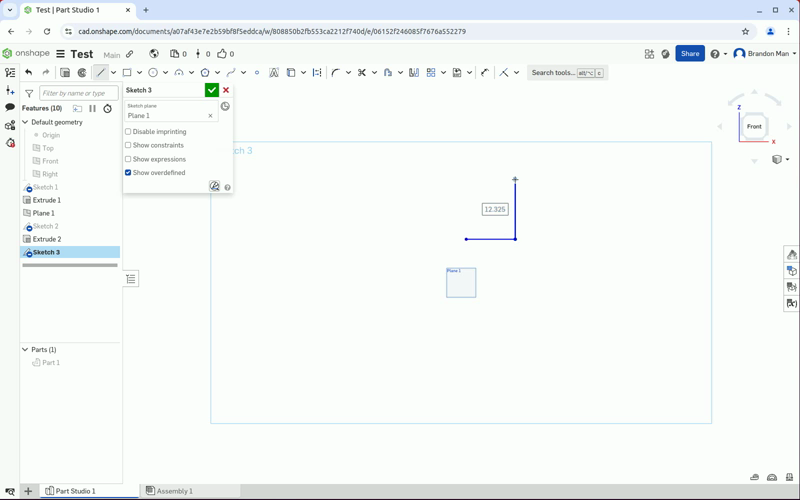
mouse_move(545, 179)
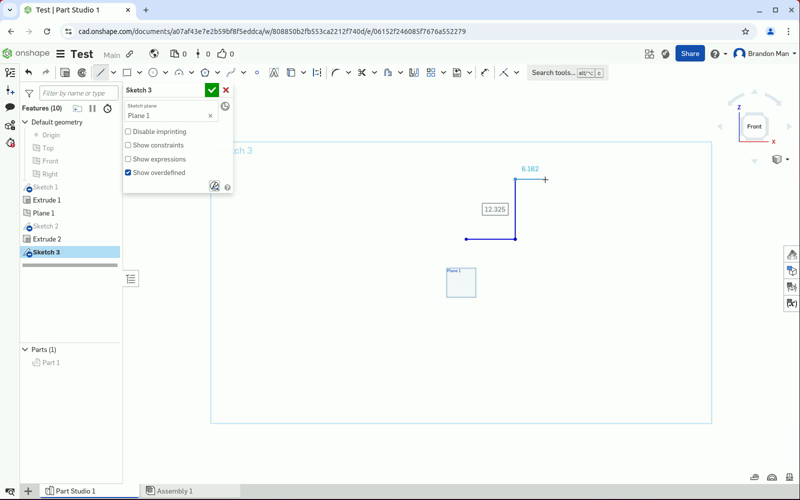
mouse_move(466, 179)
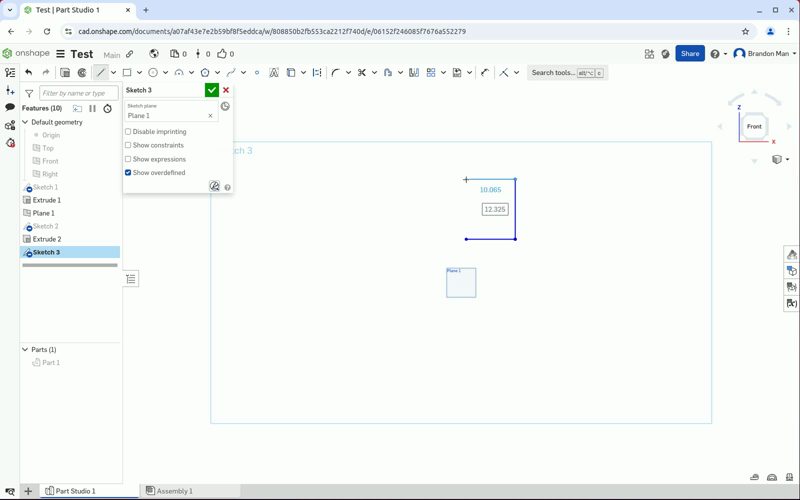
click(466, 179)
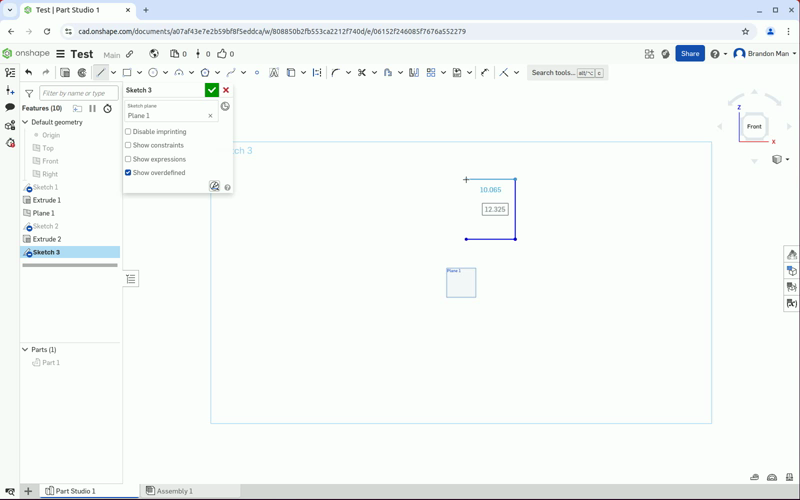
key_up(shift)
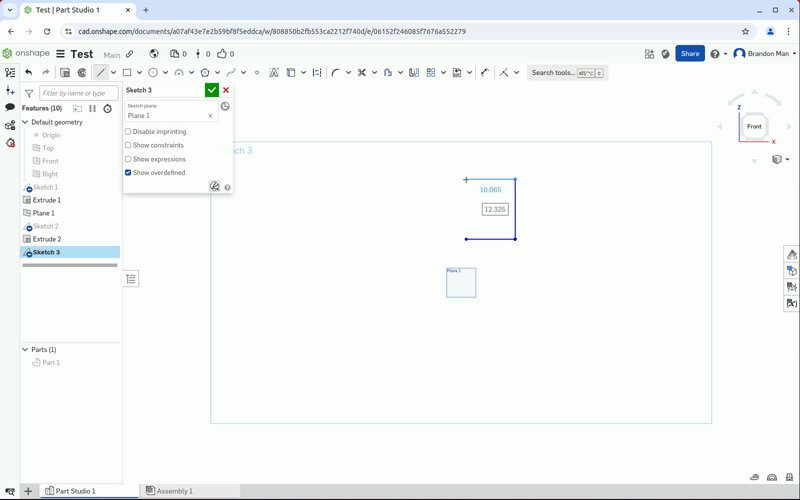
key_down(shift)
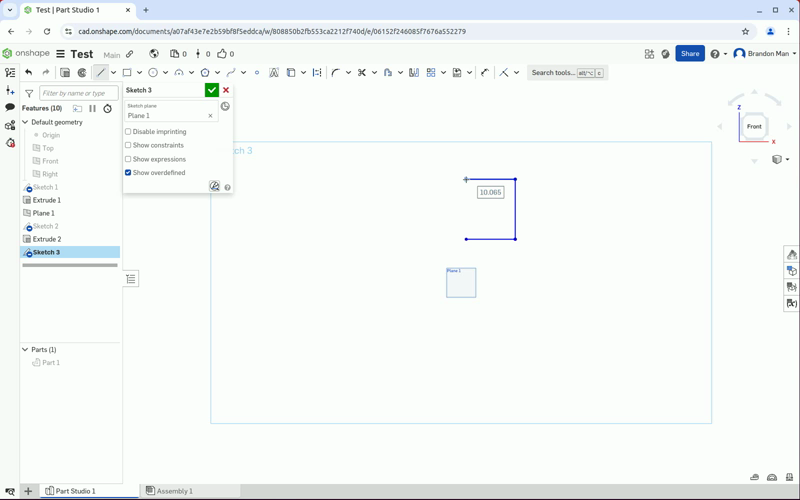
mouse_move(466, 239)
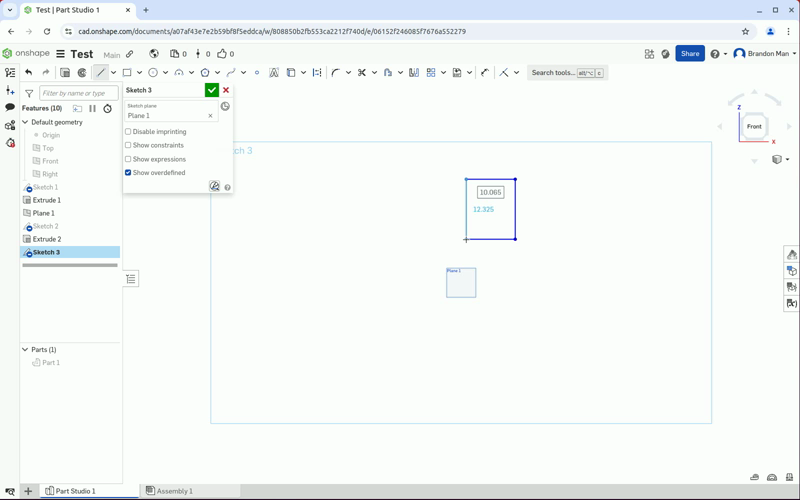
key_up(shift)
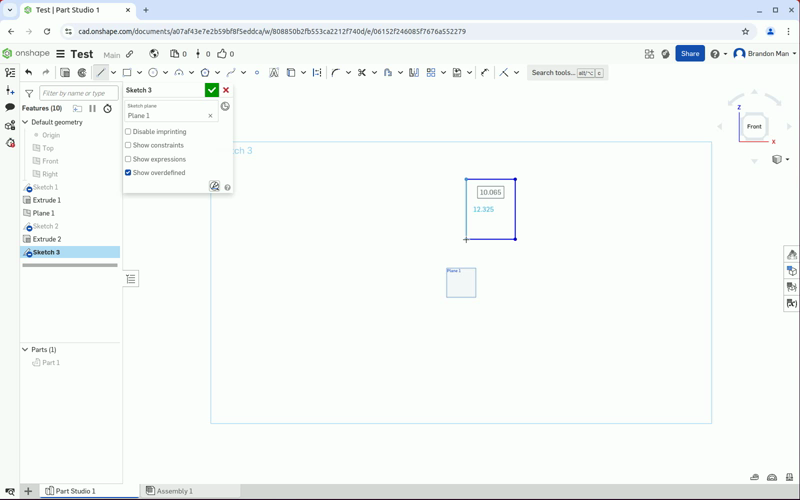
click(466, 239)
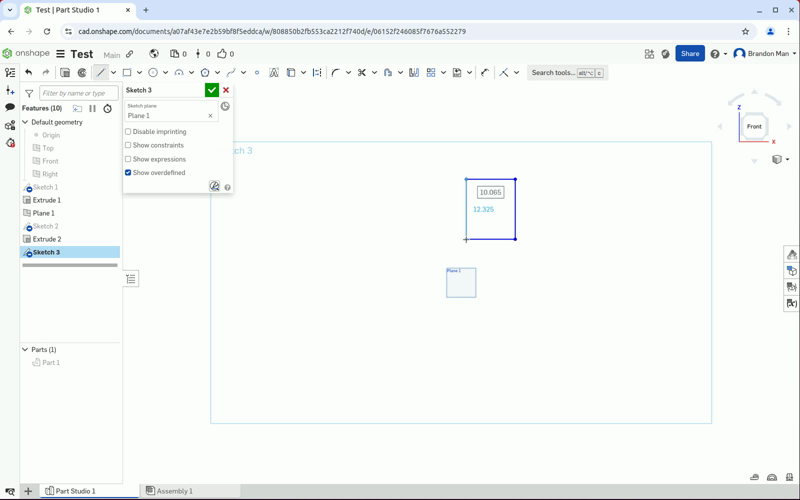
key(esc)
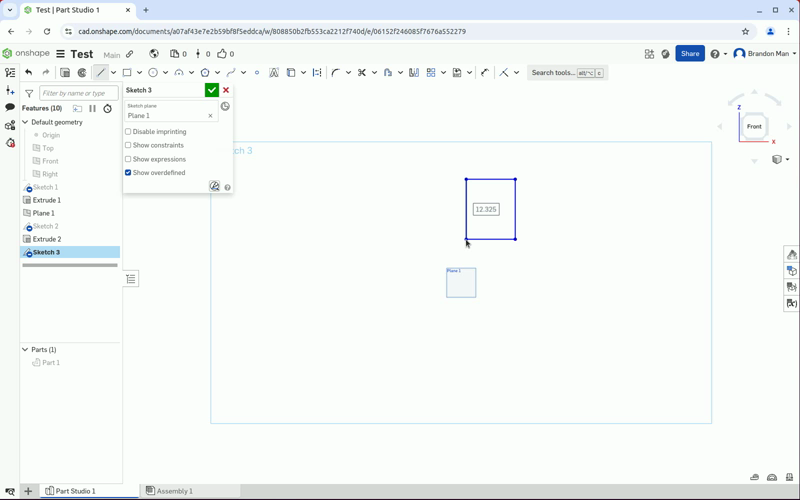
mouse_move(494, 195)
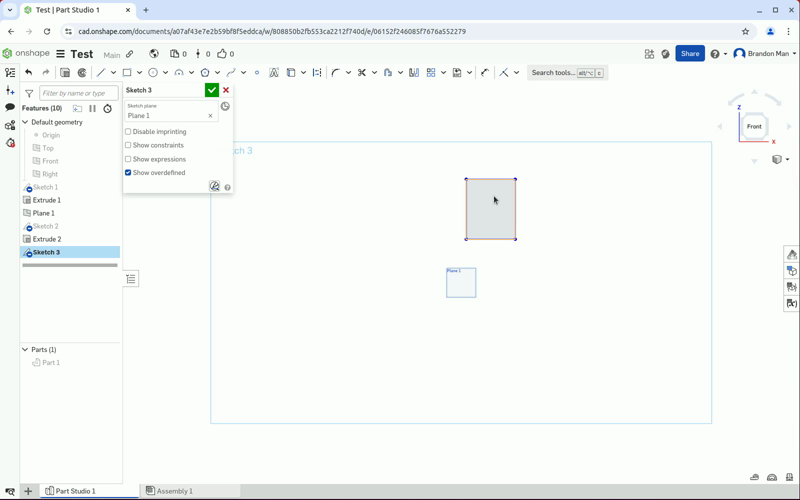
click(494, 195)
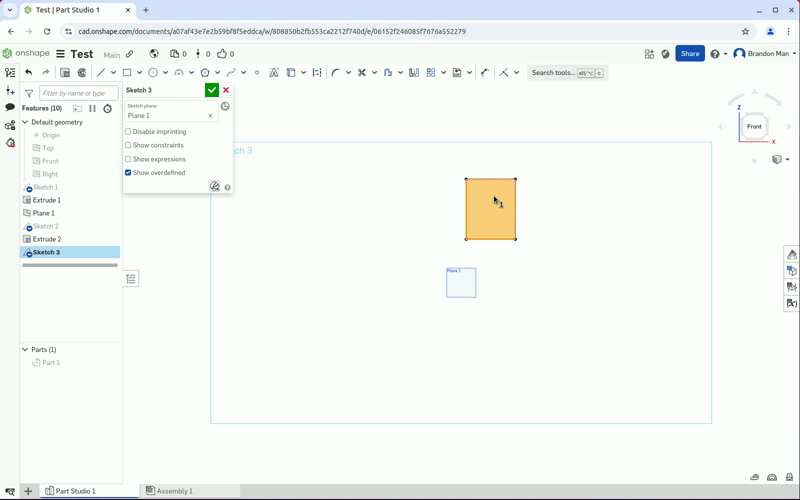
mouse_move(73, 352)
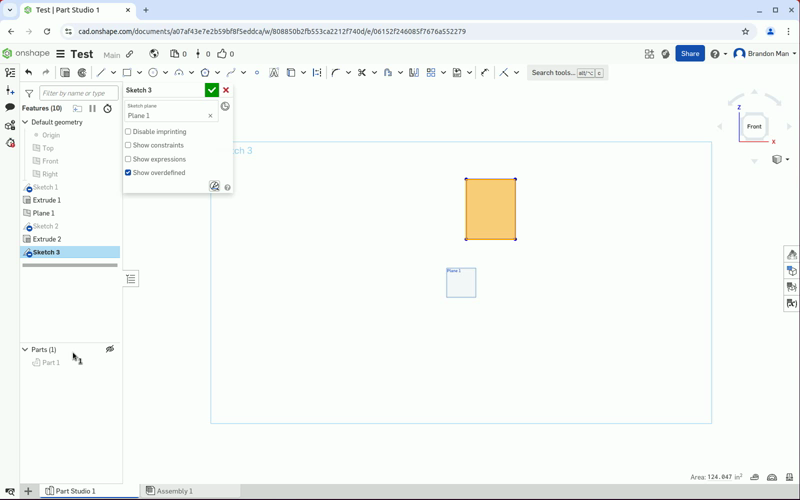
key(shift+y)
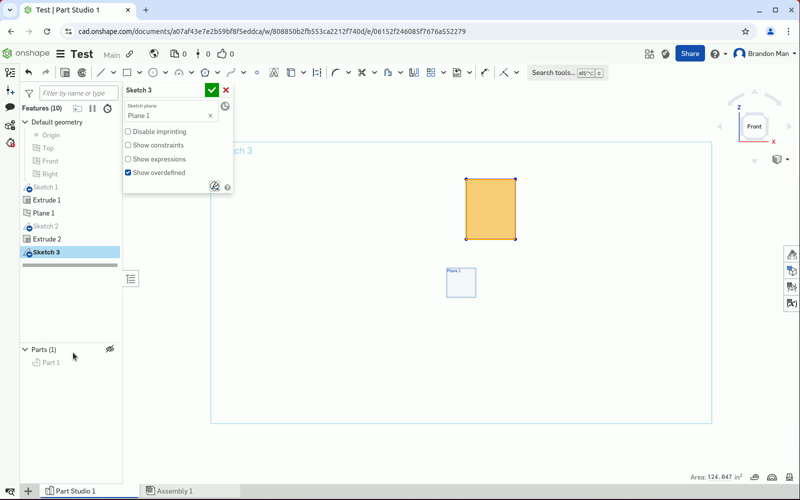
key(shift+e)
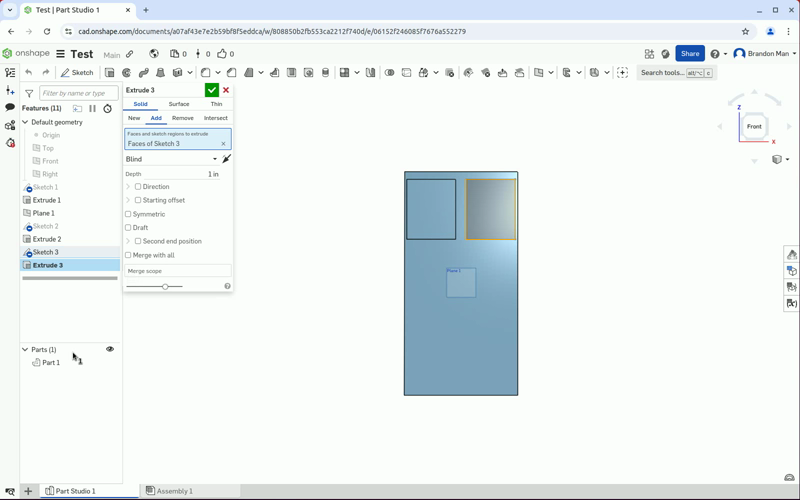
mouse_move(143, 106)
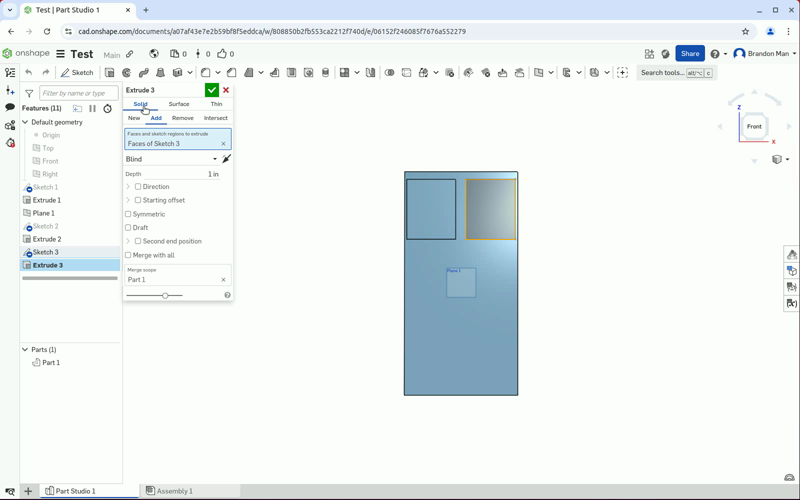
click(143, 106)
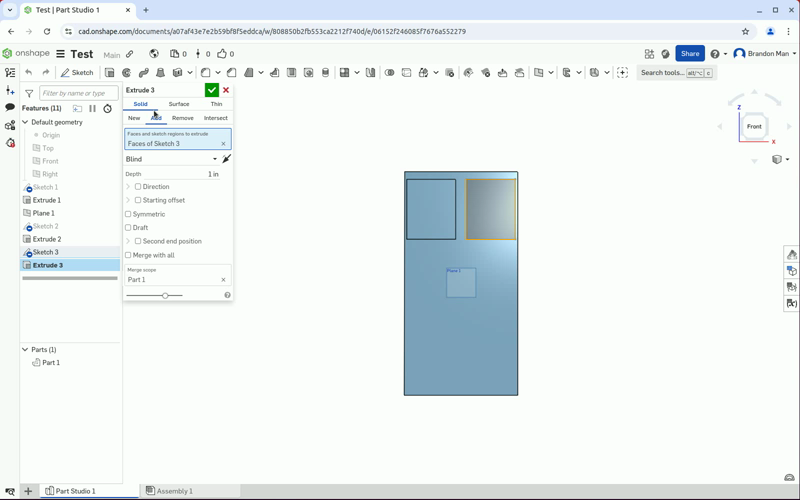
mouse_move(186, 120)
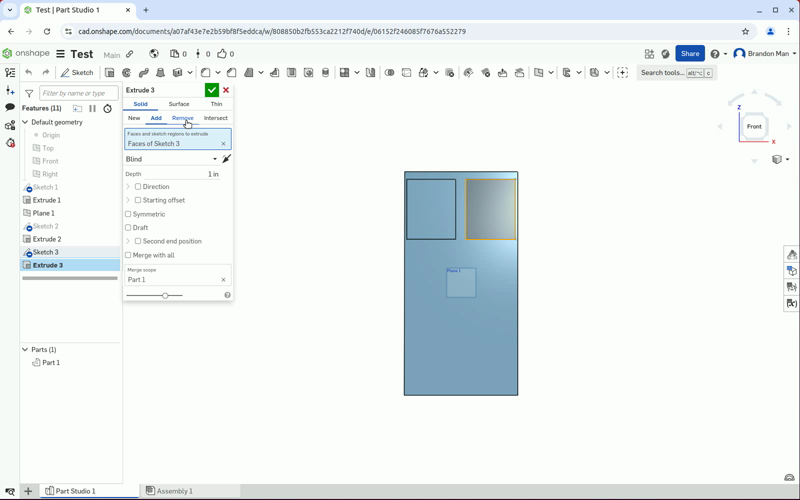
click(186, 120)
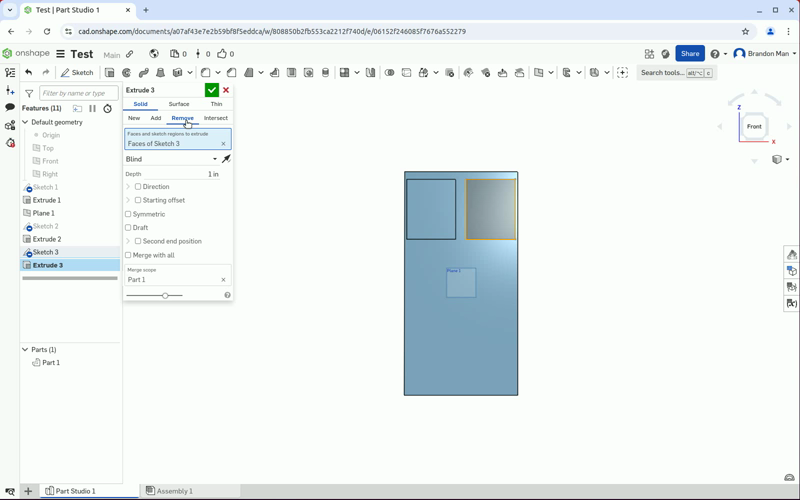
key(tab, 4)
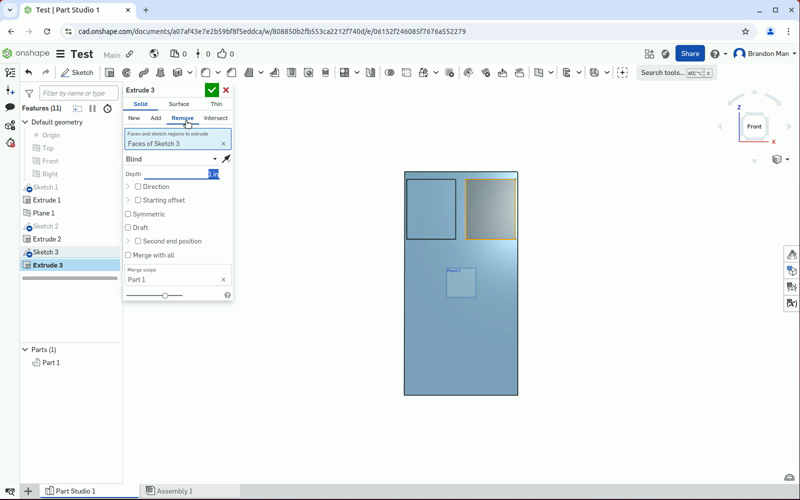
text(14.683)
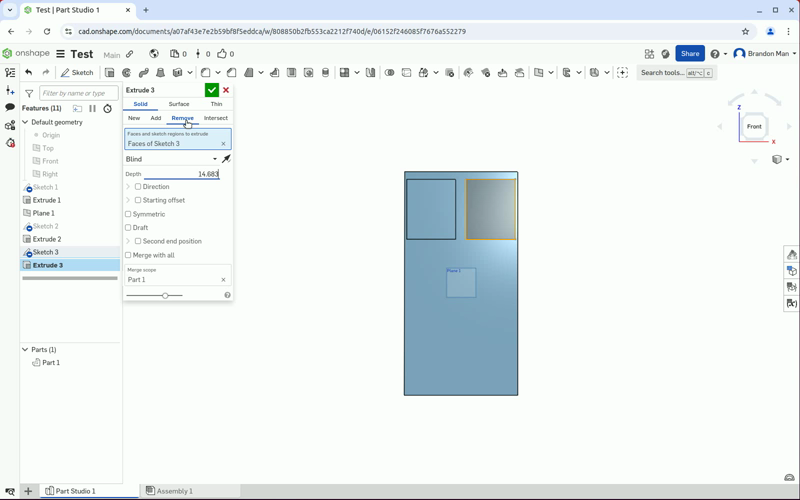
key(tab, 6)
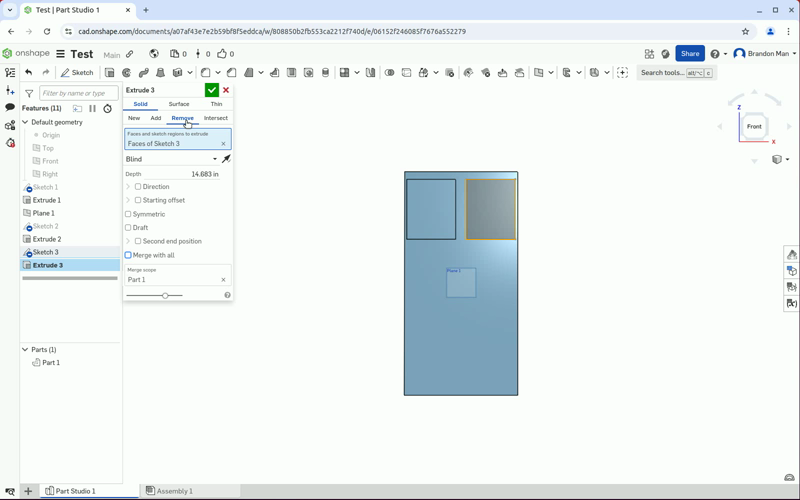
key(space)
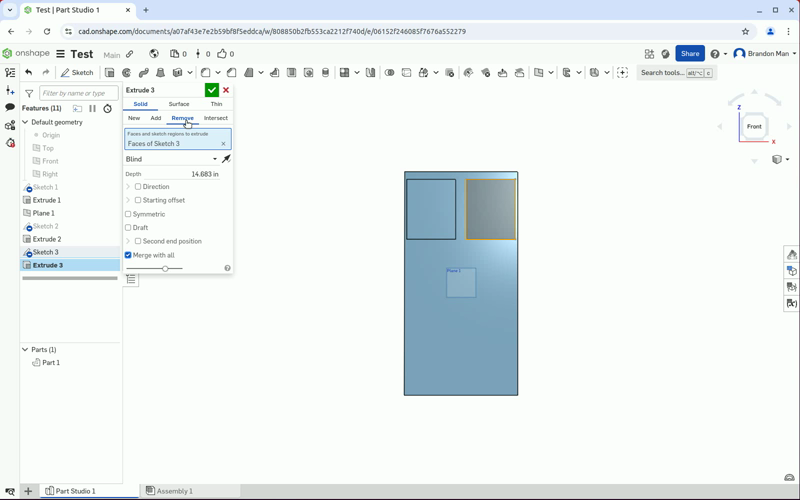
key(enter)
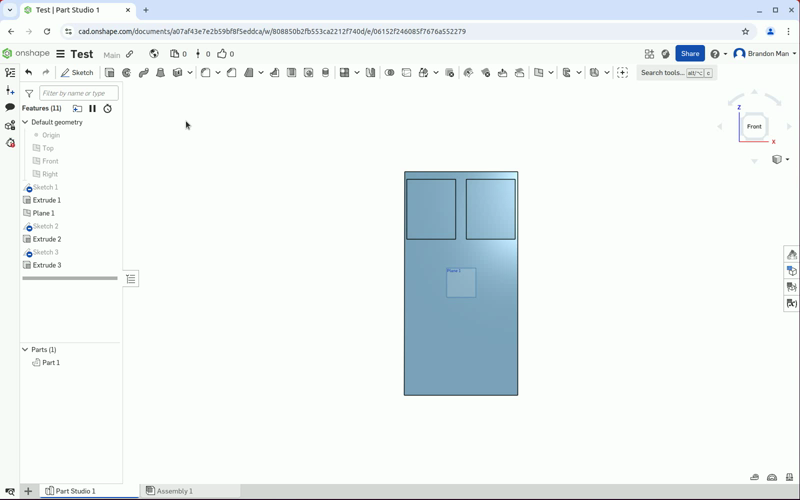
key(shift+h)
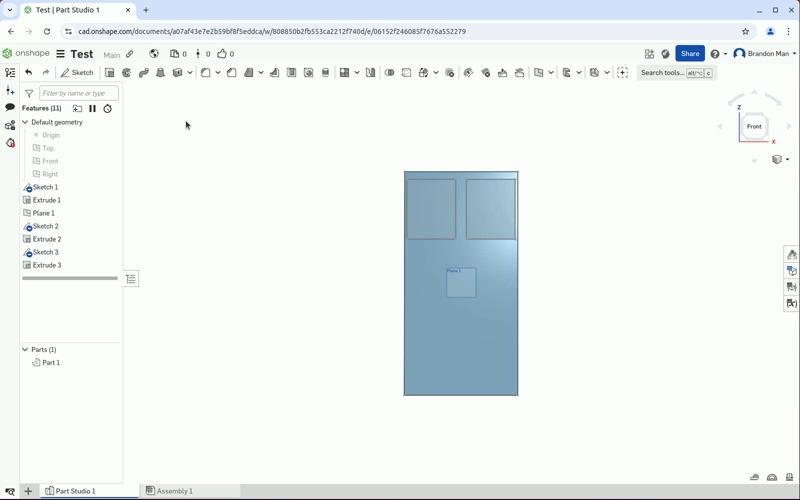
key(shift+h)
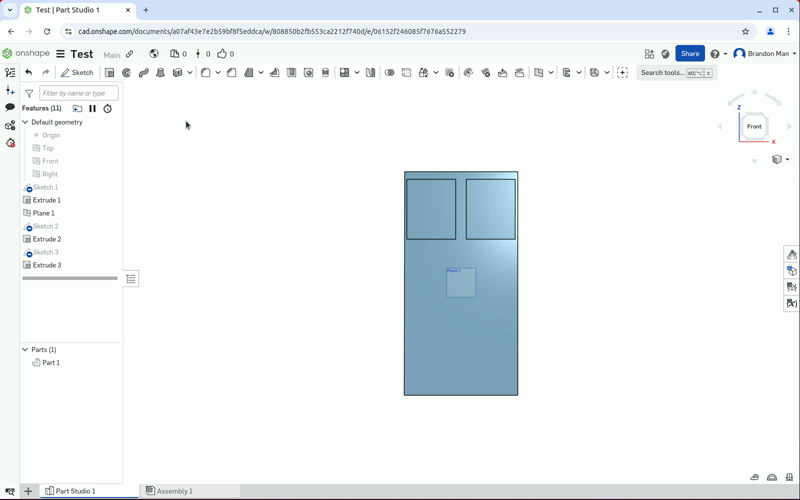
mouse_move(73, 189)
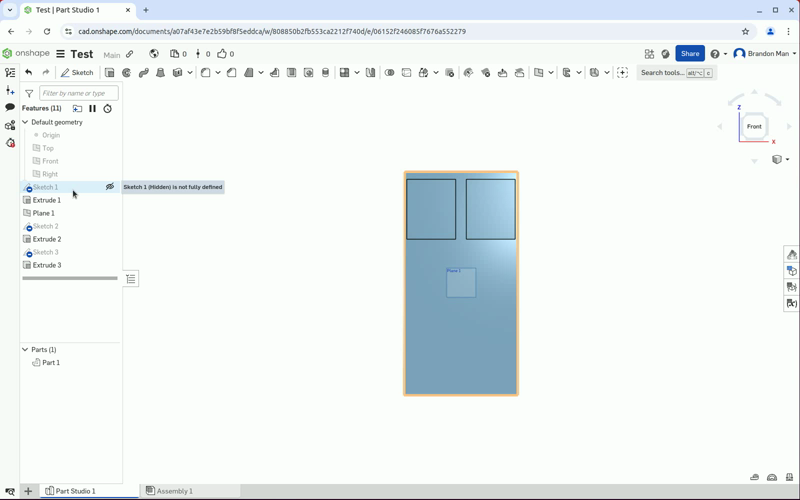
click(73, 189)
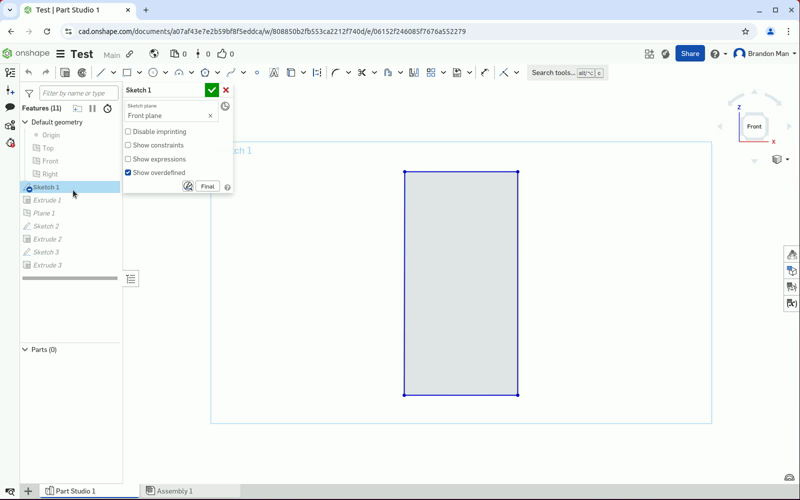
mouse_move(229, 92)
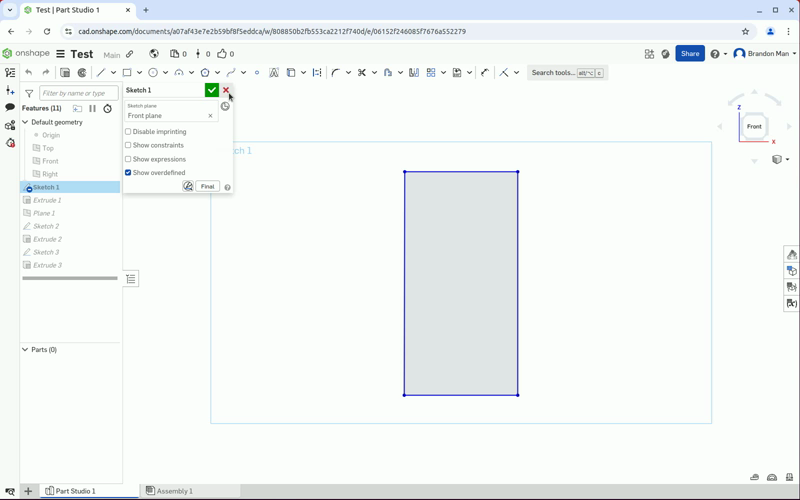
click(229, 92)
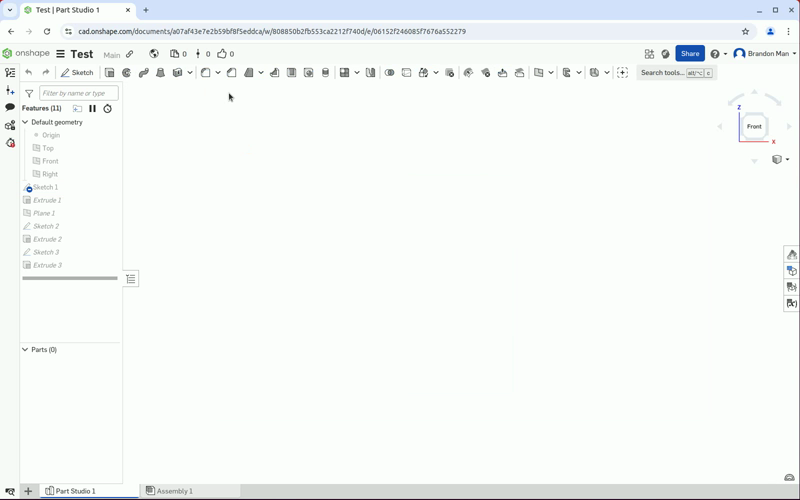
key(shift+s)
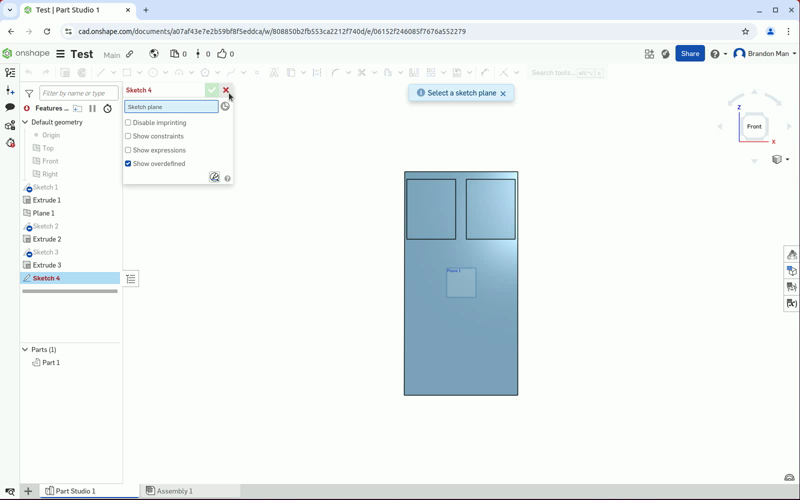
mouse_move(73, 215)
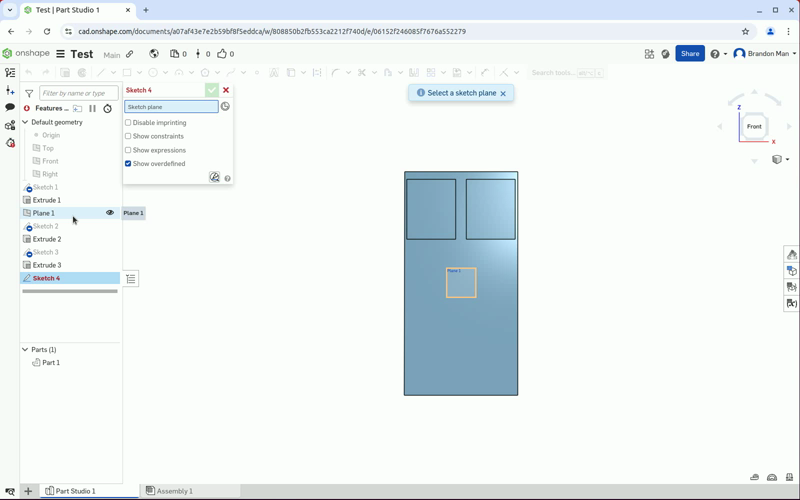
click(73, 215)
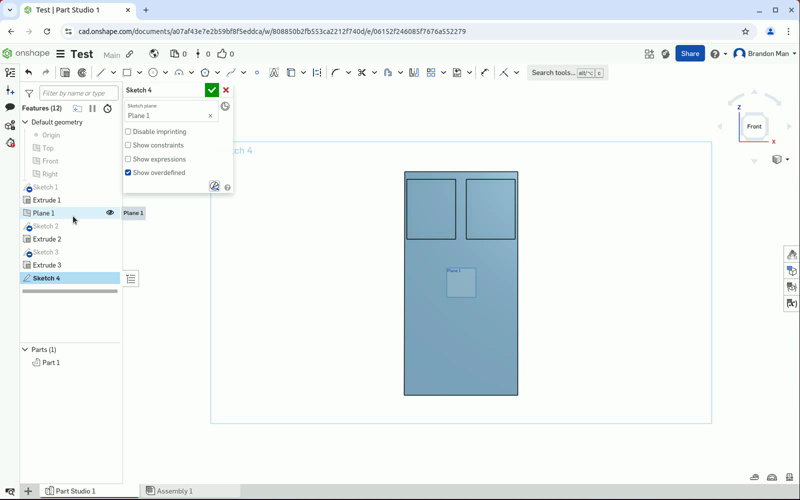
mouse_move(73, 352)
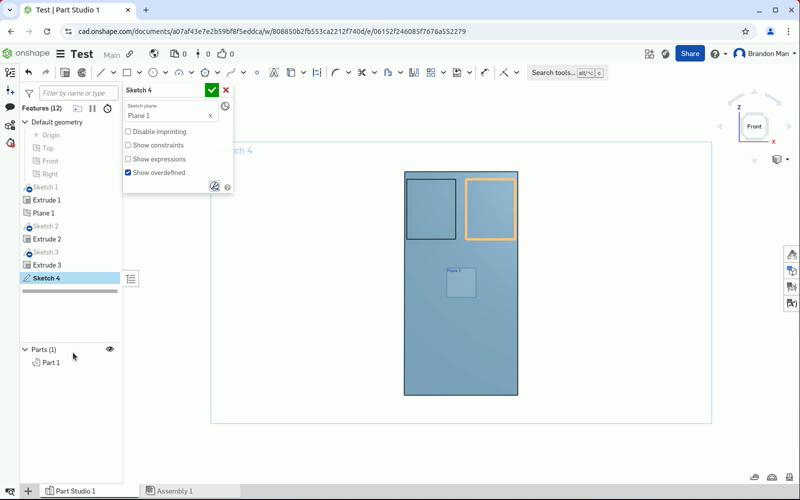
key(y)
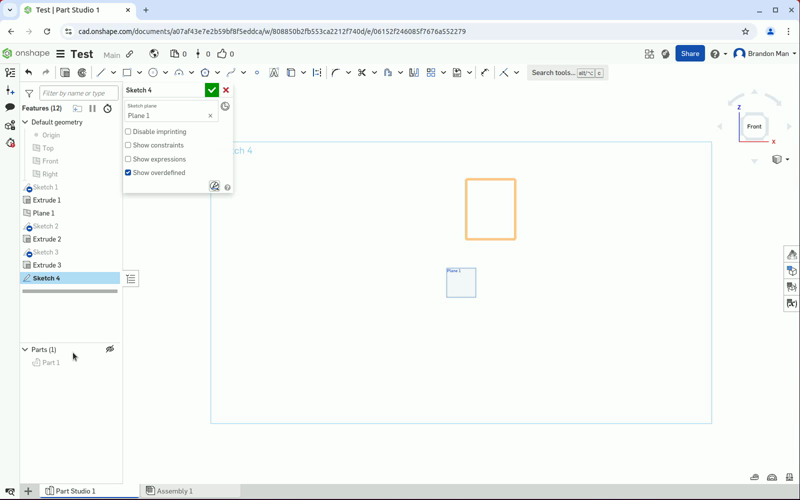
key(l)
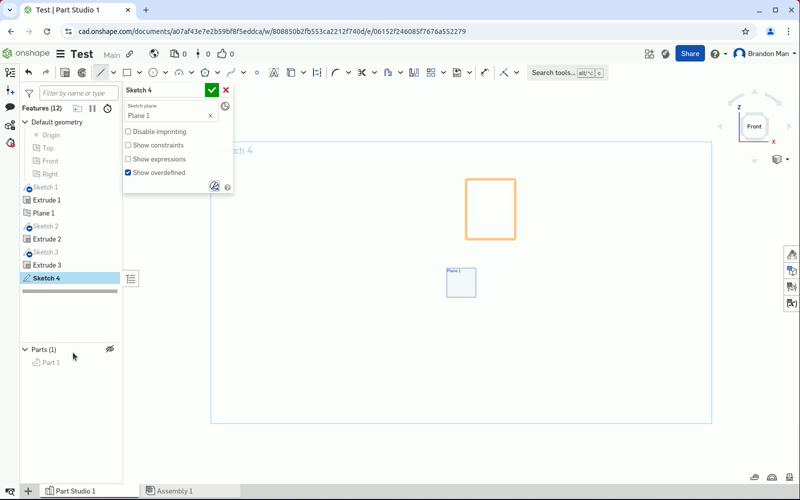
key_down(shift)
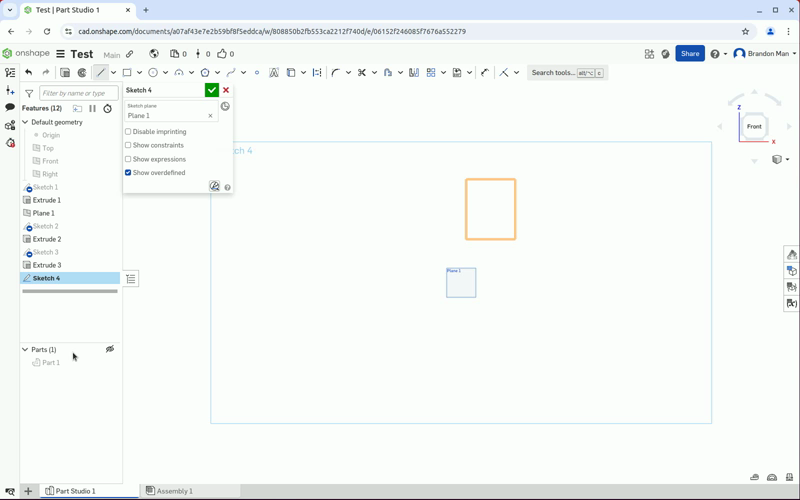
mouse_move(406, 313)
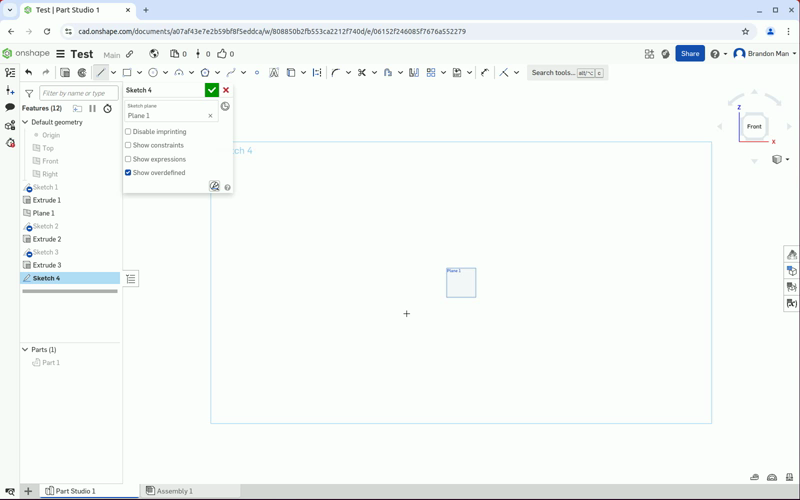
click(406, 313)
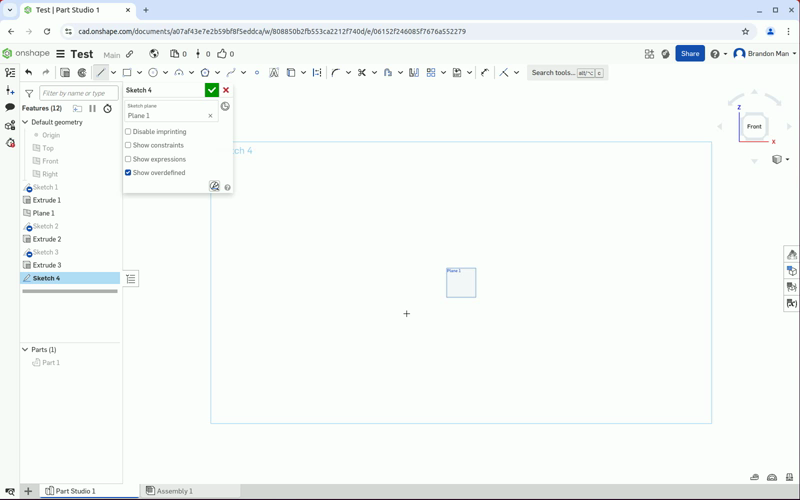
key_up(shift)
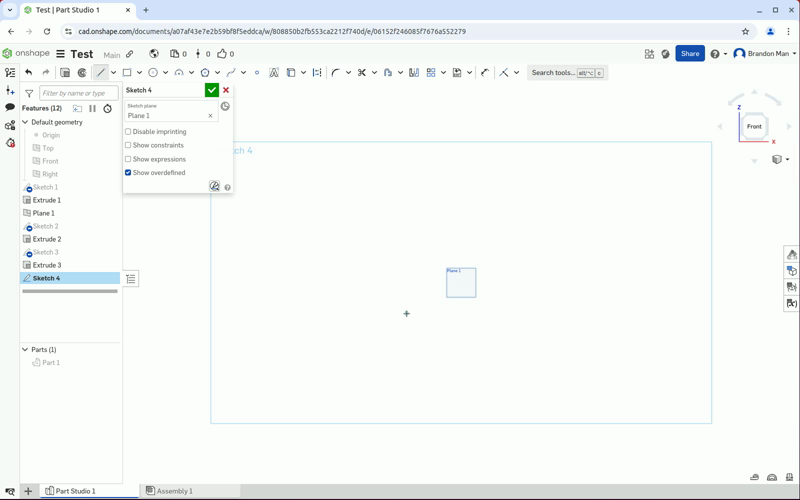
key_down(shift)
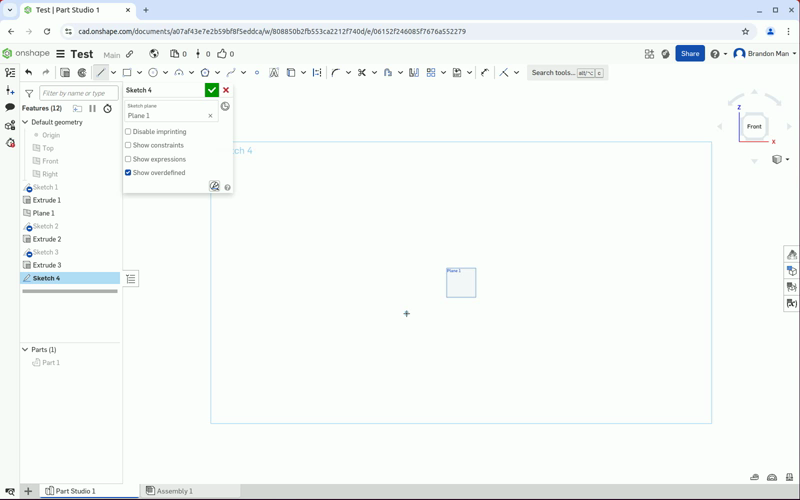
mouse_move(436, 313)
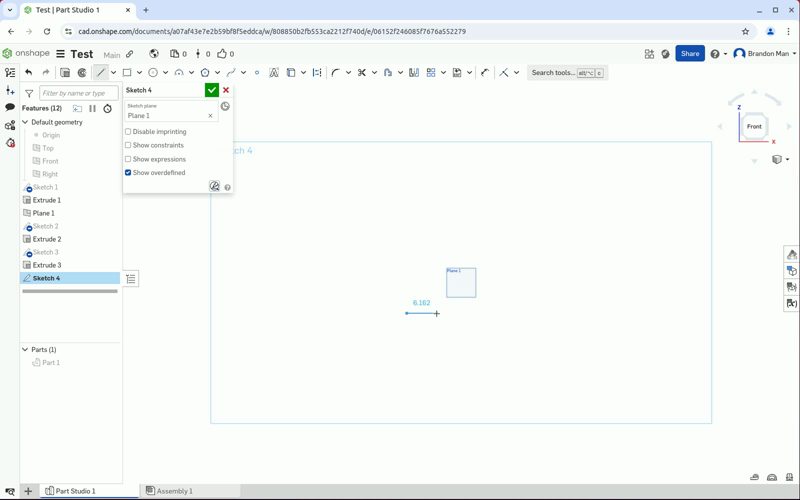
mouse_move(455, 313)
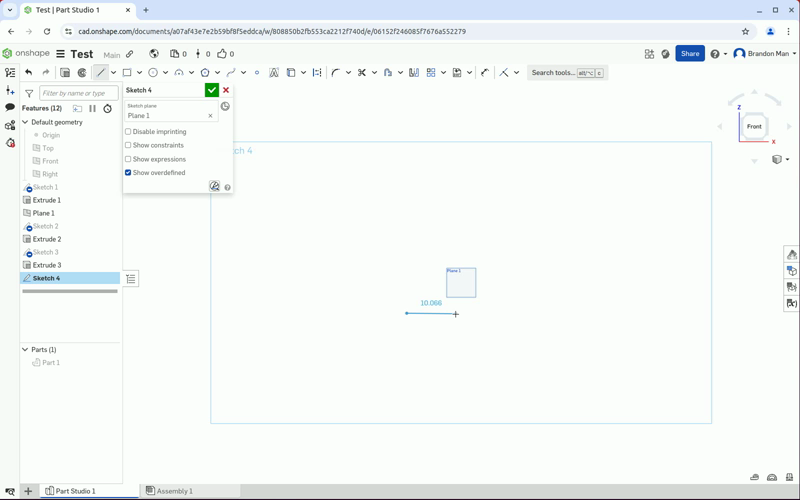
click(455, 313)
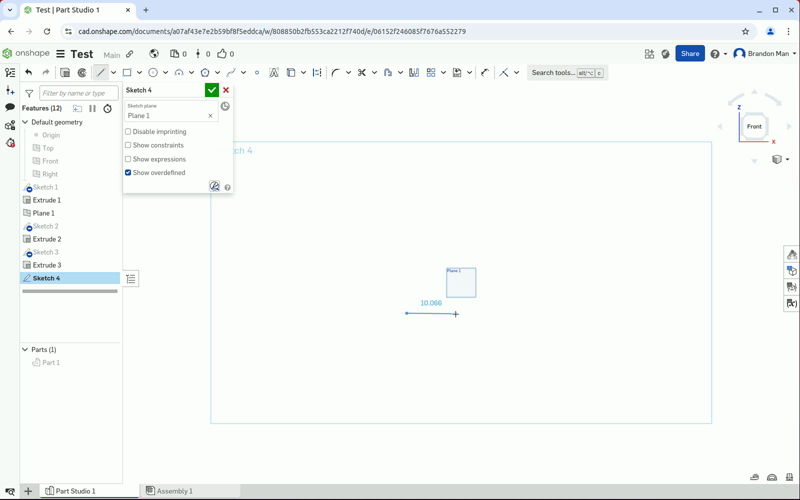
key_up(shift)
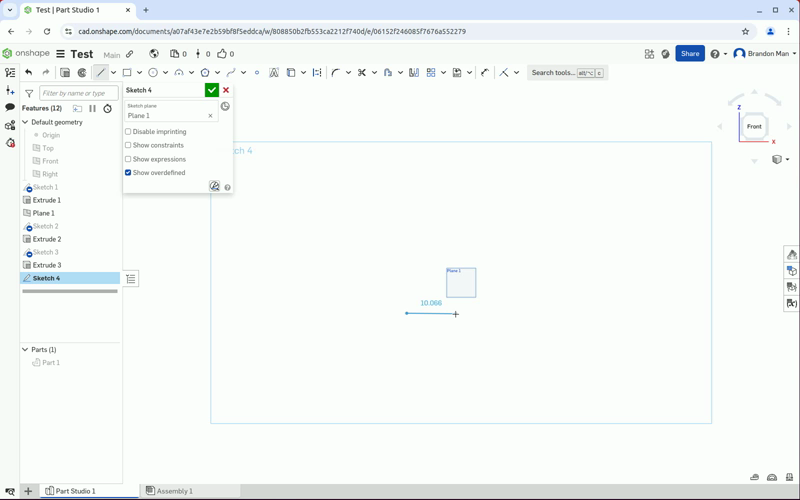
key_down(shift)
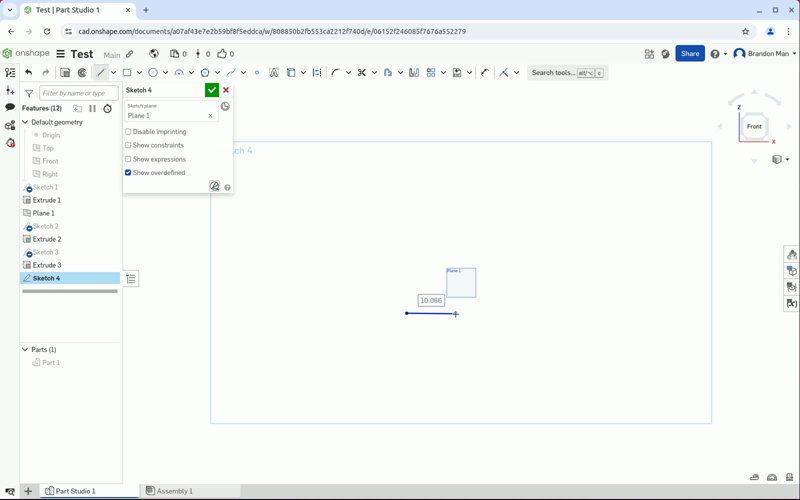
mouse_move(455, 252)
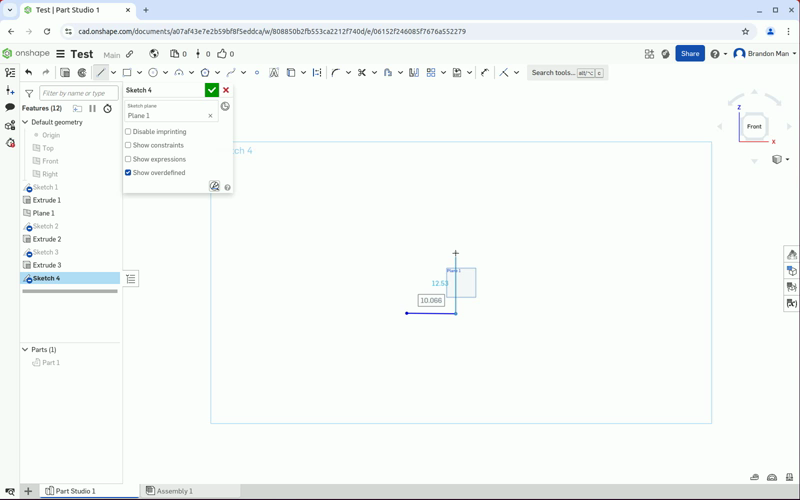
click(455, 252)
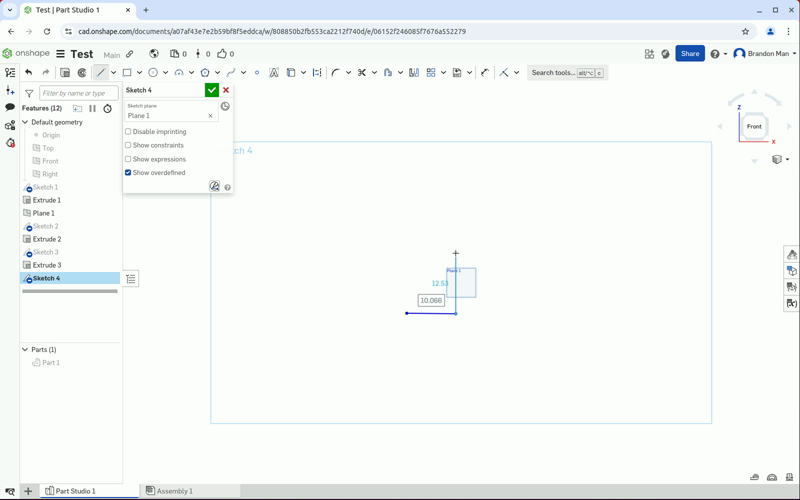
key_up(shift)
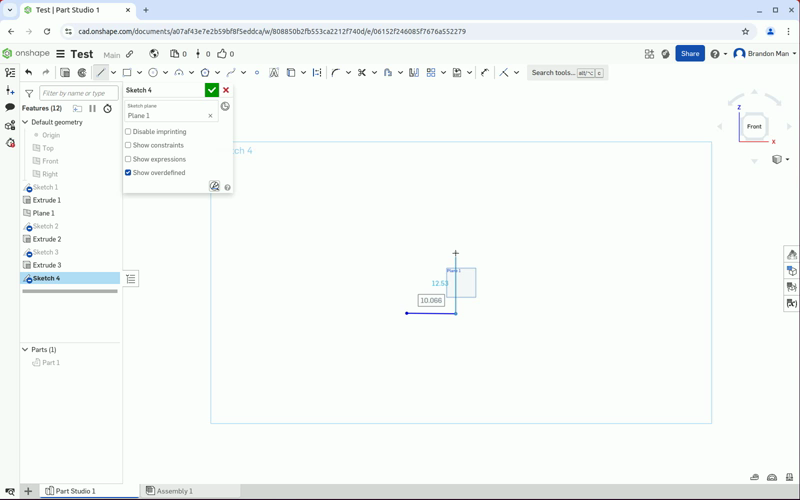
key_down(shift)
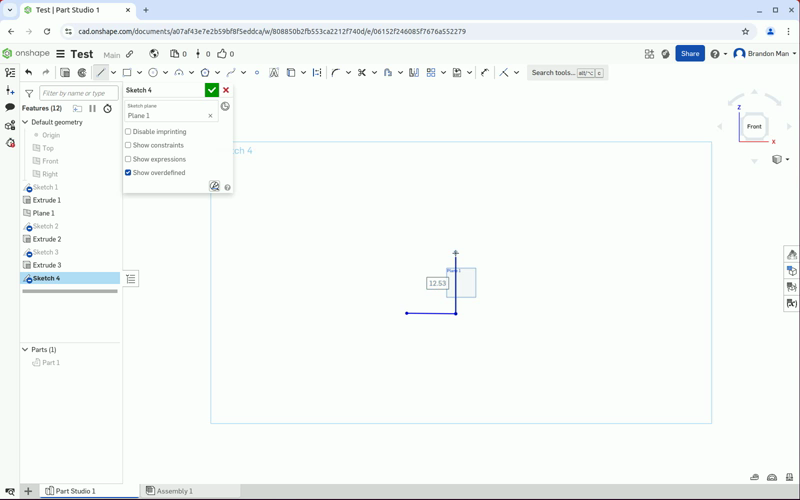
mouse_move(485, 252)
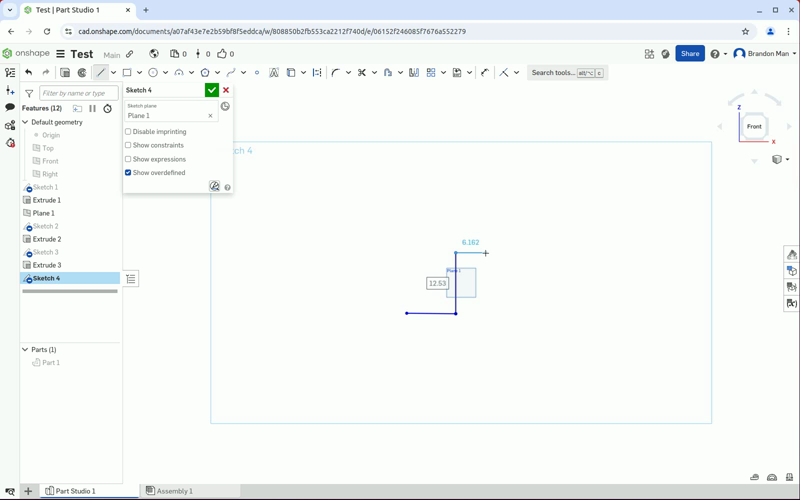
mouse_move(406, 252)
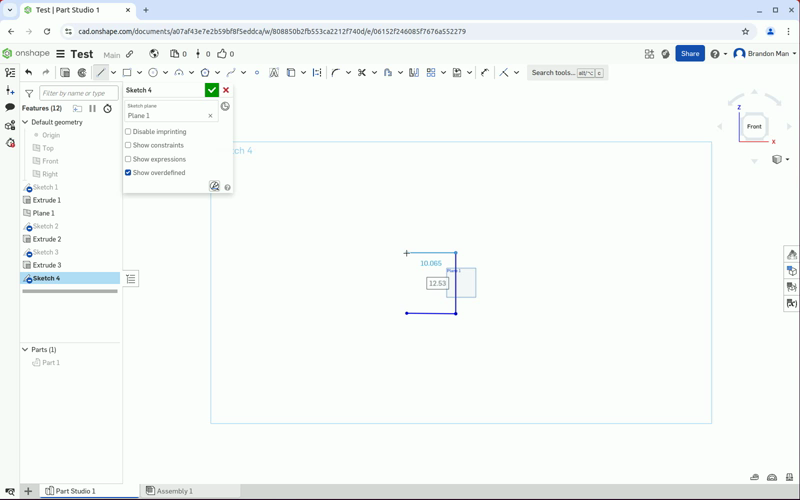
click(406, 252)
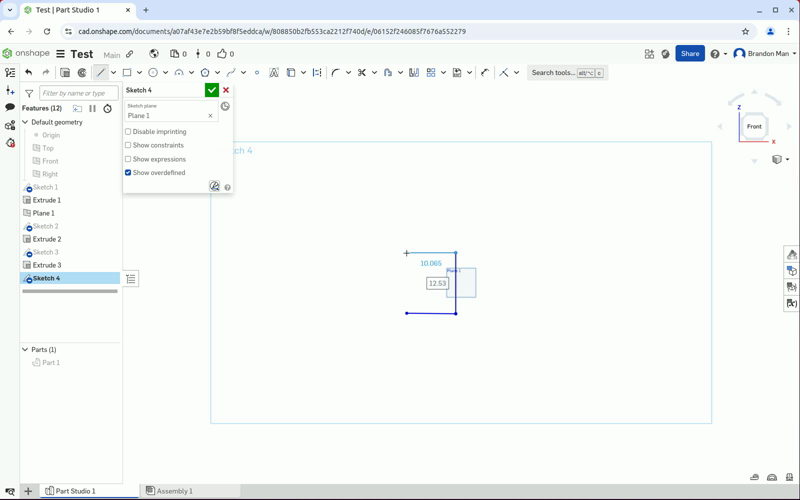
key_up(shift)
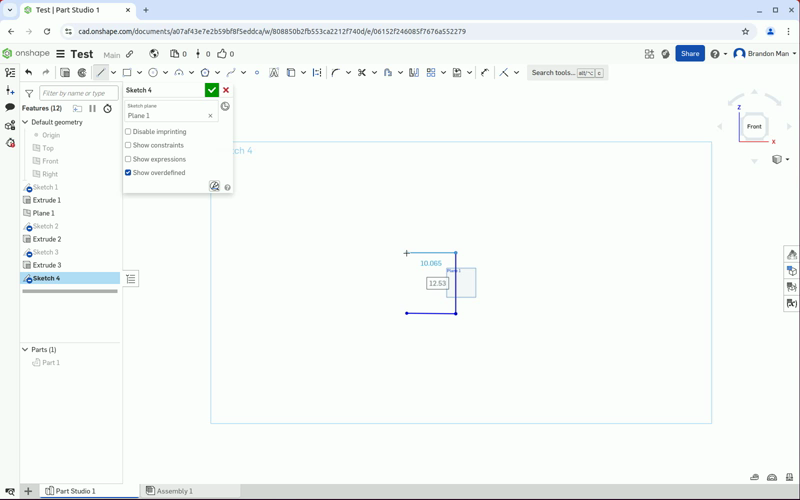
key_down(shift)
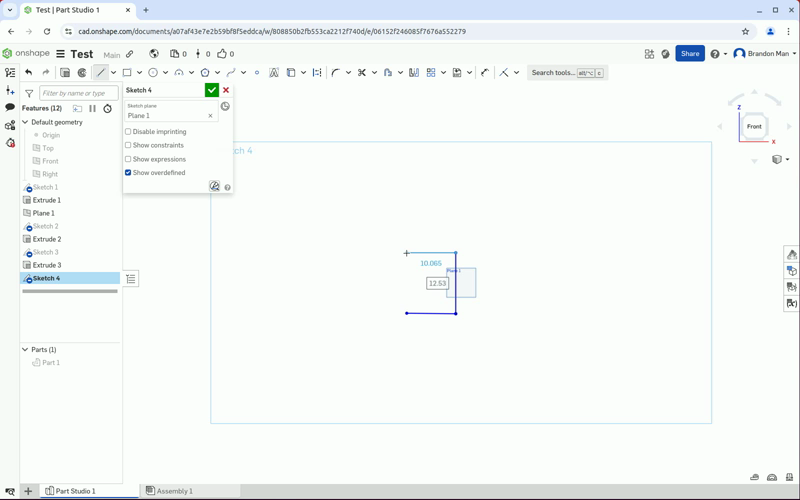
mouse_move(406, 313)
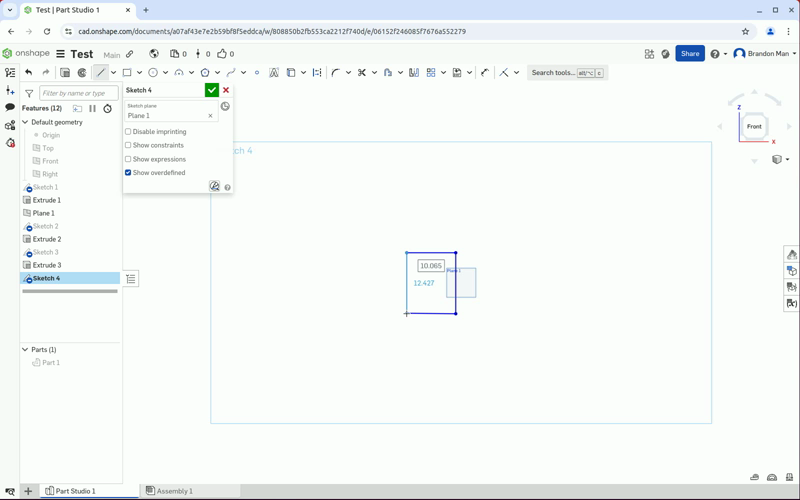
key_up(shift)
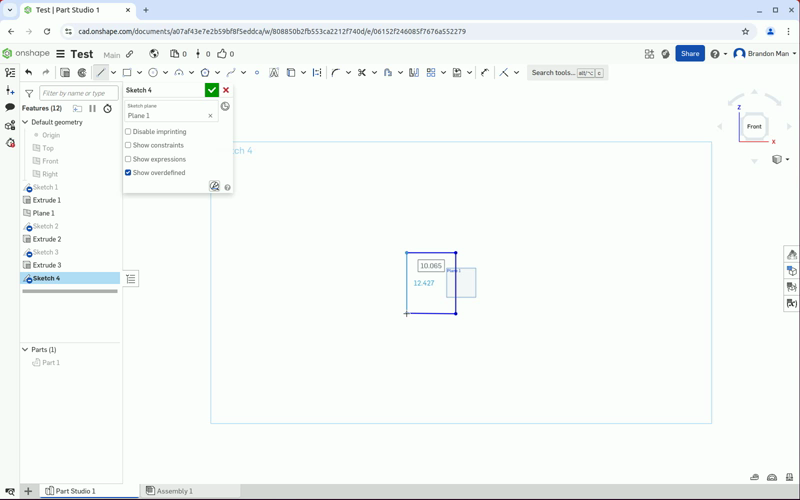
click(406, 313)
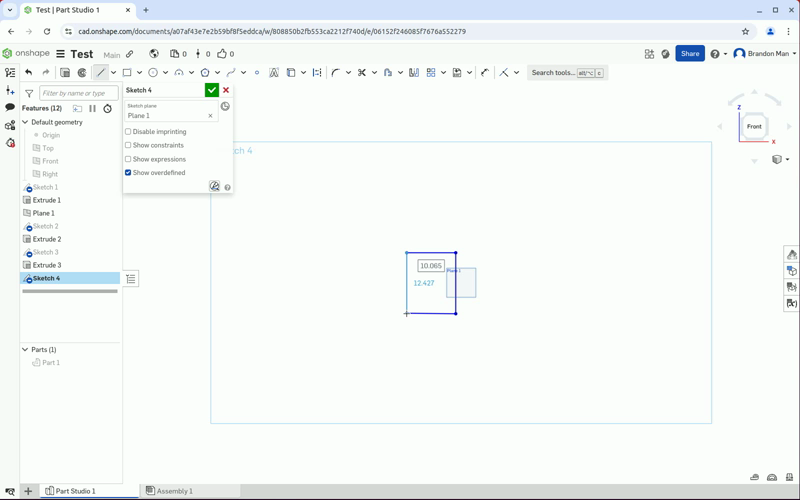
key(esc)
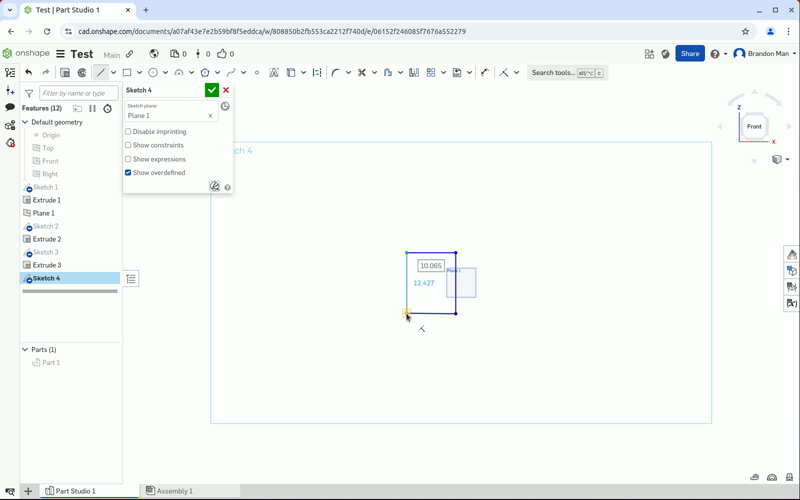
mouse_move(437, 258)
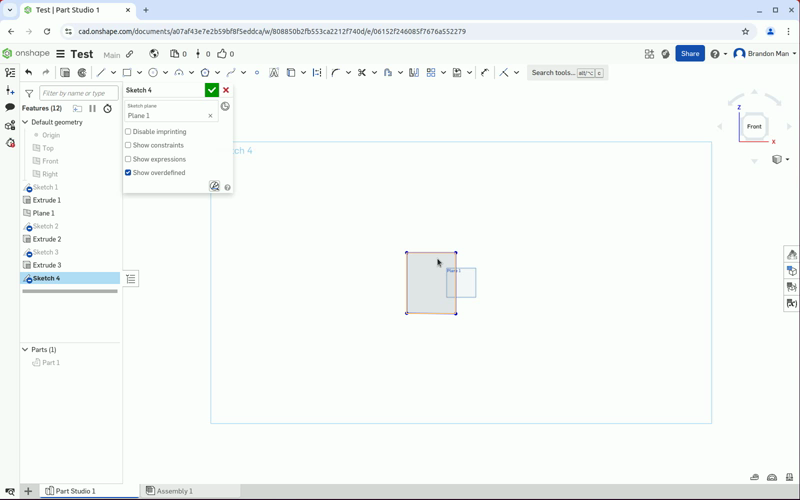
click(437, 258)
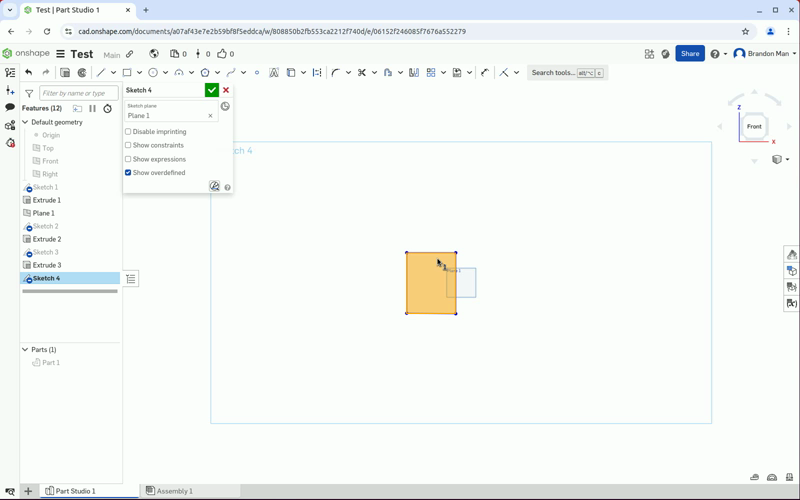
mouse_move(73, 352)
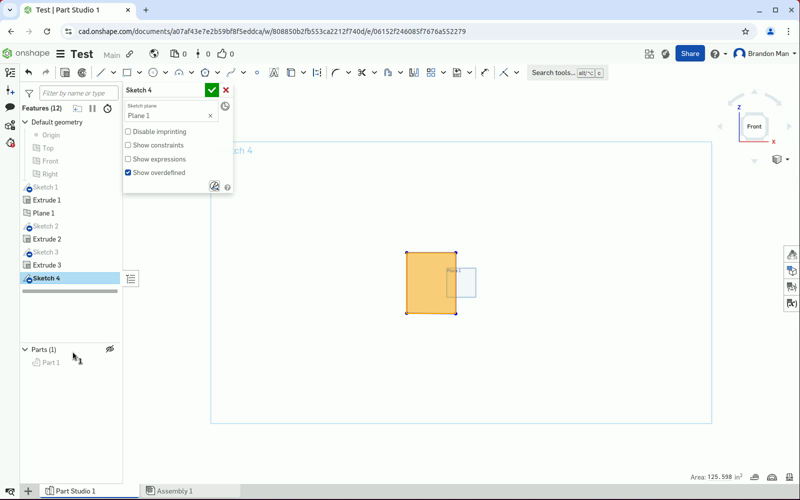
key(shift+y)
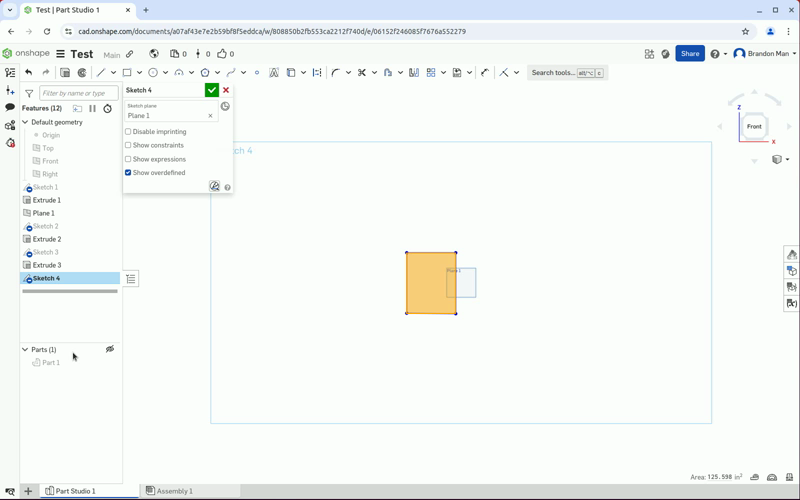
key(shift+e)
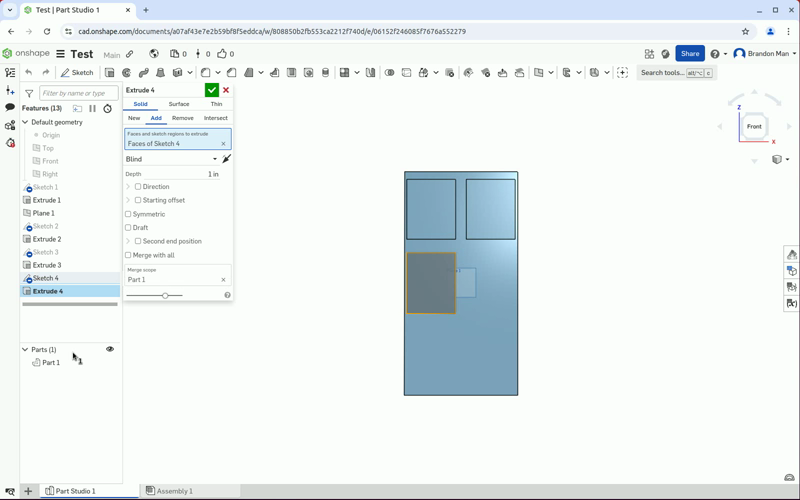
mouse_move(143, 106)
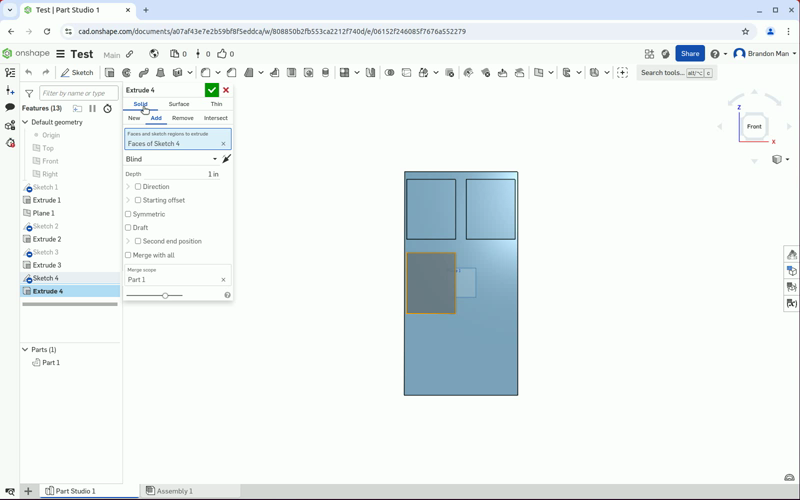
click(143, 106)
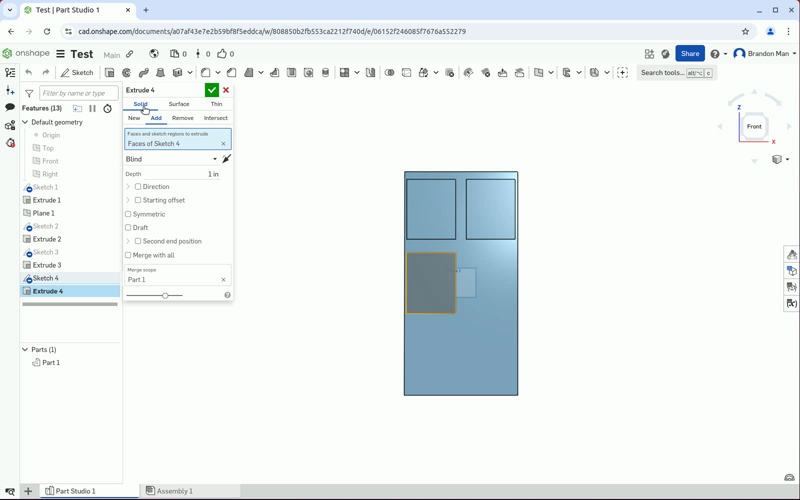
mouse_move(186, 120)
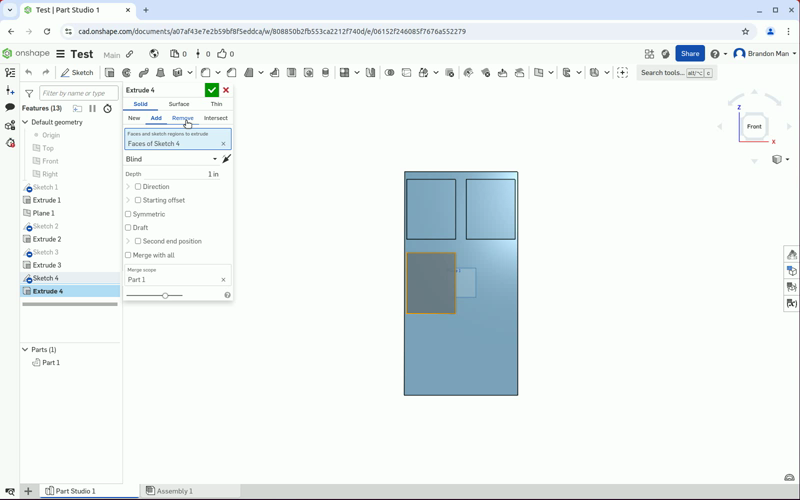
click(186, 120)
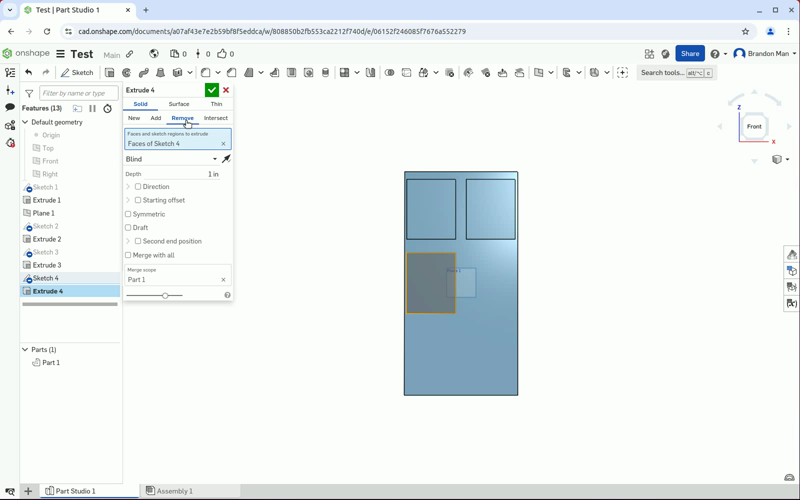
key(tab, 4)
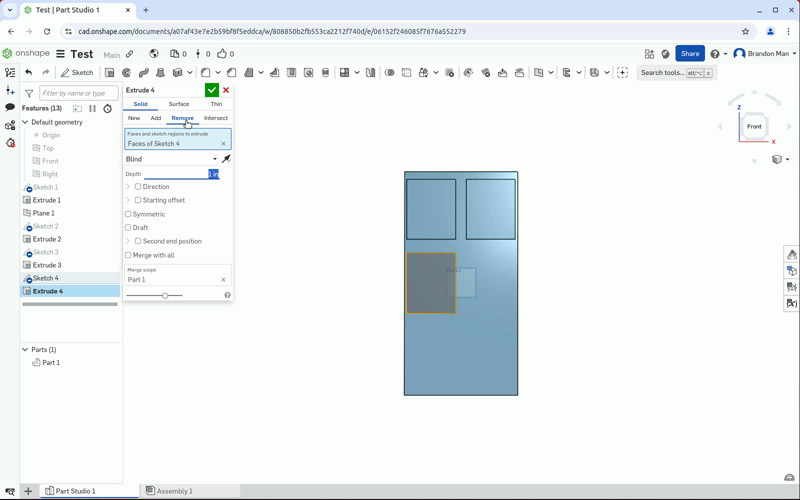
text(14.683)
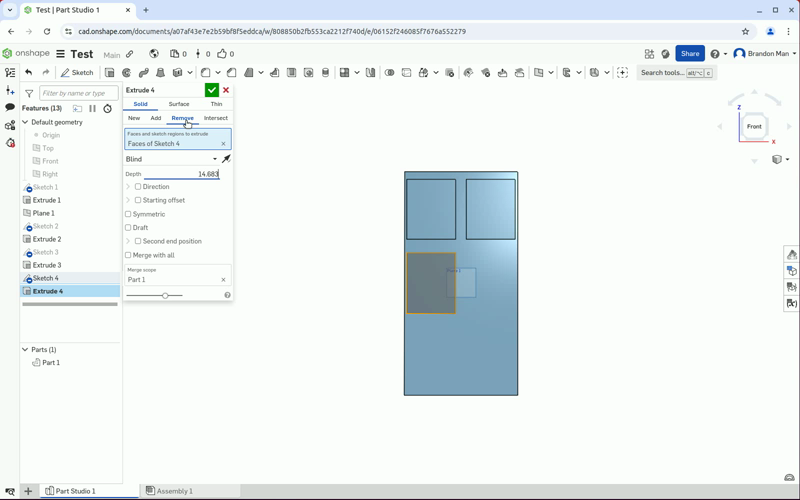
key(tab, 6)
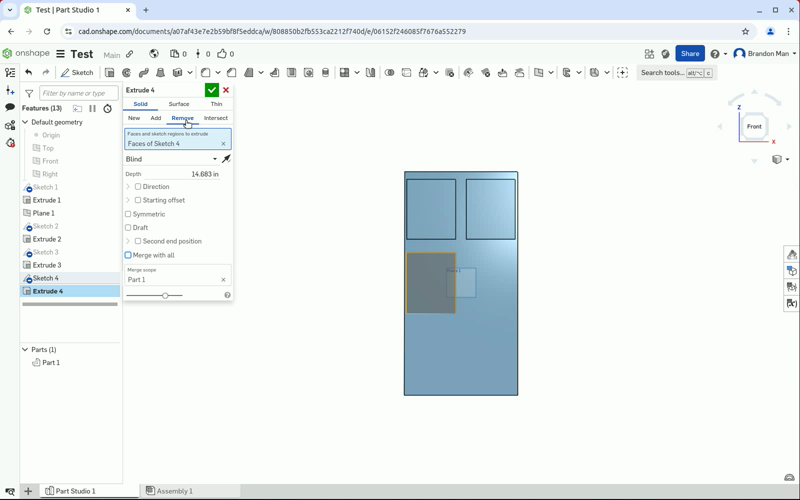
key(space)
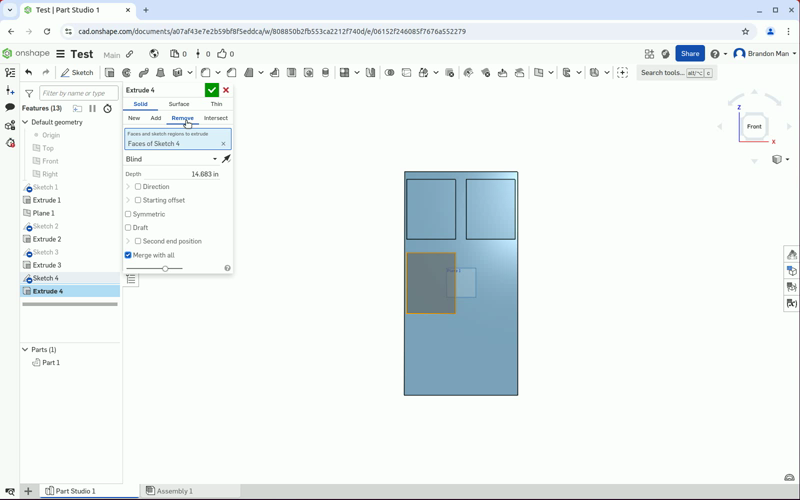
key(enter)
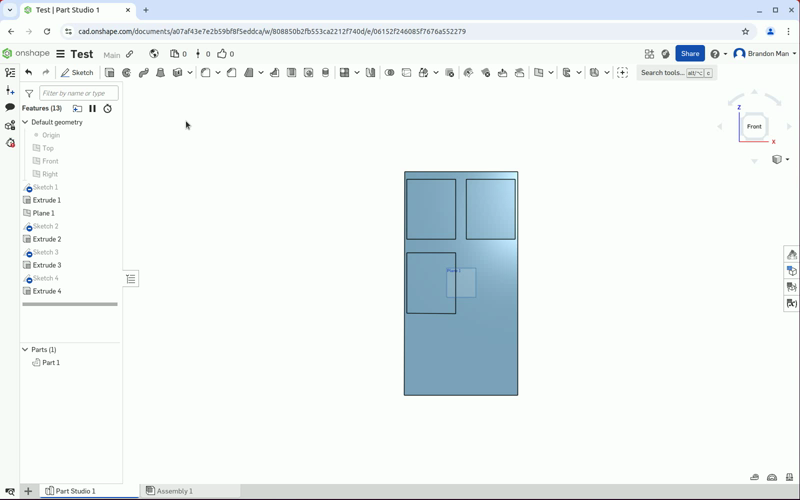
key(shift+h)
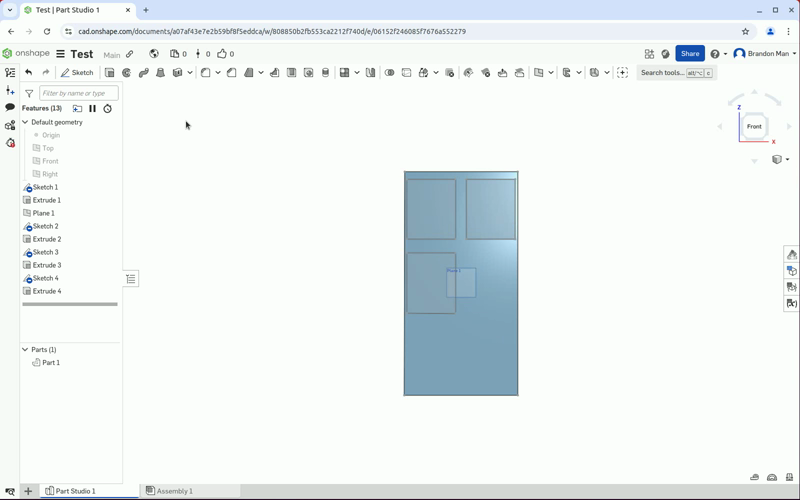
key(shift+h)
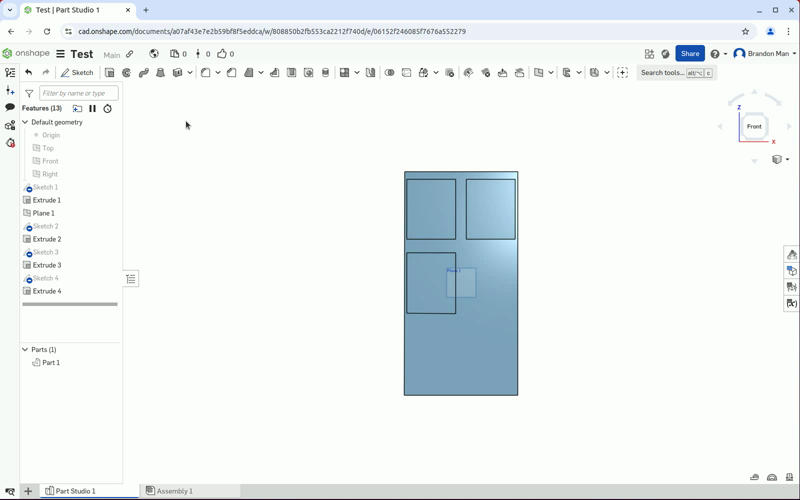
mouse_move(73, 189)
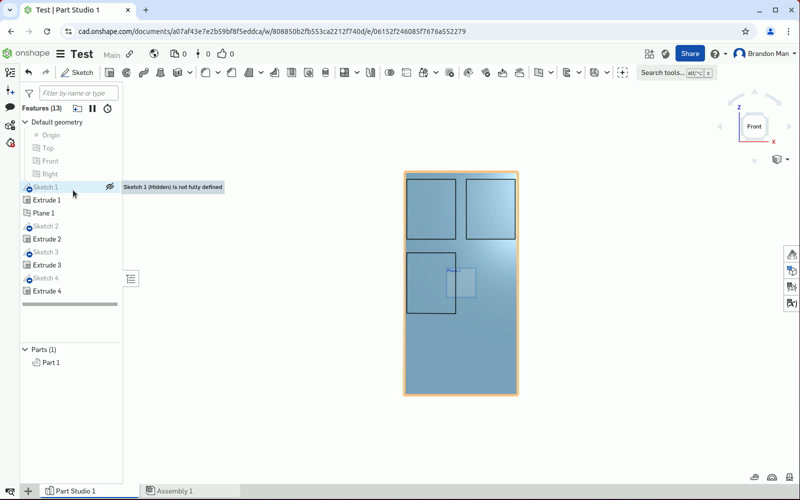
click(73, 189)
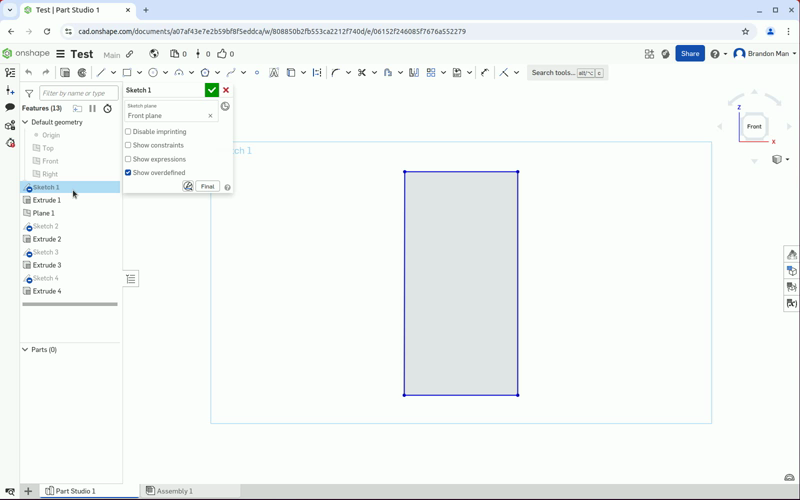
mouse_move(229, 92)
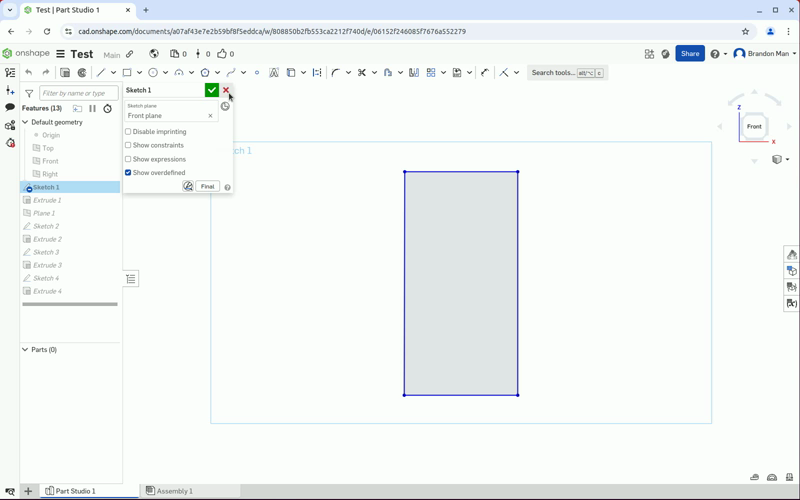
click(229, 92)
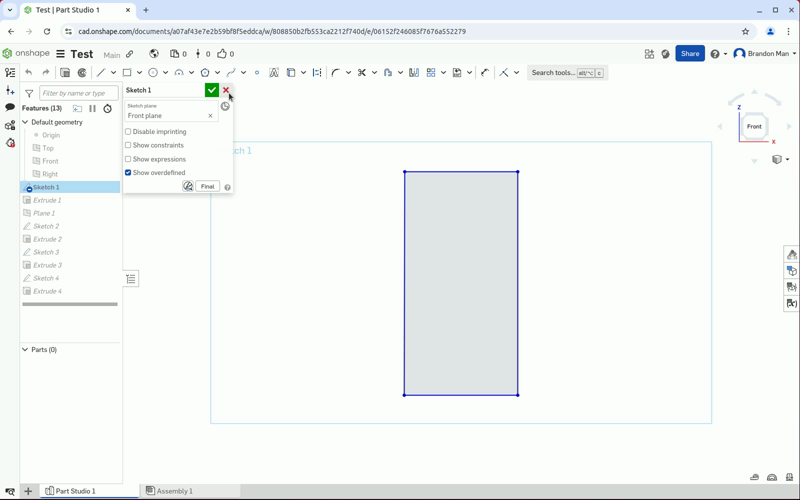
key(shift+s)
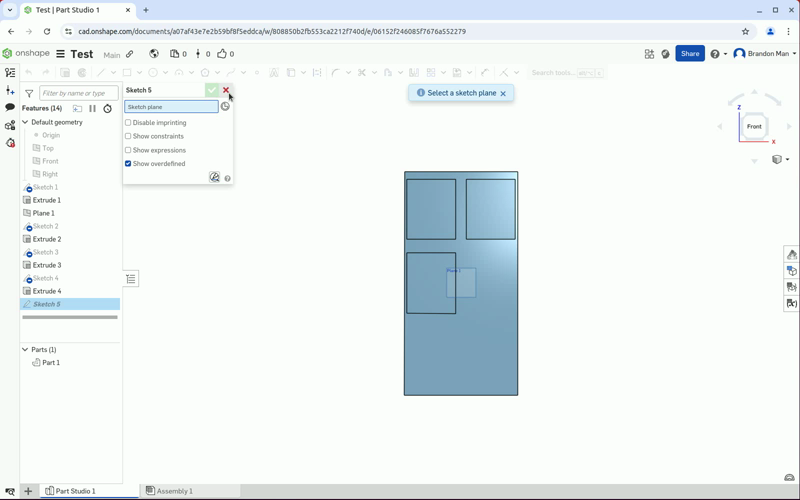
mouse_move(73, 215)
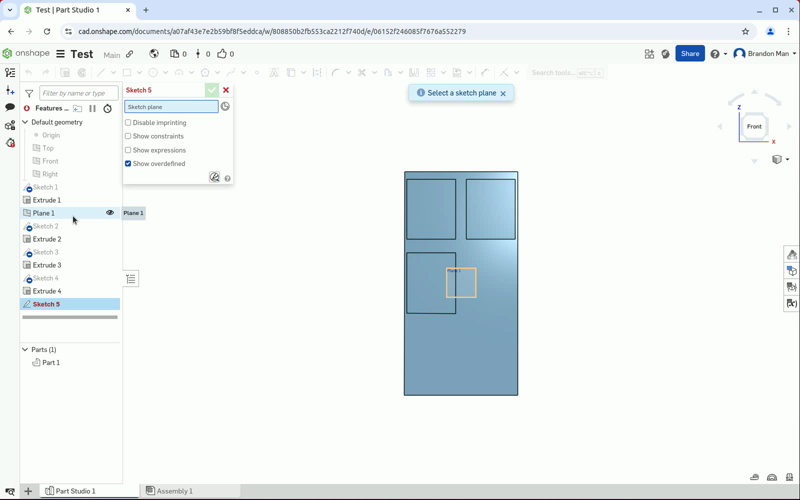
click(73, 215)
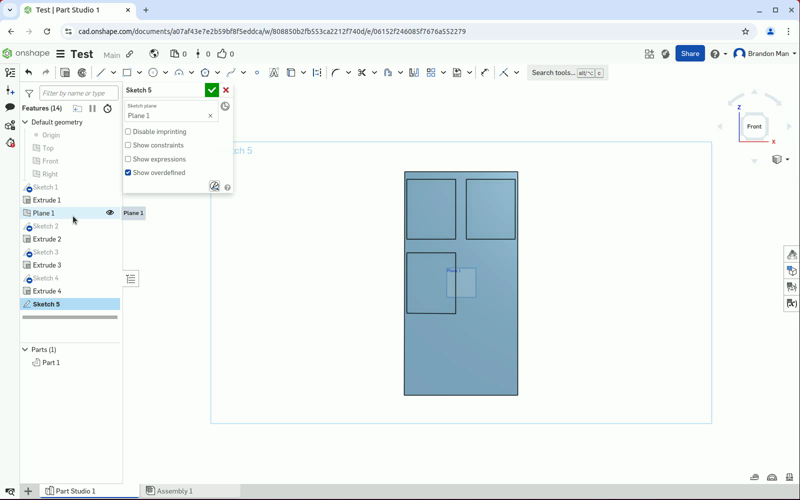
mouse_move(73, 352)
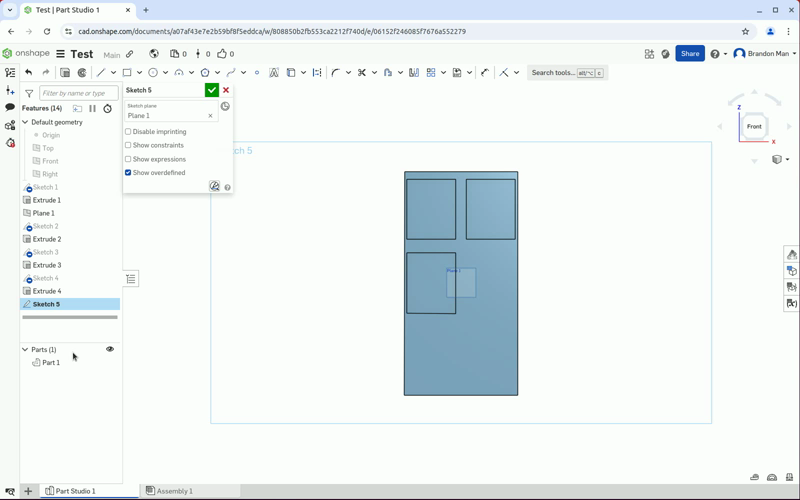
key(y)
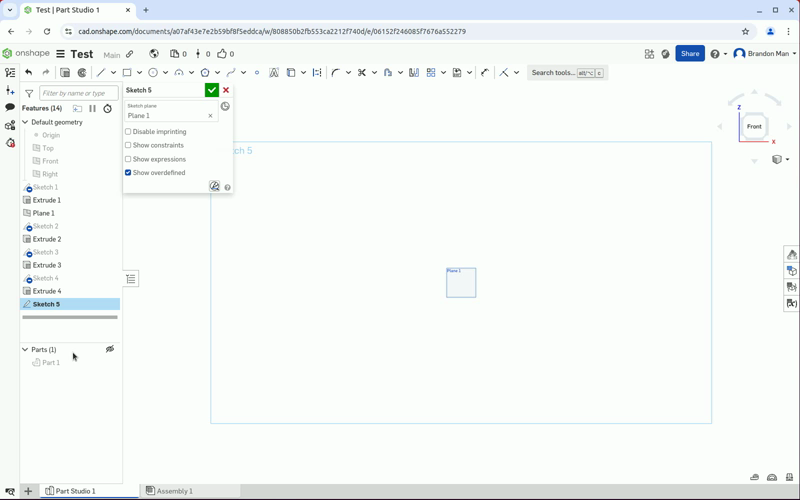
key(l)
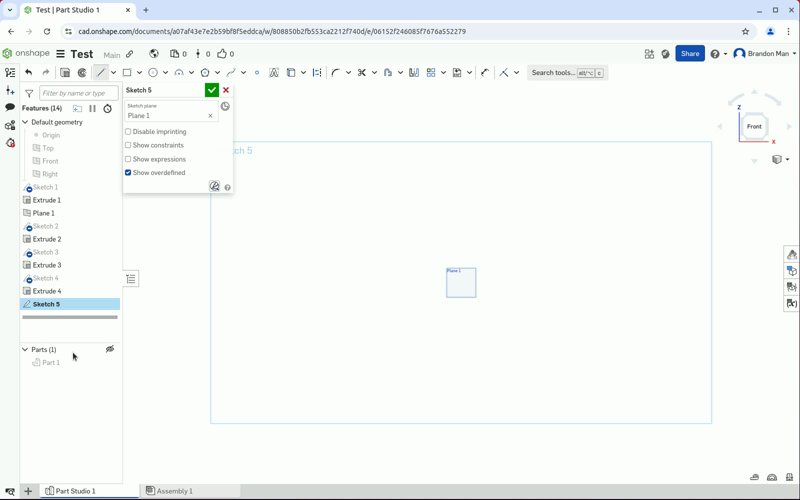
key_down(shift)
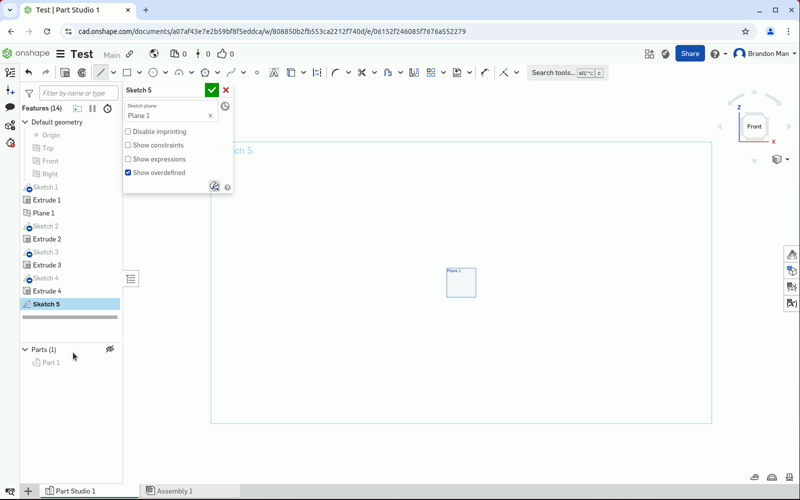
mouse_move(466, 313)
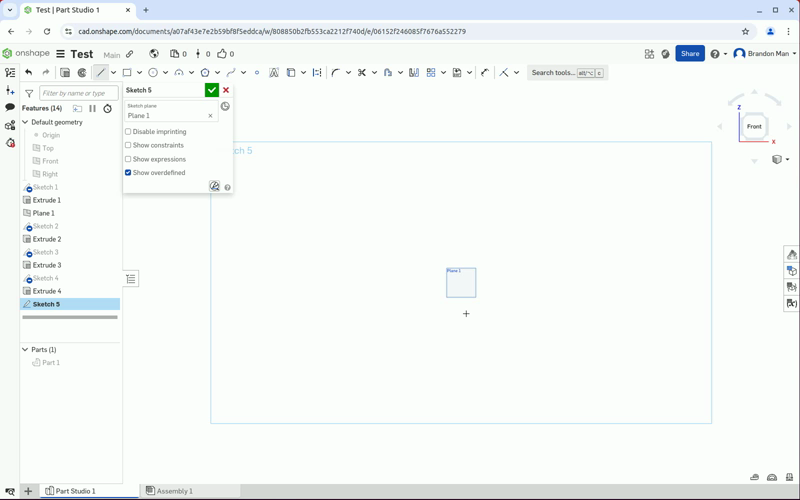
click(466, 313)
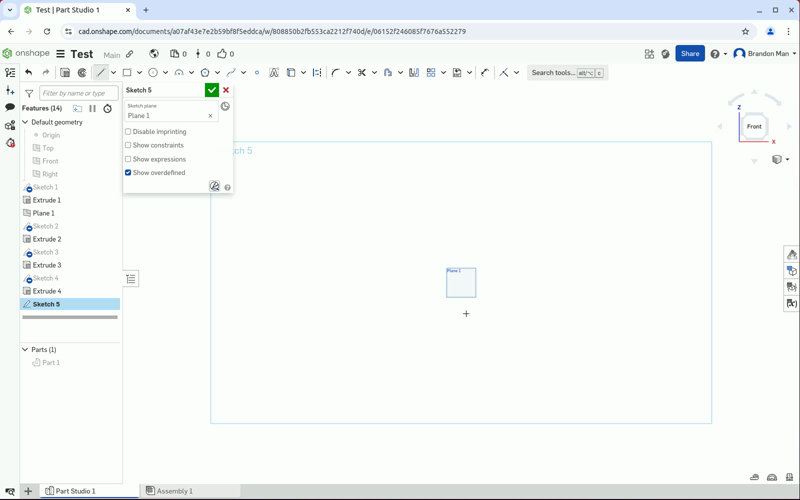
key_up(shift)
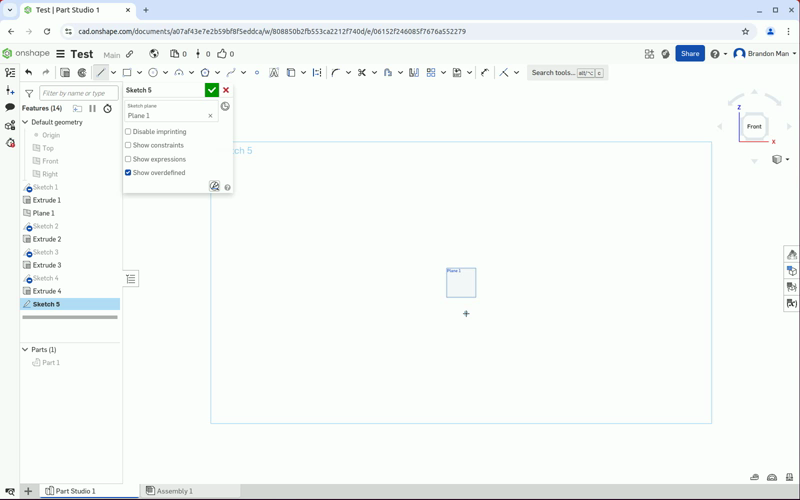
key_down(shift)
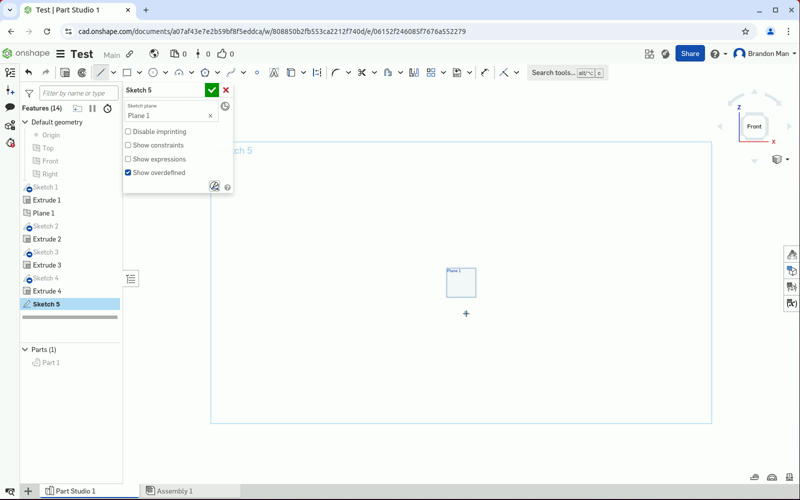
mouse_move(496, 313)
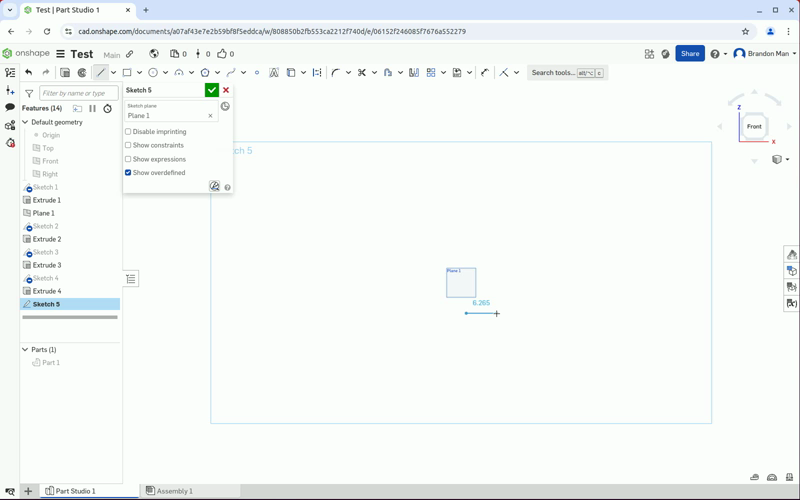
mouse_move(515, 313)
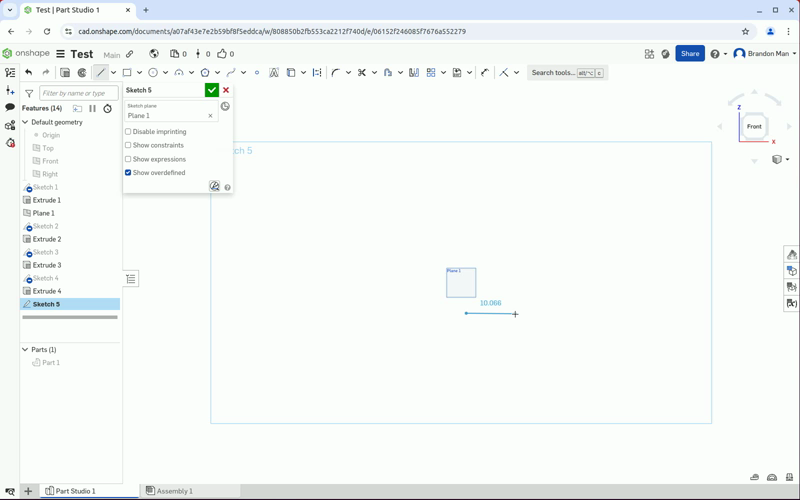
click(515, 313)
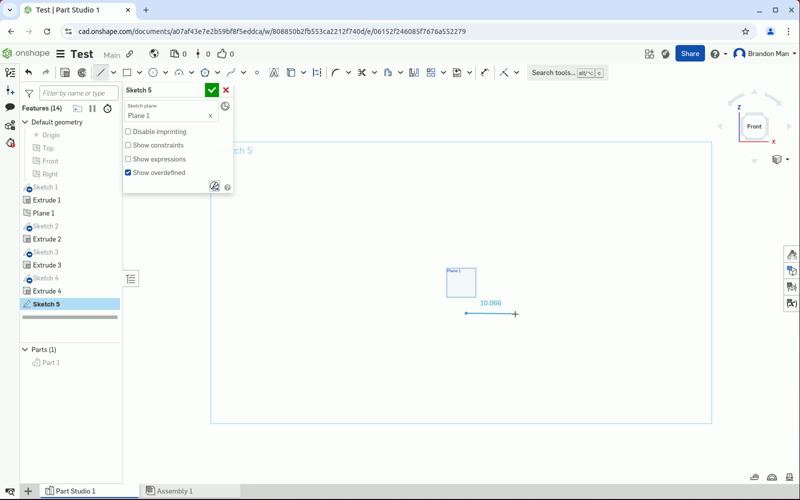
key_up(shift)
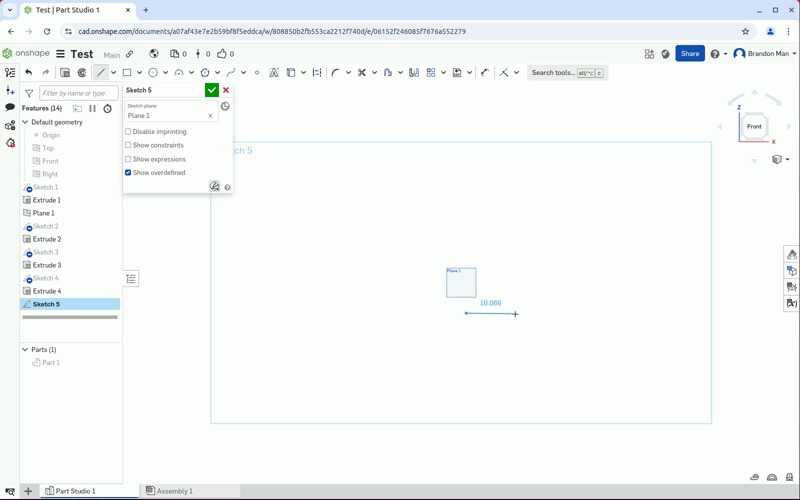
key_down(shift)
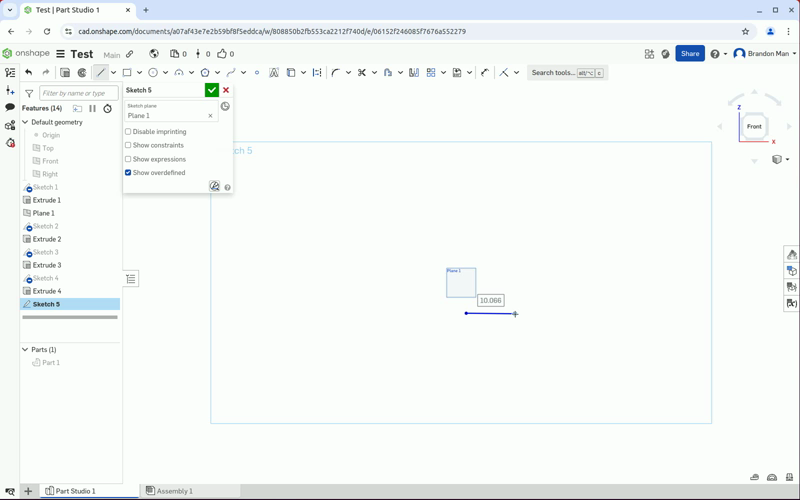
mouse_move(515, 252)
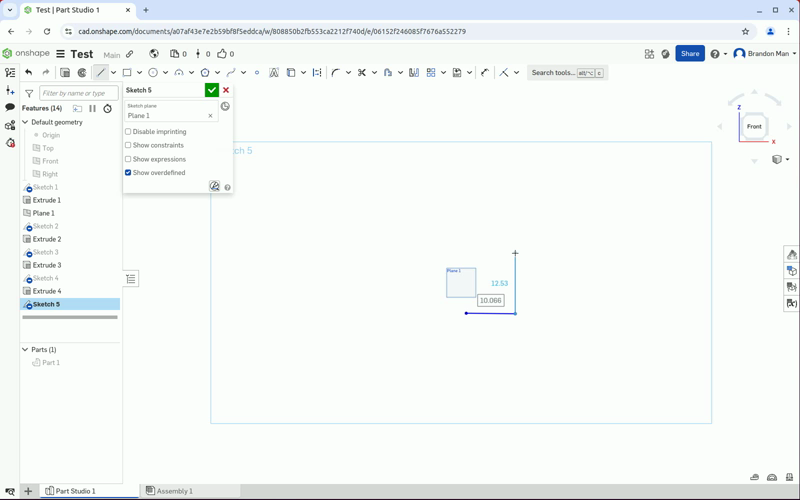
click(515, 252)
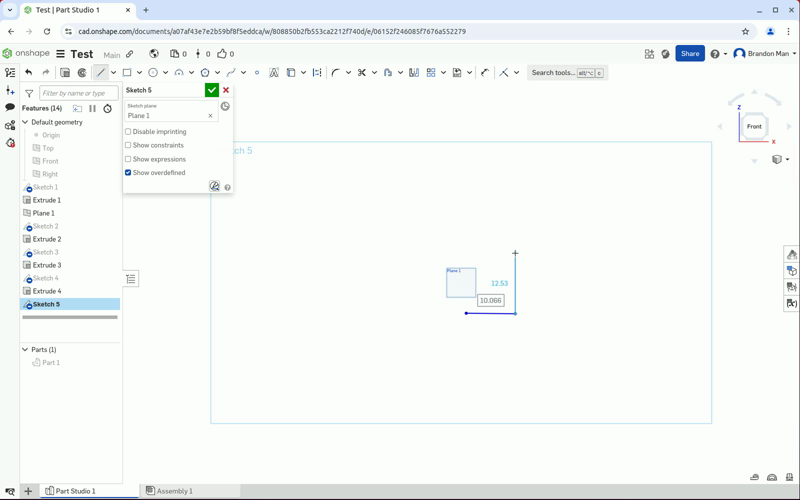
key_up(shift)
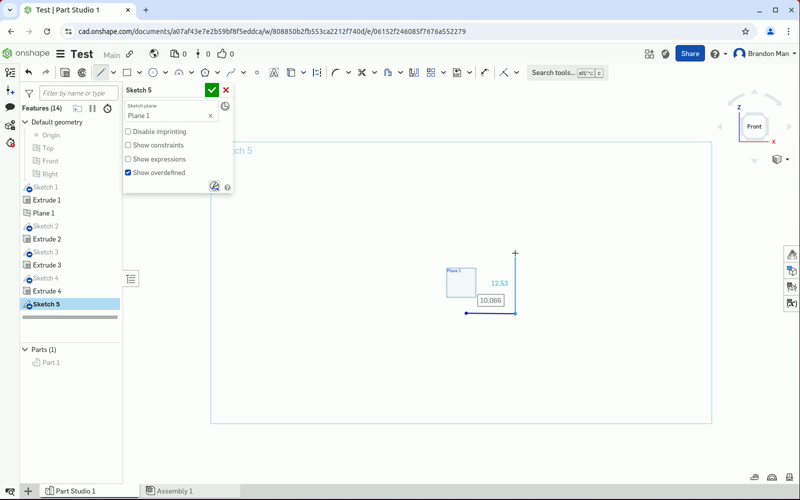
key_down(shift)
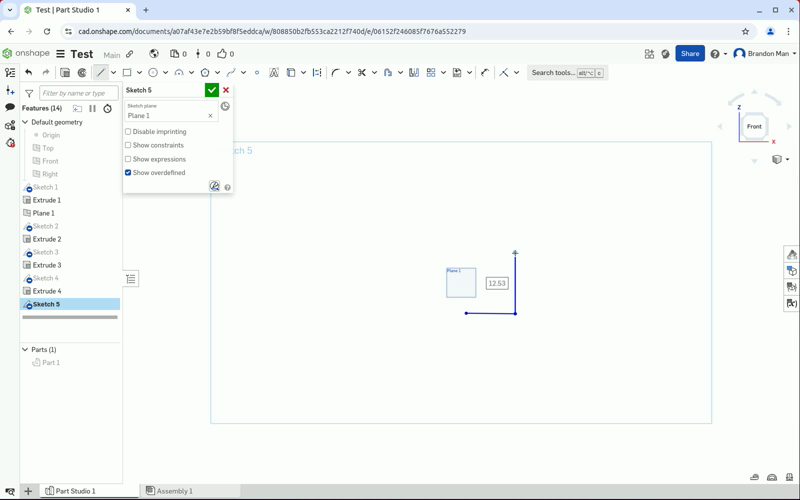
mouse_move(545, 252)
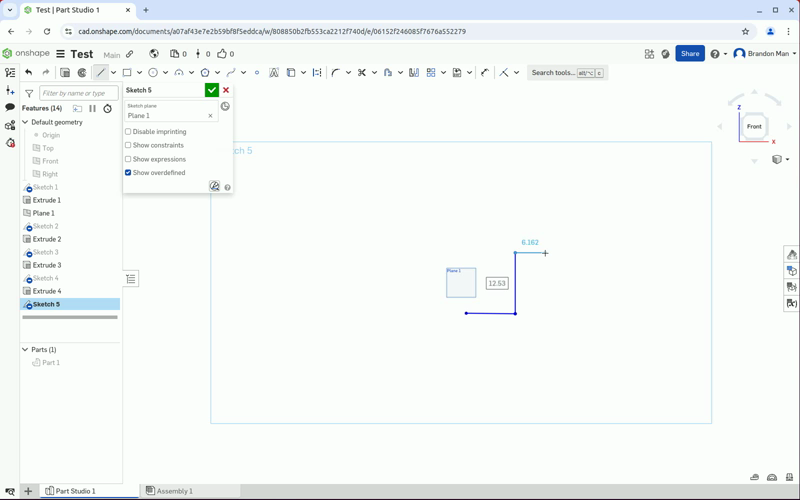
mouse_move(466, 252)
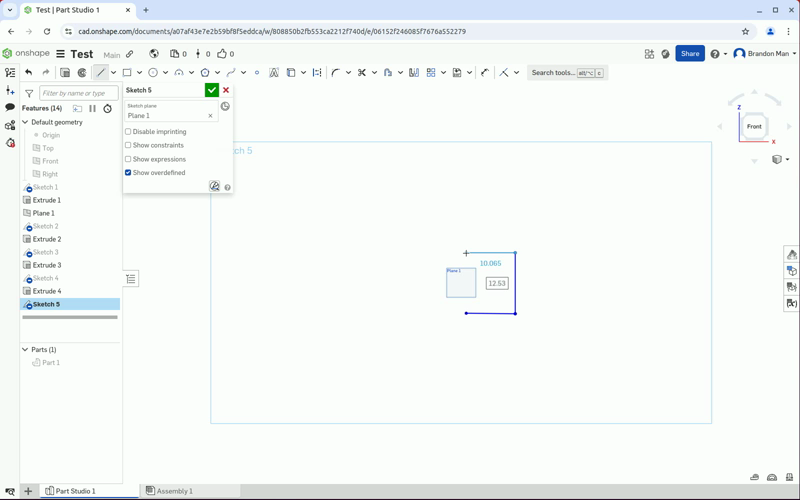
click(466, 252)
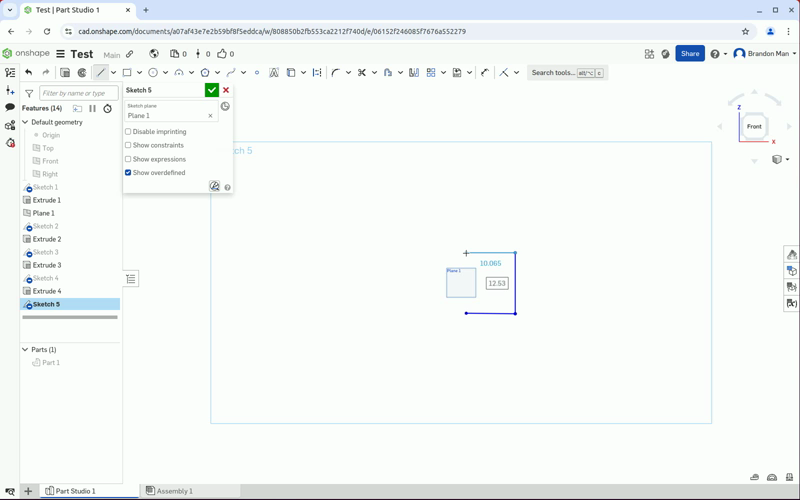
key_up(shift)
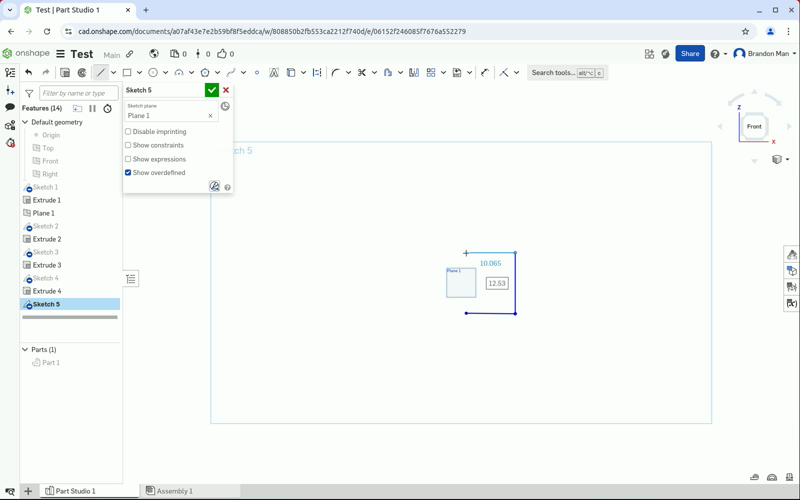
key_down(shift)
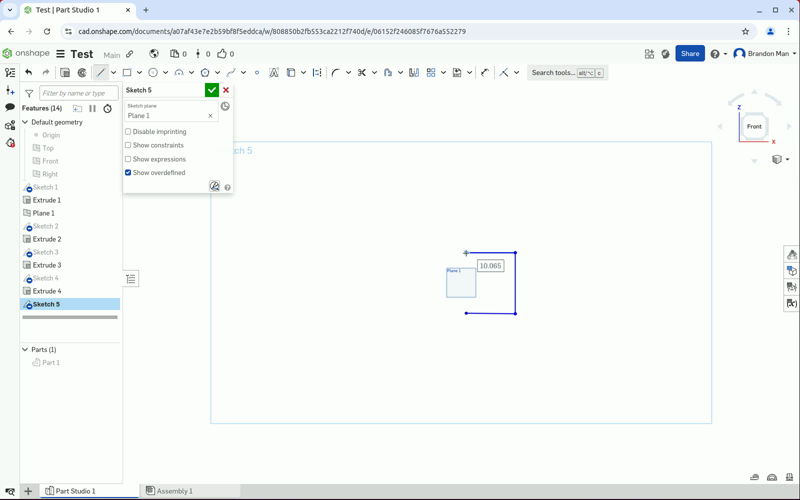
mouse_move(466, 313)
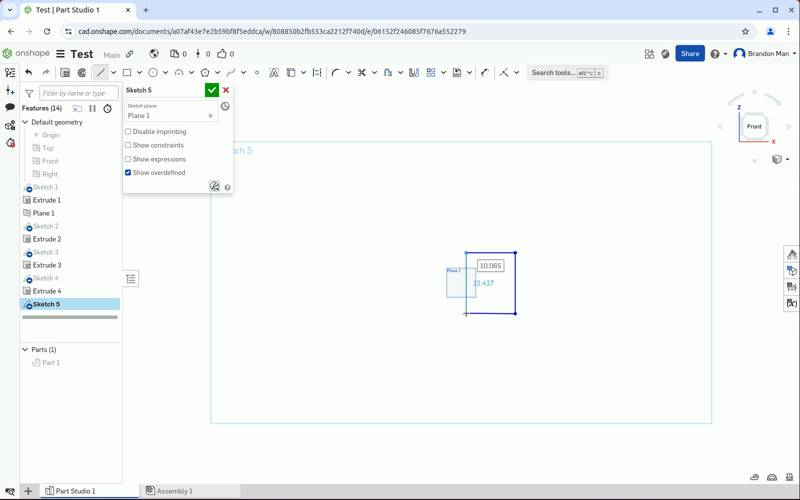
key_up(shift)
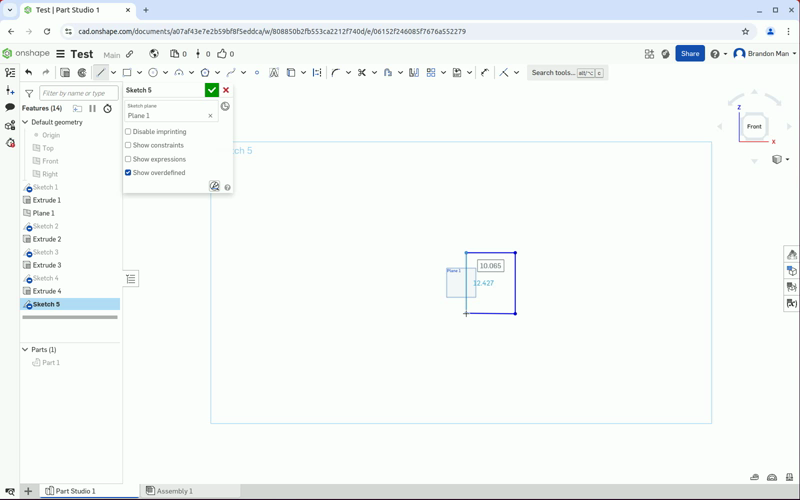
click(466, 313)
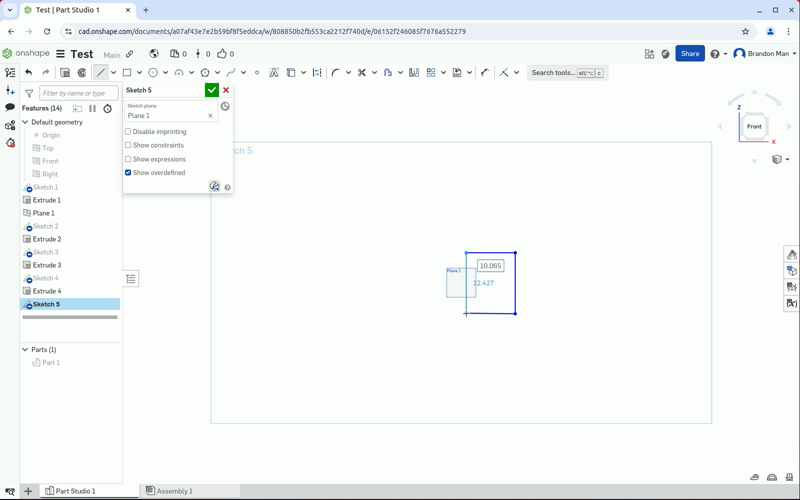
key(esc)
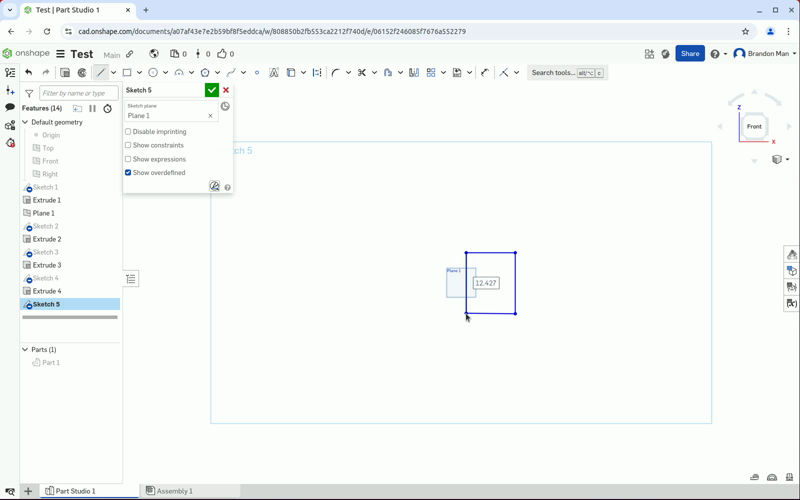
mouse_move(483, 305)
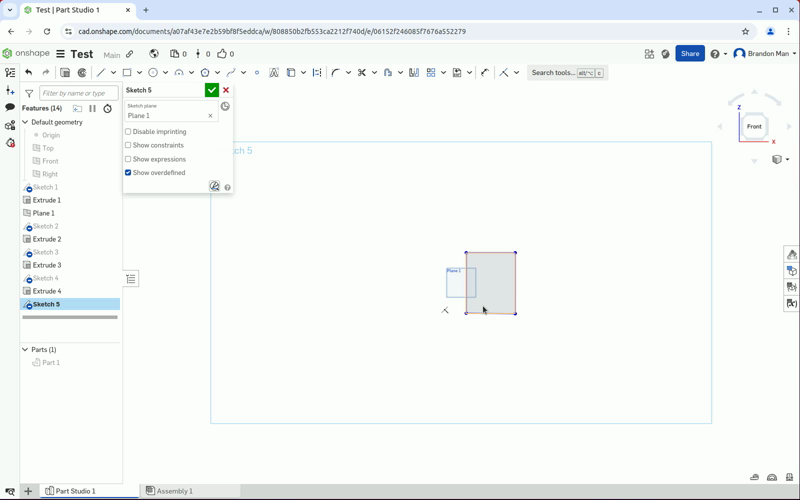
click(483, 305)
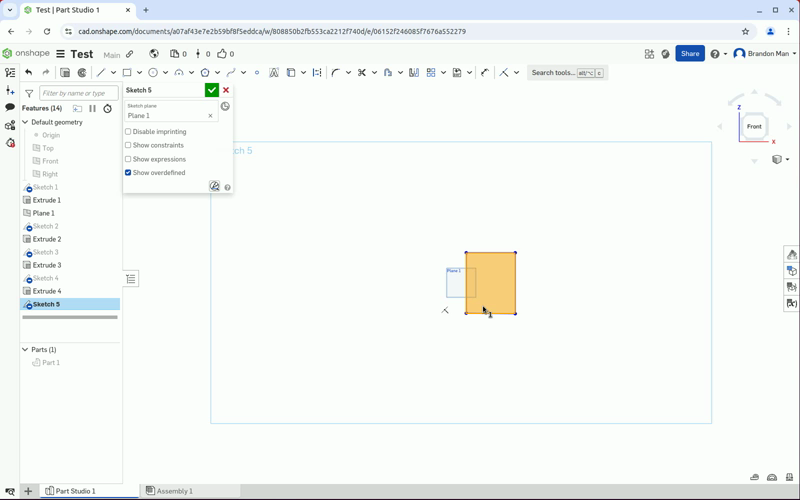
mouse_move(73, 352)
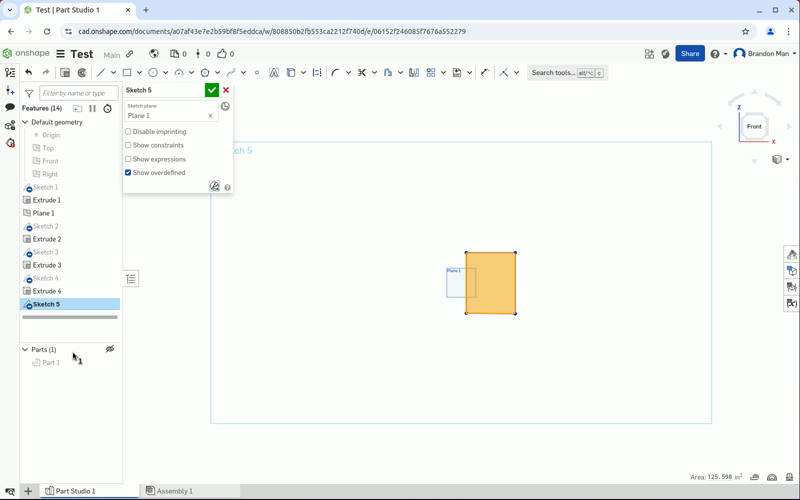
key(shift+y)
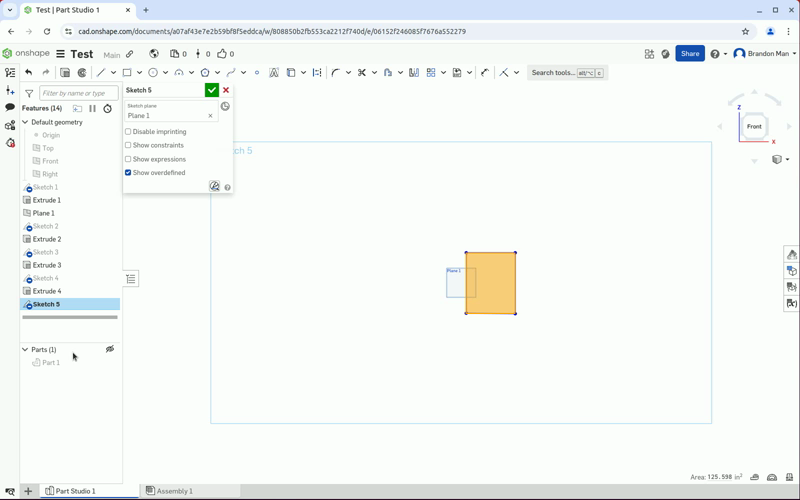
key(shift+e)
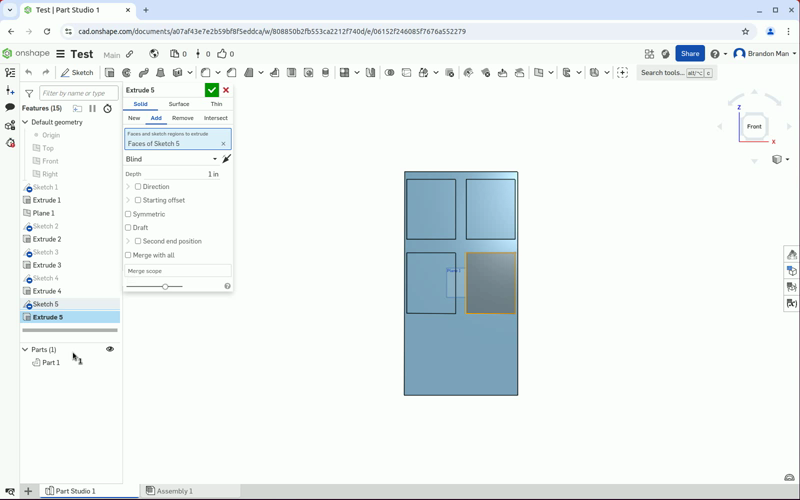
mouse_move(143, 106)
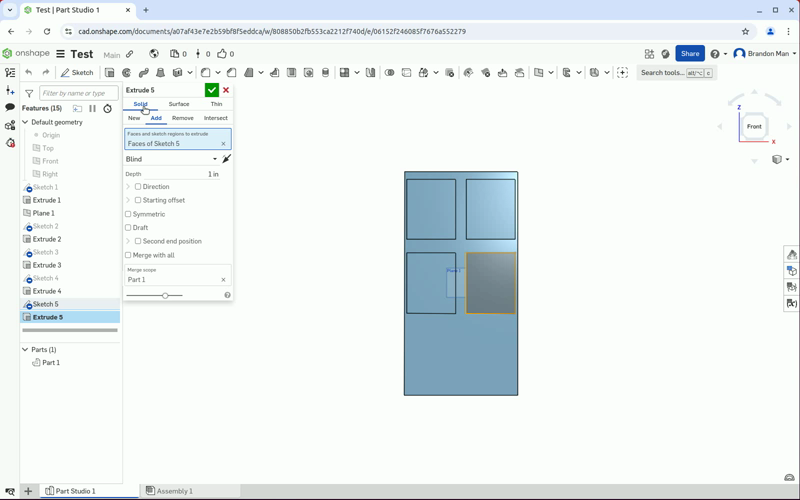
click(143, 106)
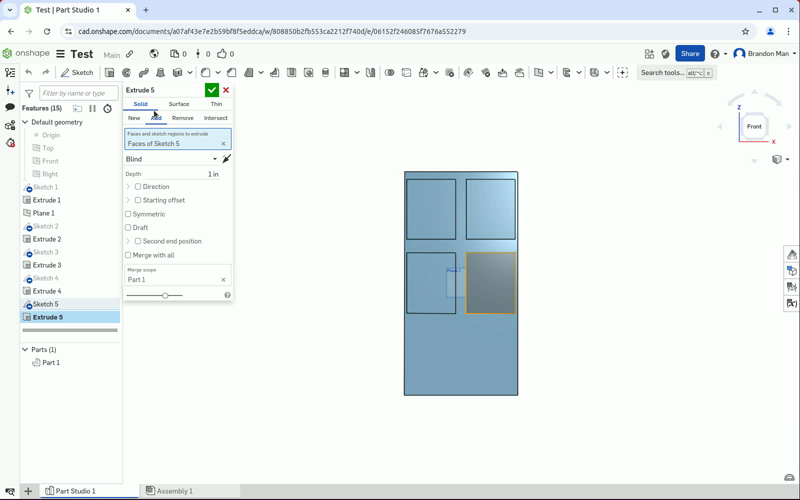
mouse_move(186, 120)
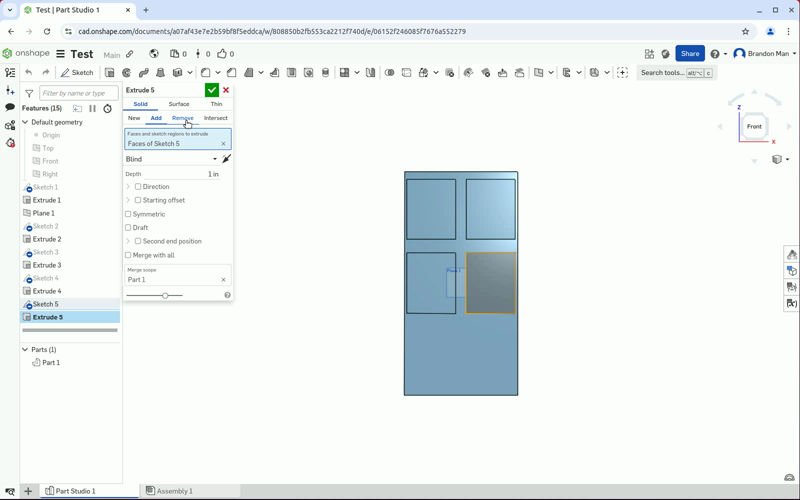
click(186, 120)
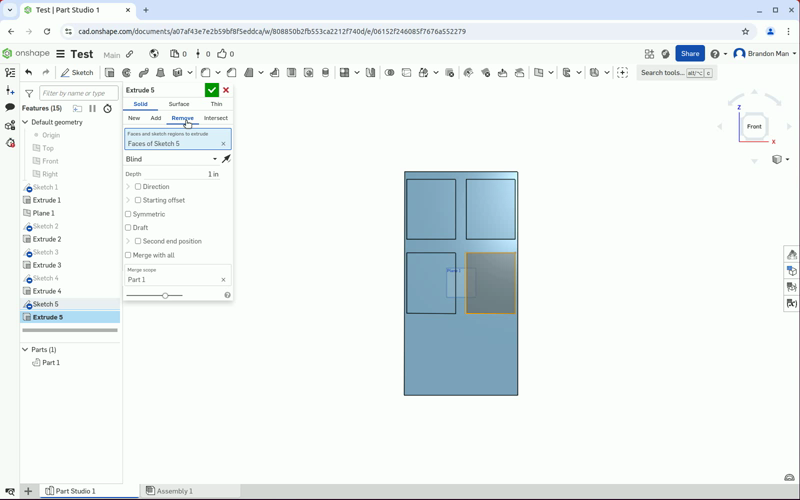
key(tab, 4)
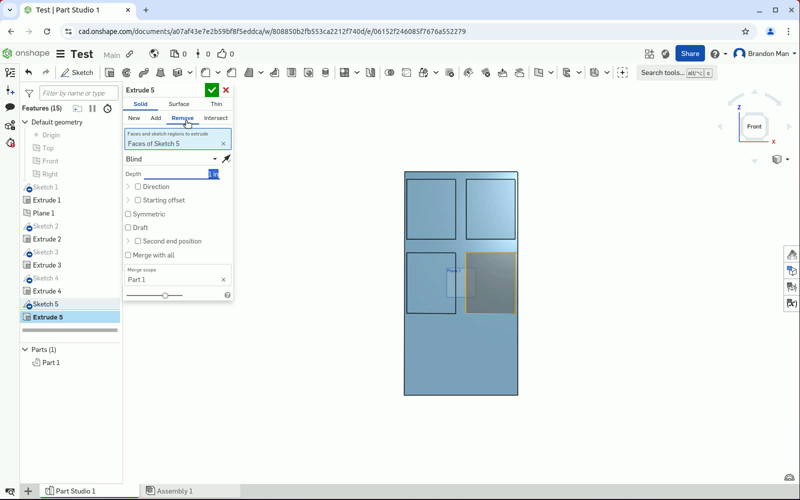
text(14.683)
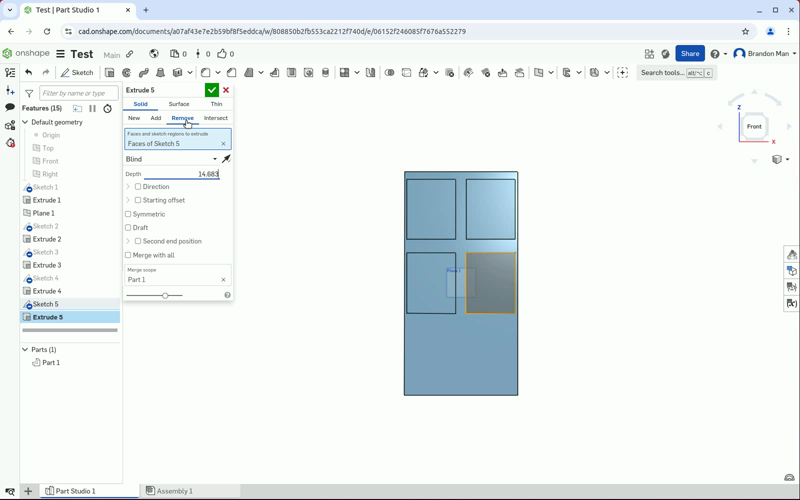
key(tab, 6)
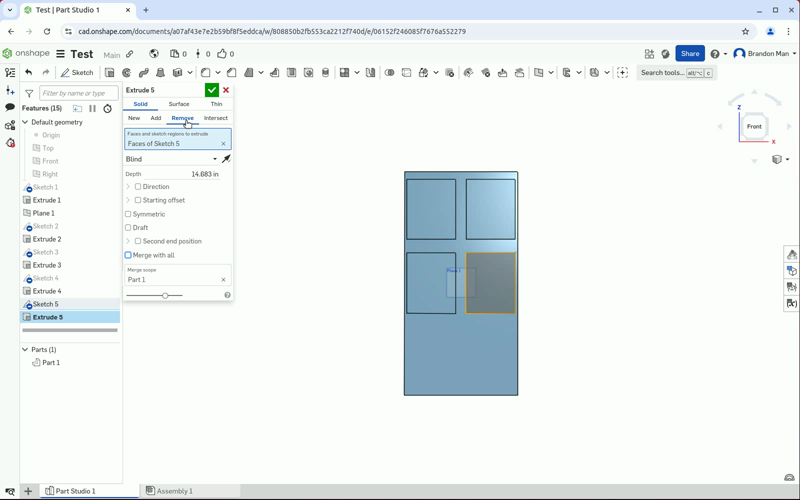
key(space)
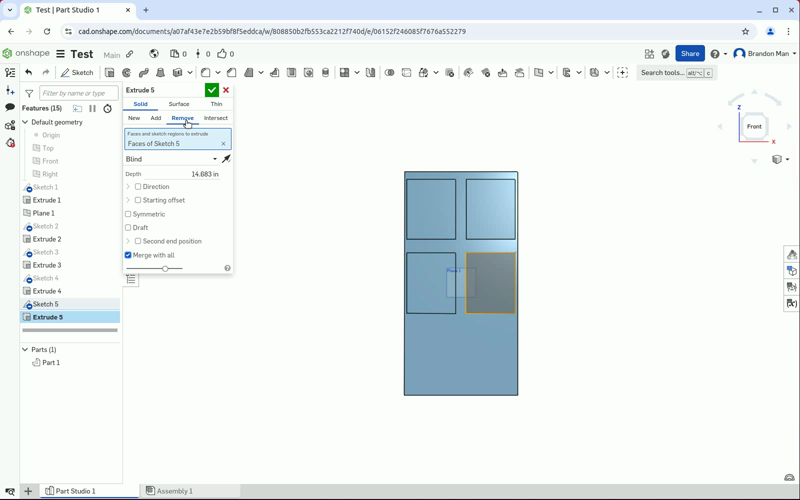
key(enter)
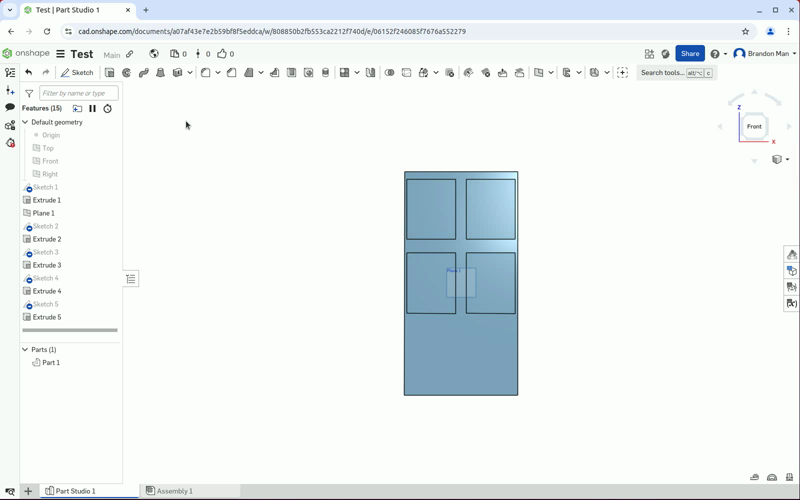
key(shift+h)
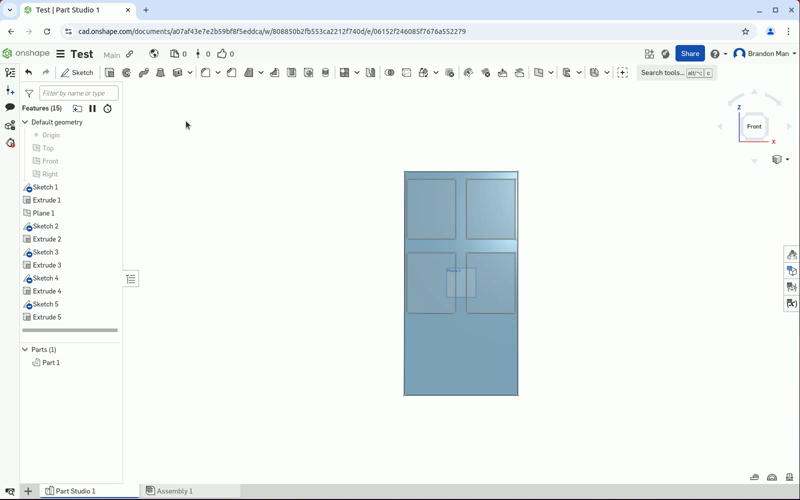
key(shift+h)
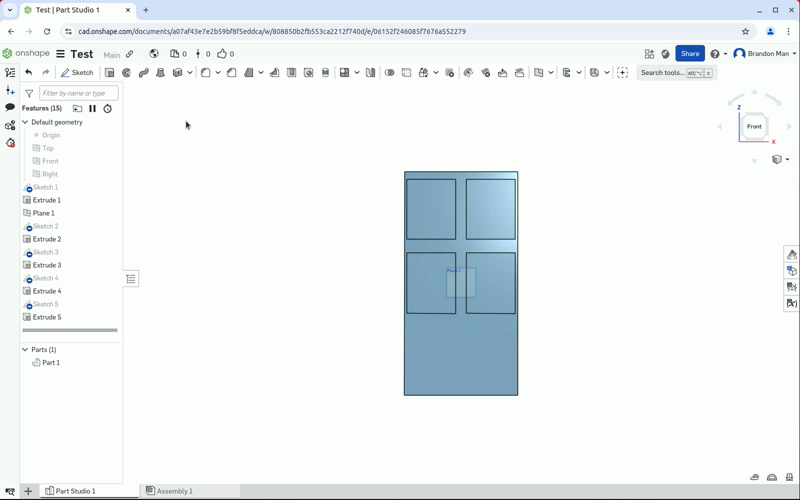
mouse_move(73, 189)
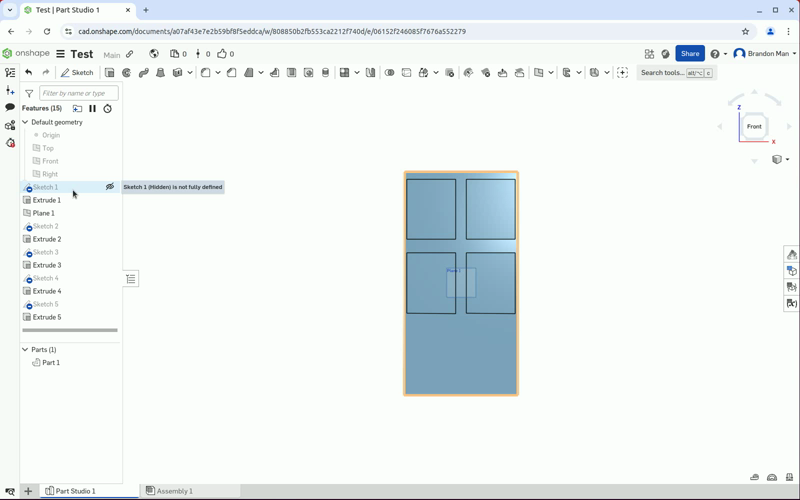
click(73, 189)
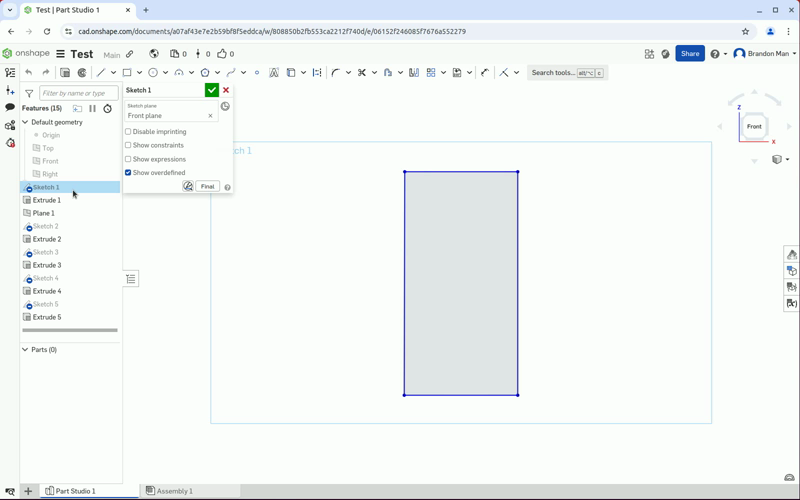
mouse_move(229, 92)
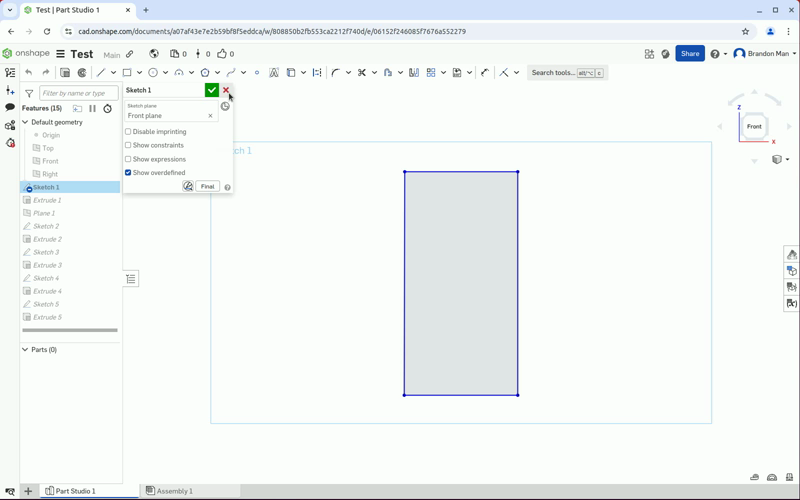
click(229, 92)
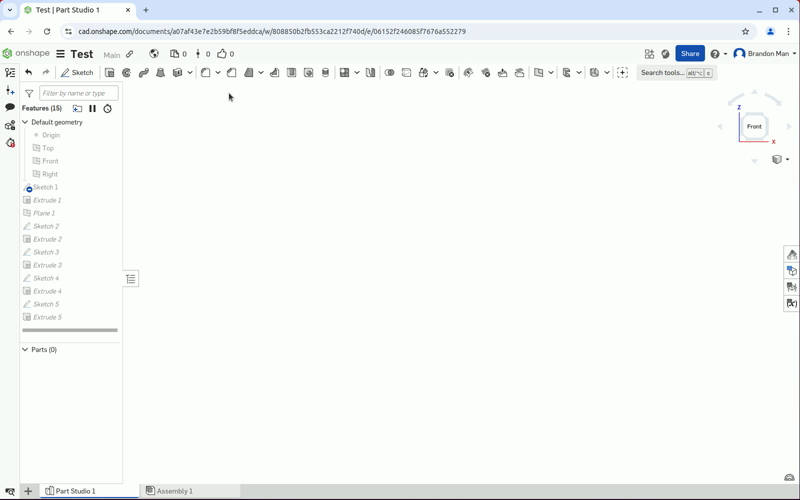
key(shift+s)
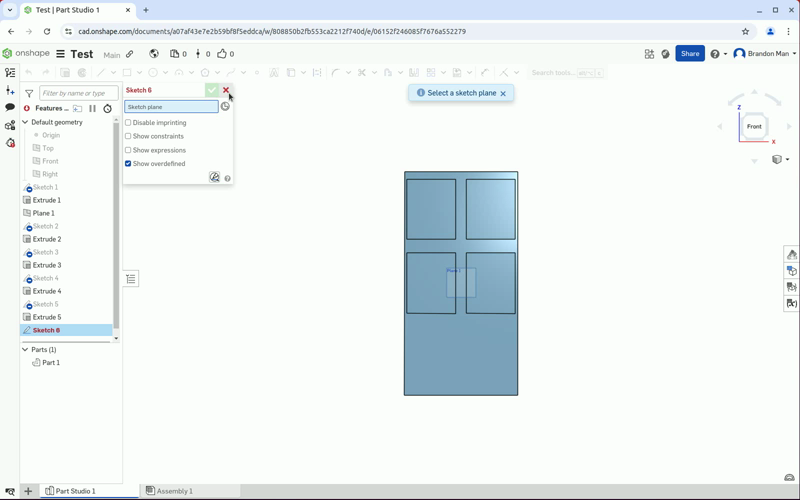
mouse_move(69, 215)
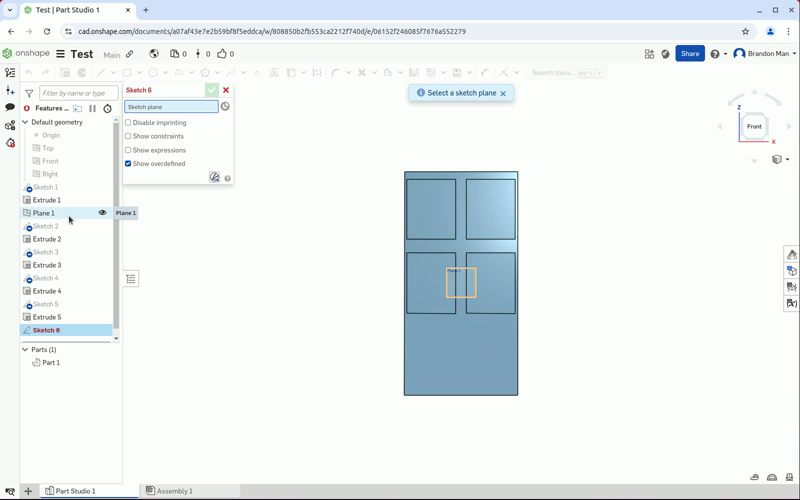
click(69, 215)
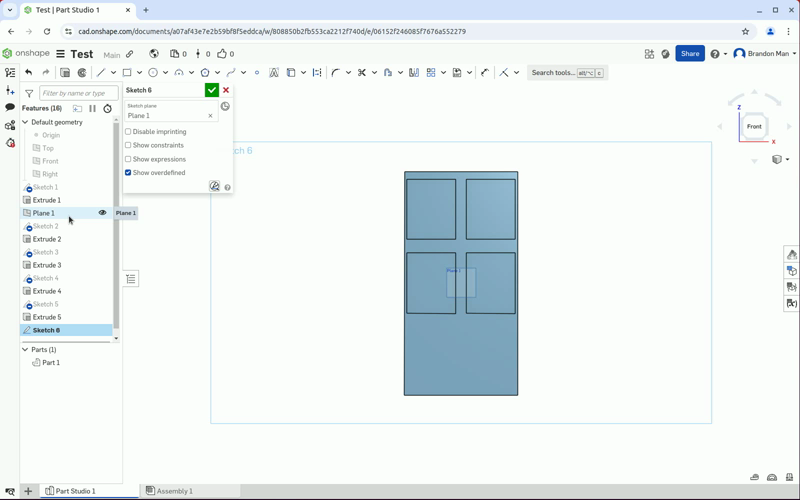
mouse_move(73, 352)
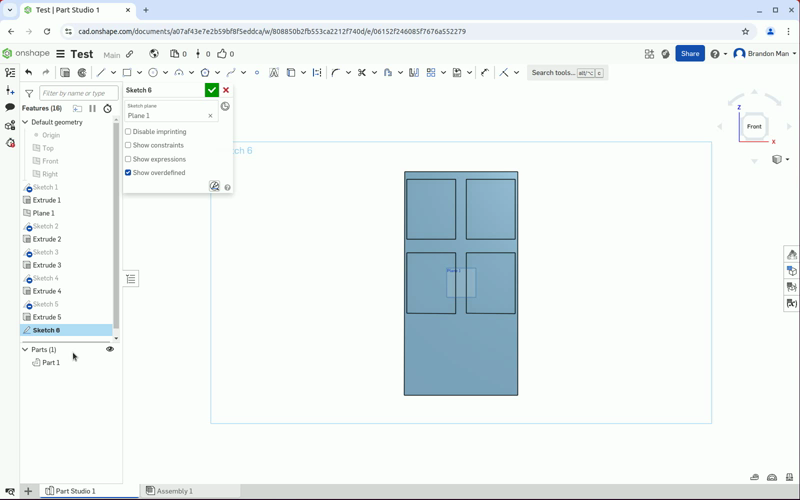
key(y)
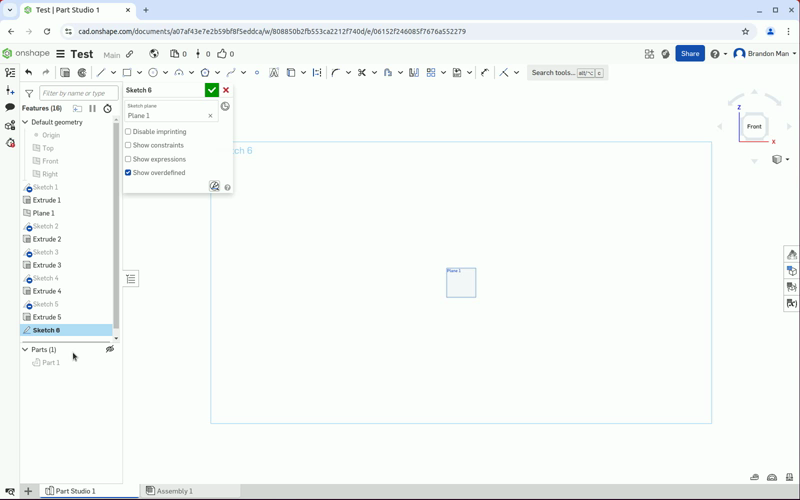
key(l)
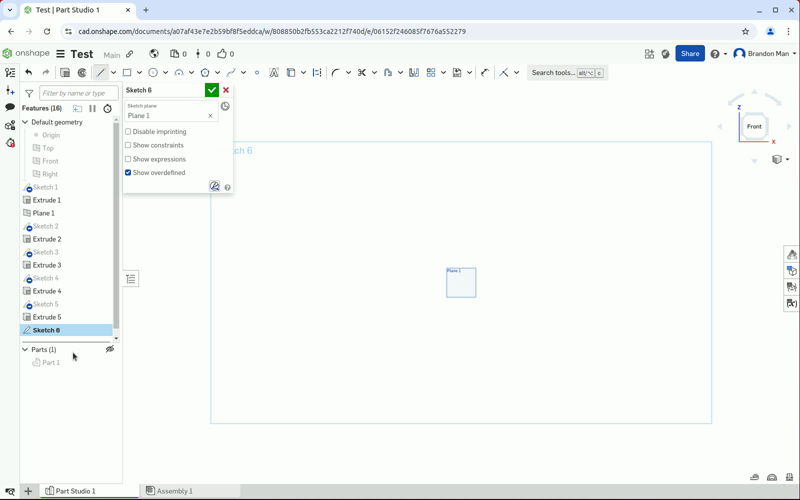
key_down(shift)
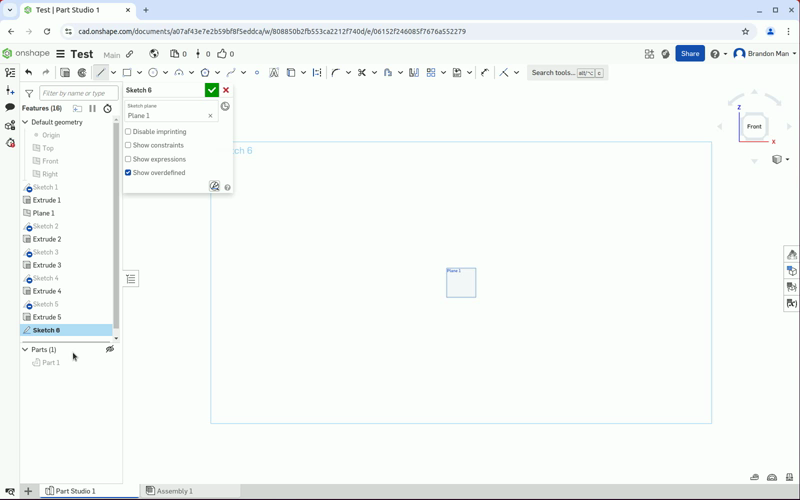
mouse_move(406, 386)
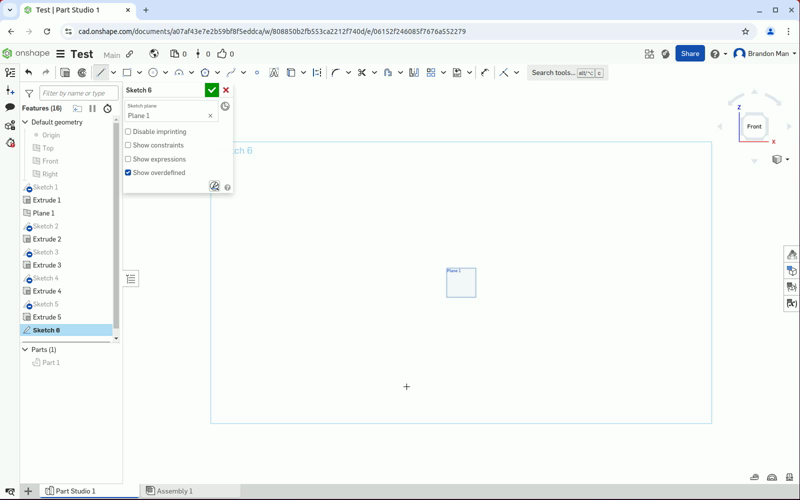
click(406, 386)
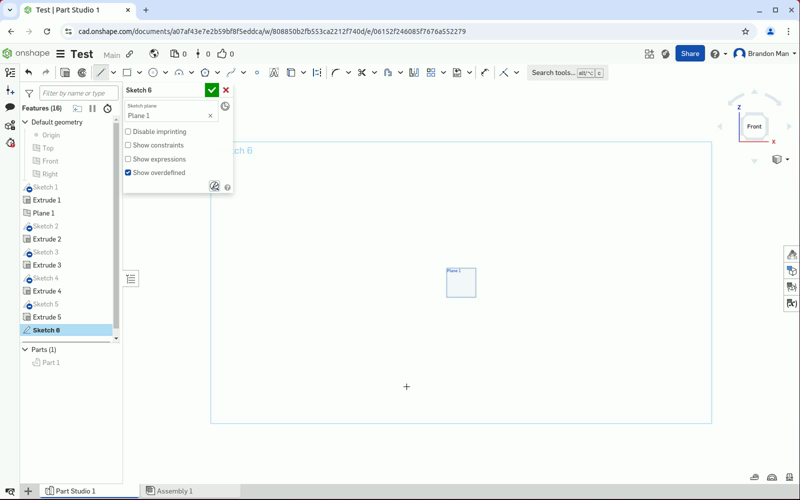
key_up(shift)
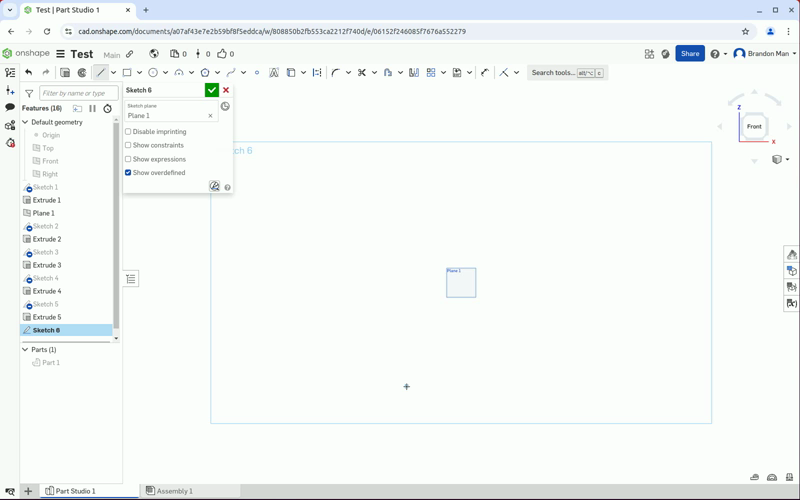
key_down(shift)
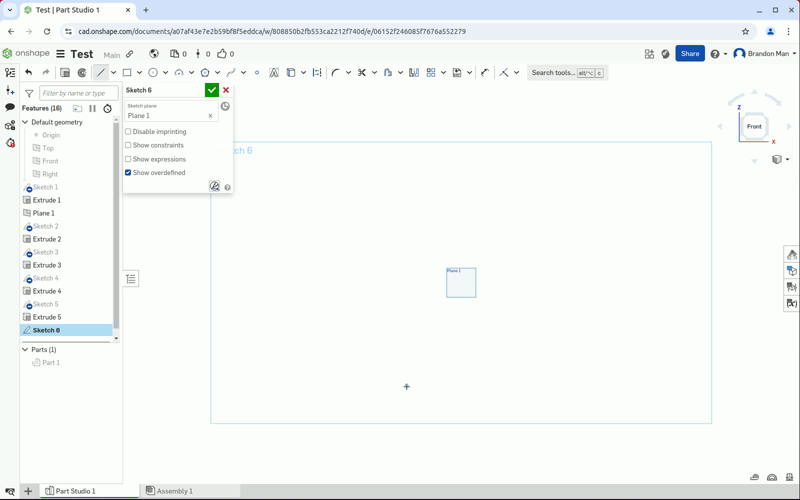
mouse_move(436, 386)
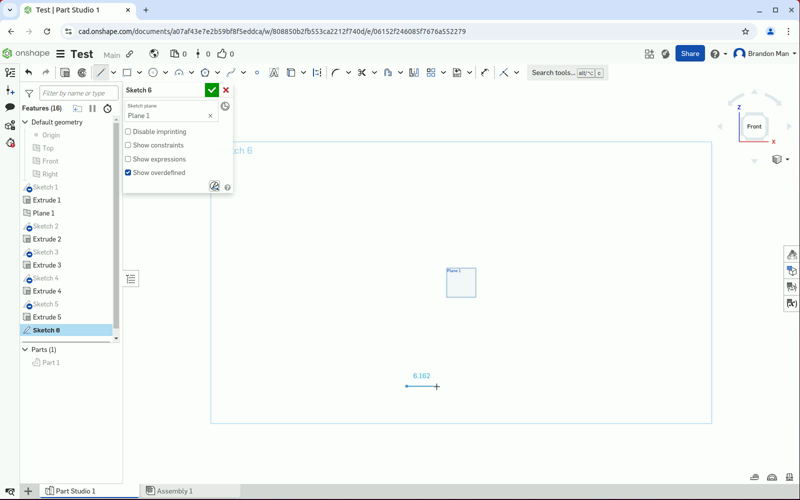
mouse_move(455, 386)
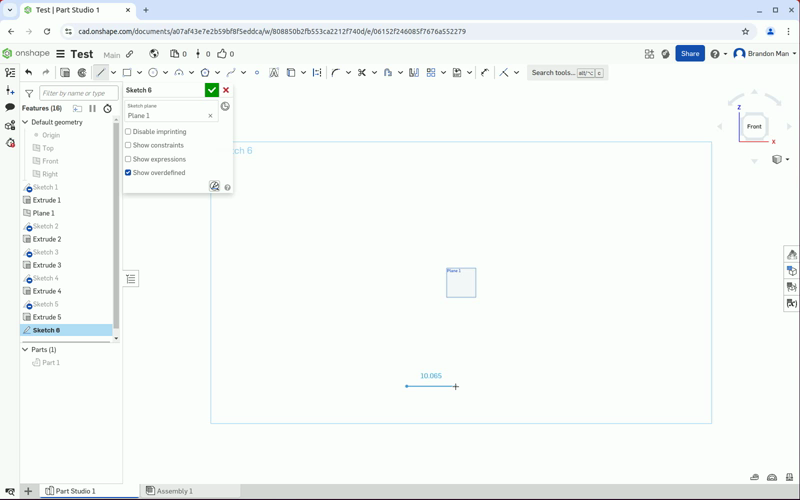
click(455, 386)
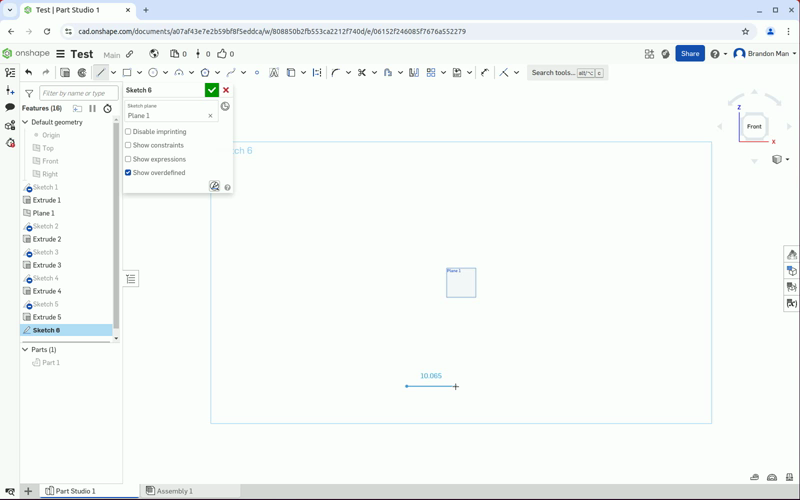
key_up(shift)
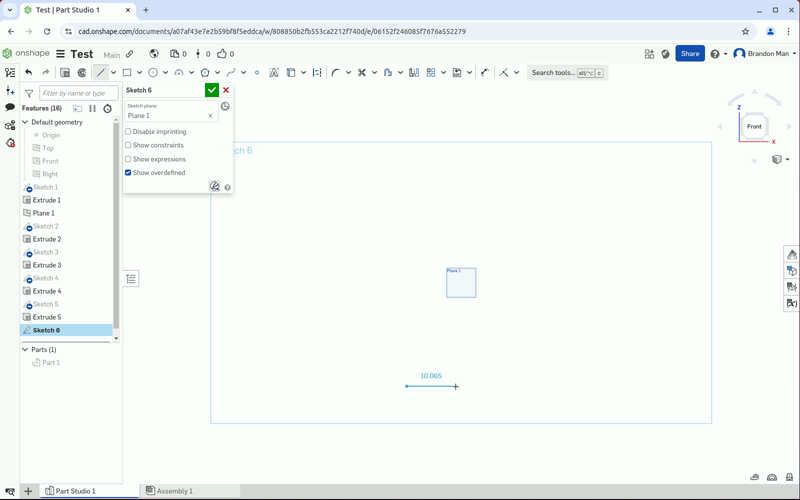
key_down(shift)
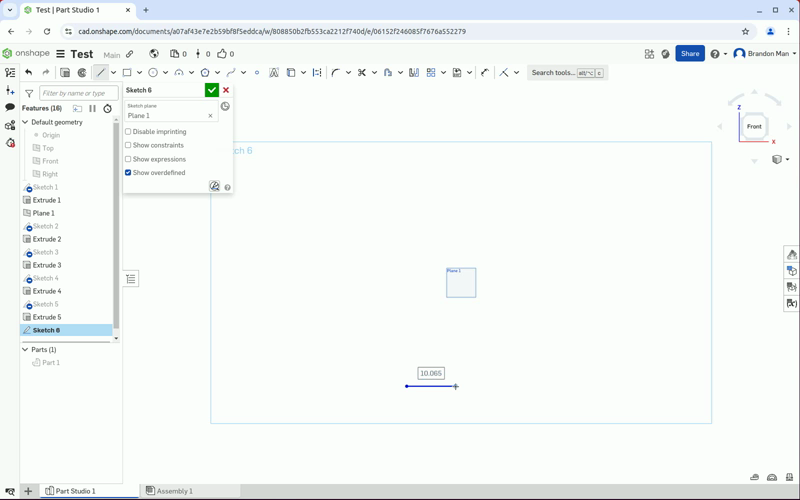
mouse_move(455, 325)
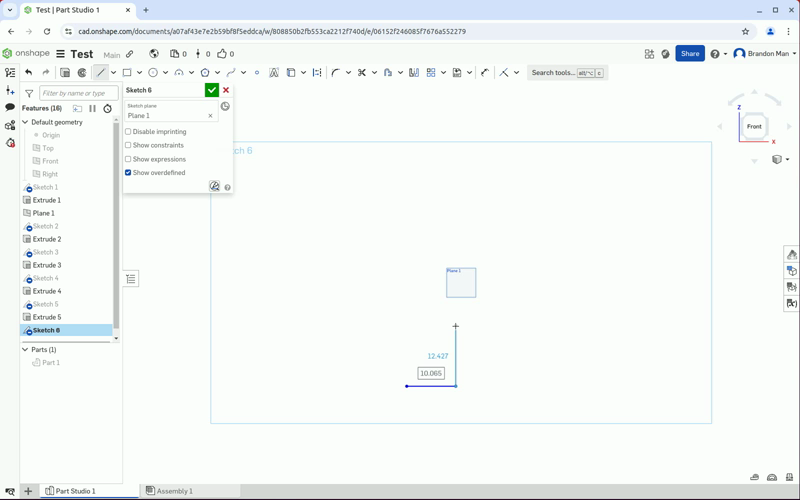
click(455, 325)
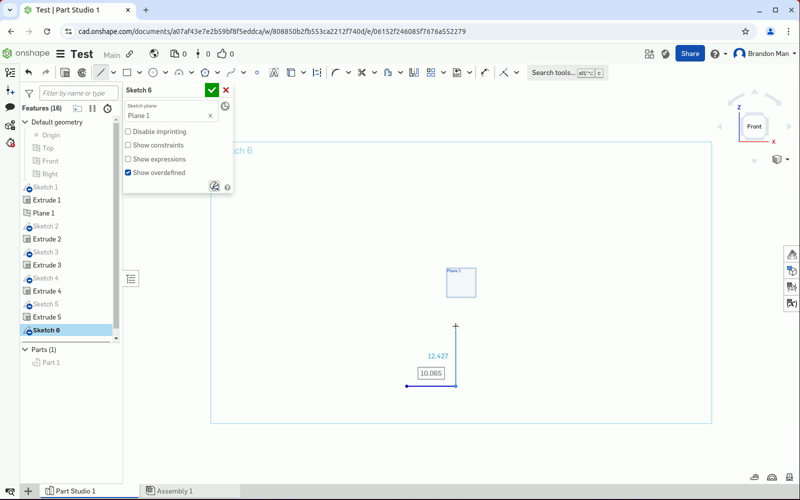
key_up(shift)
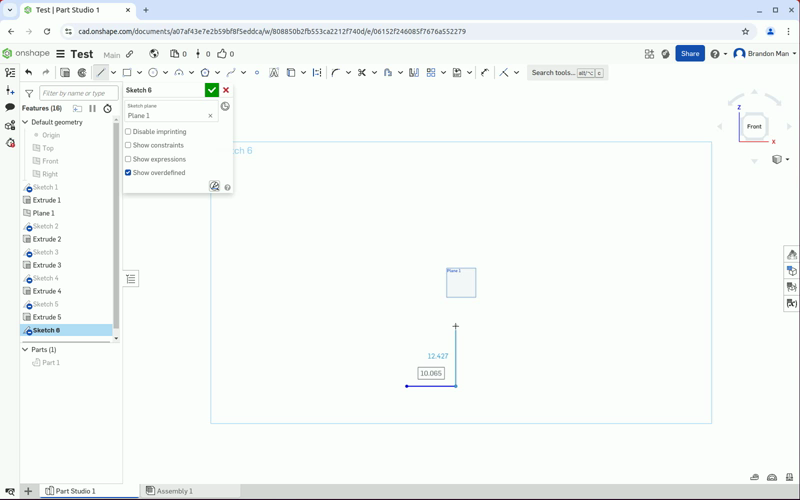
key_down(shift)
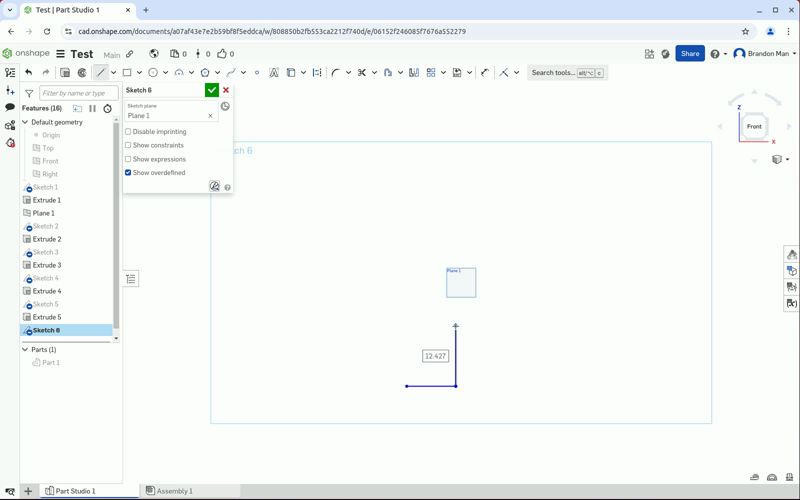
mouse_move(485, 325)
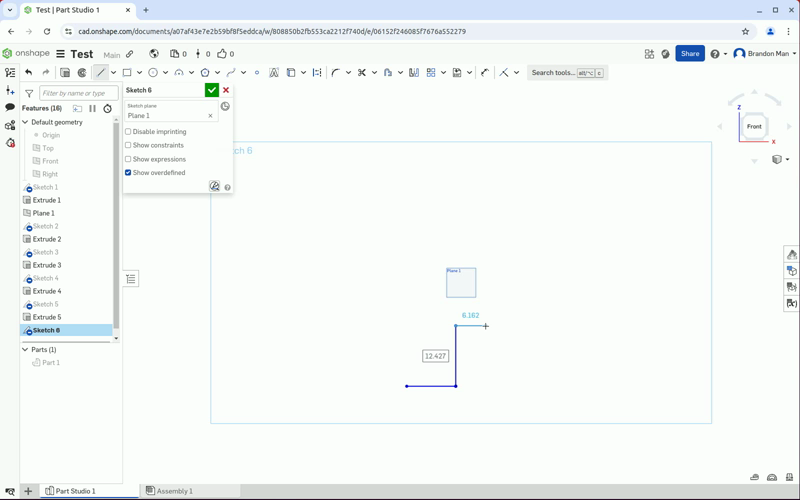
mouse_move(406, 325)
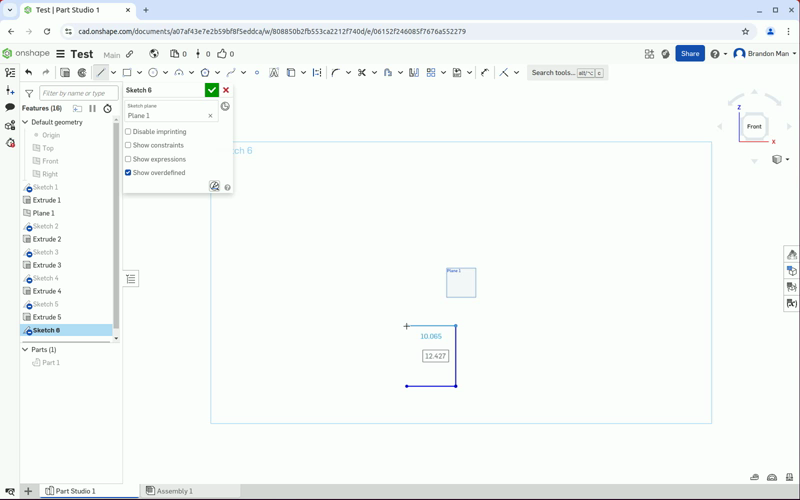
click(406, 325)
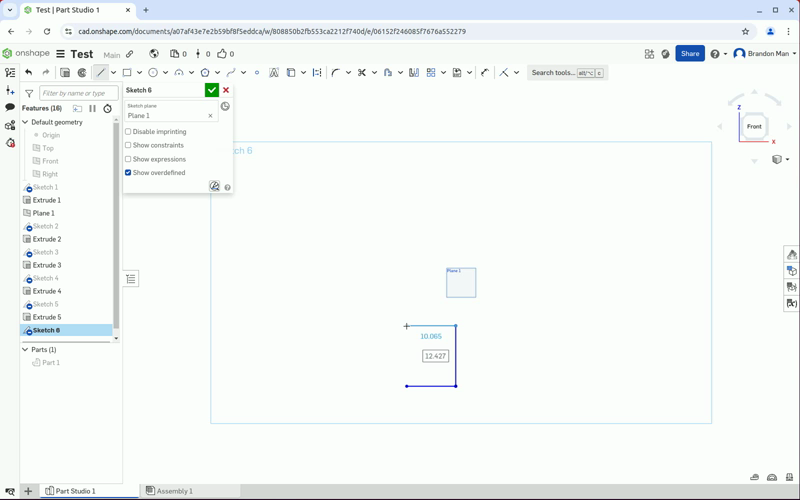
key_up(shift)
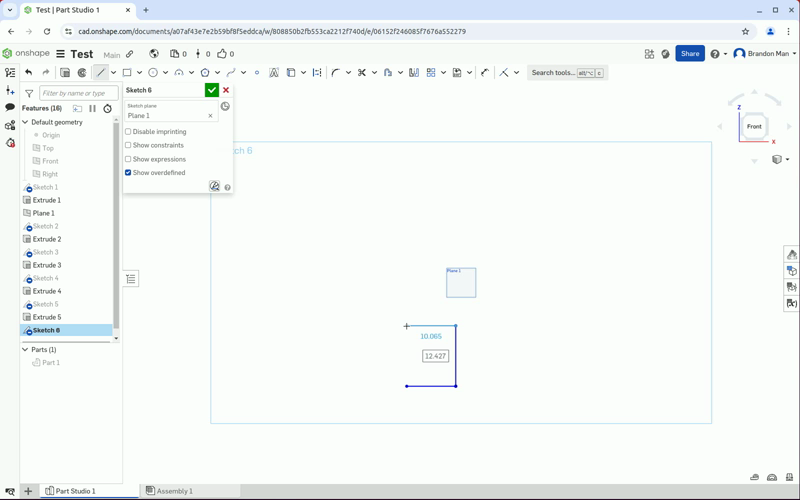
key_down(shift)
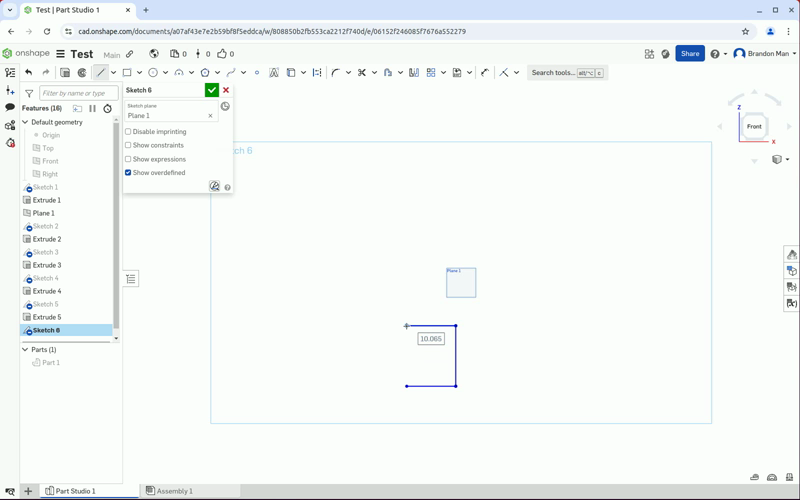
mouse_move(406, 386)
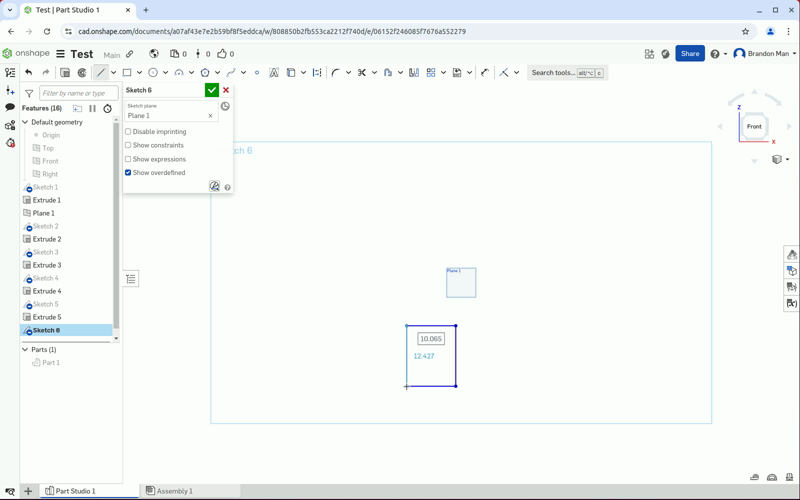
key_up(shift)
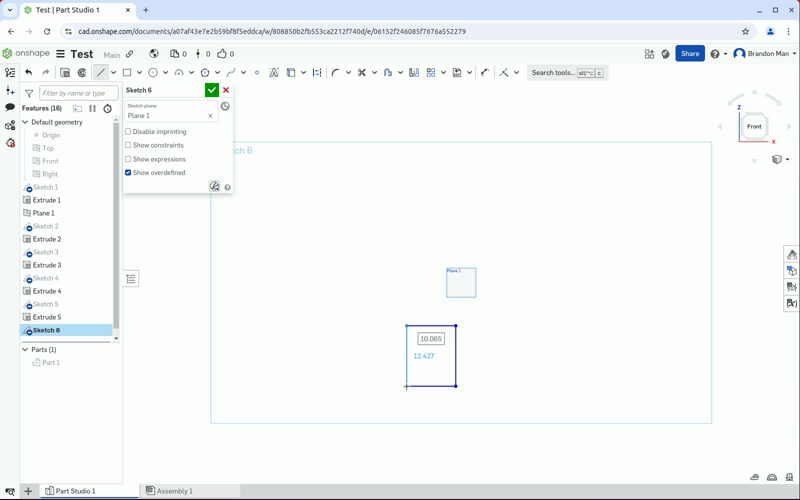
click(406, 386)
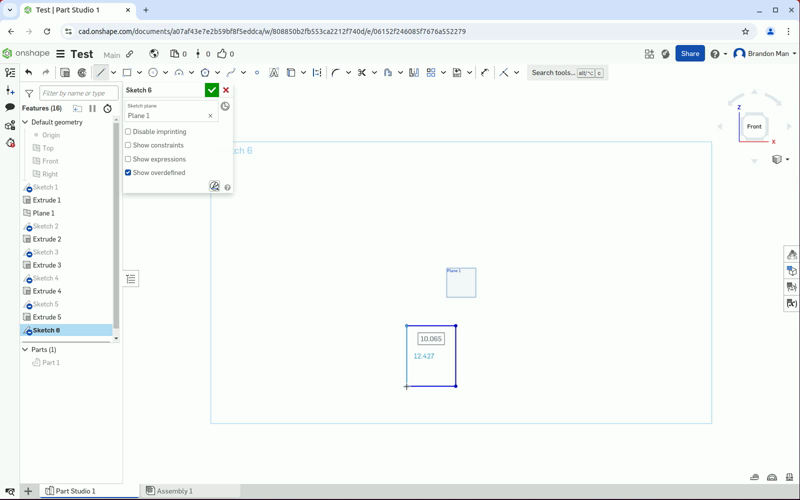
key(esc)
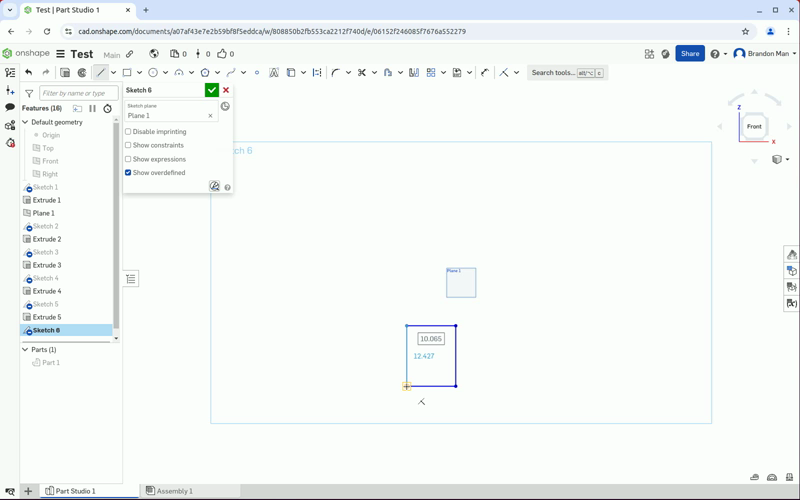
mouse_move(413, 333)
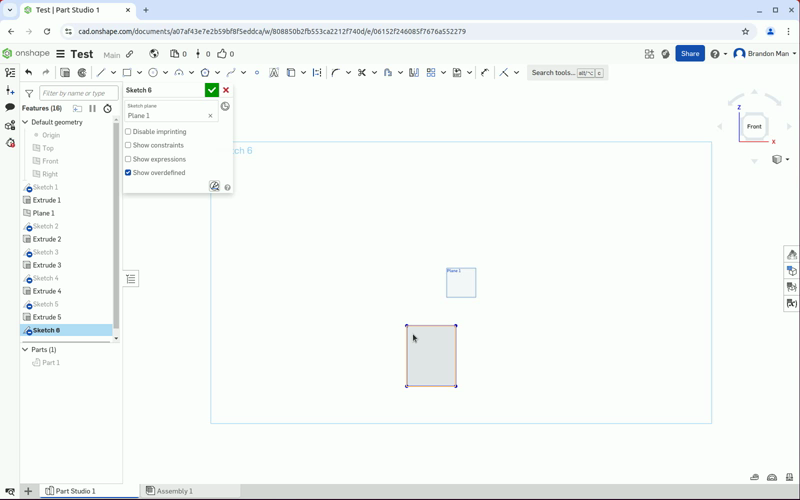
click(413, 333)
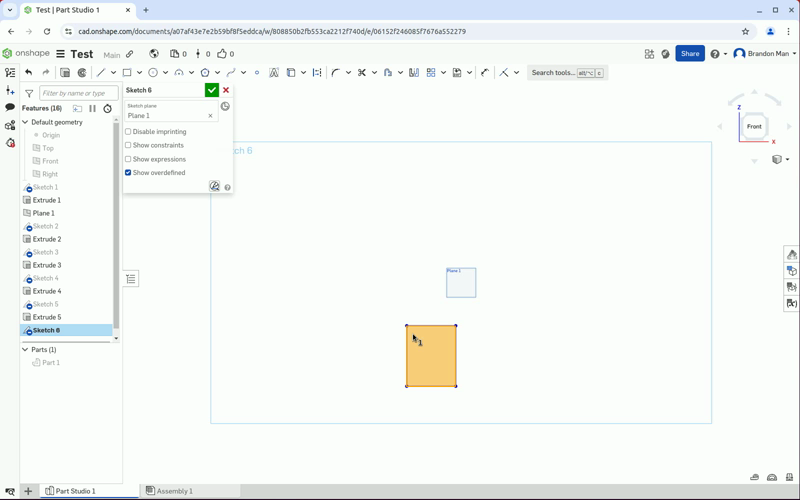
mouse_move(73, 352)
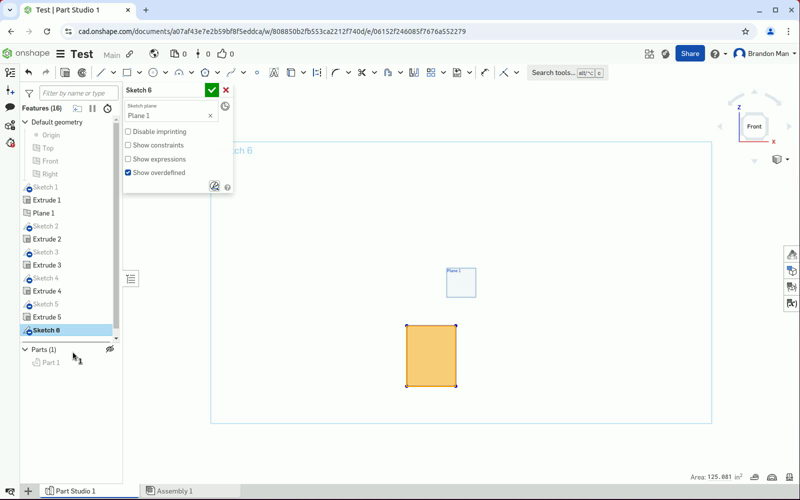
key(shift+y)
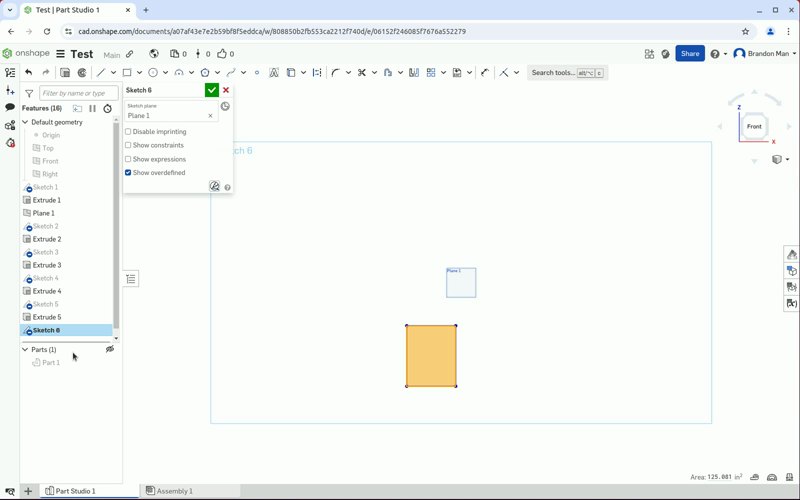
key(shift+e)
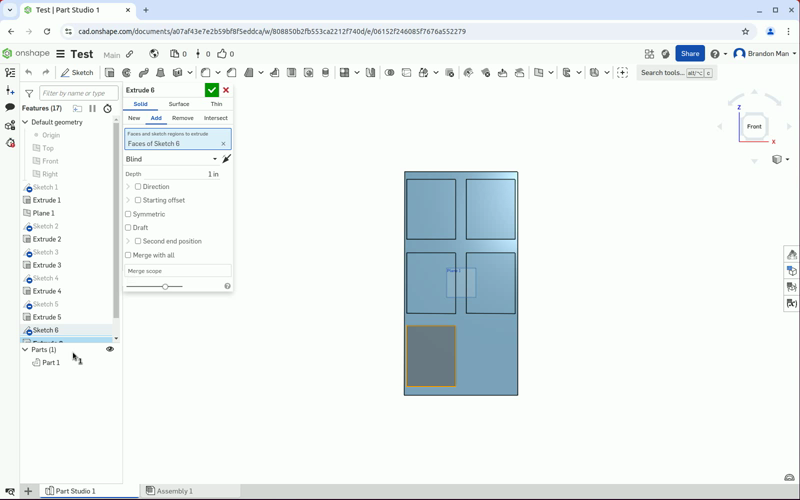
mouse_move(143, 106)
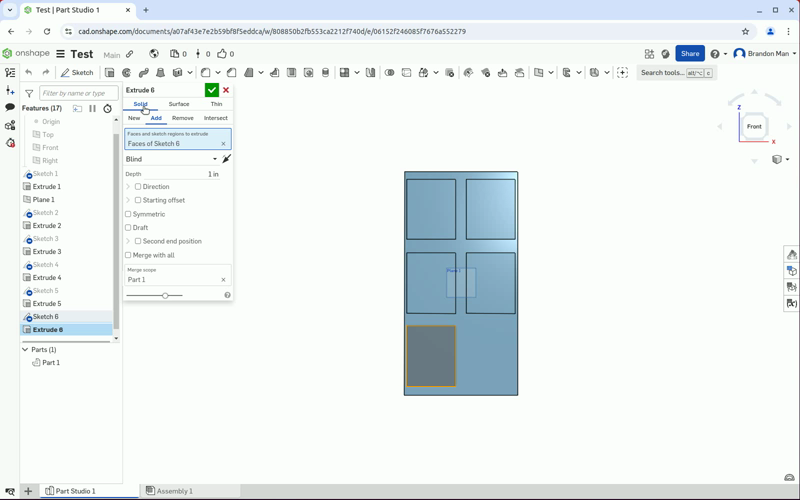
click(143, 106)
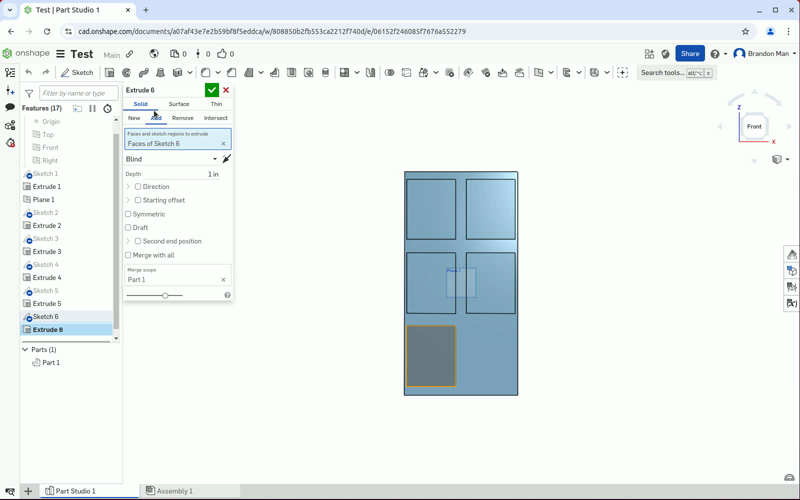
mouse_move(186, 120)
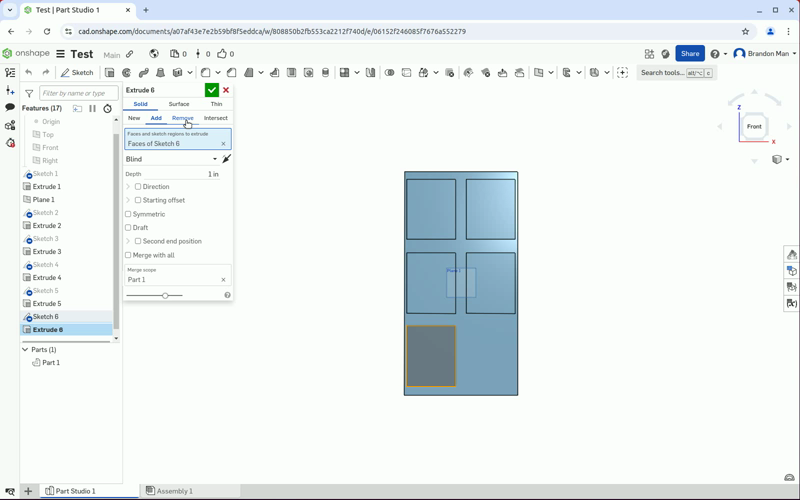
click(186, 120)
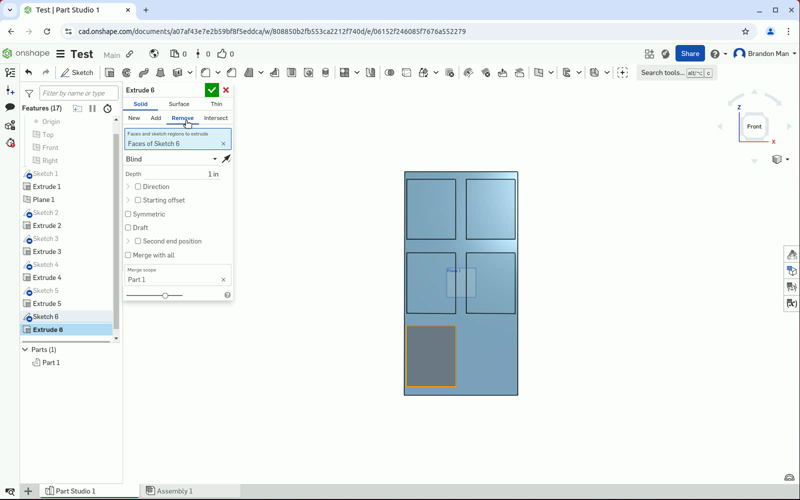
key(tab, 4)
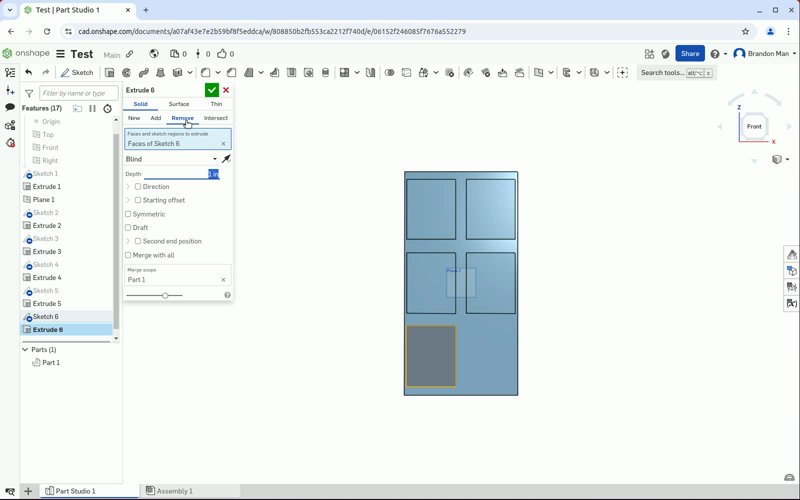
text(14.683)
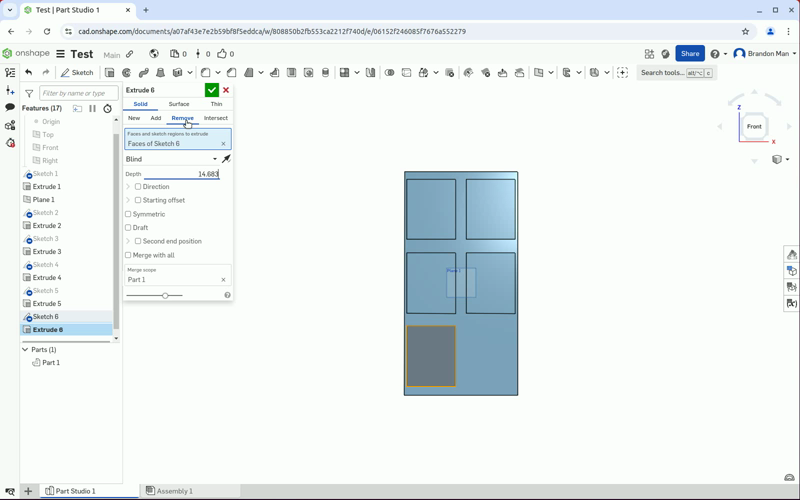
key(tab, 6)
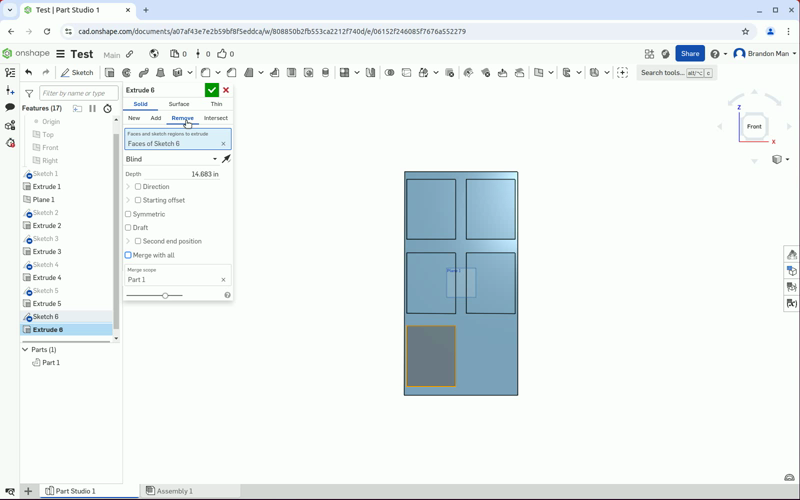
key(space)
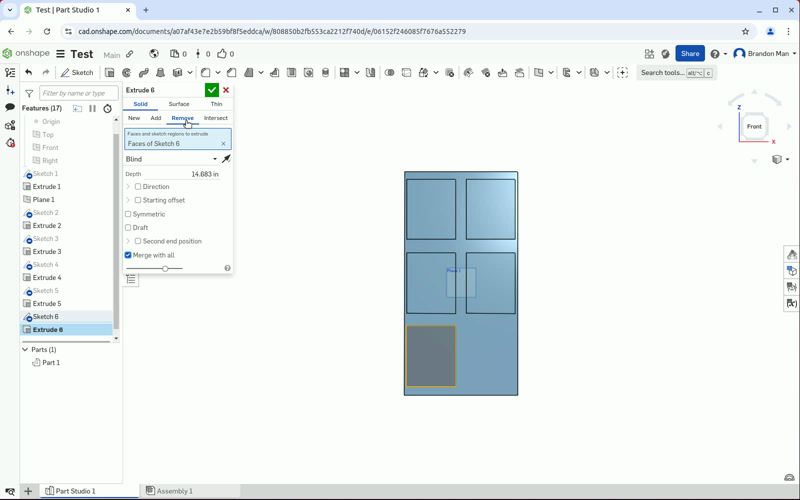
key(enter)
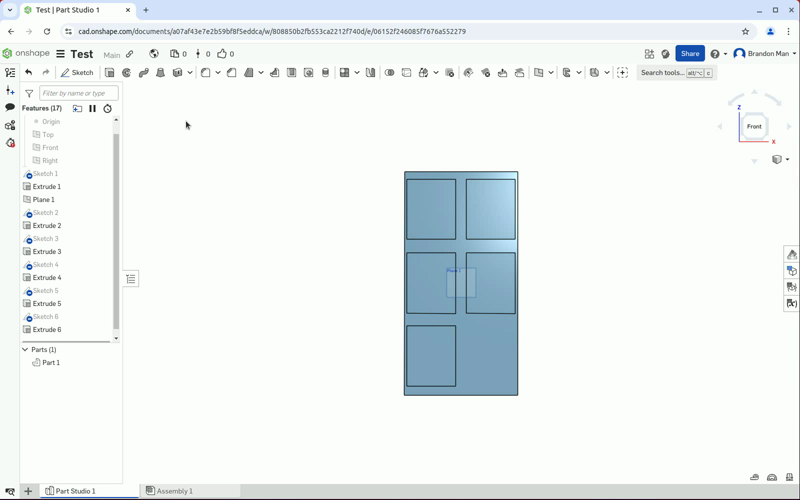
key(shift+h)
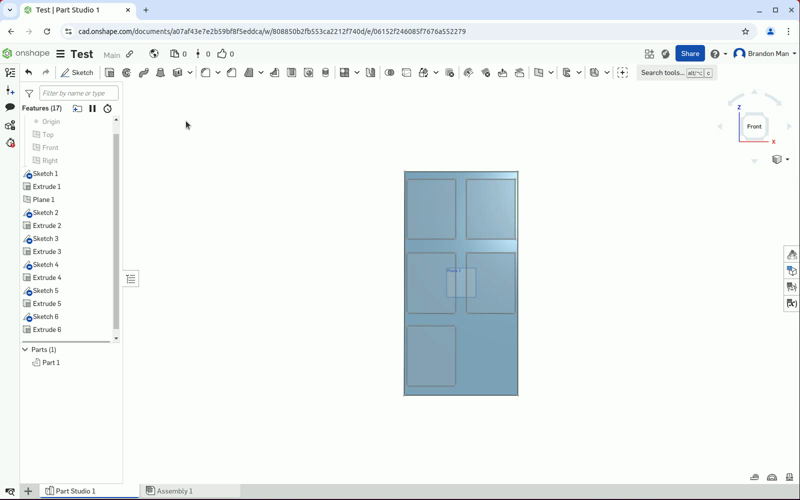
key(shift+h)
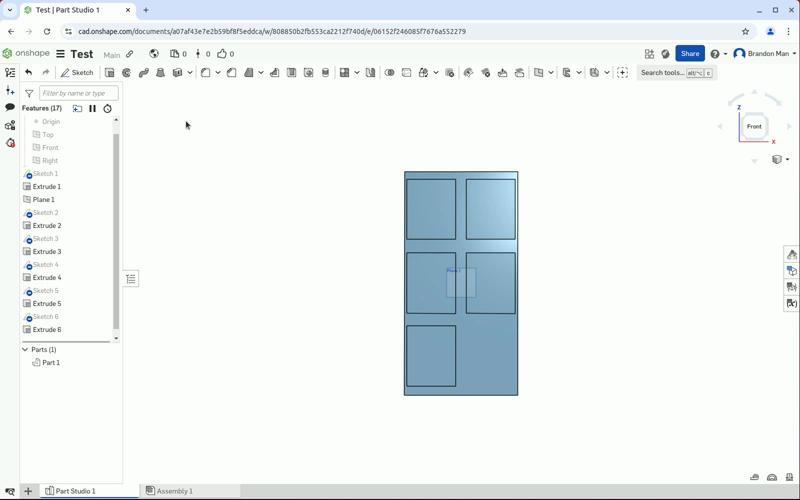
mouse_move(69, 176)
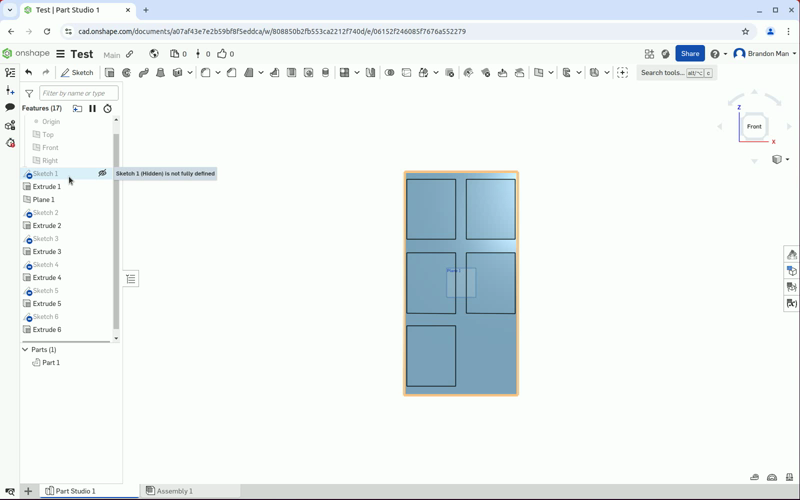
click(69, 176)
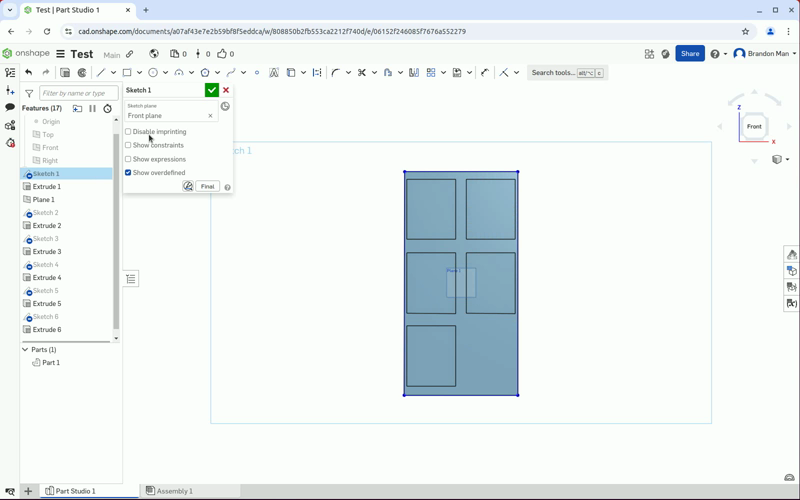
mouse_move(229, 92)
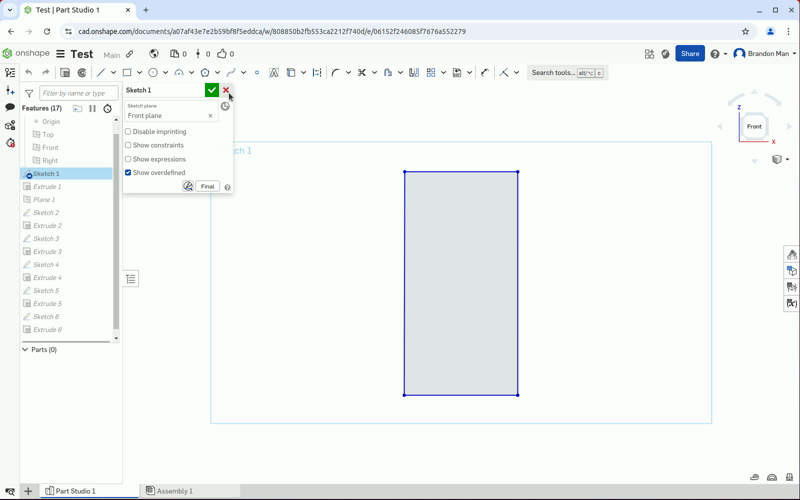
click(229, 92)
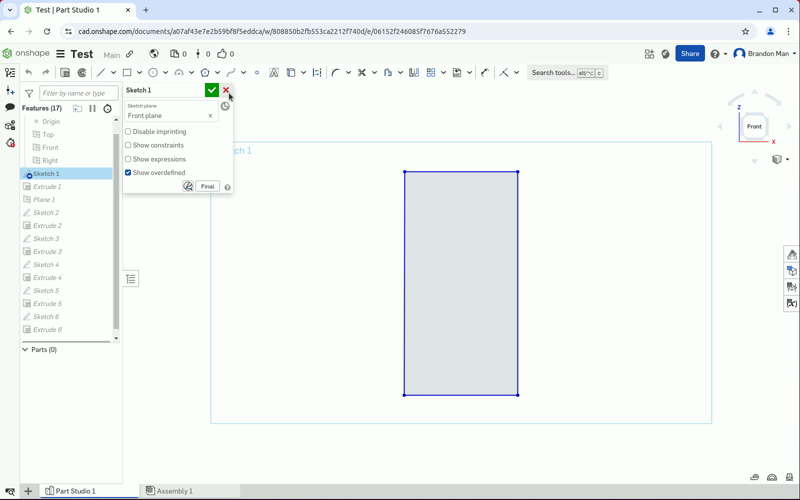
key(shift+s)
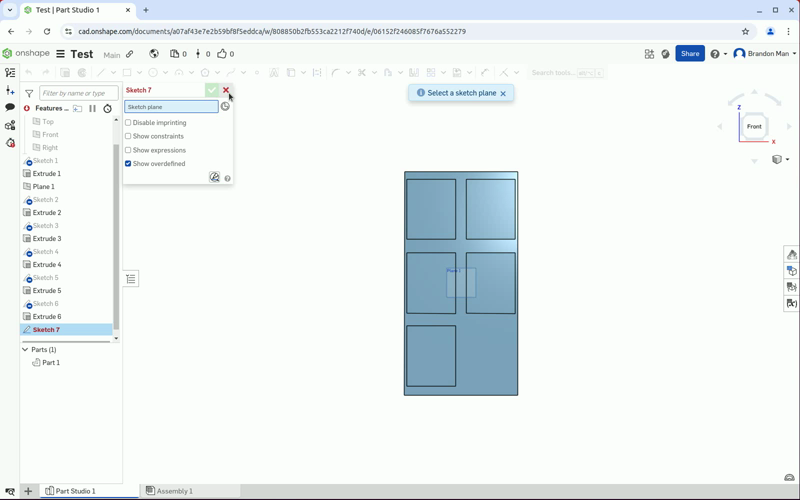
mouse_move(69, 189)
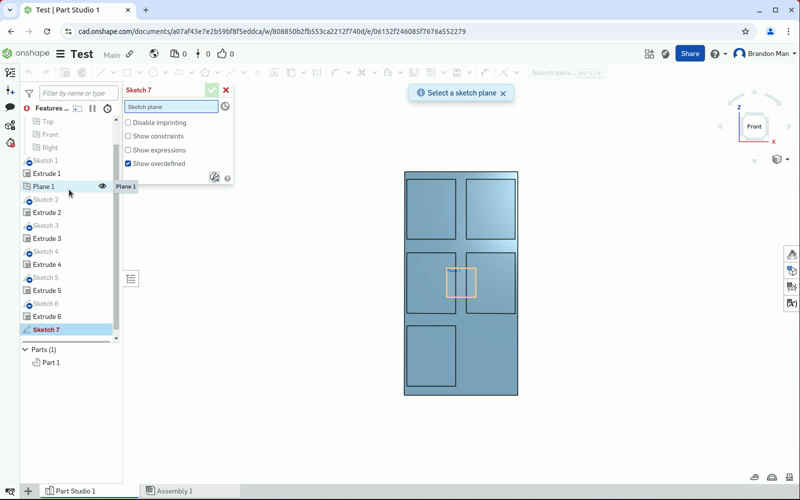
click(69, 189)
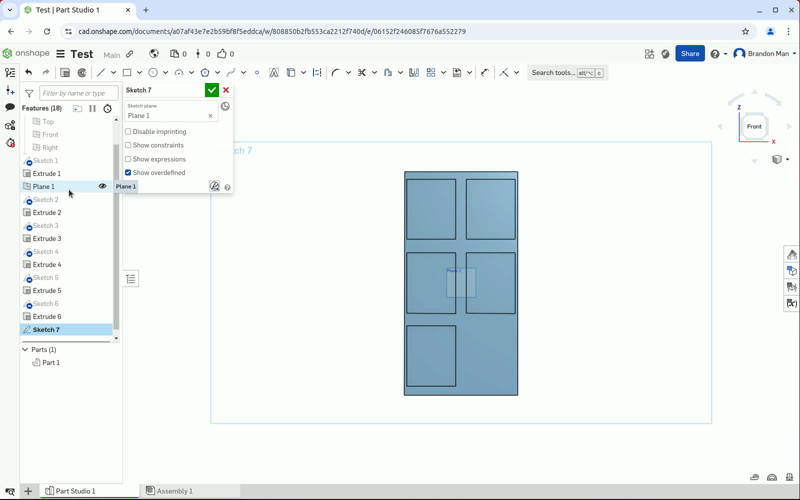
mouse_move(73, 352)
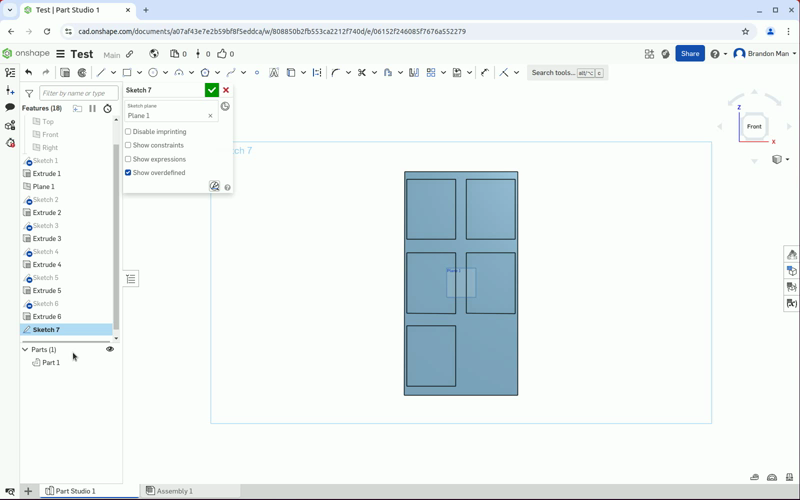
key(y)
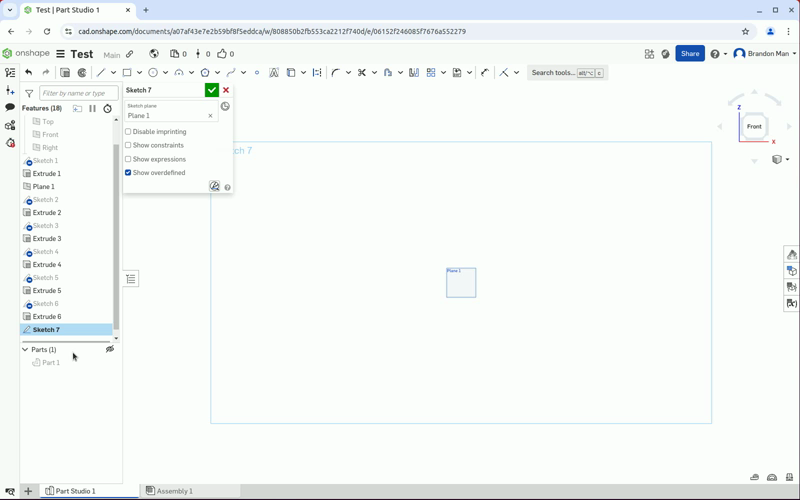
key(l)
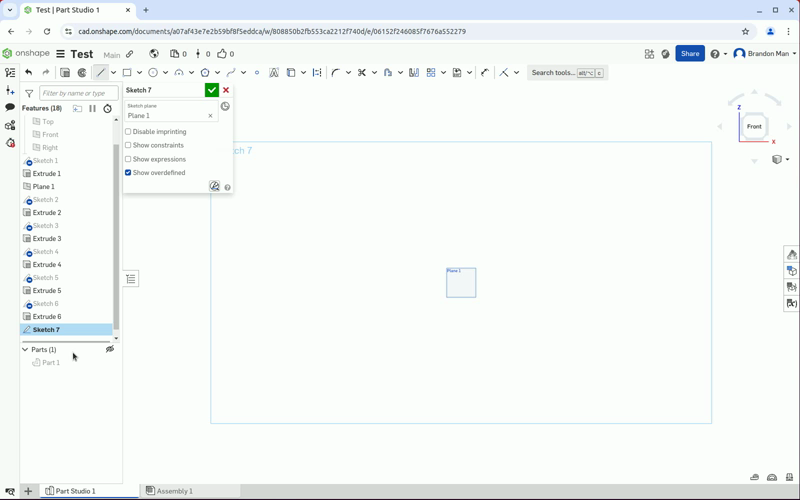
key_down(shift)
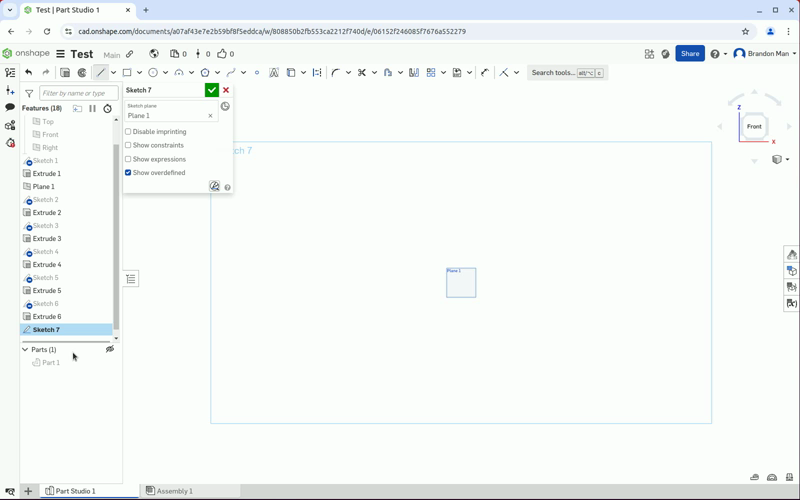
mouse_move(466, 386)
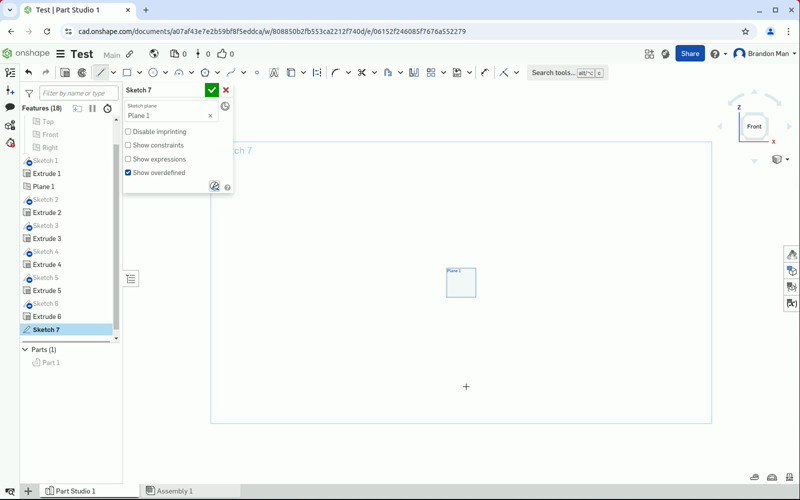
click(466, 386)
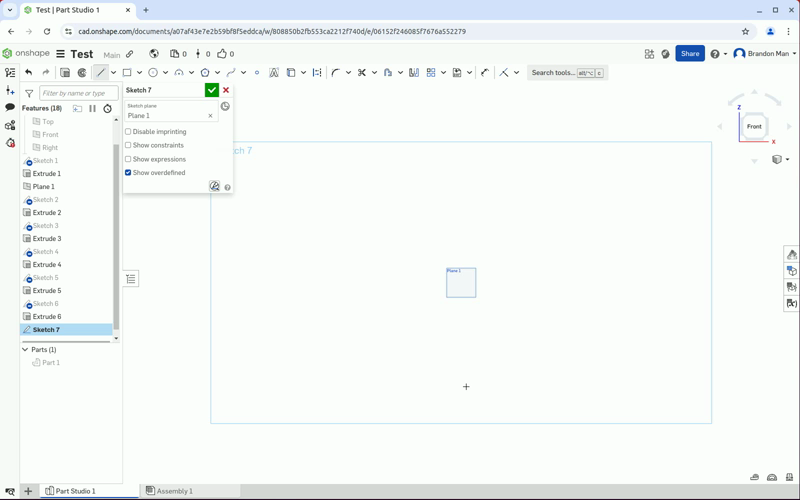
key_up(shift)
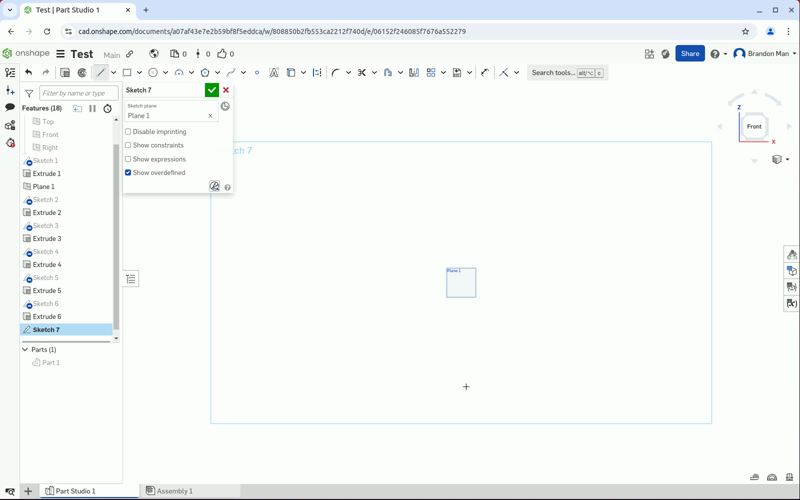
key_down(shift)
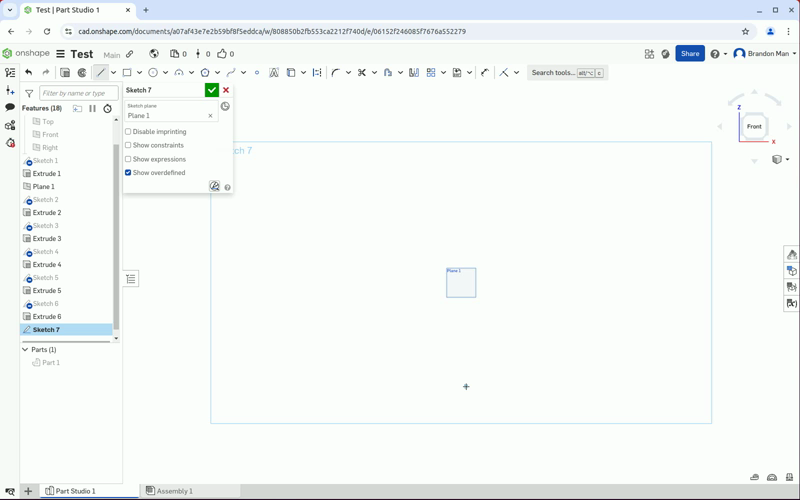
mouse_move(496, 386)
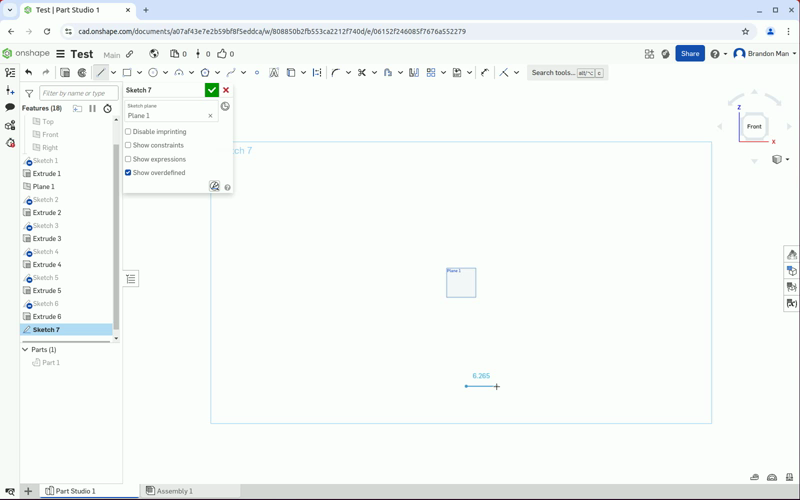
mouse_move(515, 386)
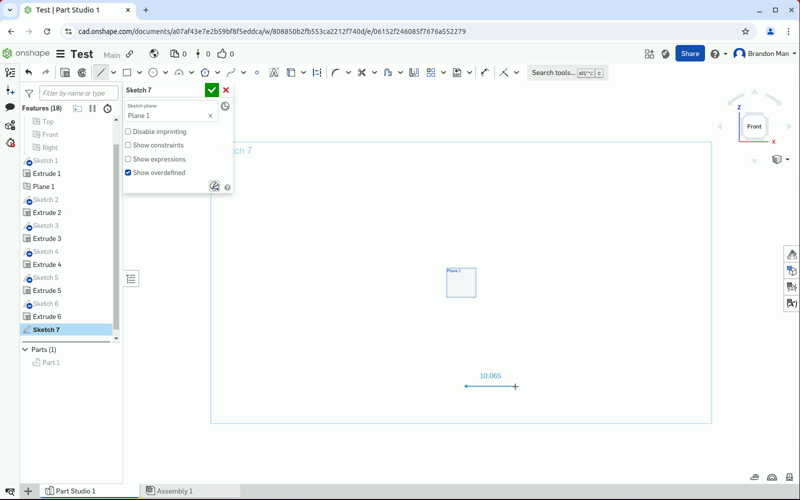
click(515, 386)
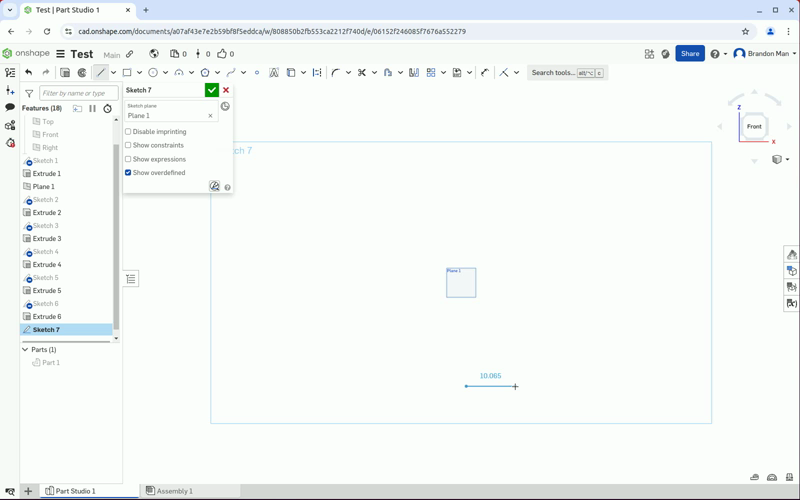
key_up(shift)
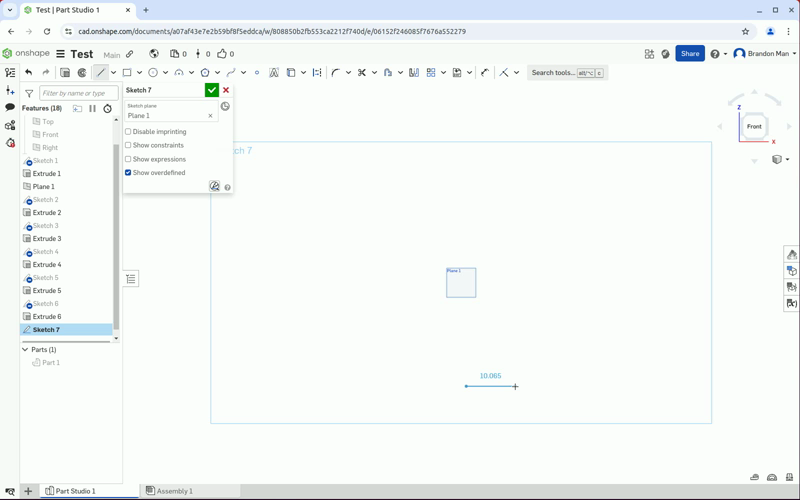
key_down(shift)
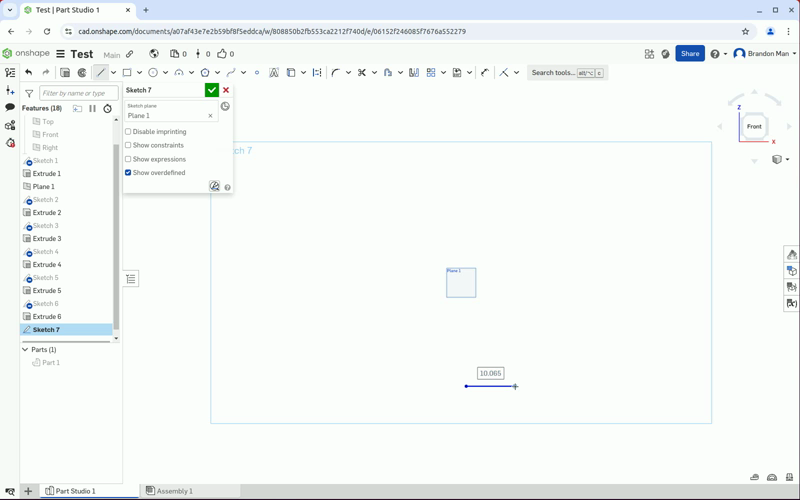
mouse_move(515, 325)
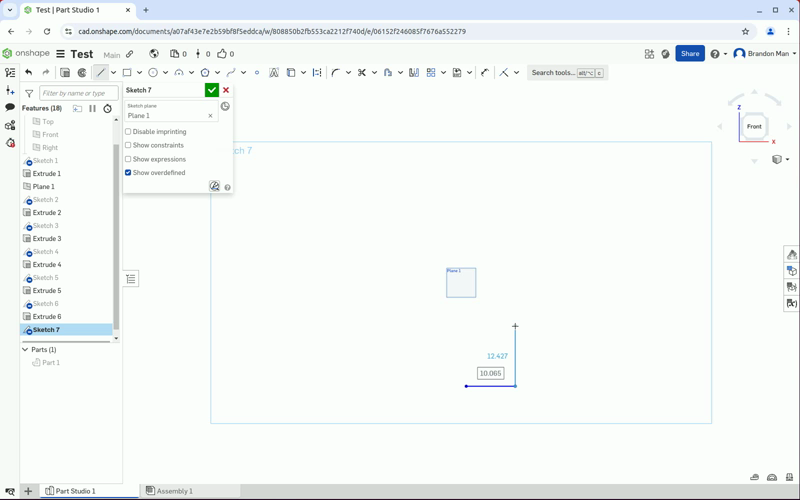
click(515, 325)
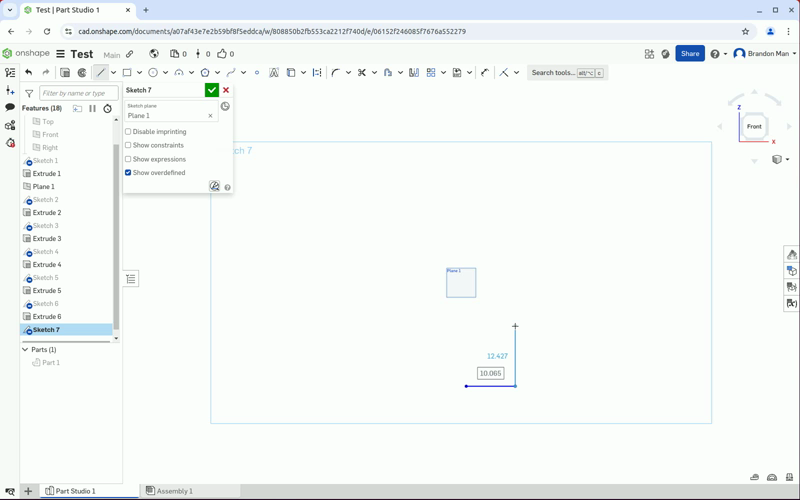
key_up(shift)
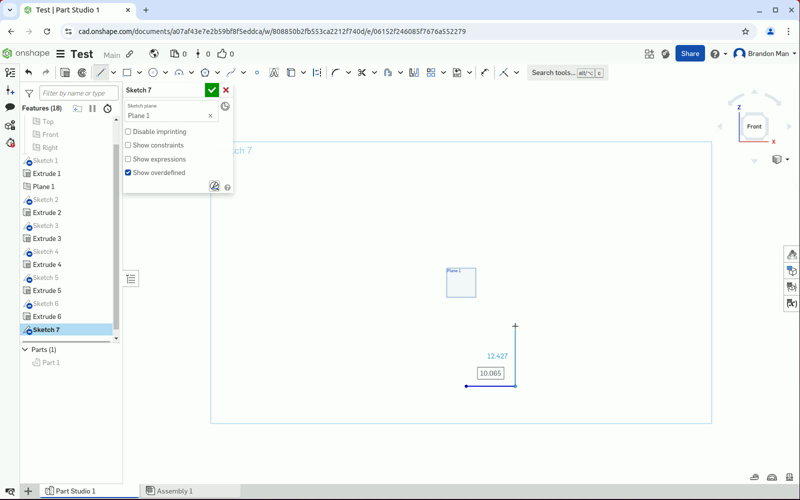
key_down(shift)
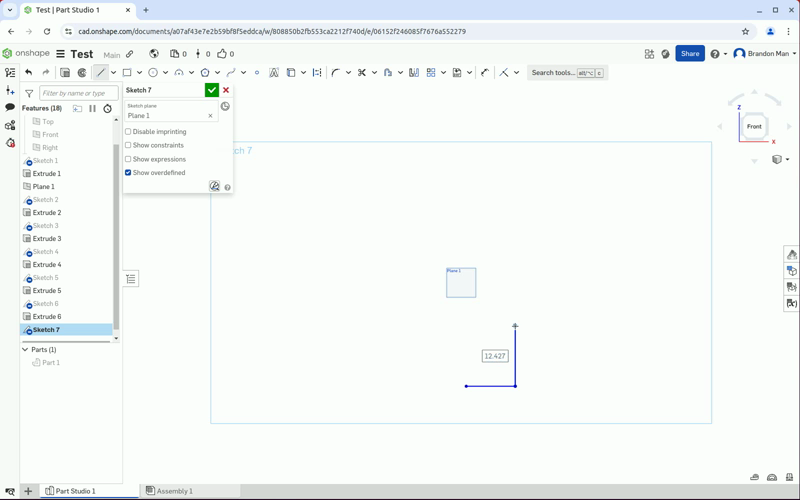
mouse_move(545, 325)
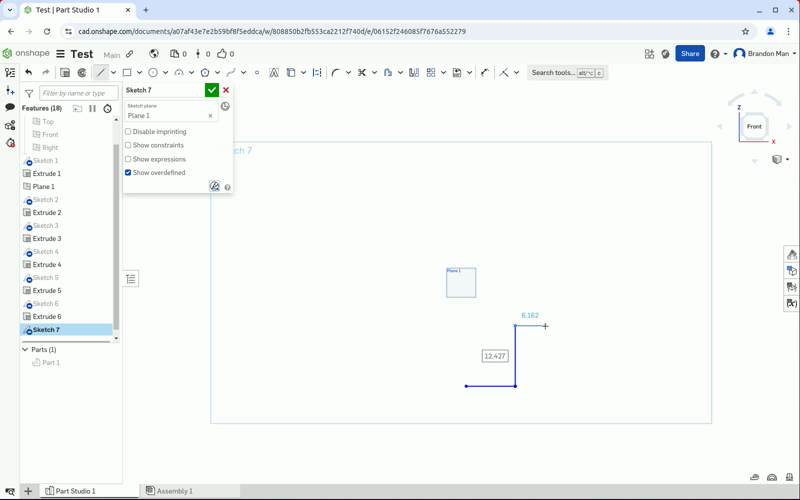
mouse_move(466, 325)
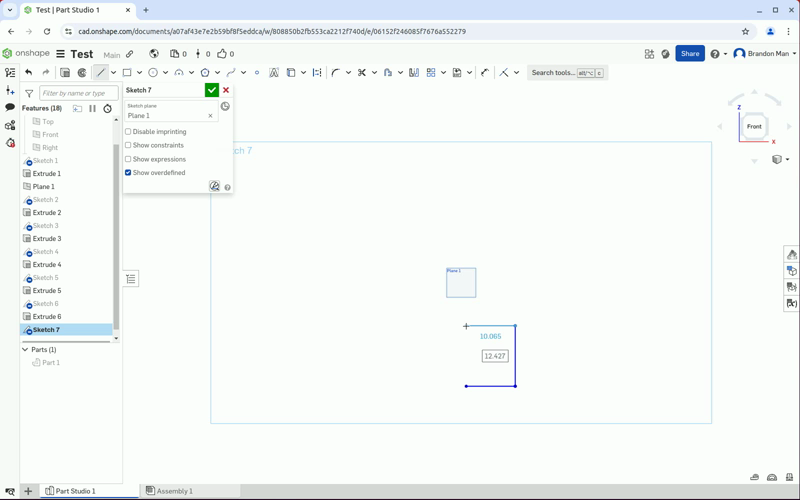
click(466, 325)
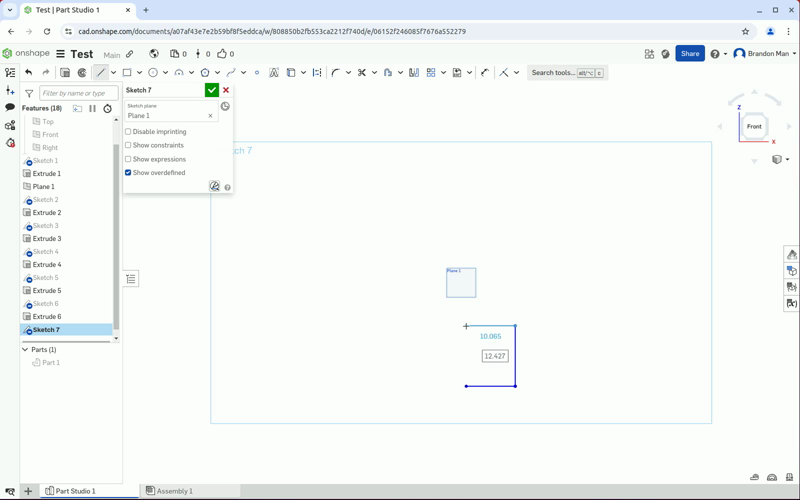
key_up(shift)
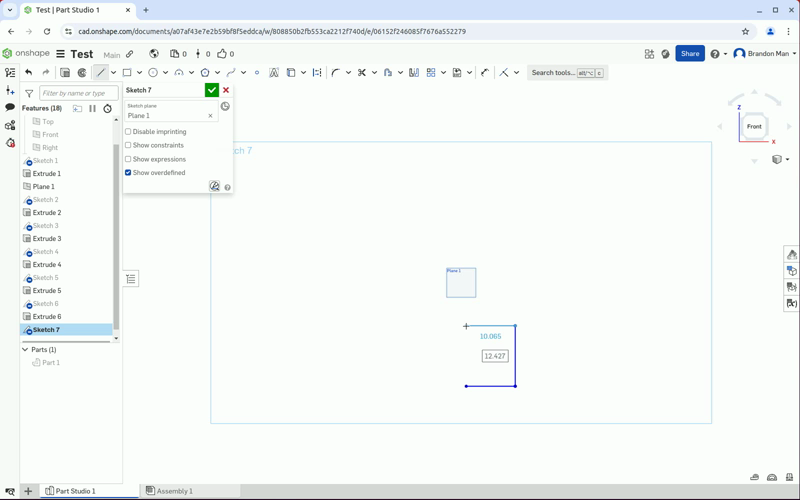
key_down(shift)
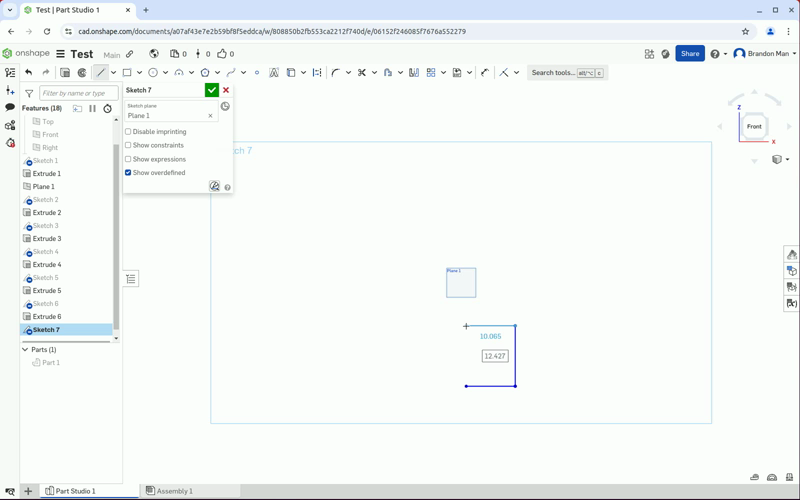
mouse_move(466, 386)
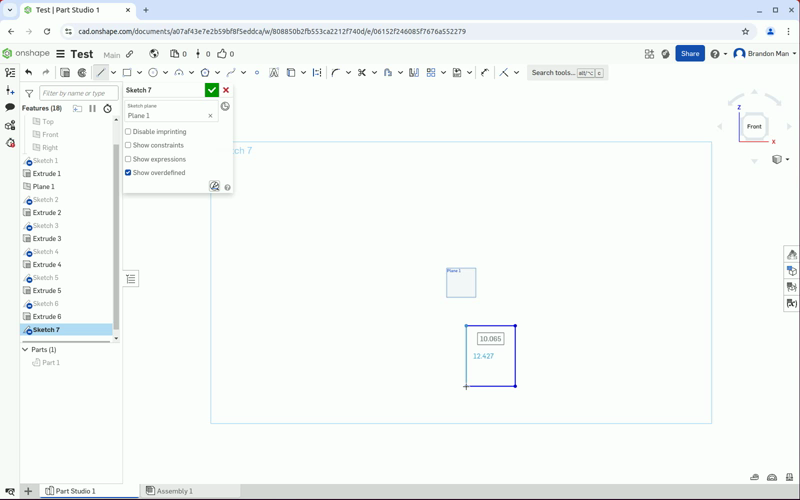
key_up(shift)
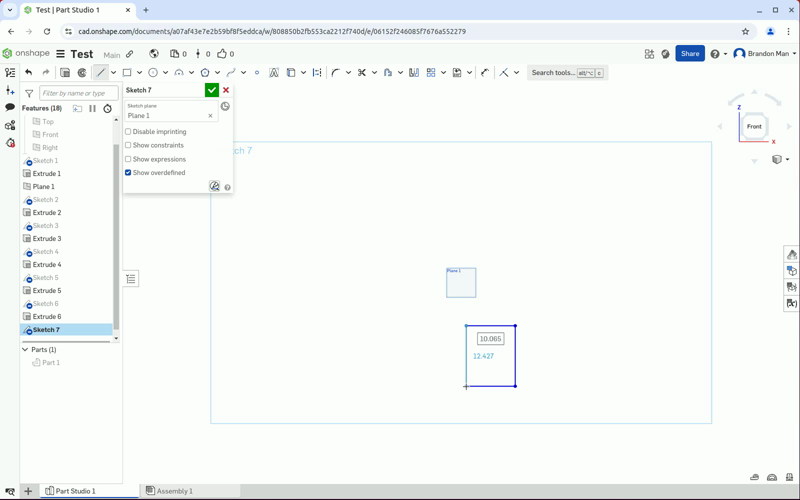
click(466, 386)
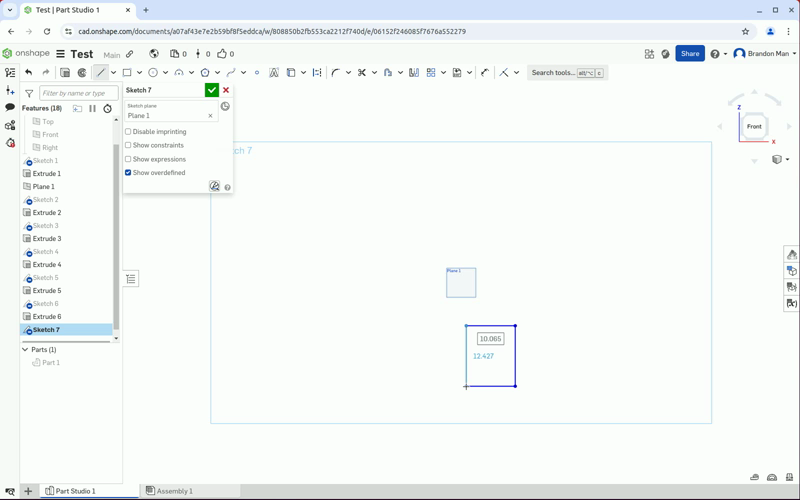
key(esc)
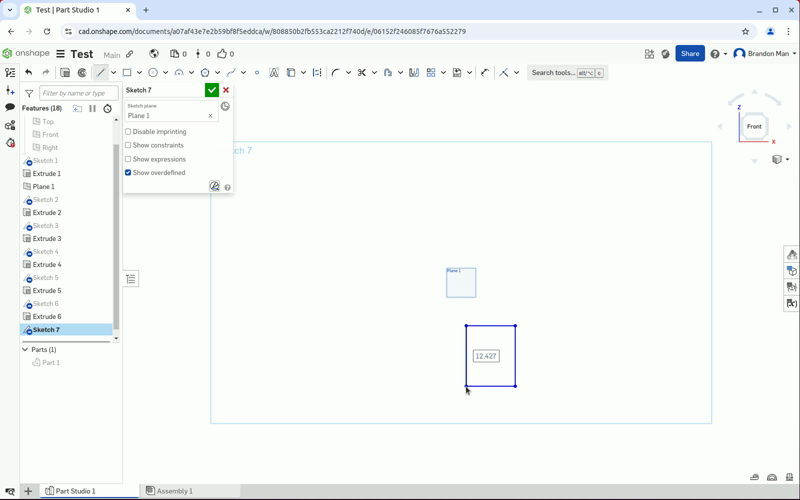
mouse_move(476, 333)
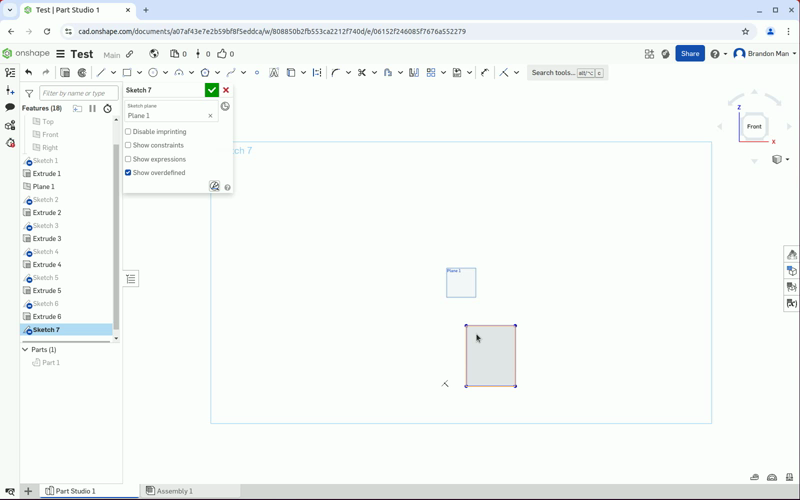
click(476, 333)
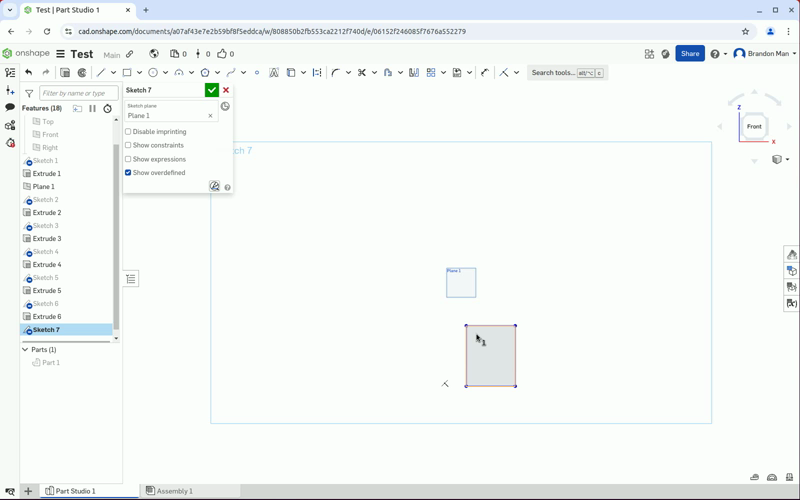
mouse_move(73, 352)
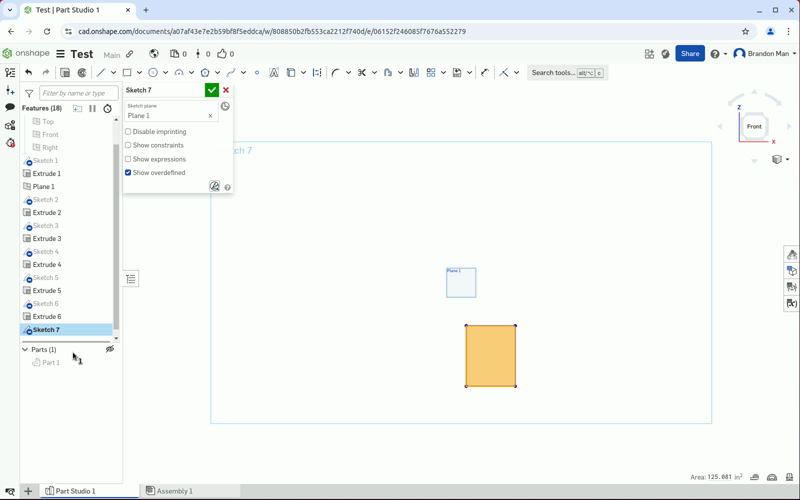
key(shift+y)
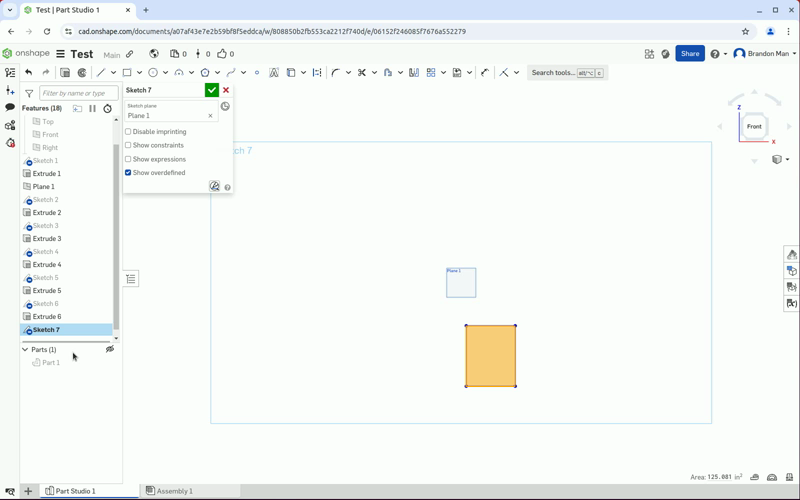
key(shift+e)
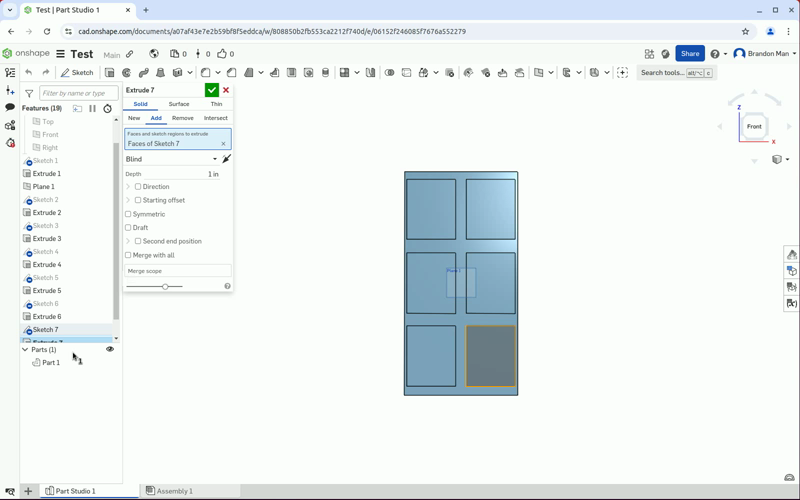
mouse_move(143, 106)
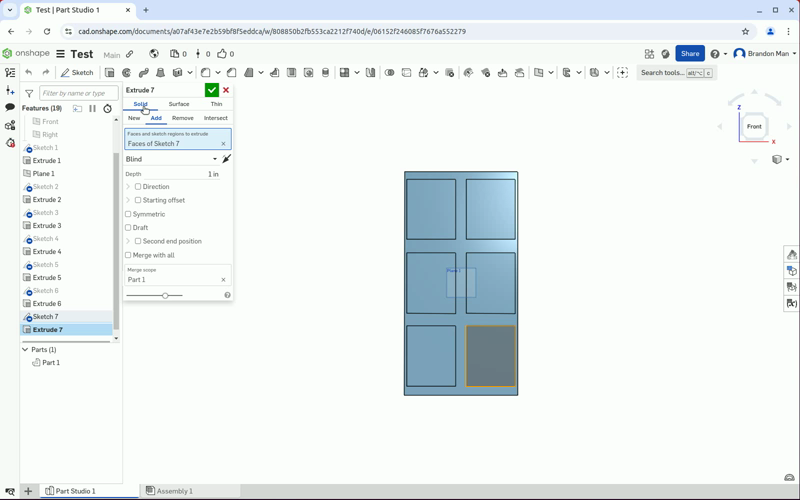
click(143, 106)
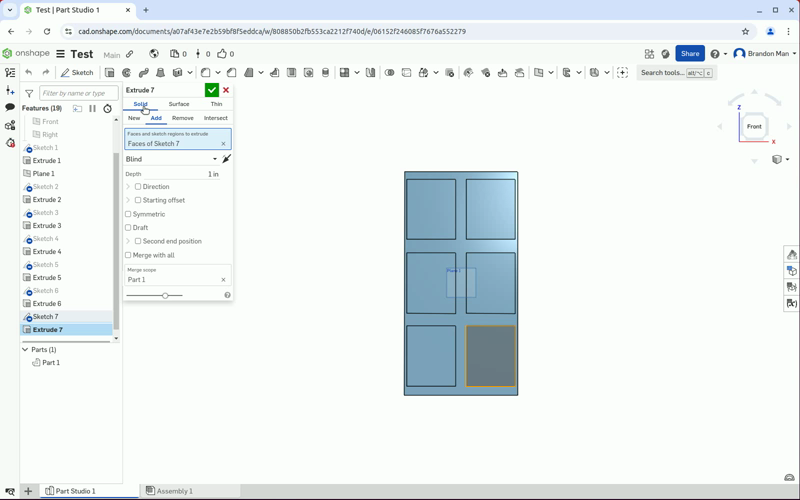
mouse_move(186, 120)
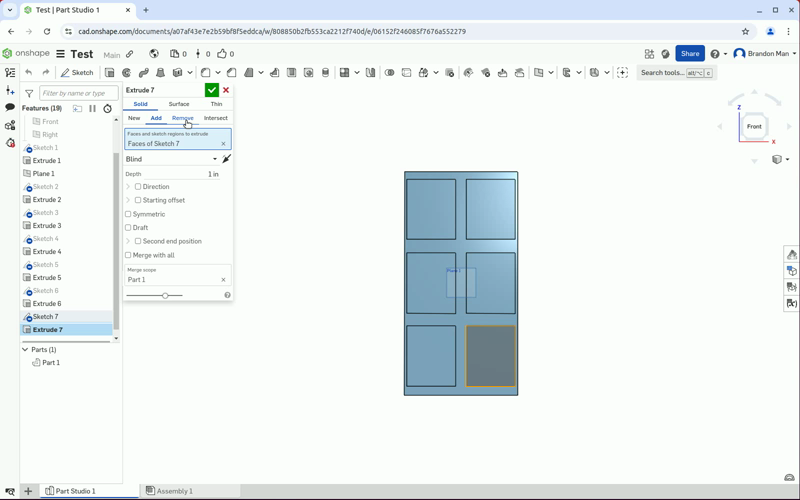
click(186, 120)
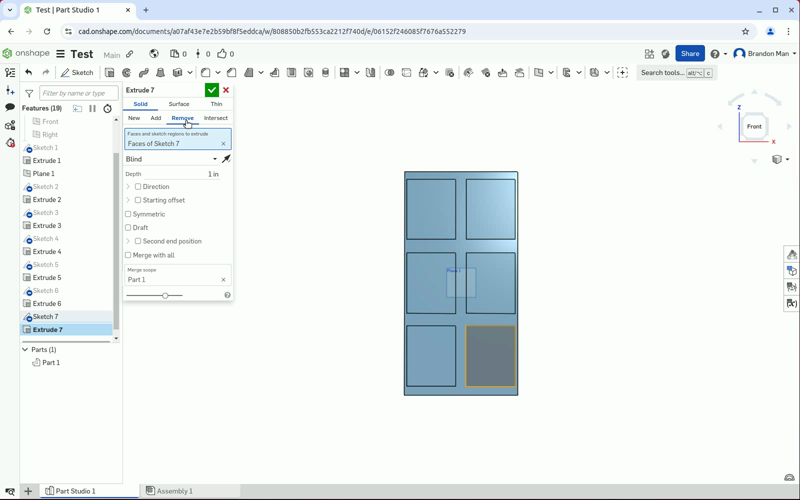
key(tab, 4)
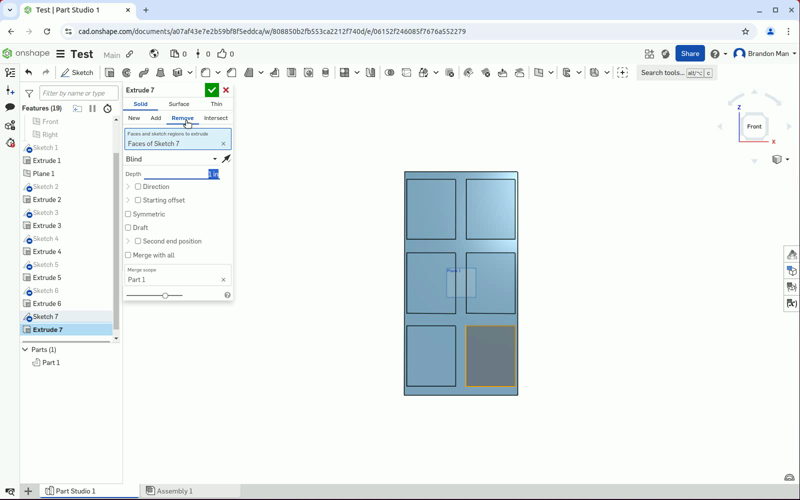
text(14.683)
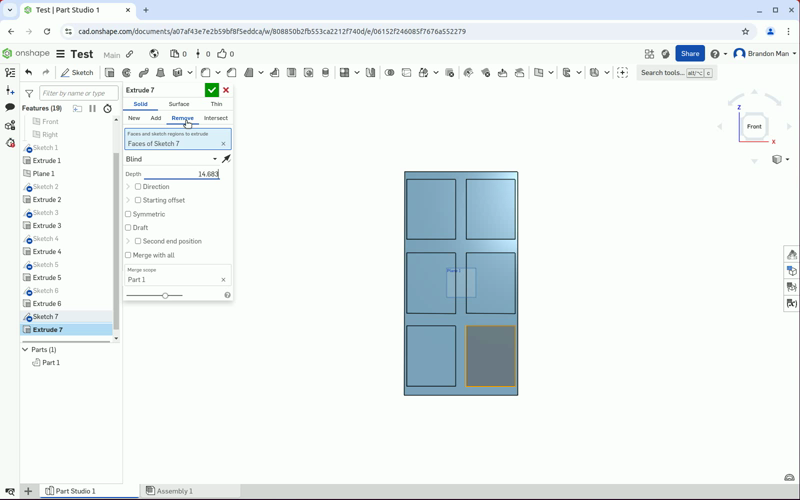
key(tab, 6)
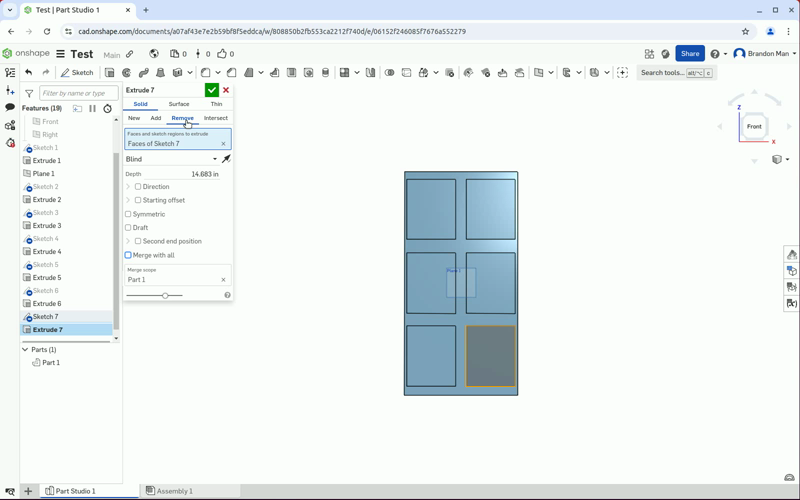
key(space)
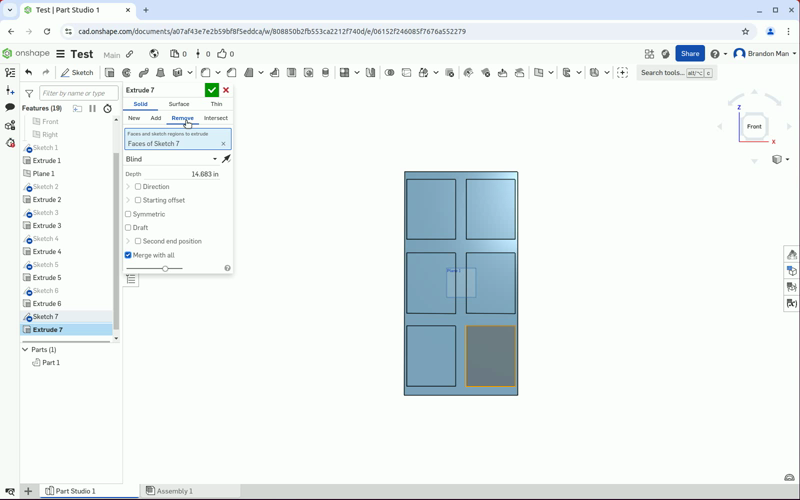
key(enter)
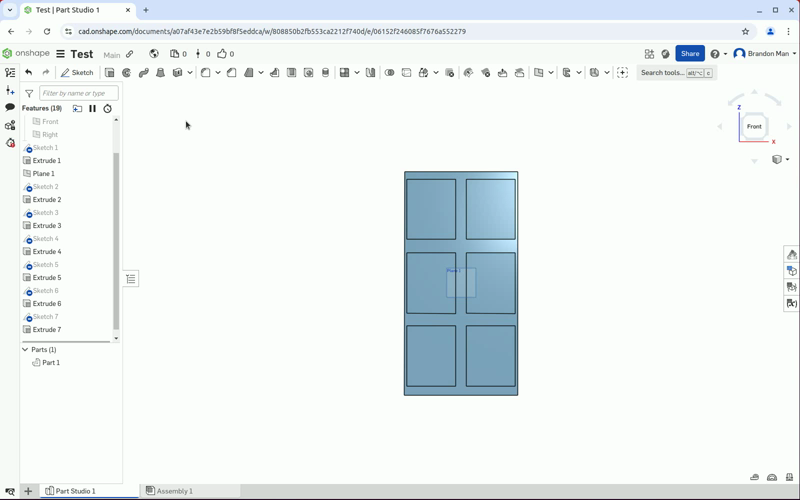
key(shift+h)
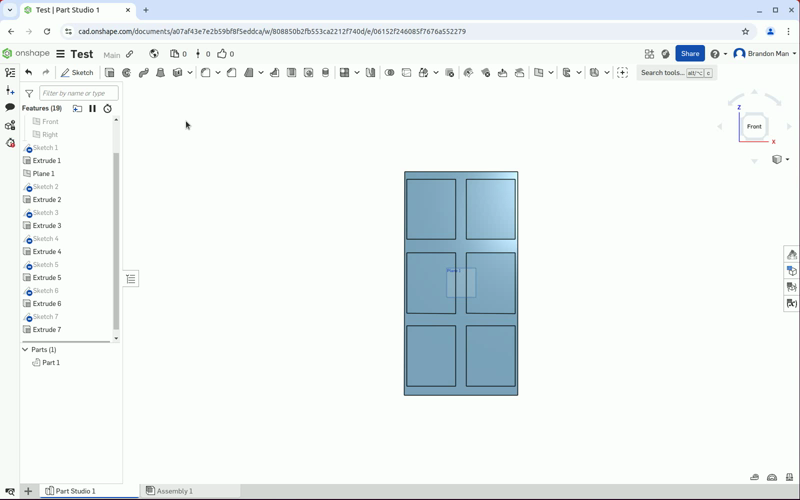
key(shift+h)
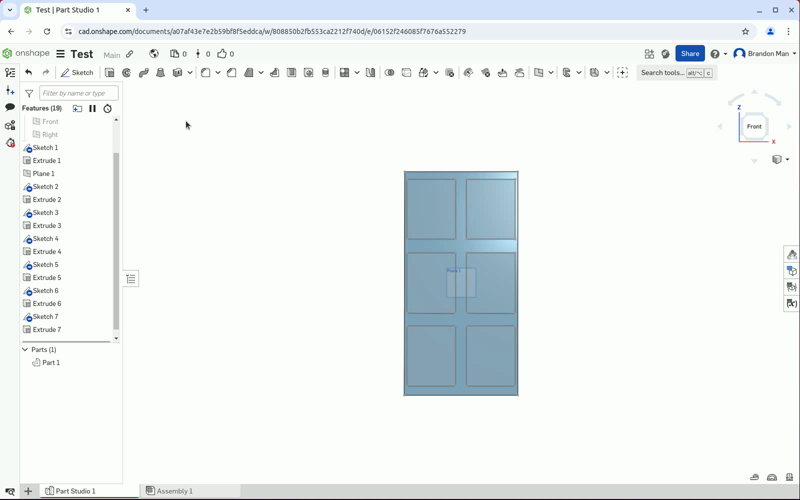
key(shift+7)
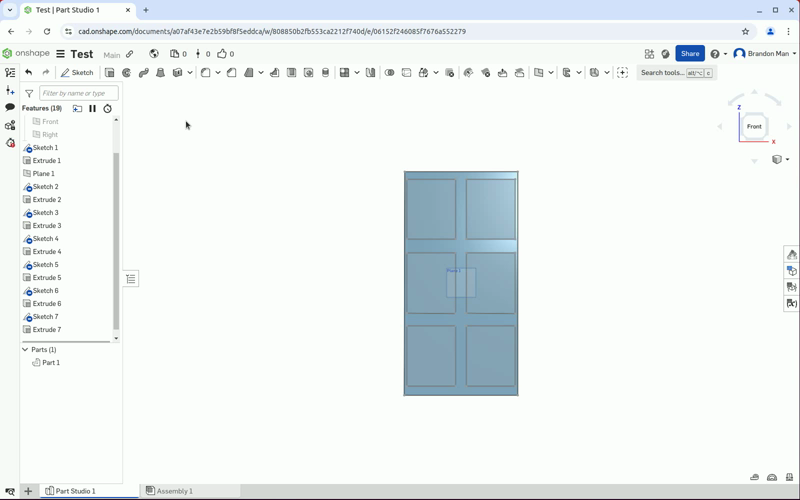
key(left, 2)
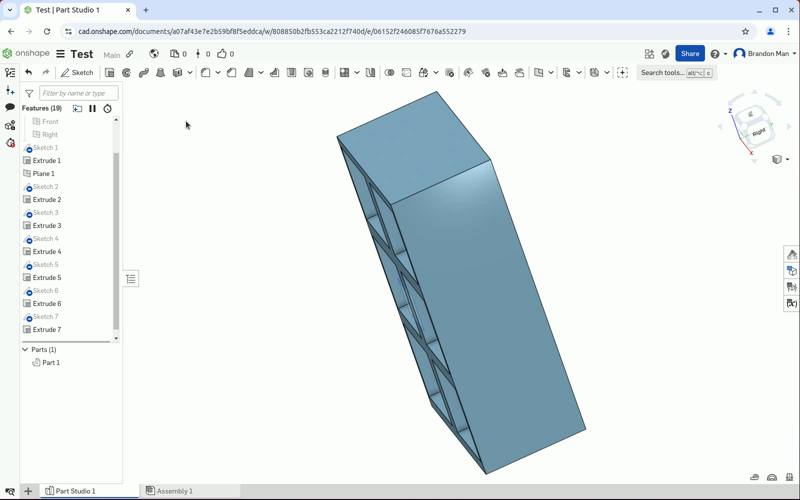
key(down, 2)
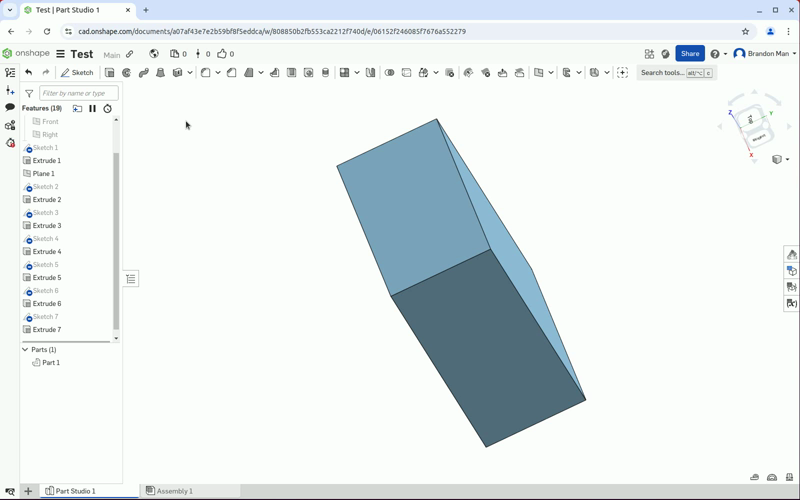
key(up, 2)
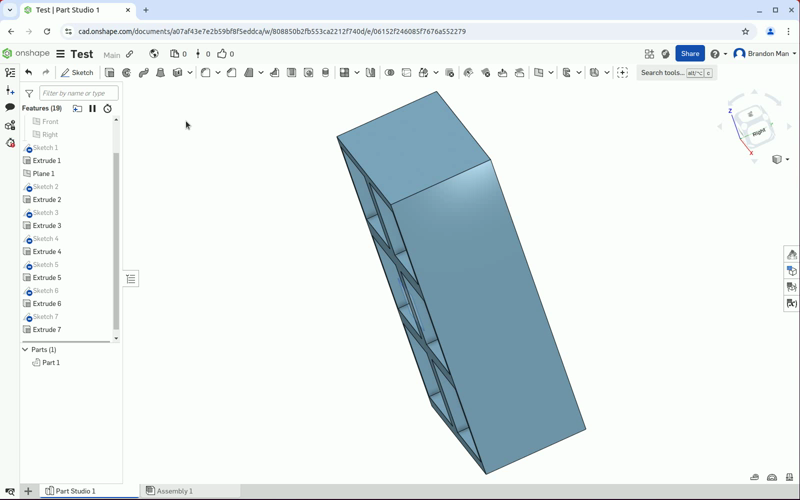
key(right, 2)
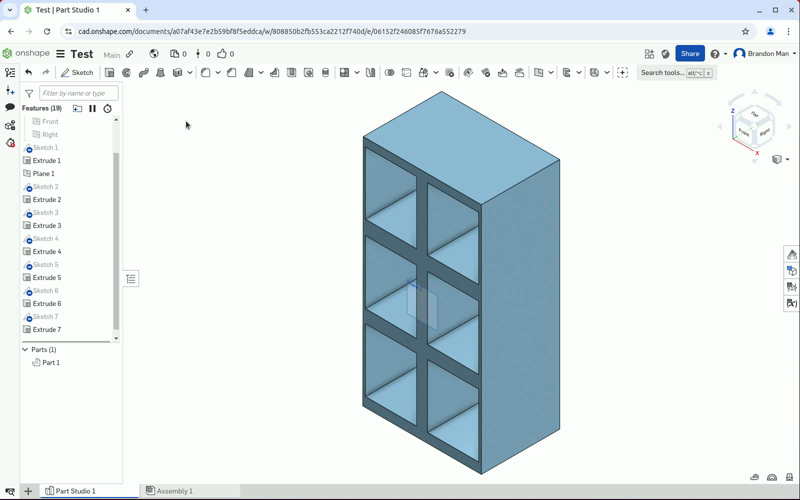
mouse_move(69, 150)
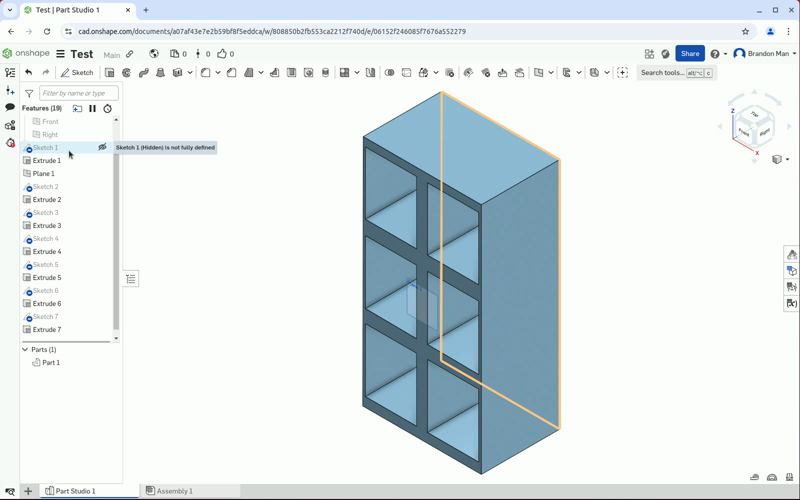
click(69, 150)